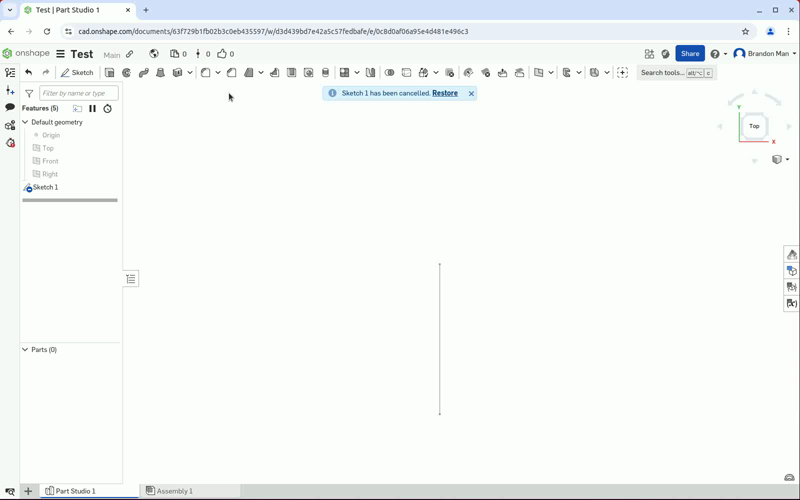
key(shift+h)
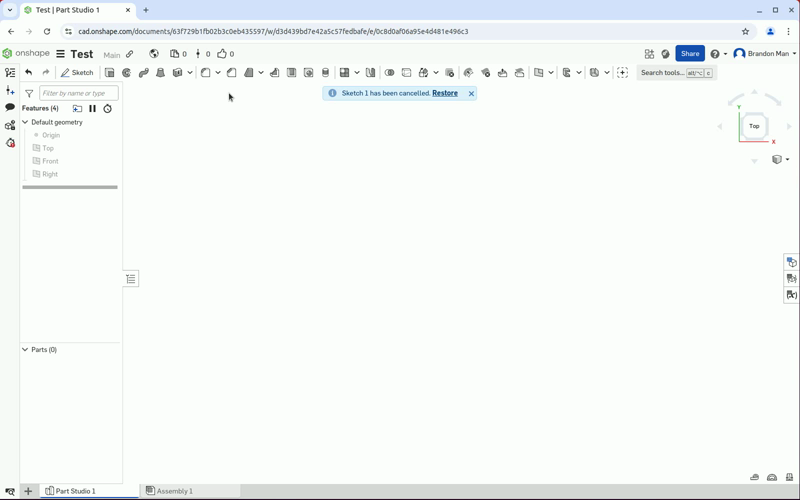
mouse_move(73, 352)
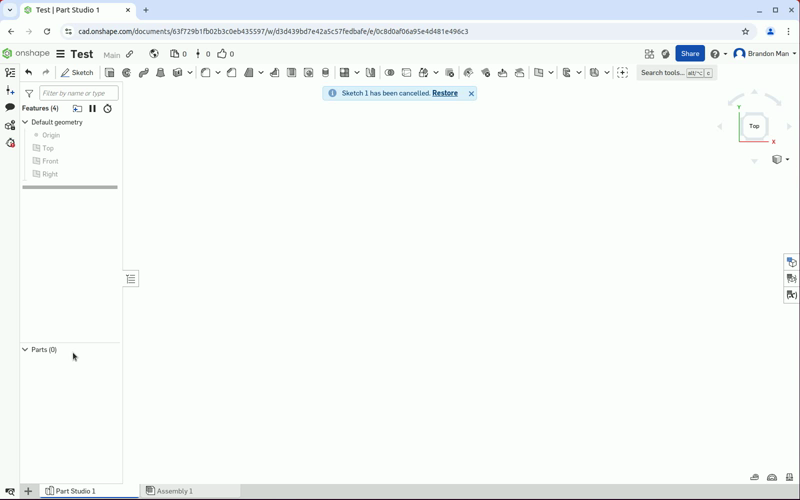
key(y)
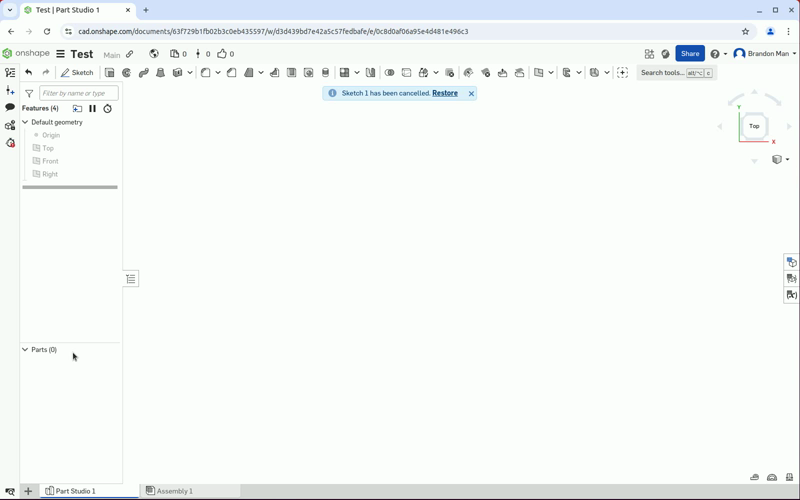
key(shift+p)
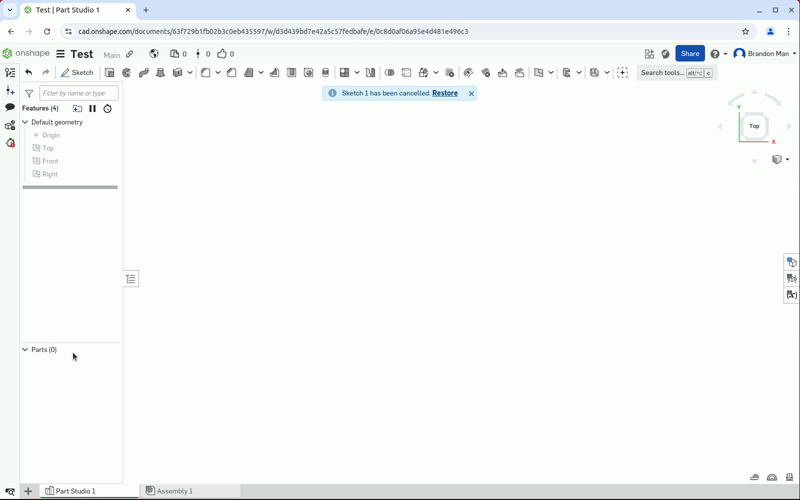
key(space)
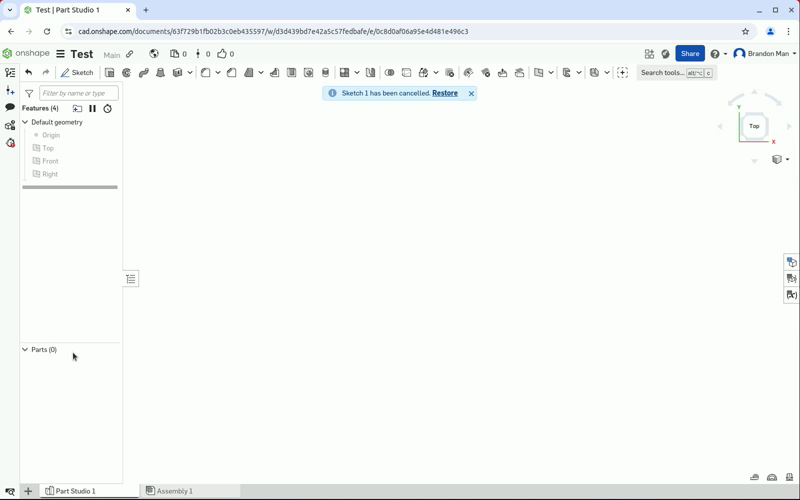
key_down(shift)
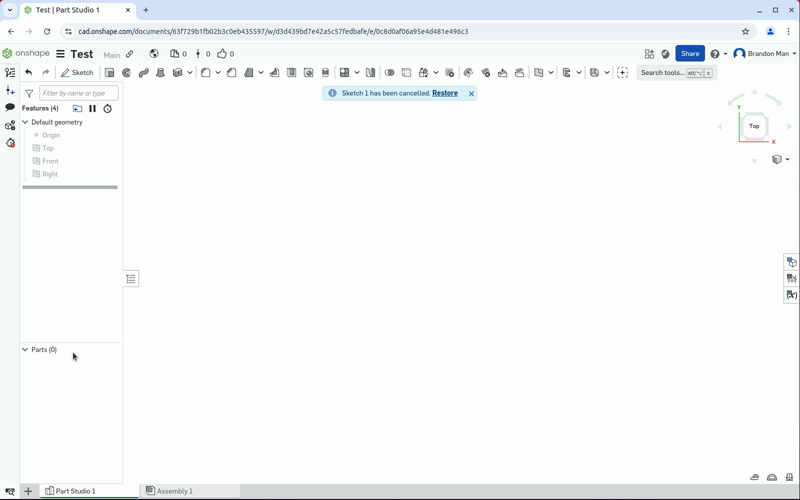
key(up)
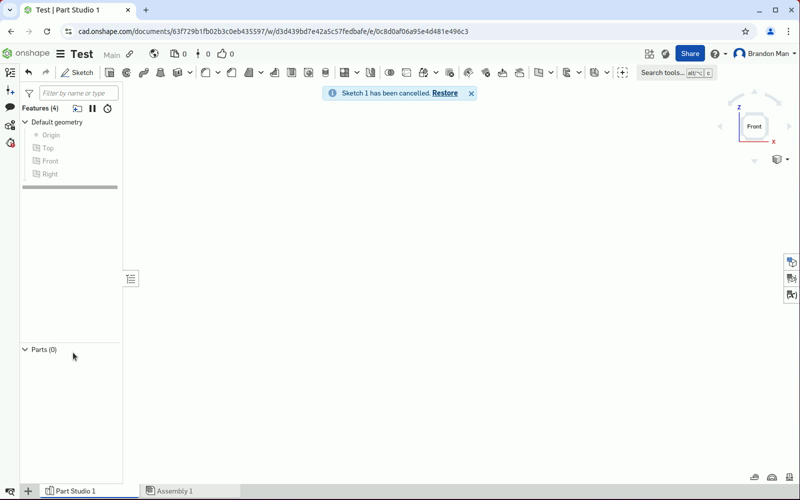
key_up(shift)
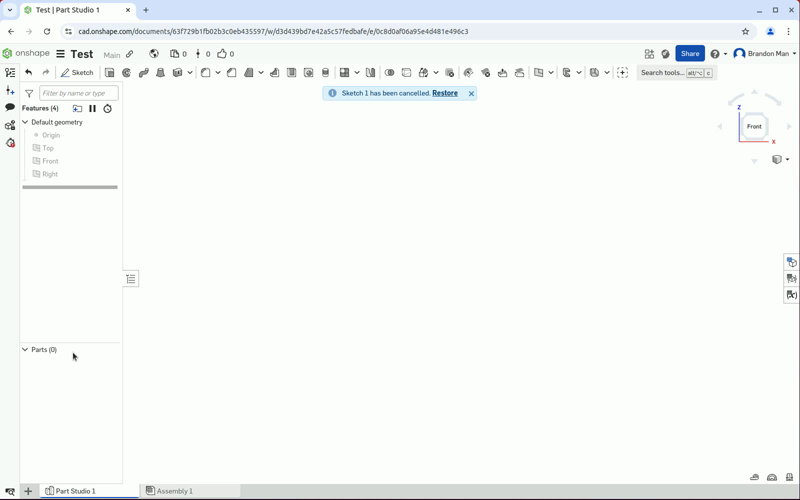
mouse_move(73, 352)
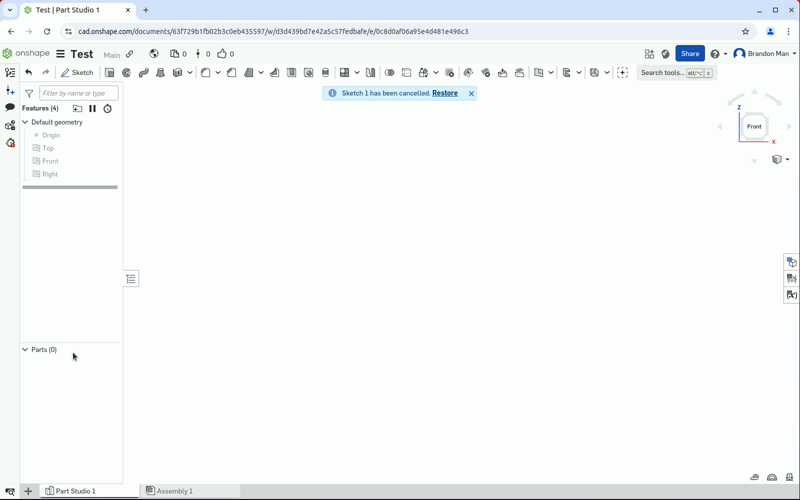
key(shift+y)
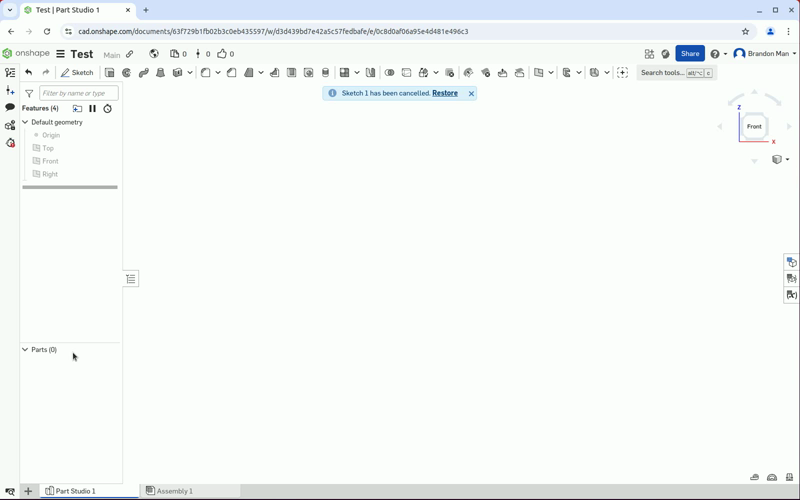
key(shift+s)
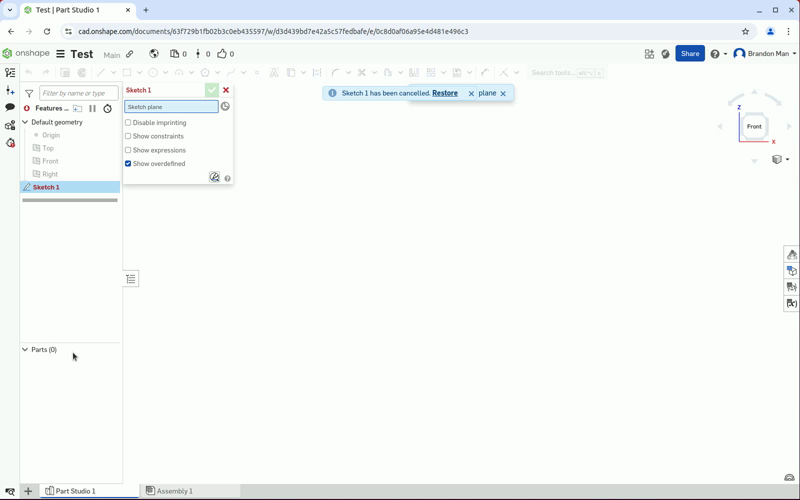
mouse_move(73, 163)
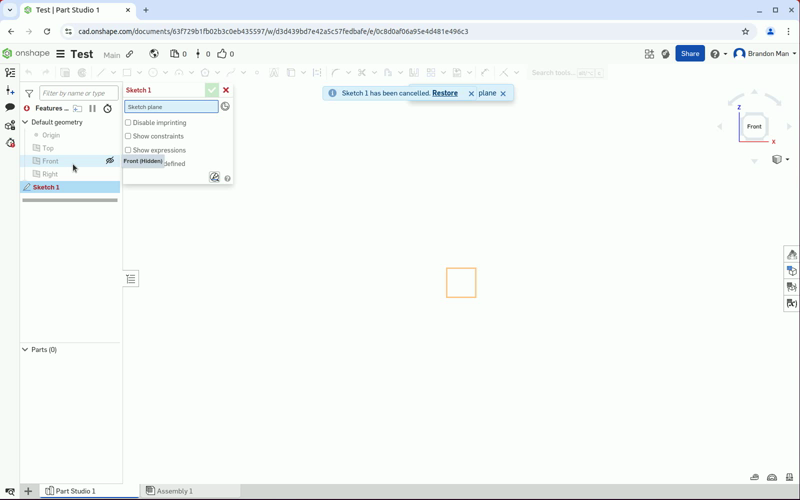
click(73, 163)
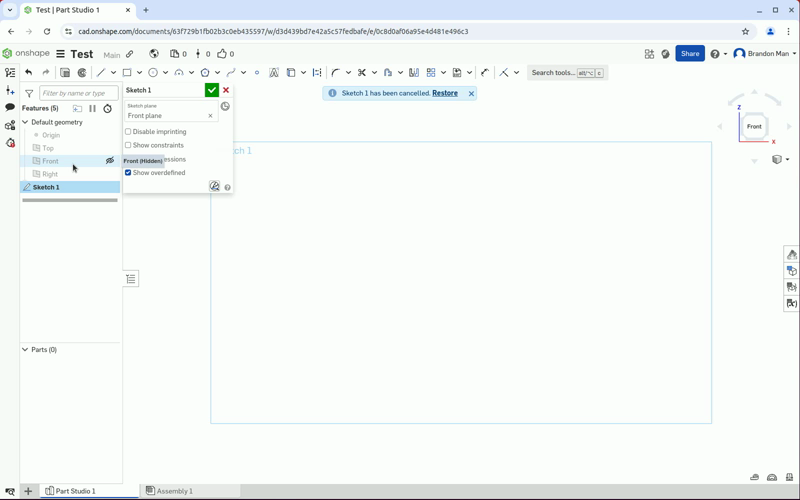
mouse_move(73, 352)
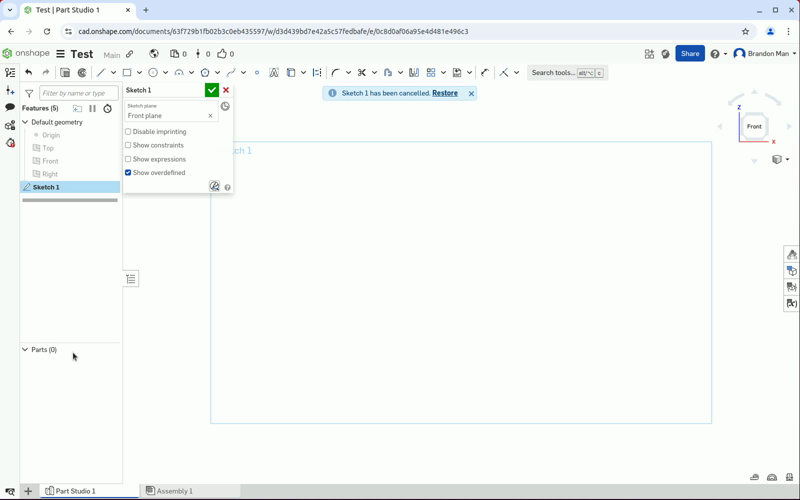
key(y)
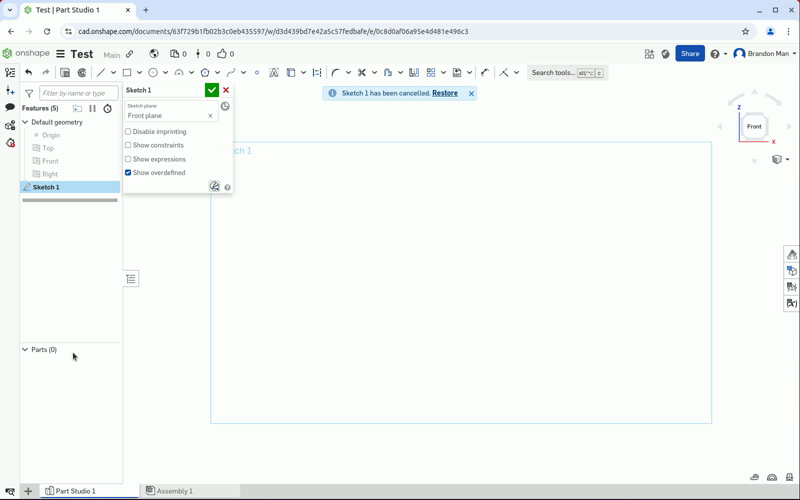
key(l)
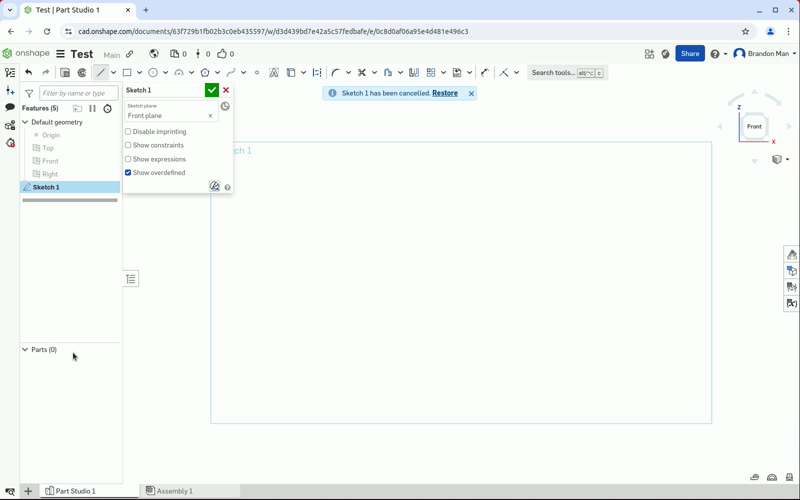
key_down(shift)
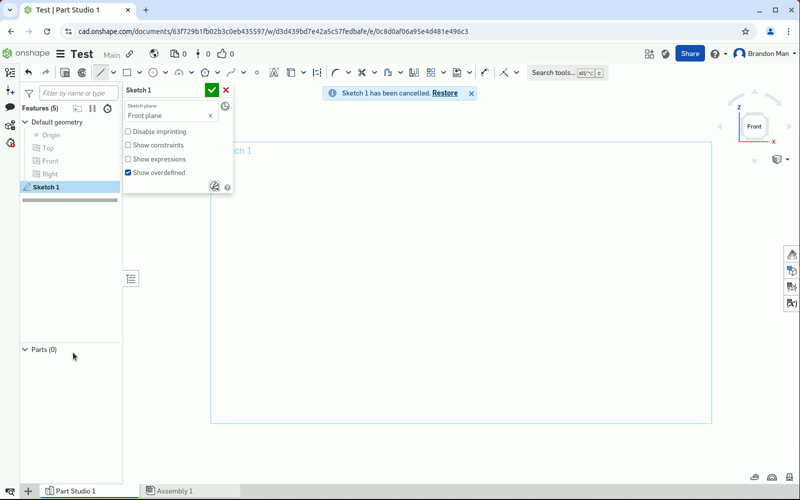
mouse_move(426, 295)
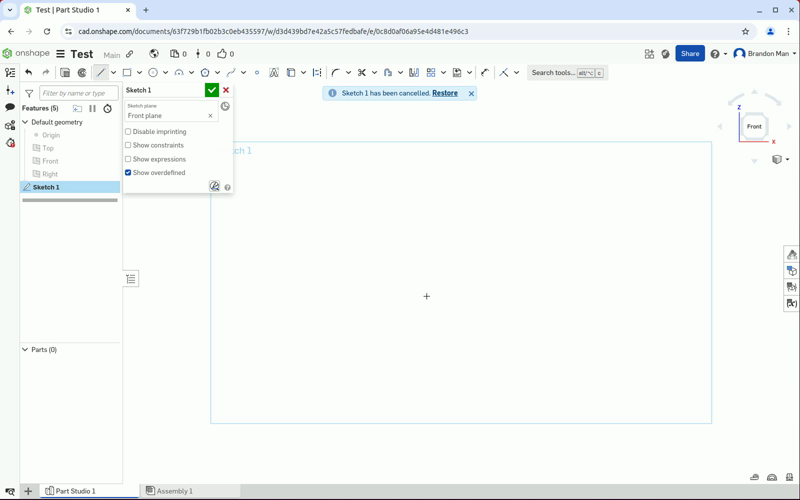
click(426, 295)
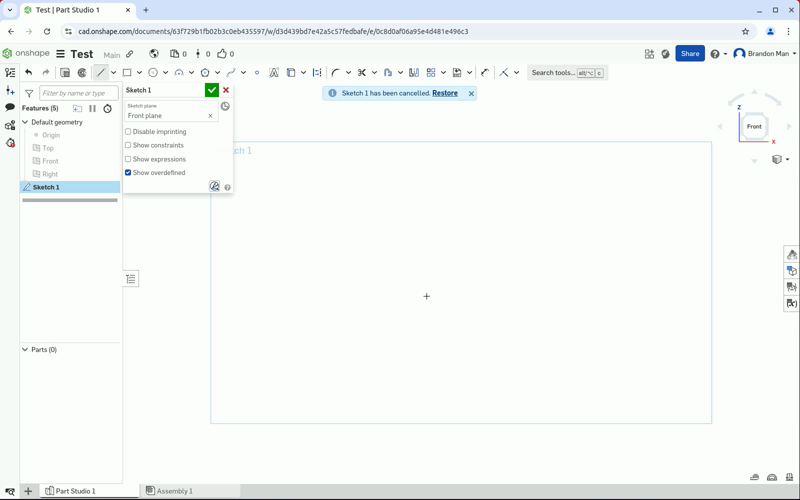
key_up(shift)
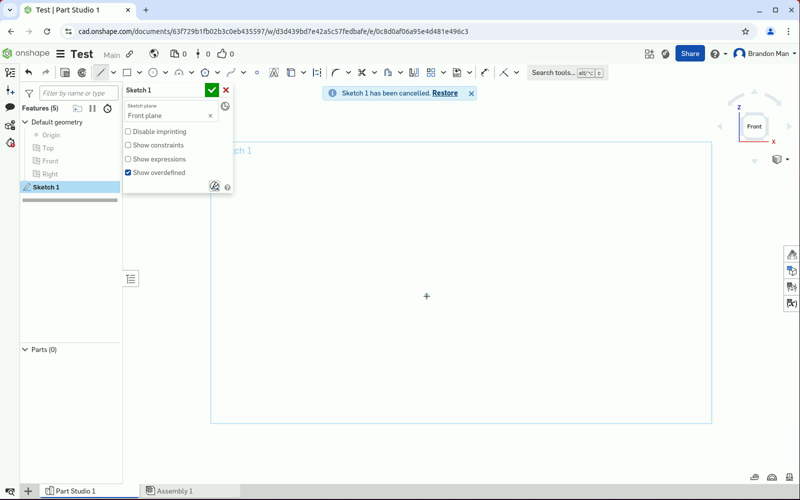
key_down(shift)
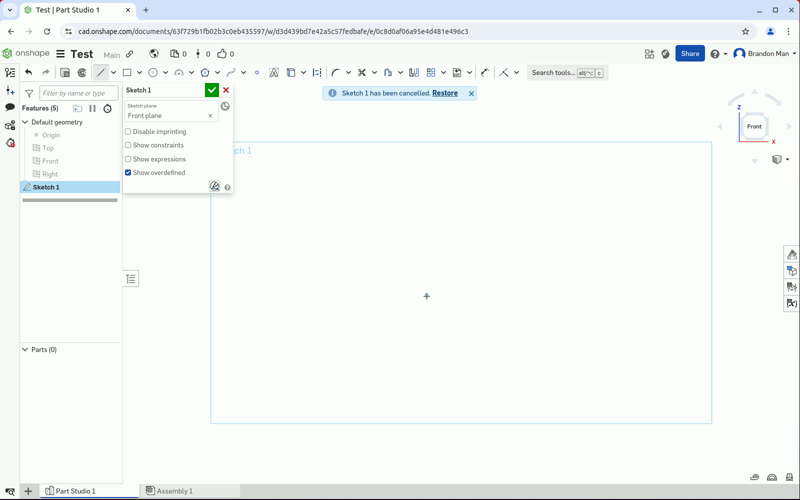
mouse_move(456, 295)
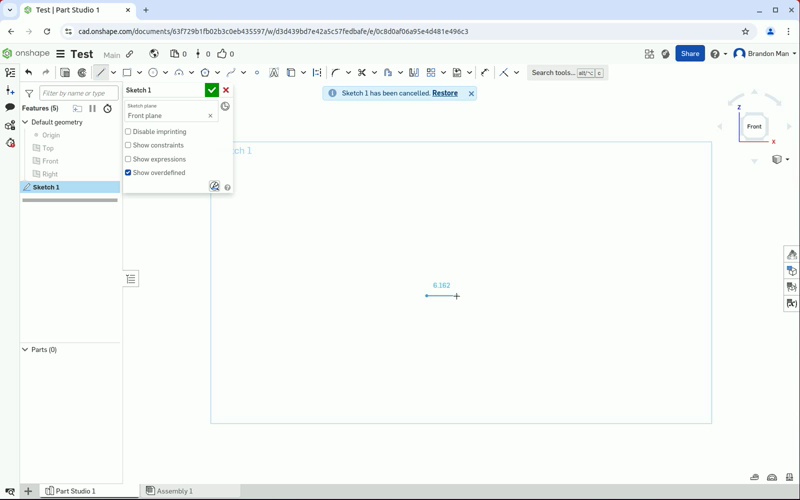
mouse_move(432, 295)
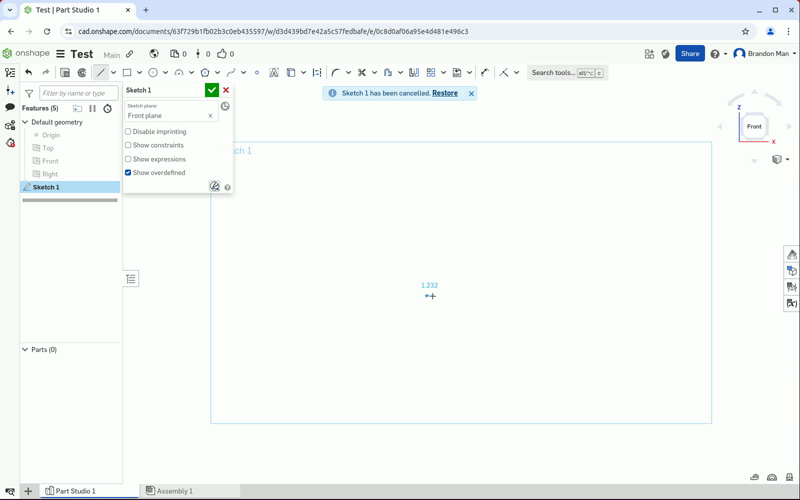
scroll(6)
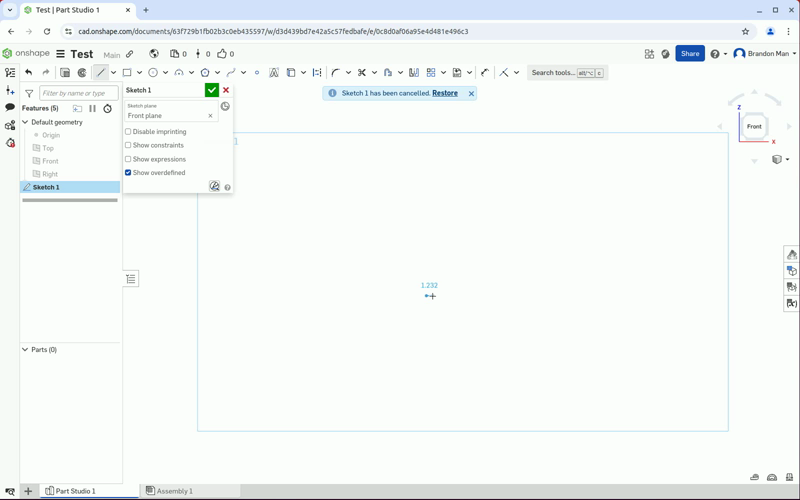
scroll(6)
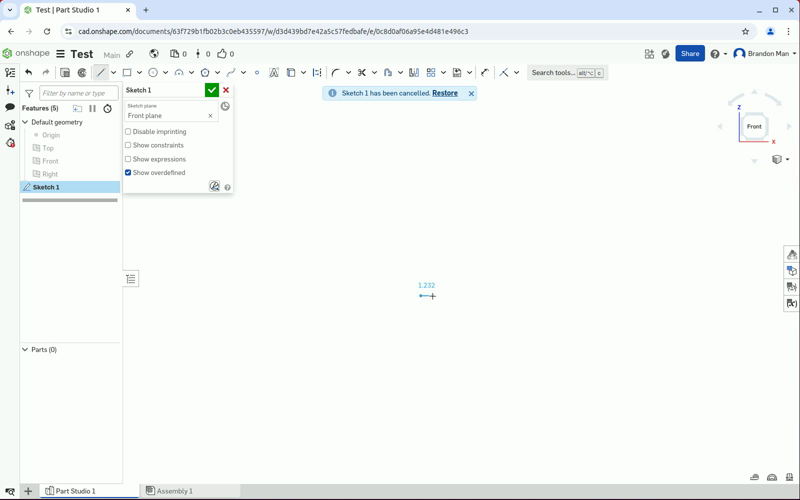
scroll(6)
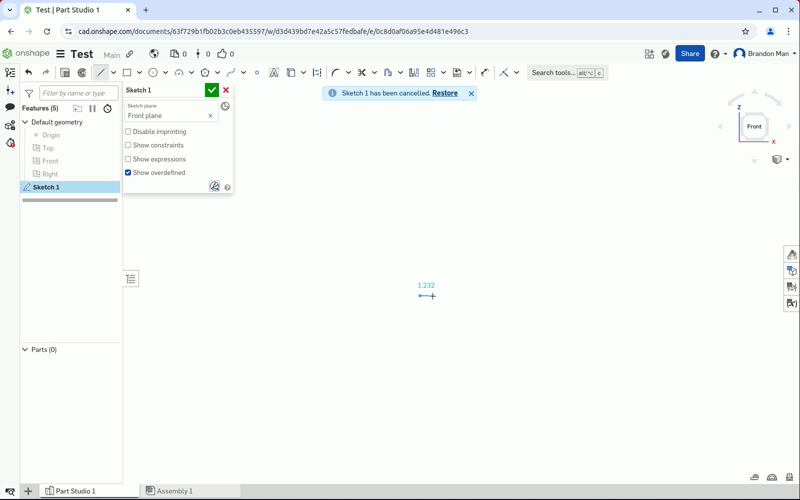
scroll(6)
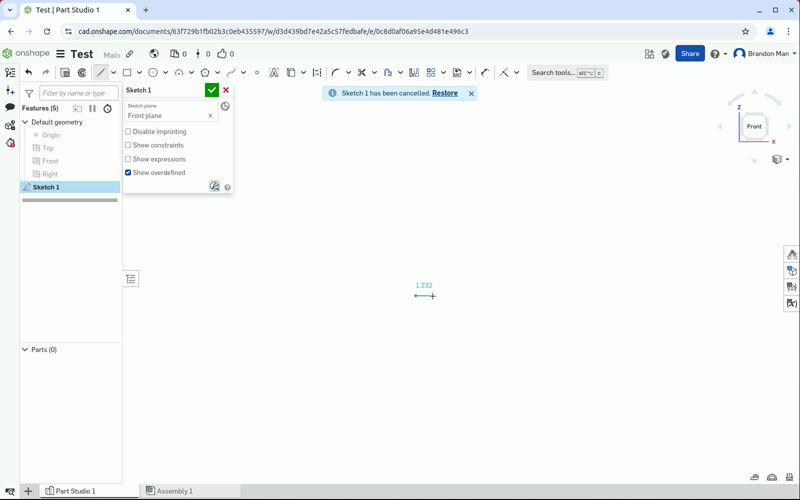
scroll(6)
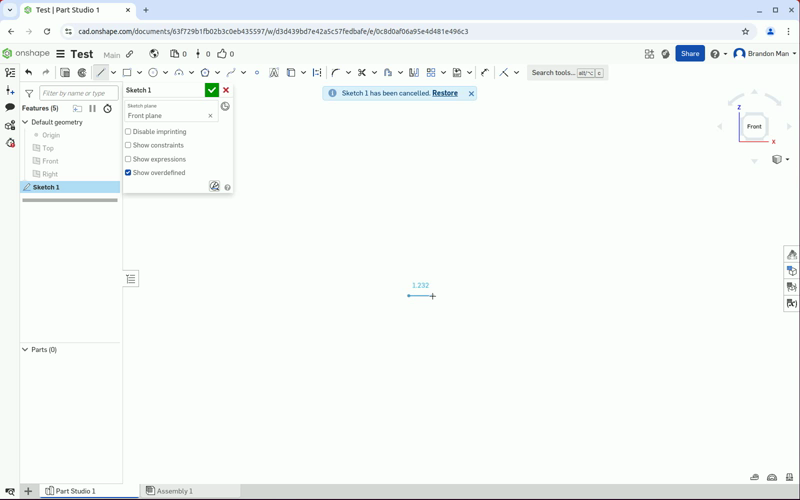
scroll(6)
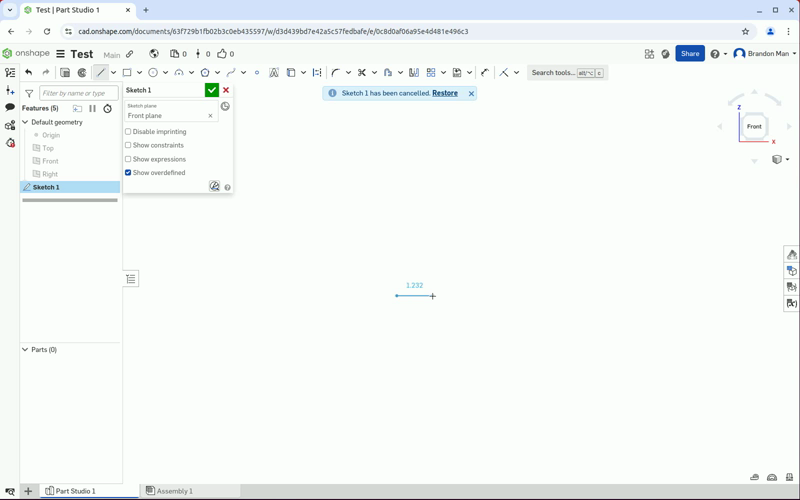
scroll(6)
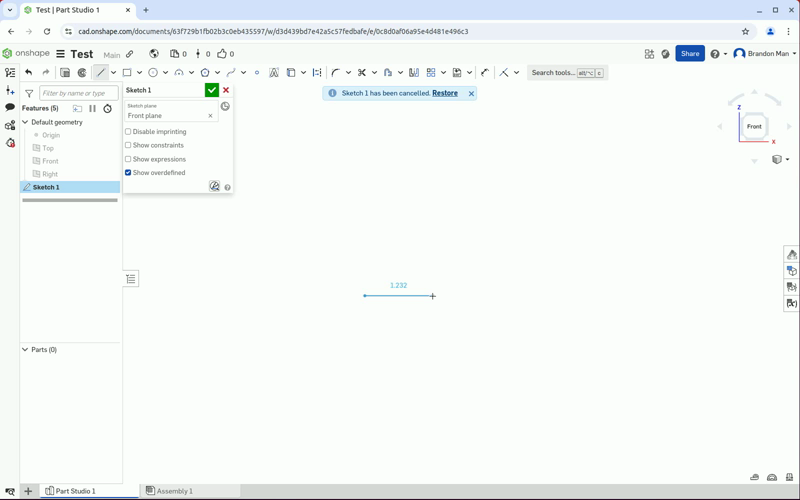
click(432, 295)
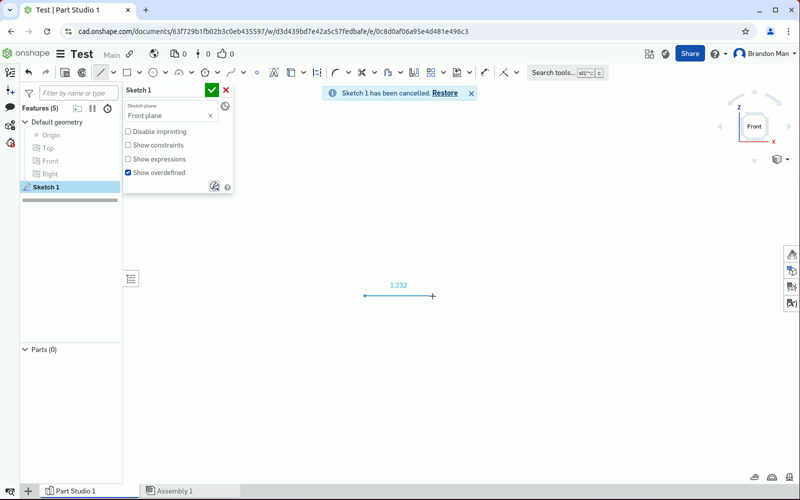
scroll(-6)
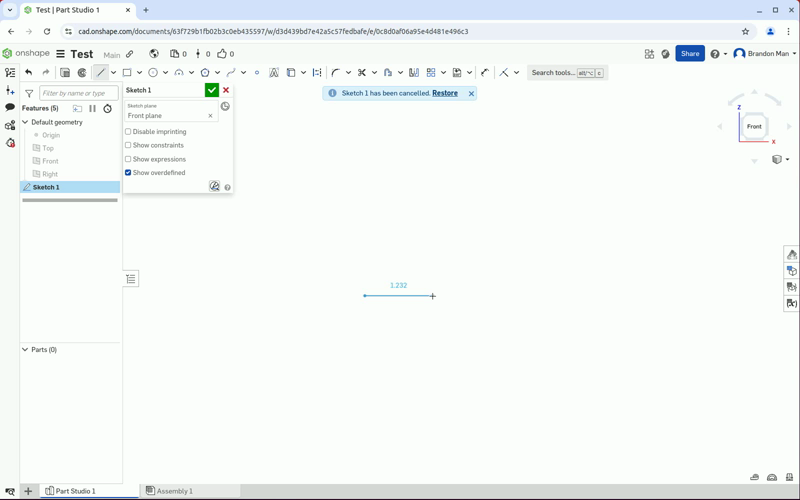
scroll(-6)
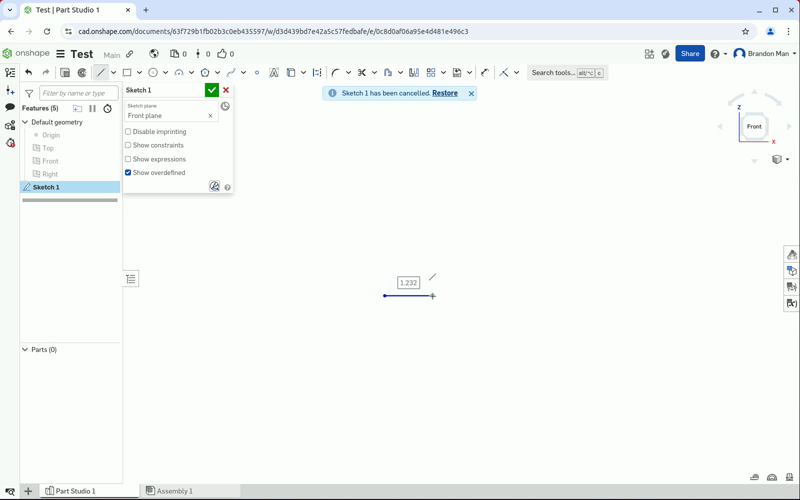
scroll(-6)
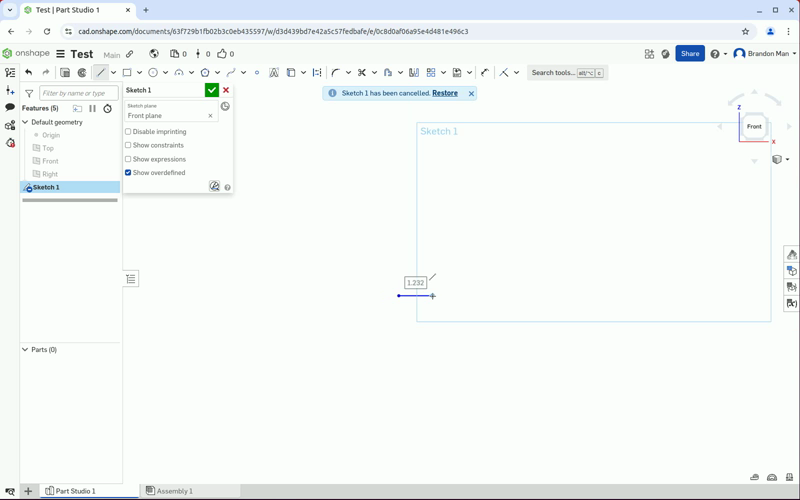
scroll(-6)
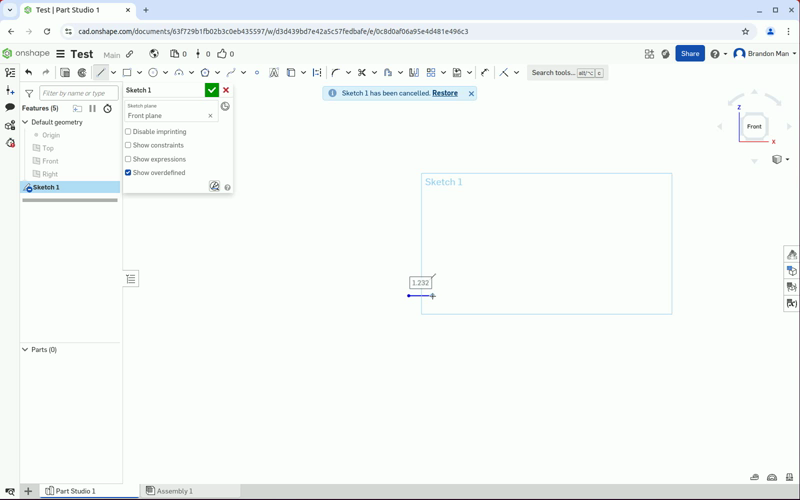
scroll(-6)
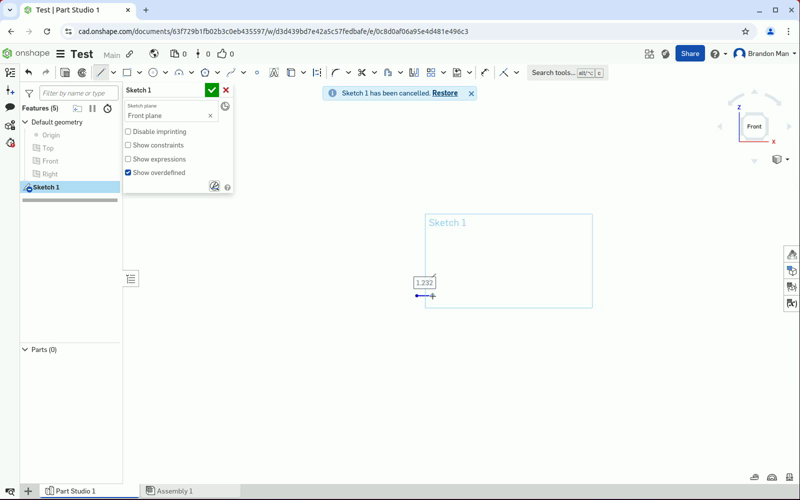
scroll(-6)
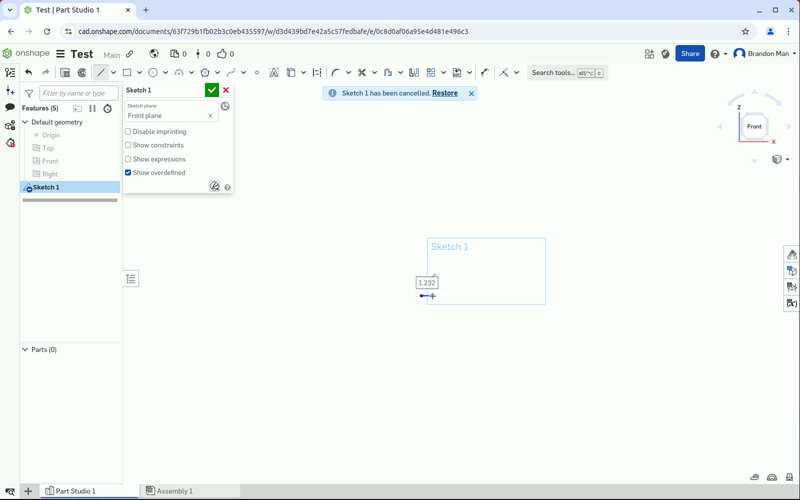
scroll(-6)
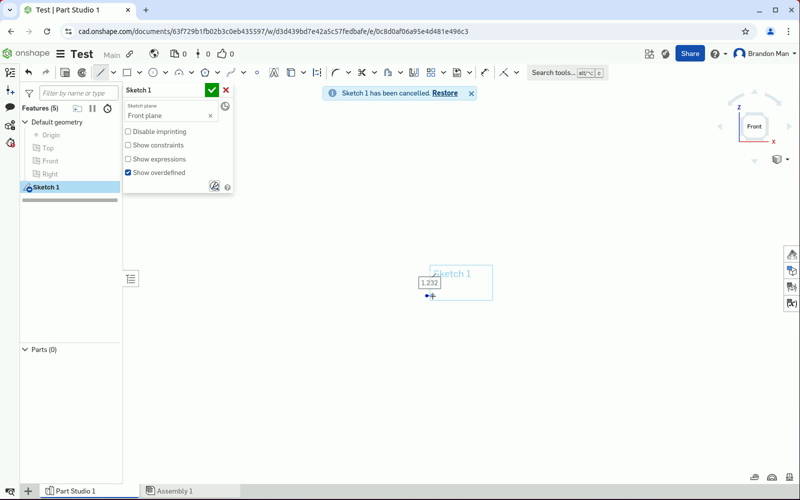
key_up(shift)
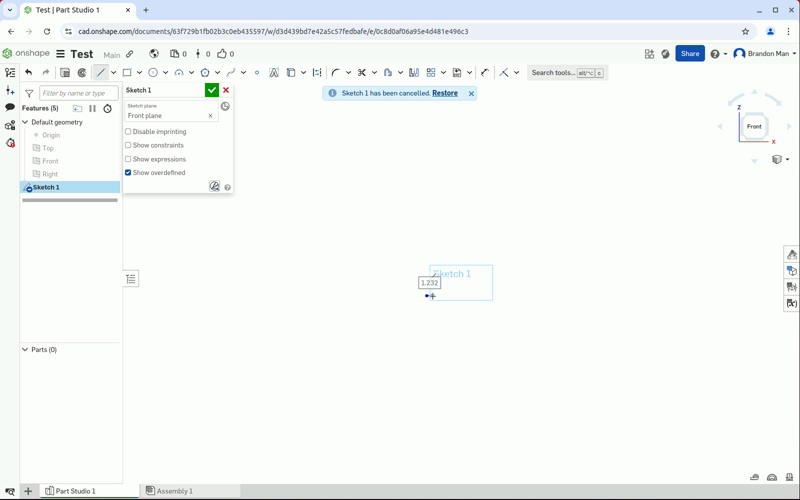
key_down(shift)
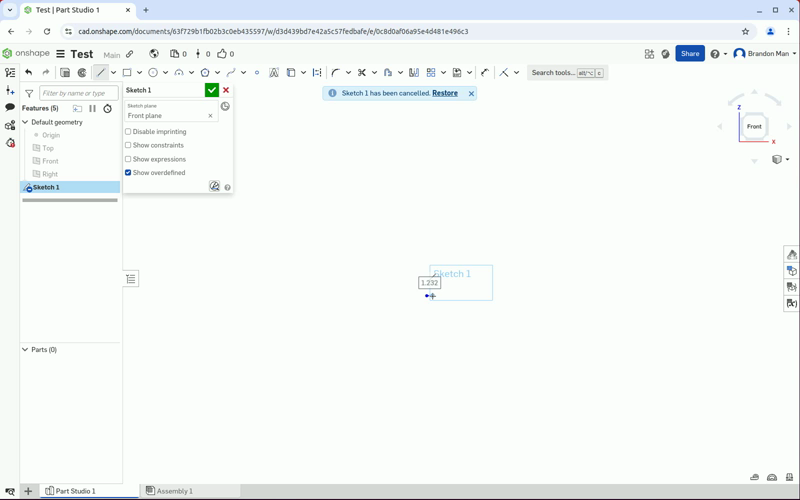
mouse_move(462, 295)
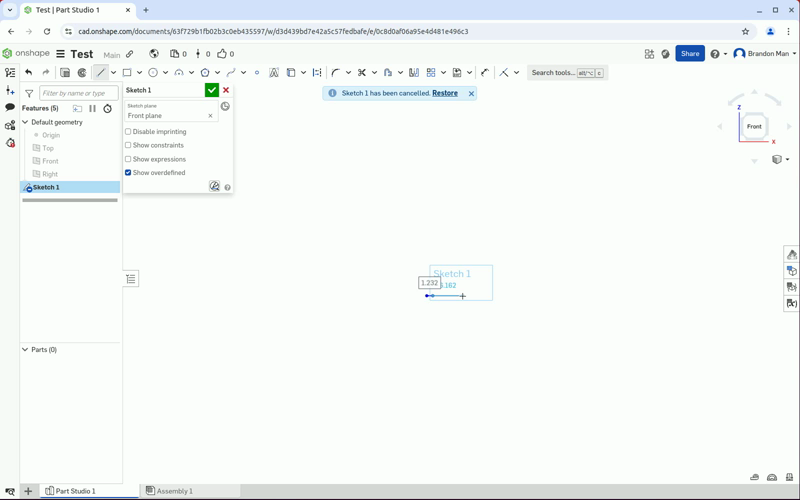
mouse_move(432, 255)
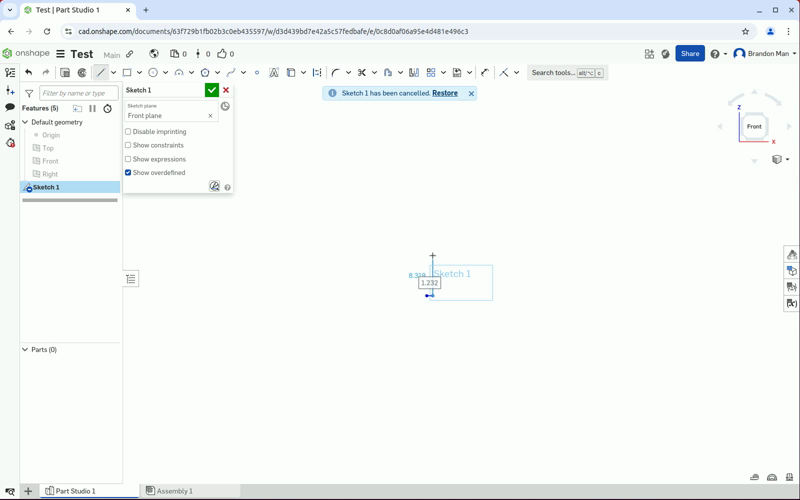
click(432, 255)
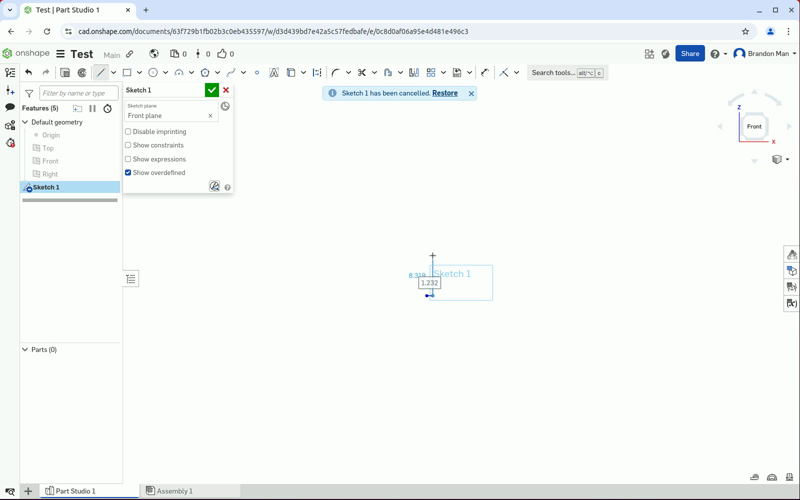
key_up(shift)
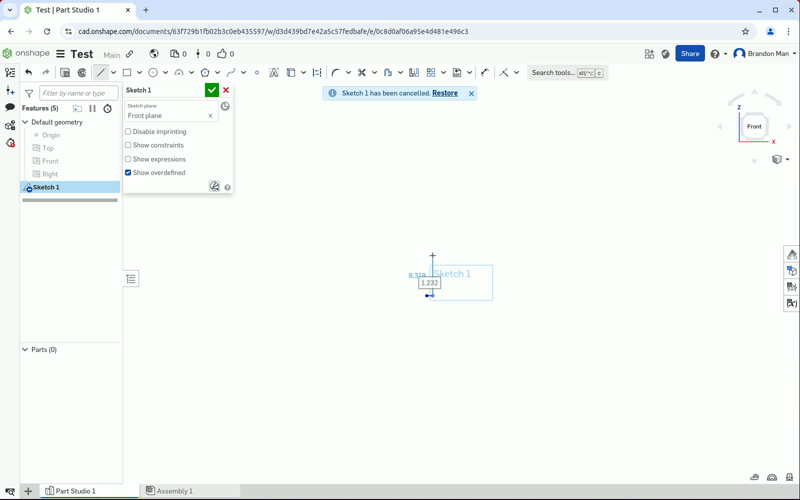
key_down(shift)
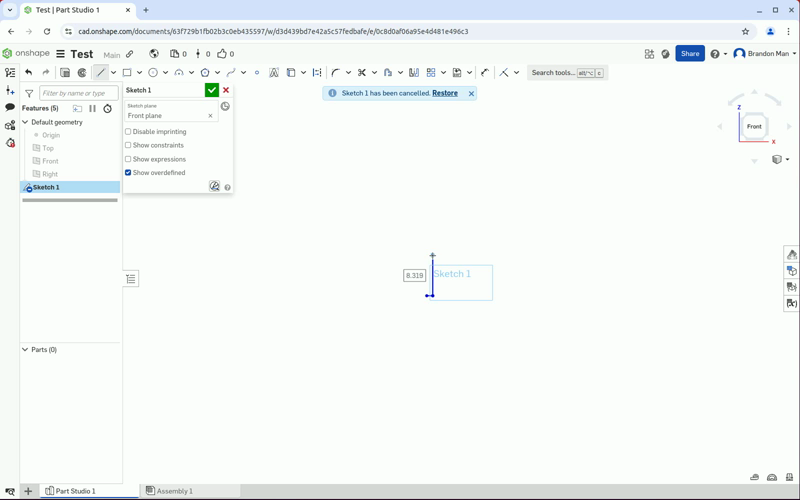
mouse_move(462, 255)
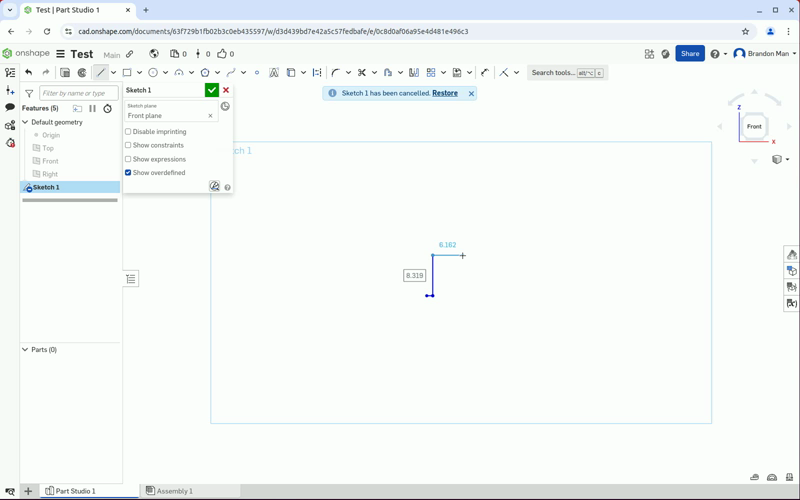
mouse_move(432, 249)
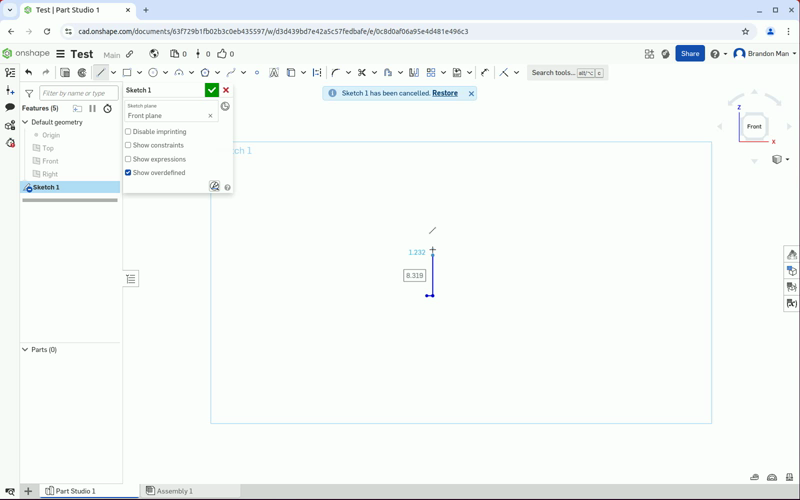
scroll(6)
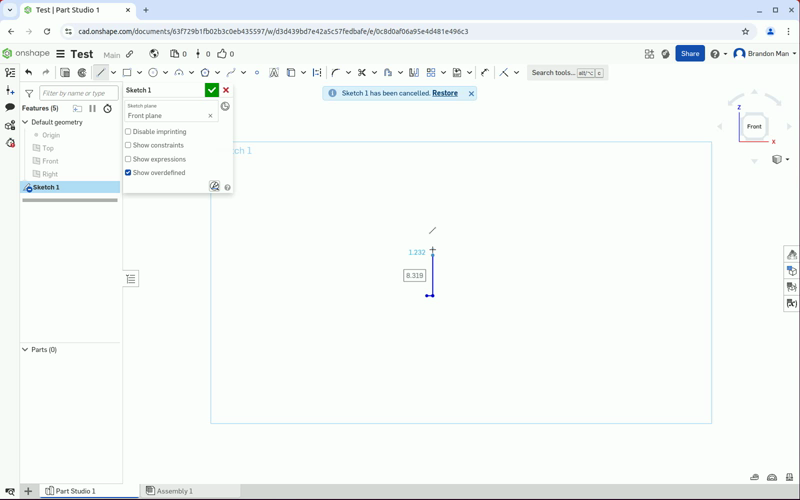
scroll(6)
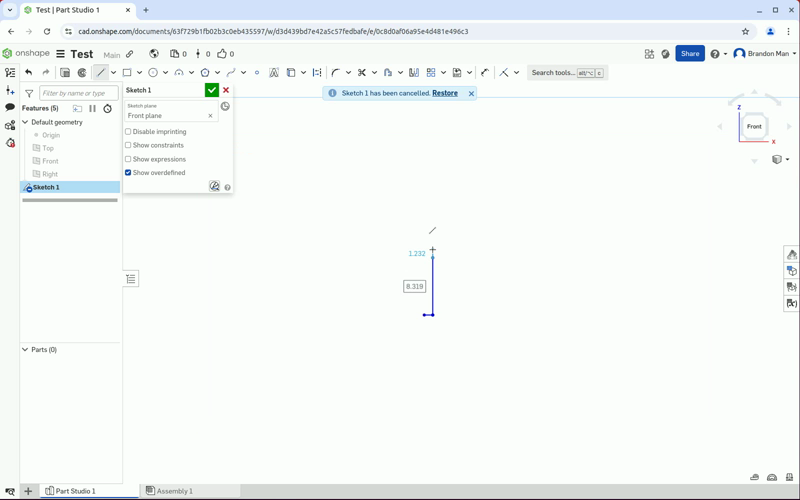
scroll(6)
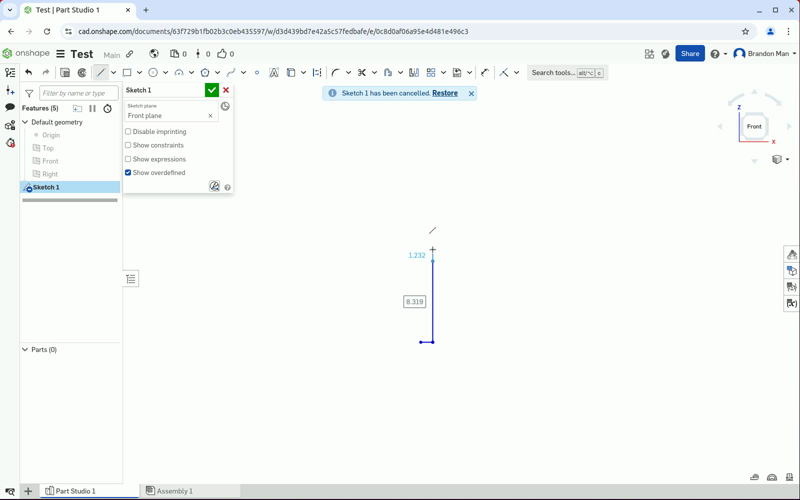
scroll(6)
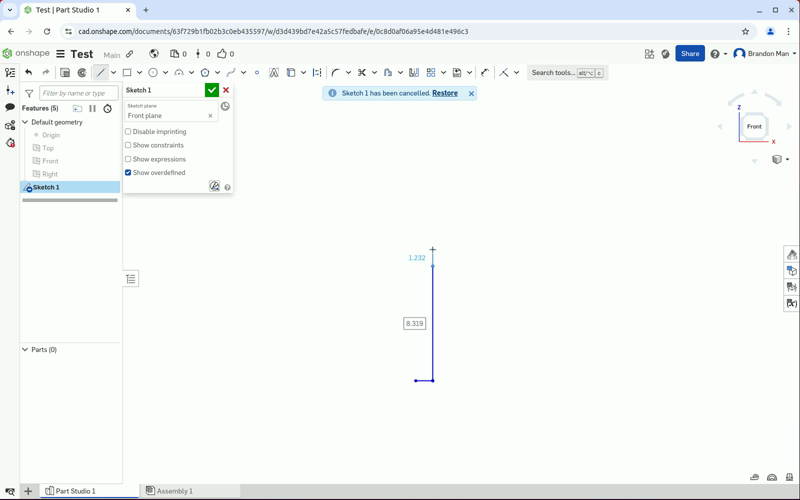
scroll(6)
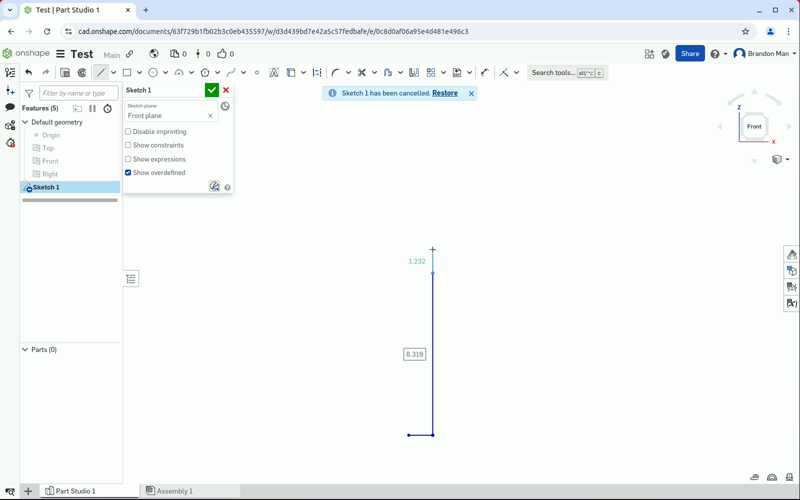
scroll(6)
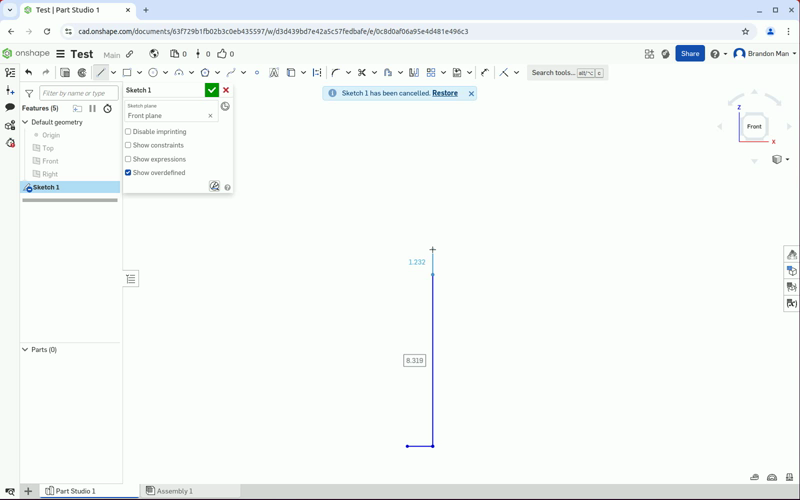
scroll(6)
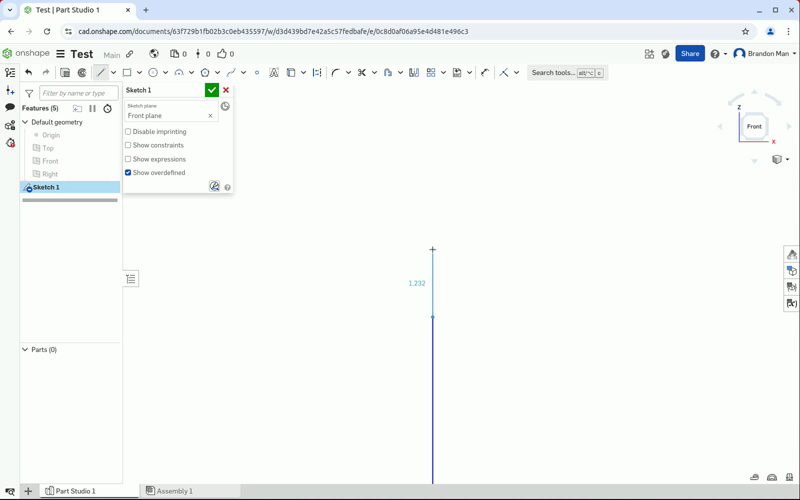
click(432, 249)
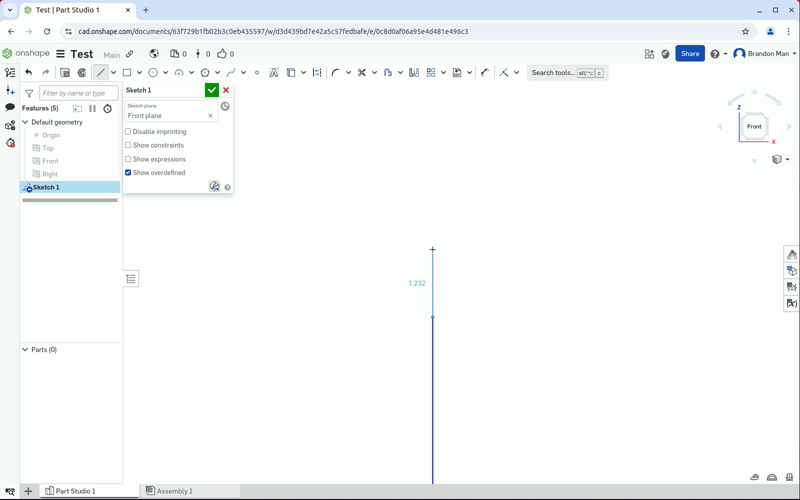
scroll(-6)
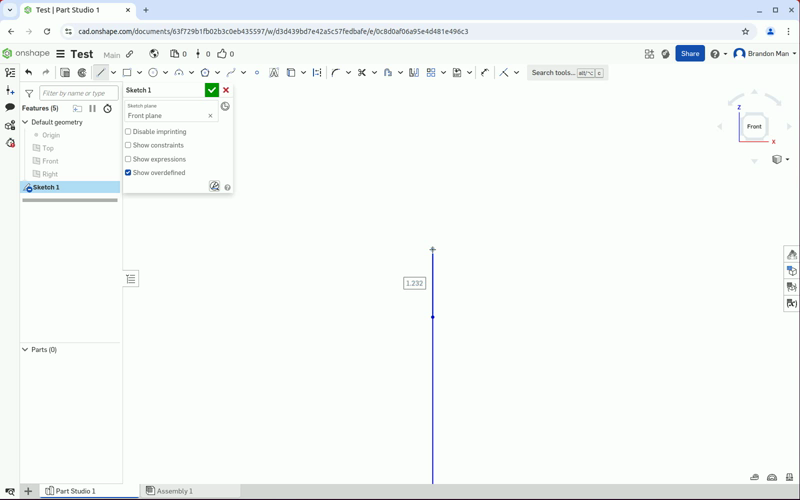
scroll(-6)
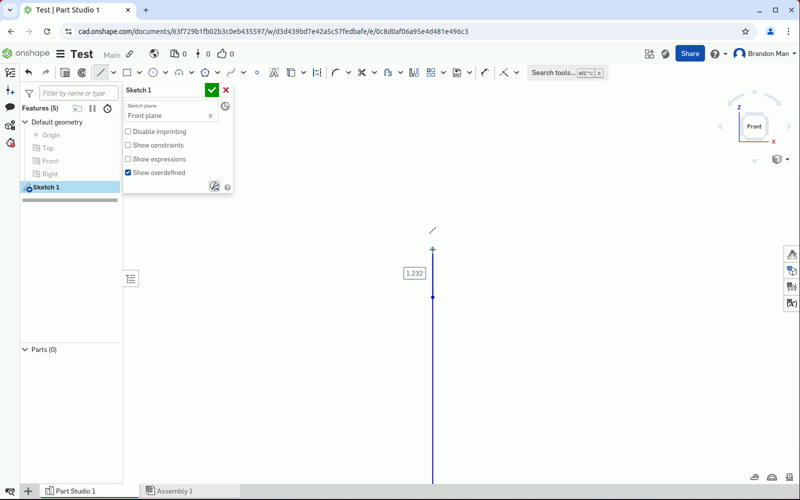
scroll(-6)
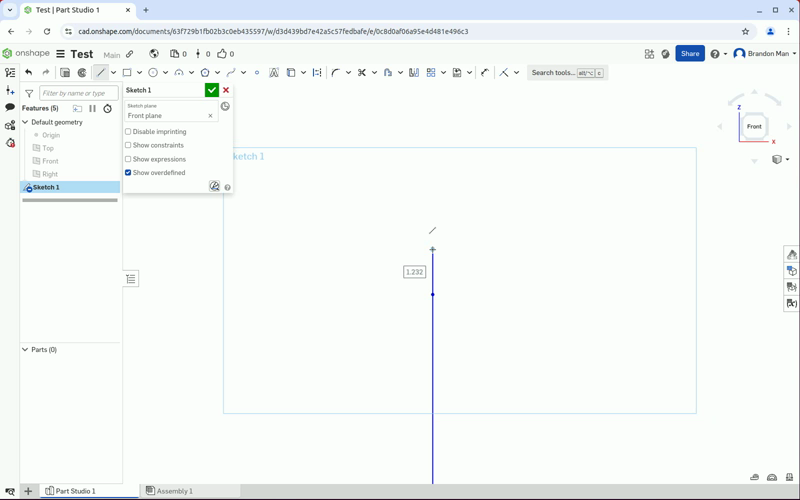
scroll(-6)
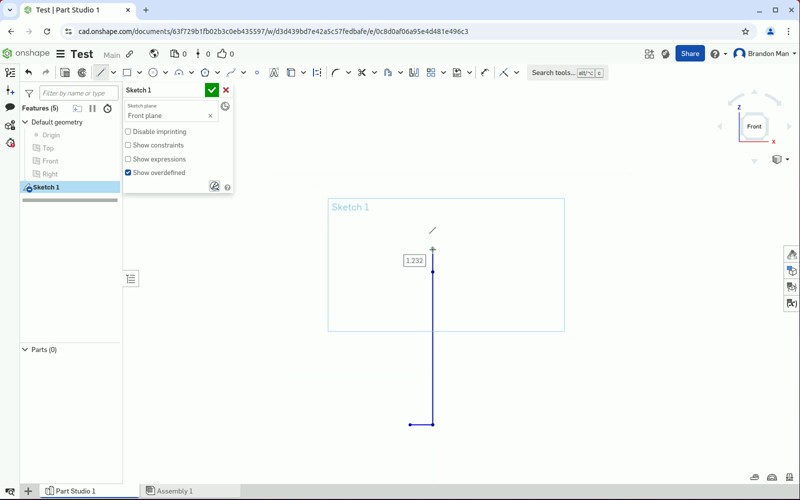
scroll(-6)
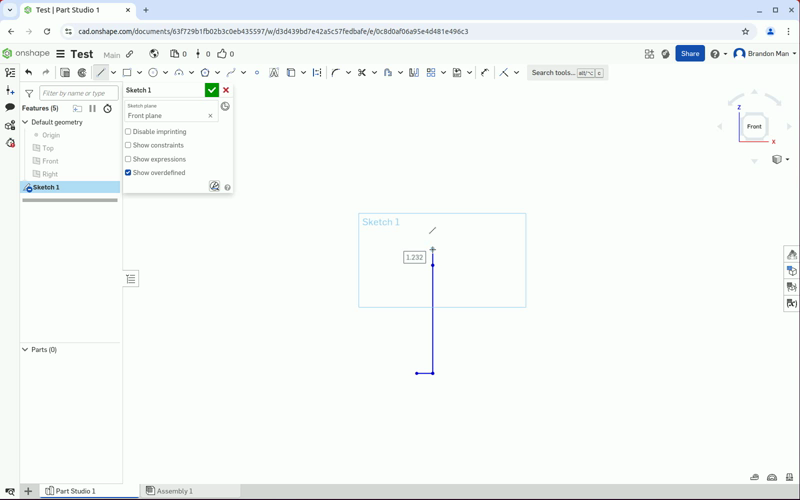
scroll(-6)
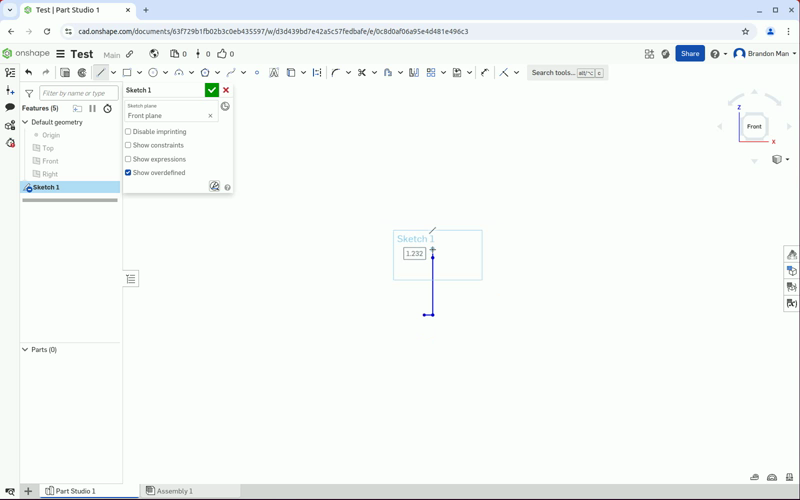
scroll(-6)
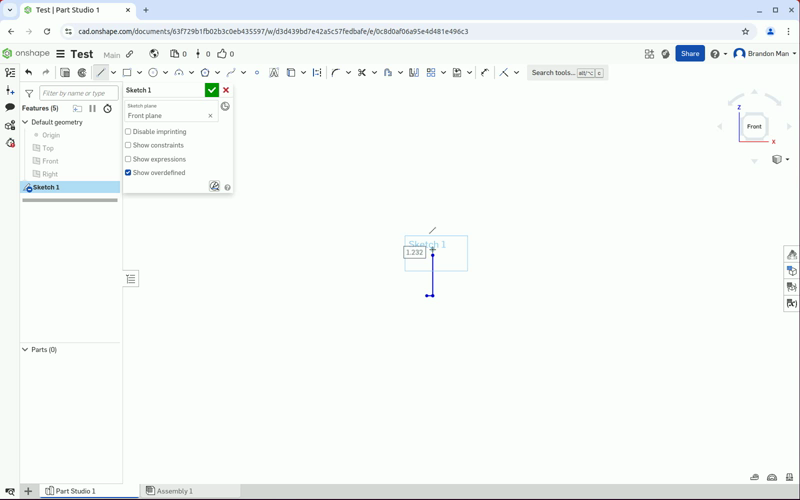
key_up(shift)
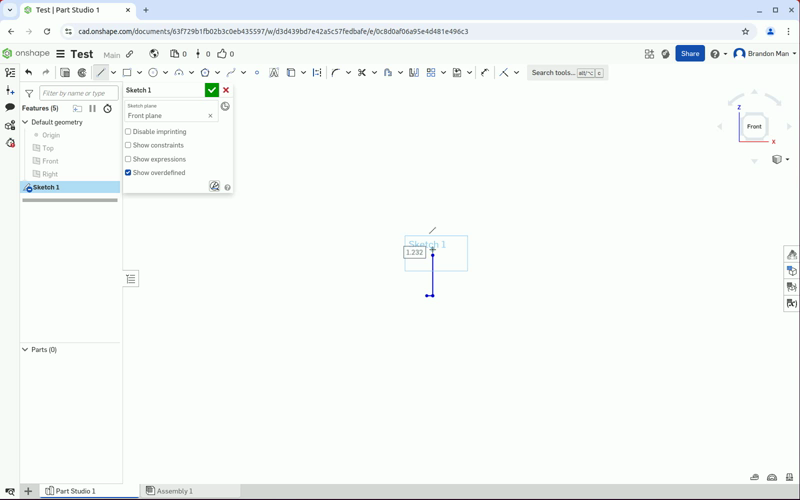
key_down(shift)
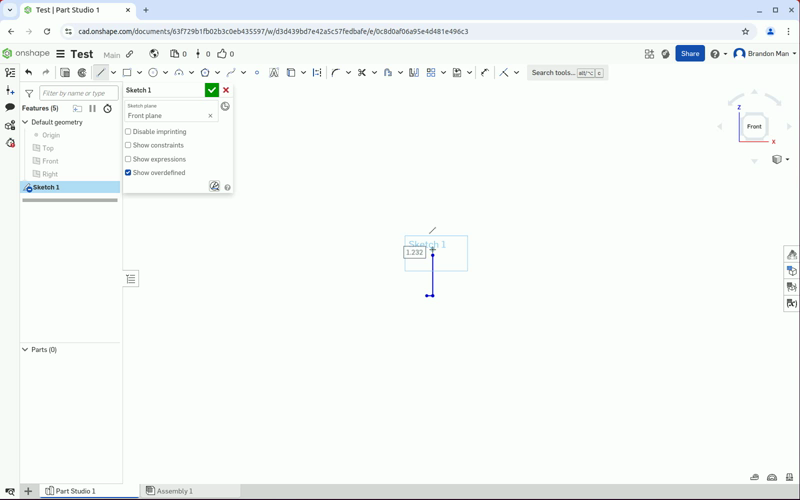
mouse_move(462, 249)
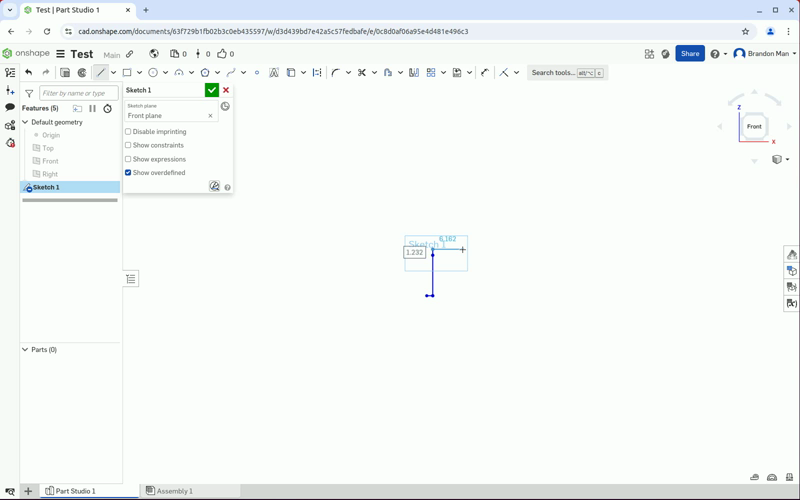
mouse_move(426, 249)
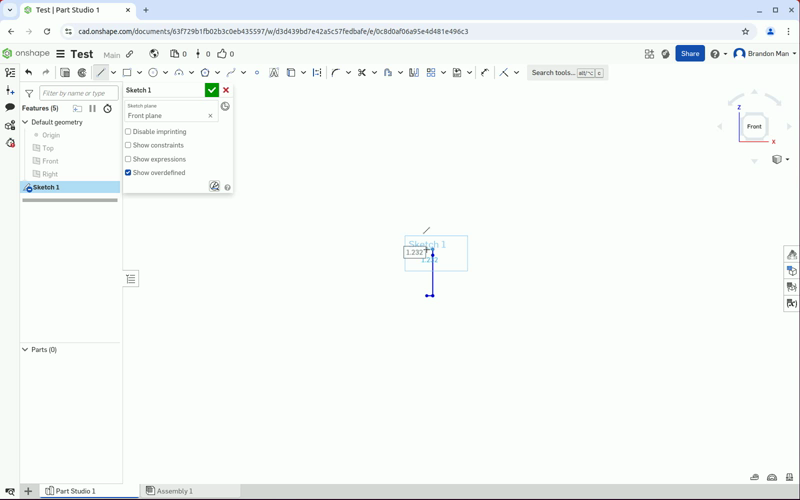
scroll(6)
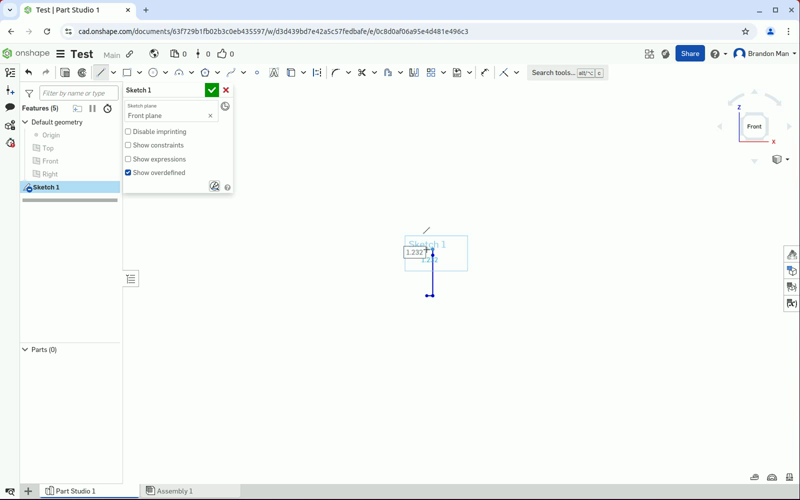
scroll(6)
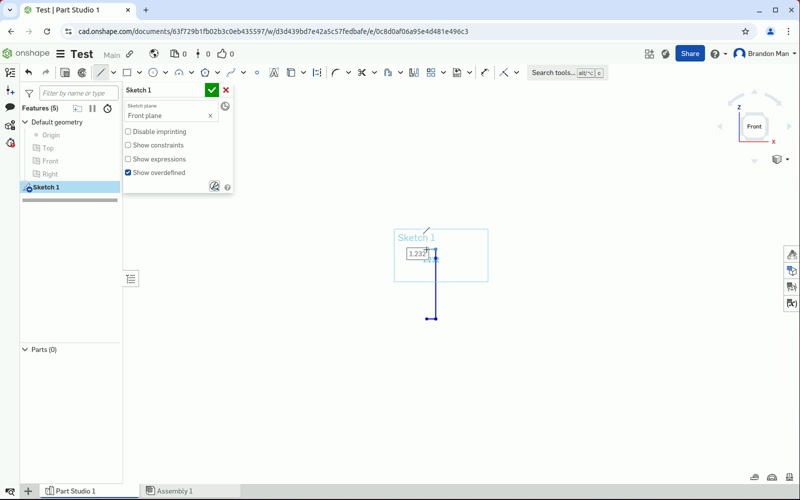
scroll(6)
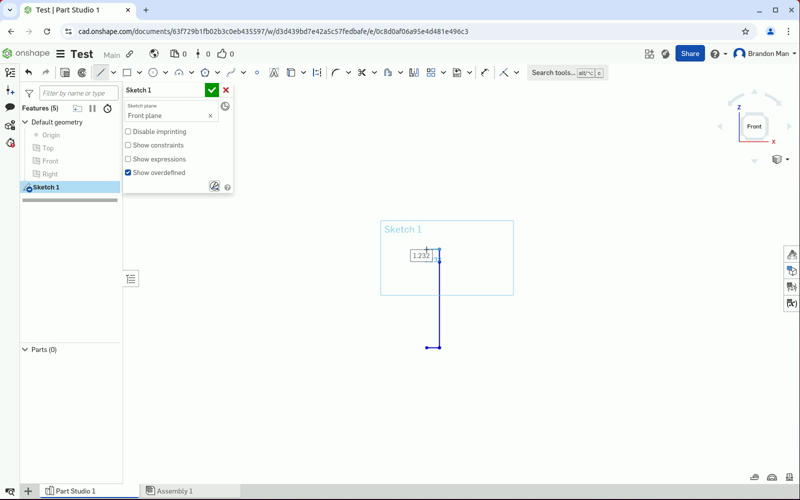
scroll(6)
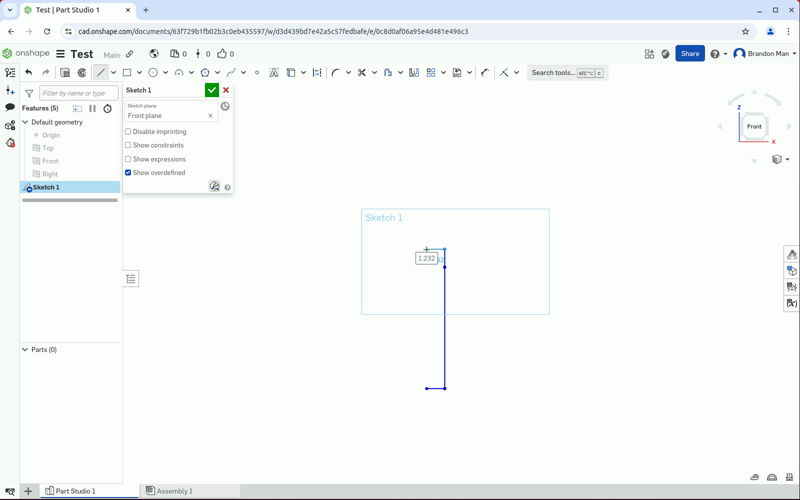
scroll(6)
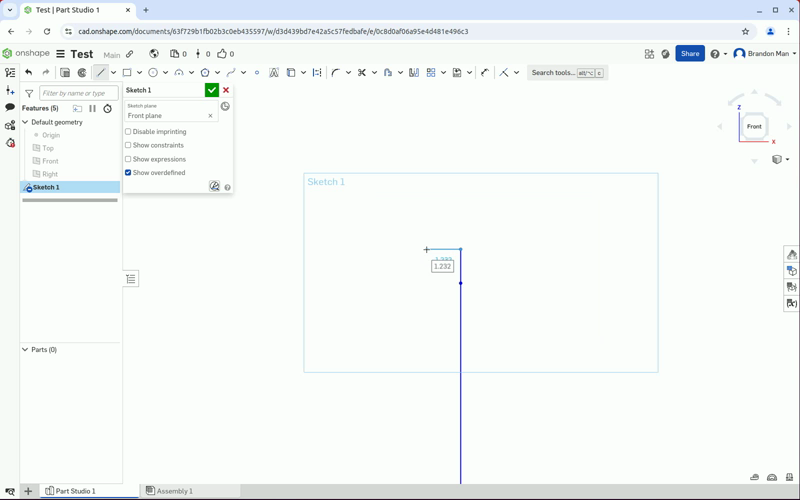
scroll(6)
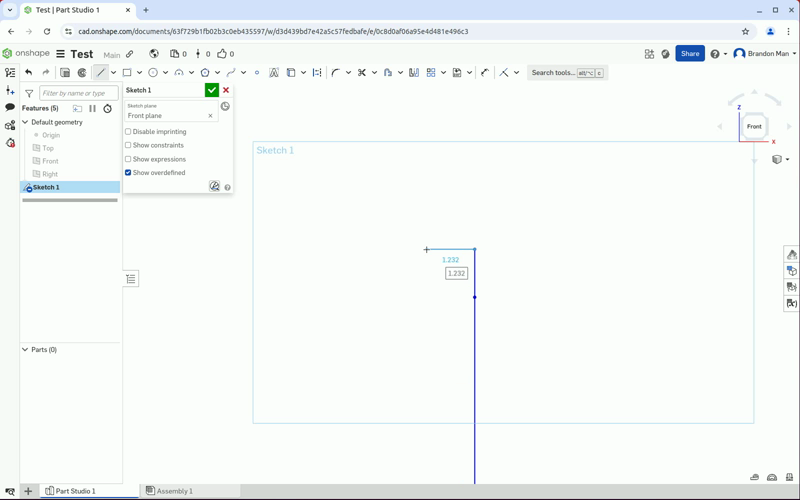
scroll(6)
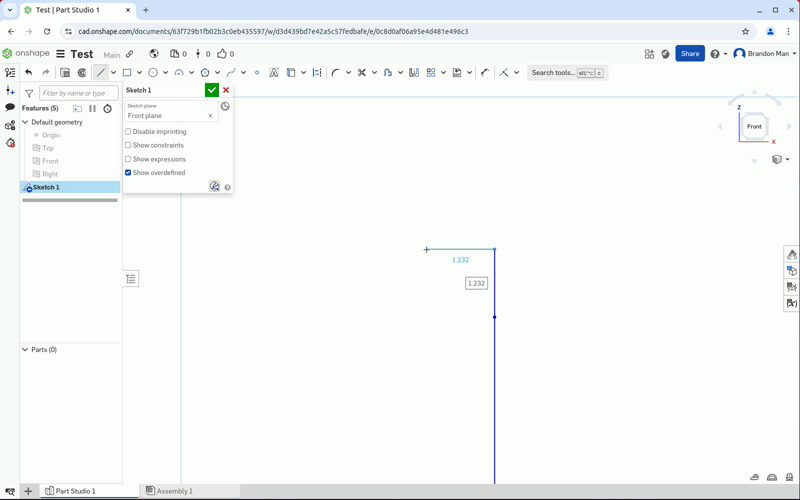
click(426, 249)
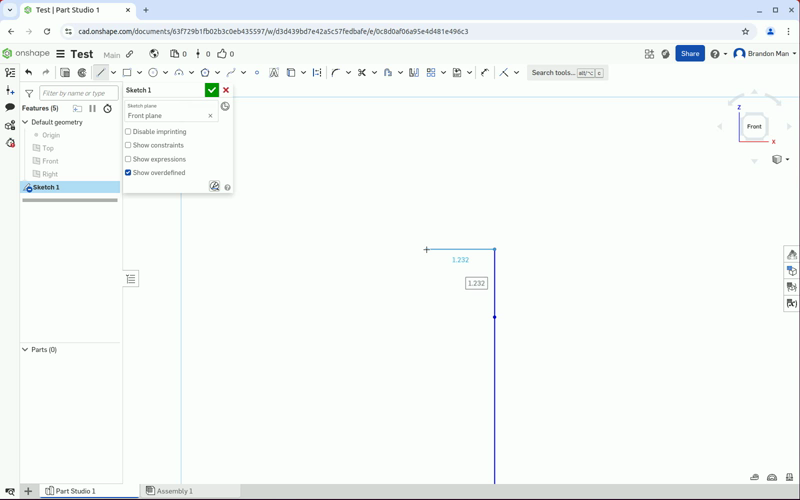
scroll(-6)
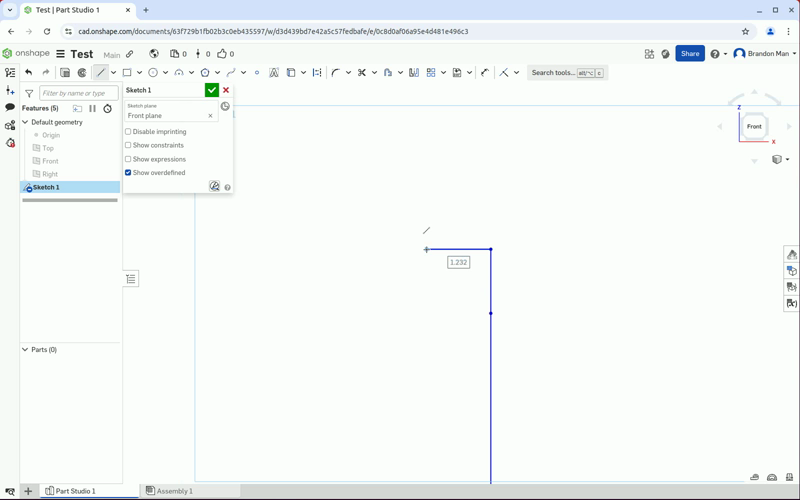
scroll(-6)
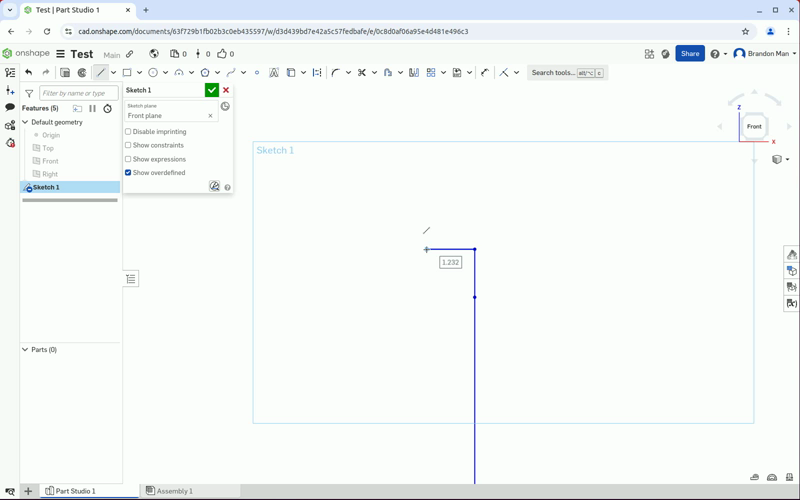
scroll(-6)
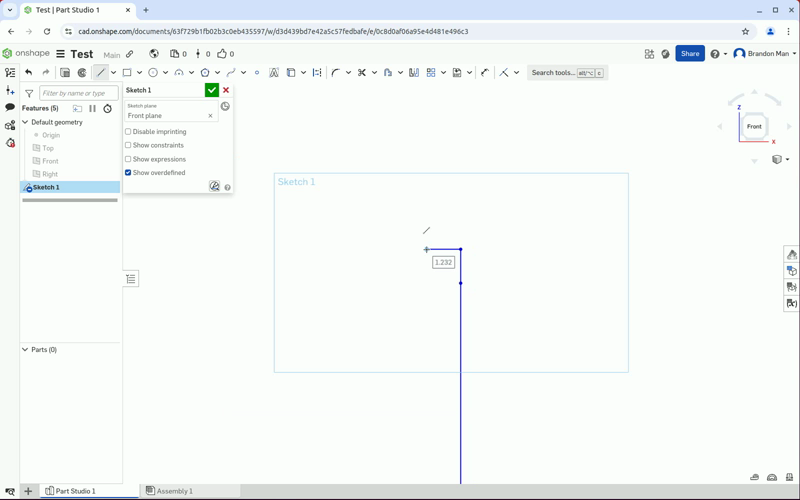
scroll(-6)
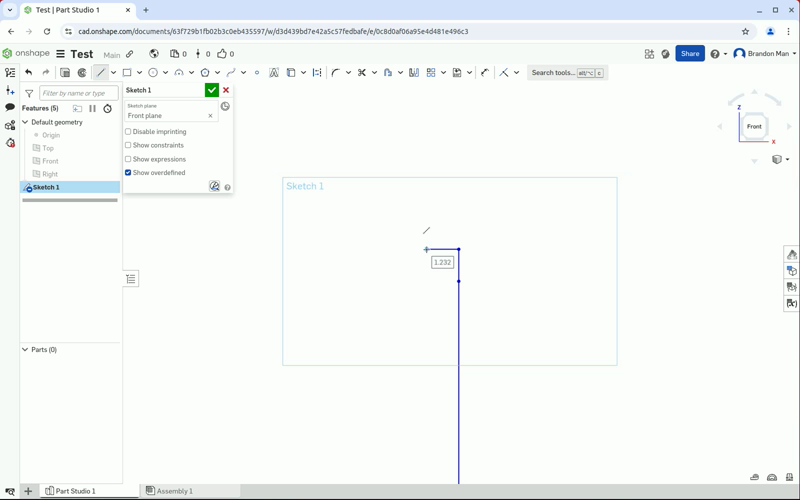
scroll(-6)
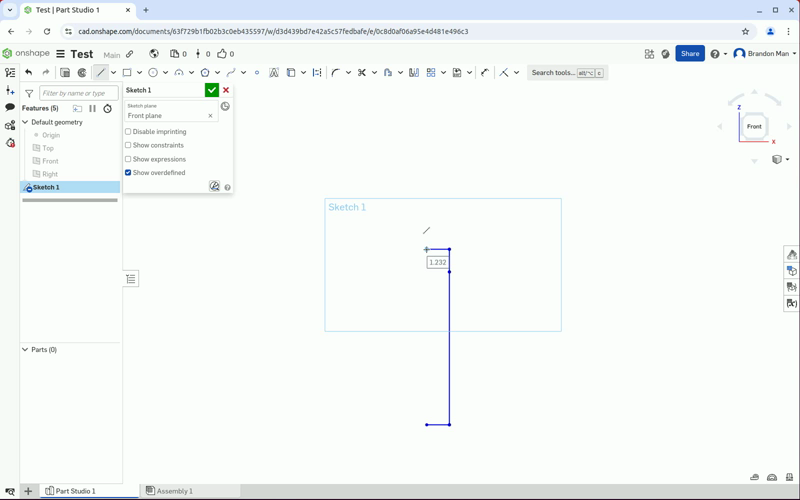
scroll(-6)
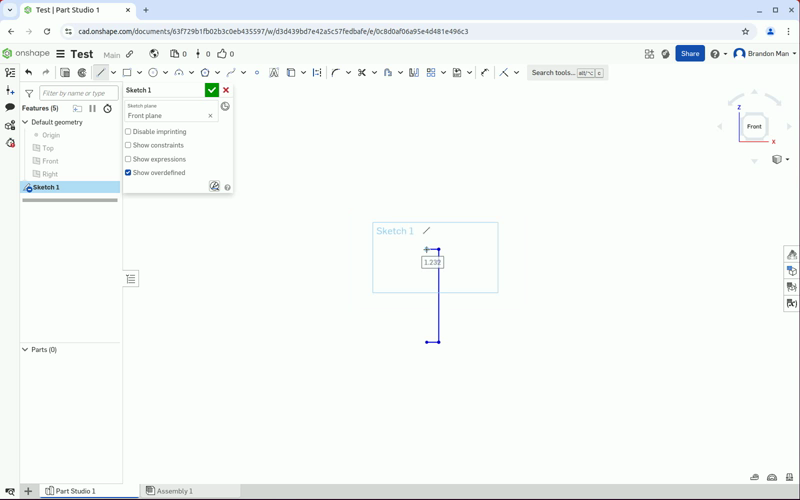
scroll(-6)
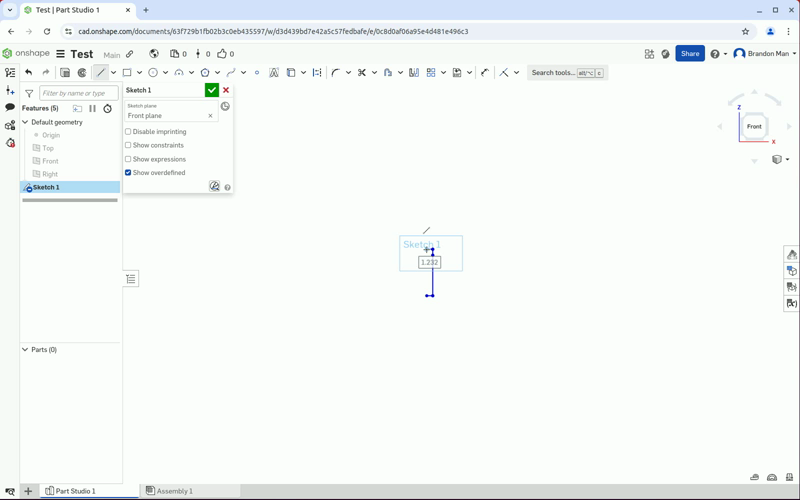
key_up(shift)
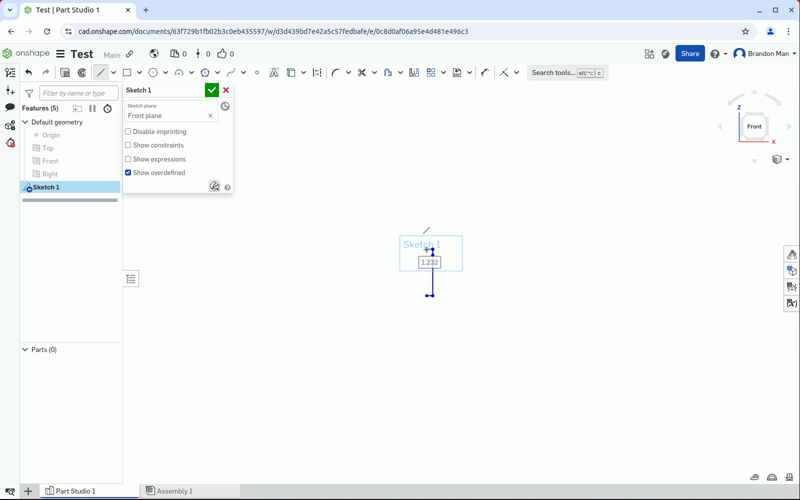
mouse_move(456, 249)
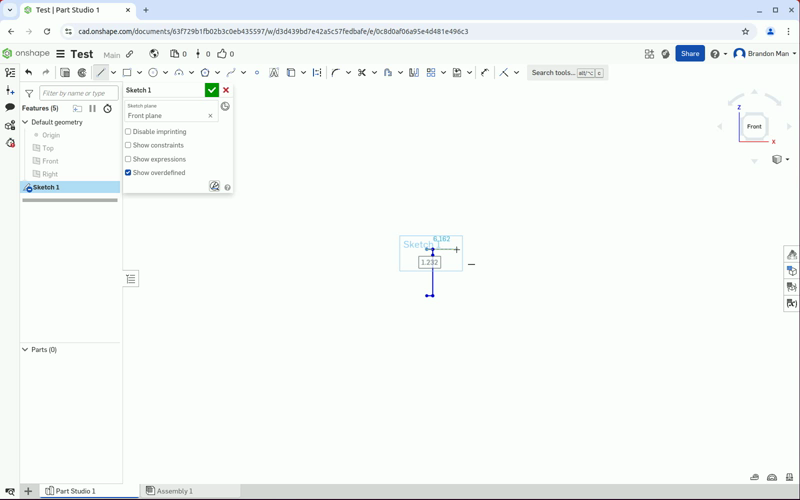
key_down(shift)
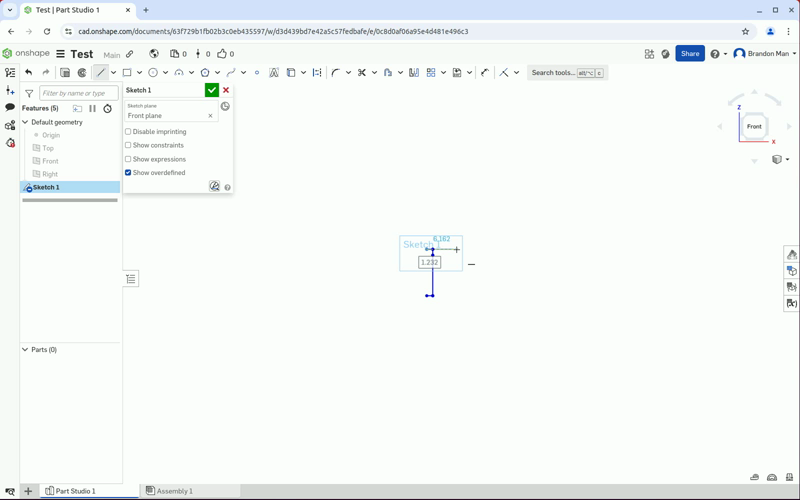
mouse_move(426, 295)
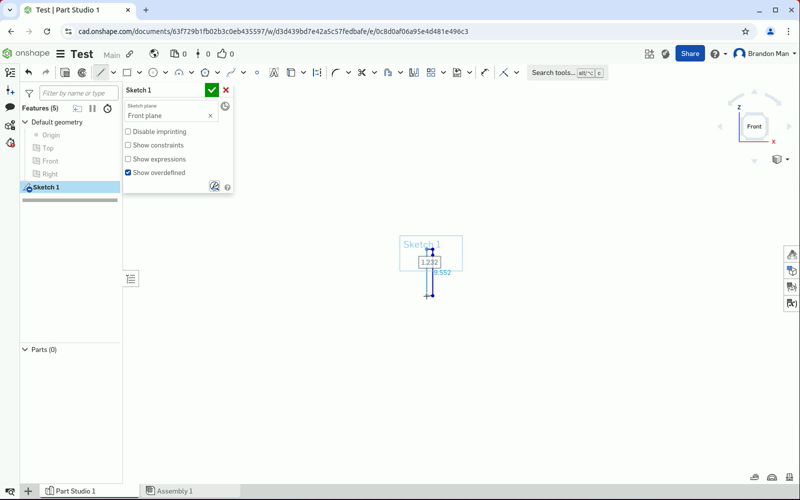
key_up(shift)
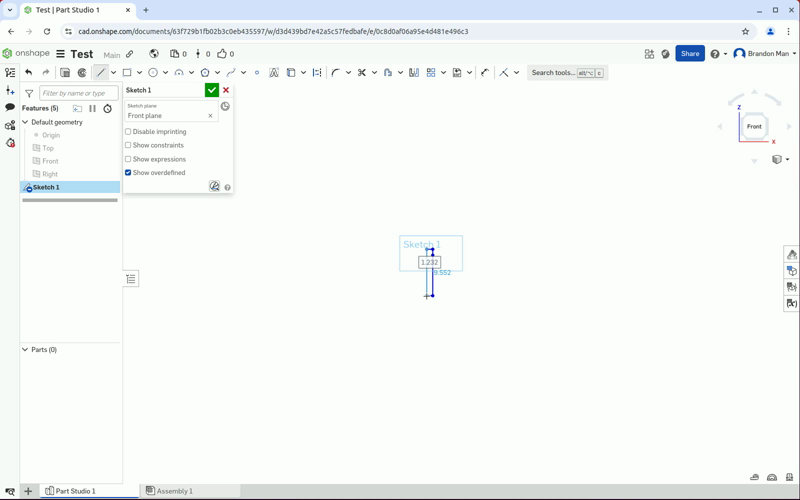
click(426, 295)
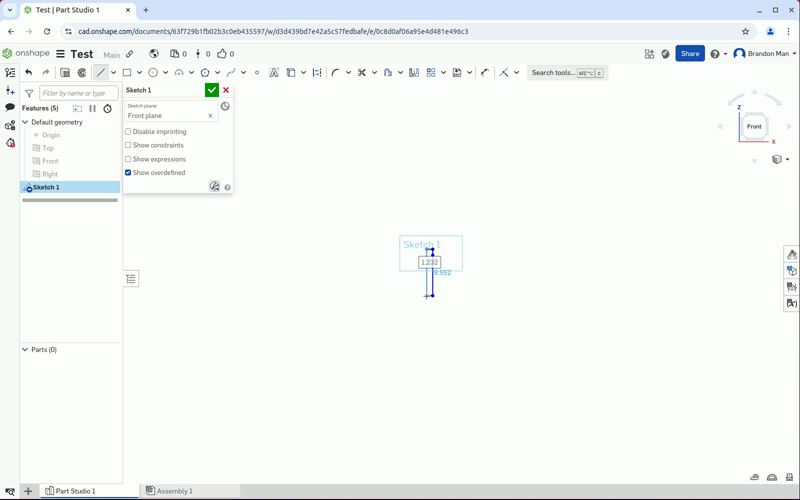
key(esc)
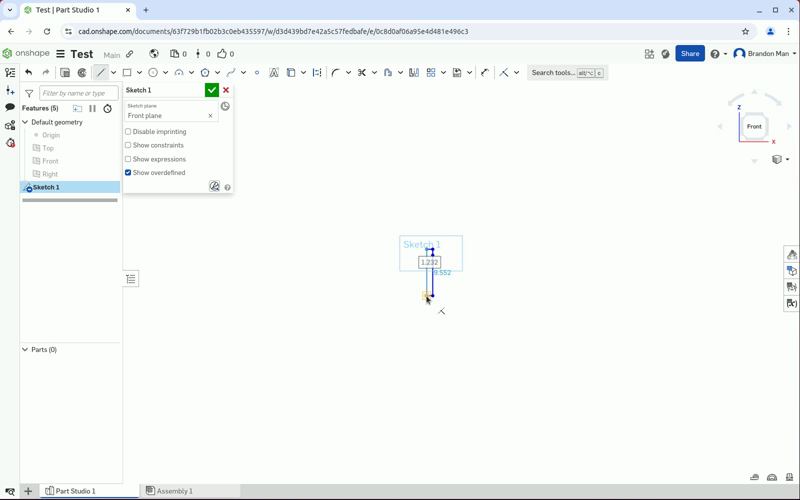
mouse_move(431, 257)
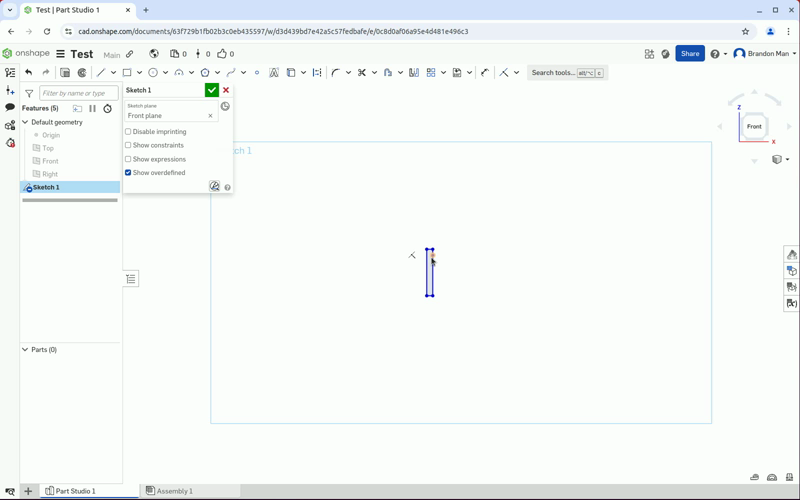
scroll(6)
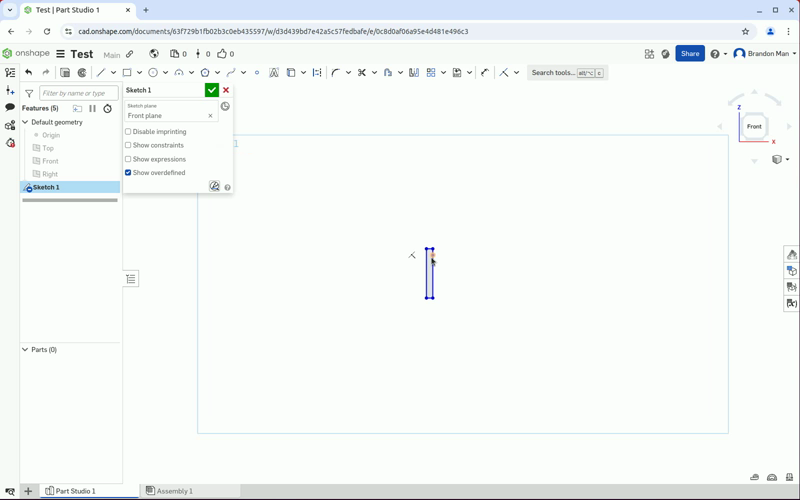
scroll(6)
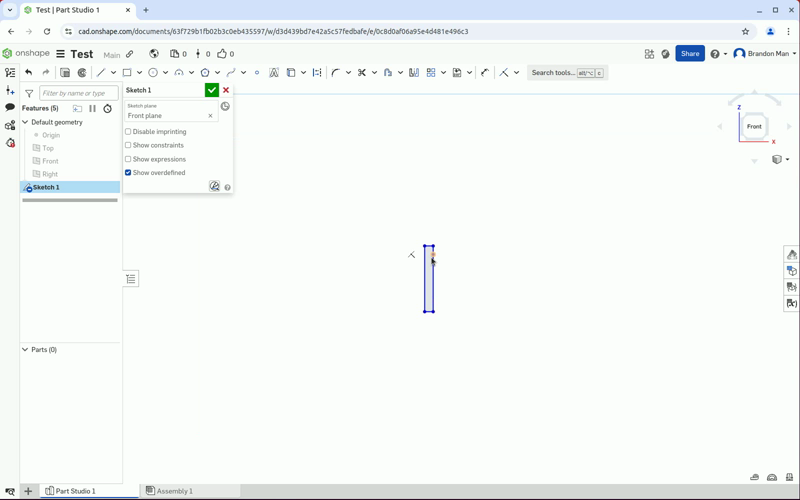
scroll(6)
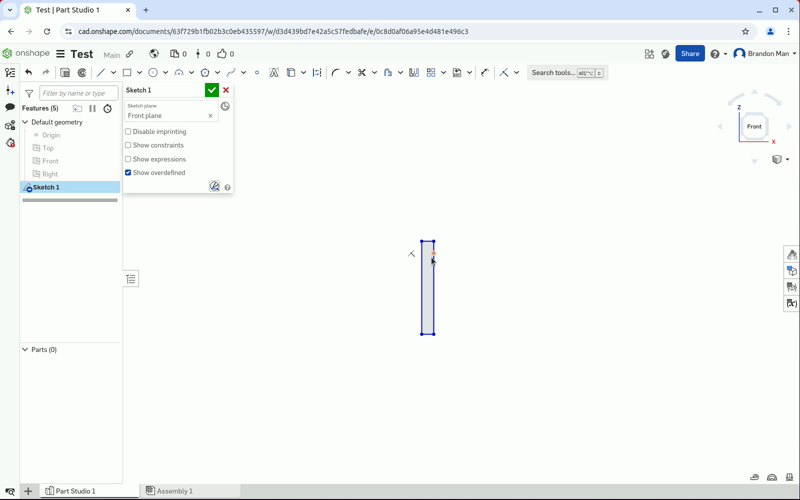
scroll(6)
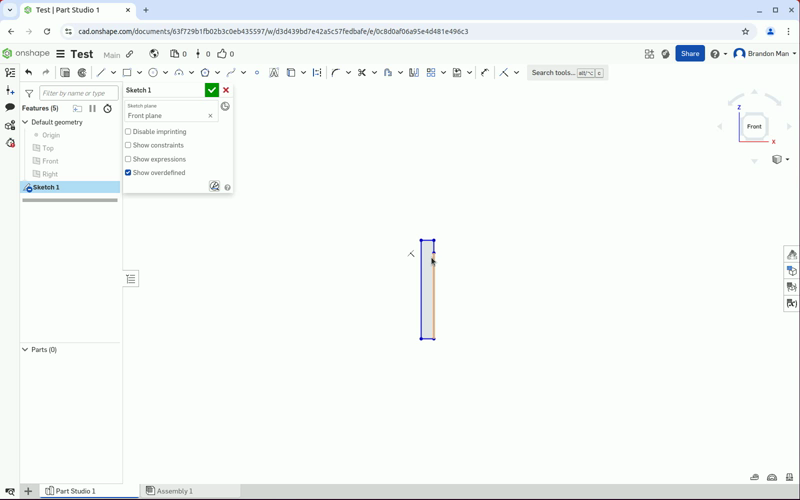
scroll(6)
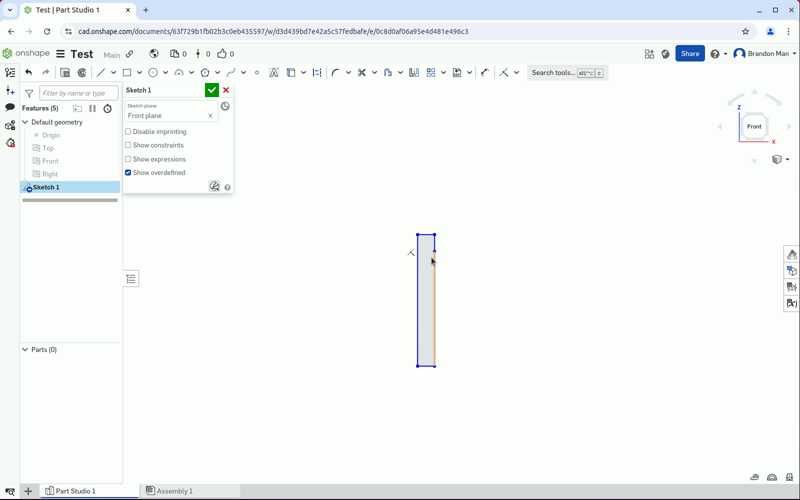
scroll(6)
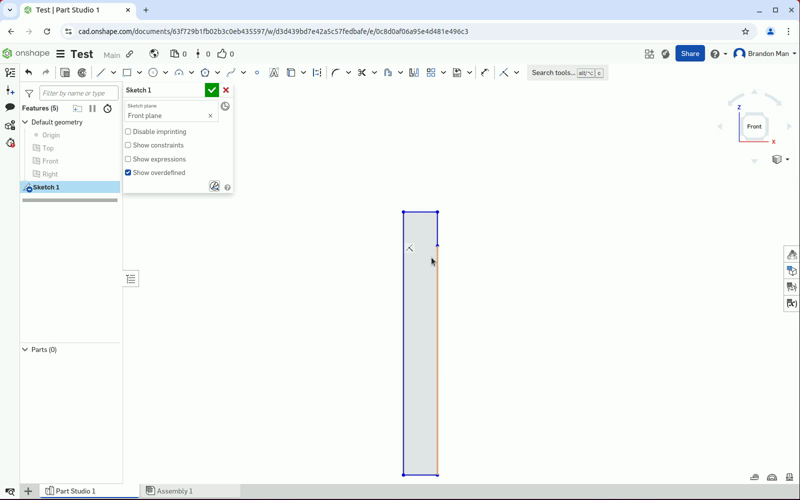
scroll(6)
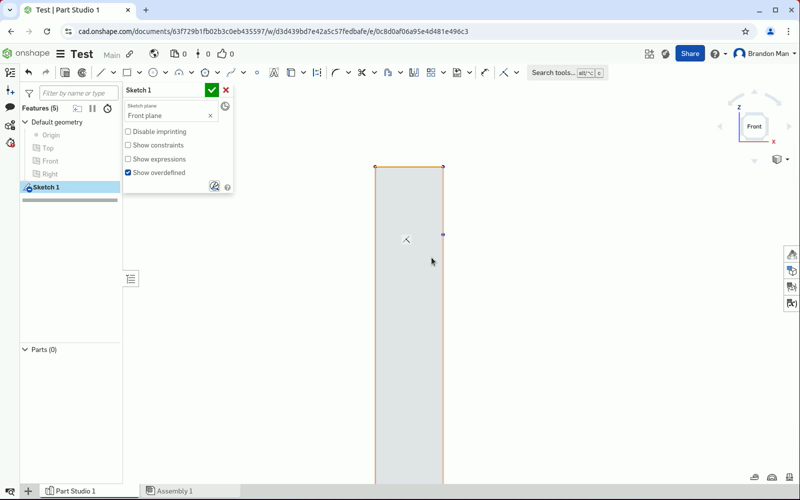
click(431, 257)
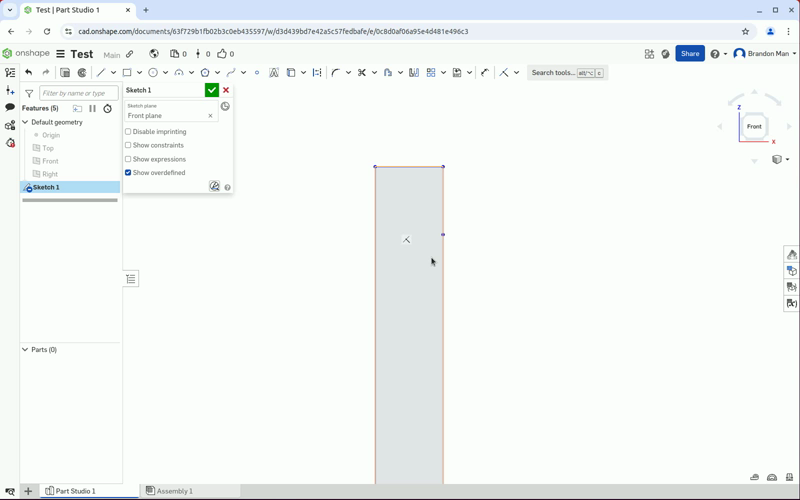
scroll(-6)
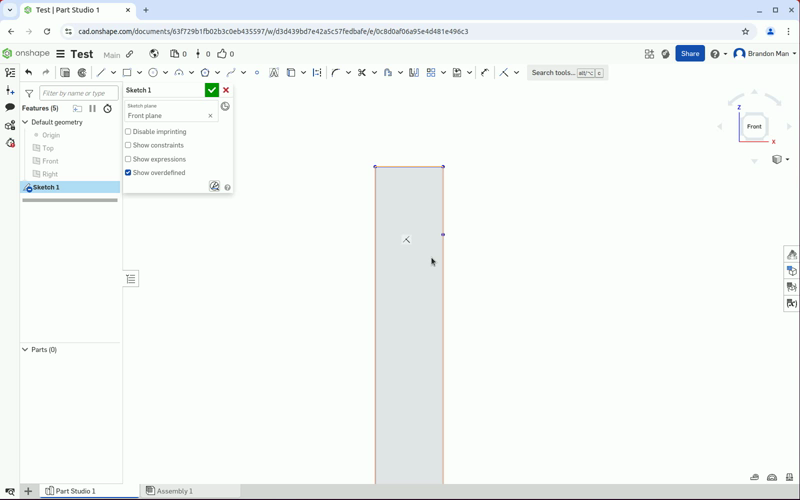
scroll(-6)
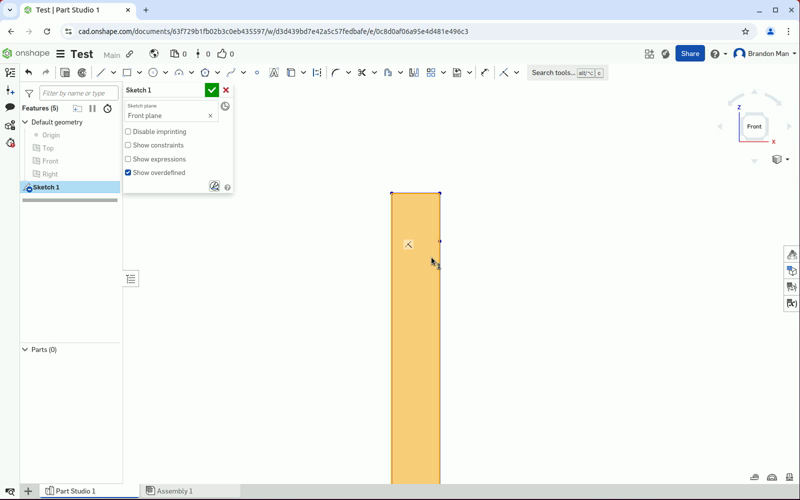
scroll(-6)
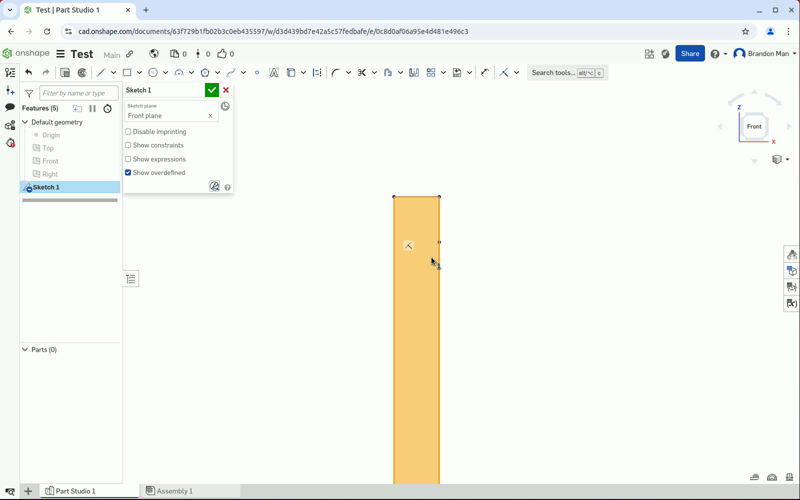
scroll(-6)
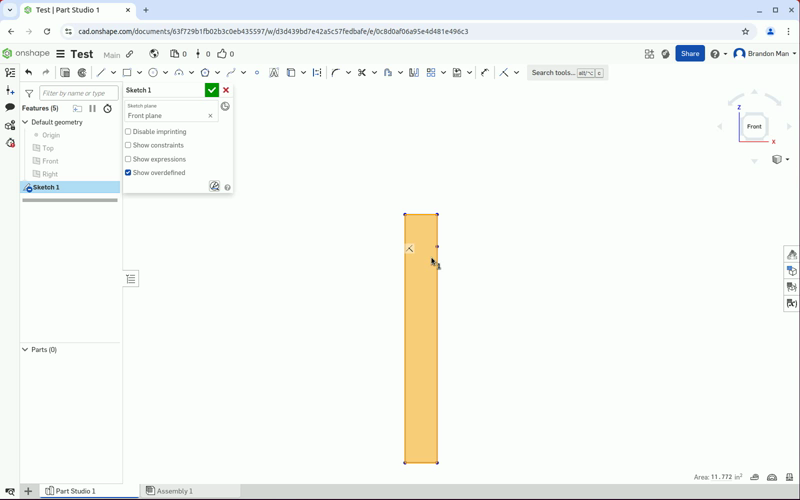
scroll(-6)
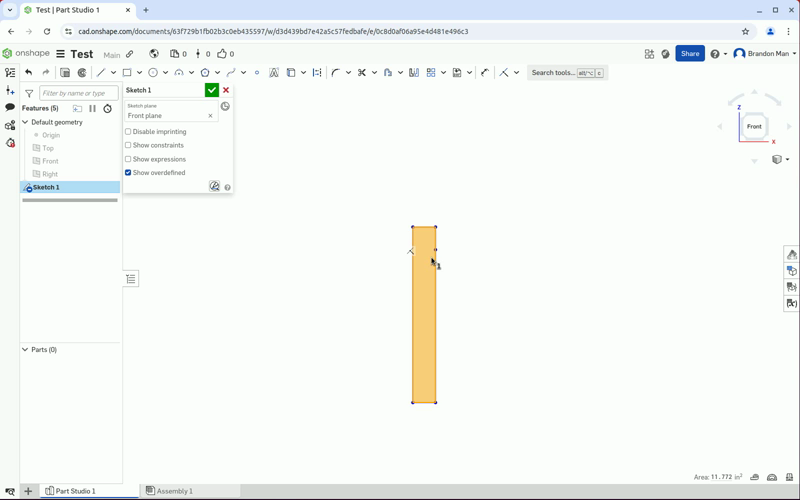
scroll(-6)
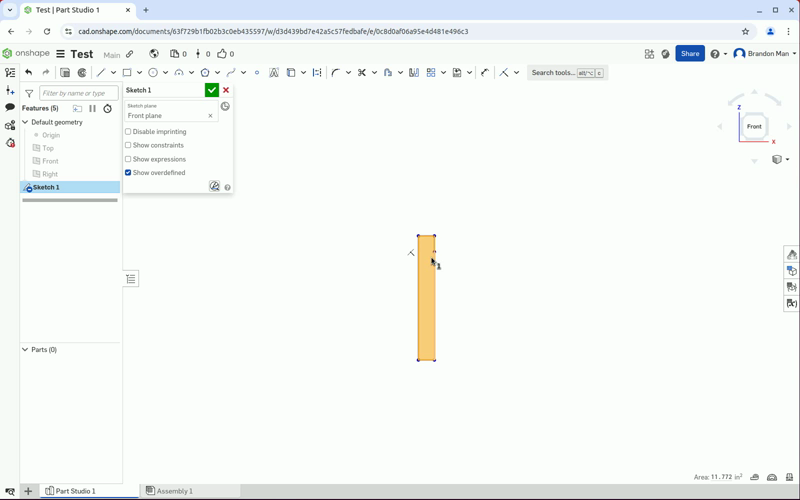
scroll(-6)
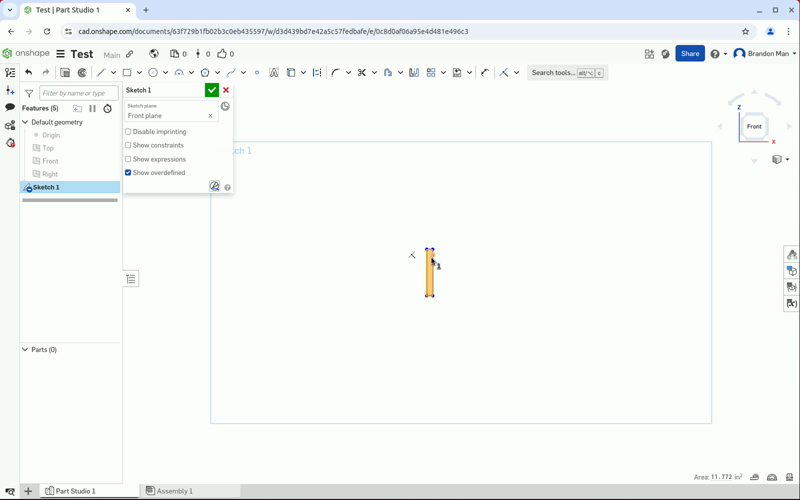
mouse_move(73, 352)
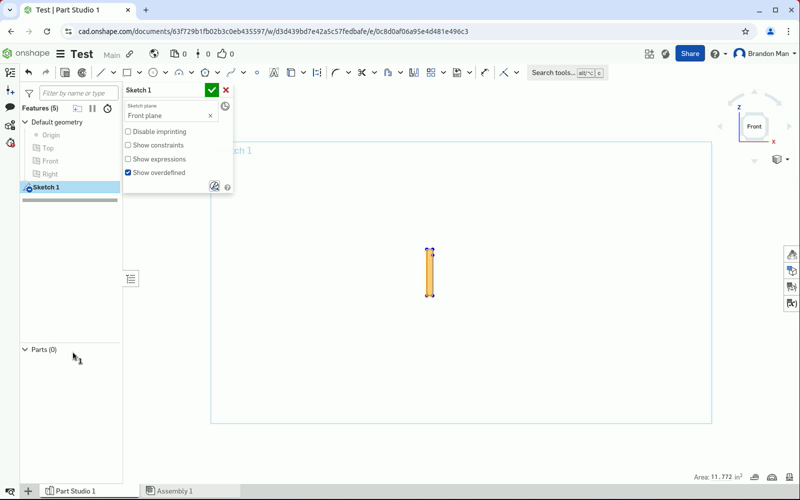
key(shift+y)
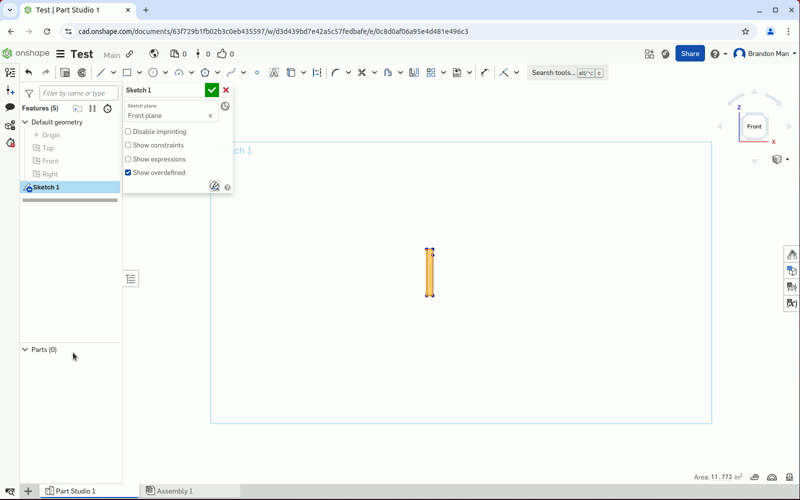
key(shift+e)
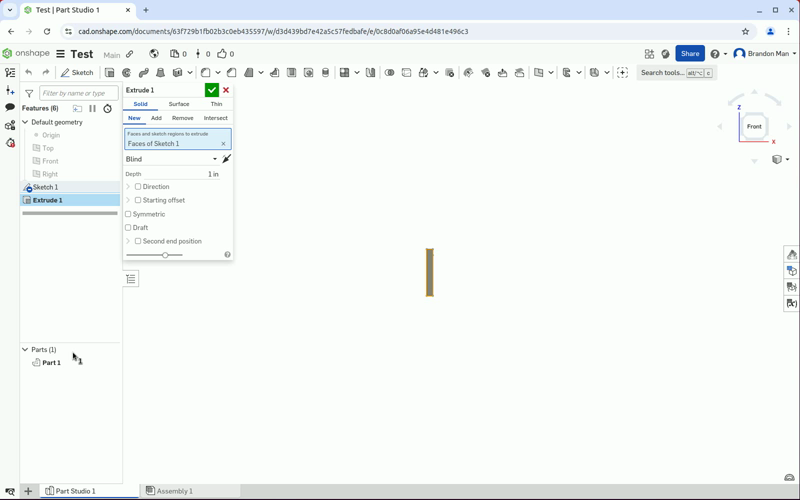
mouse_move(143, 106)
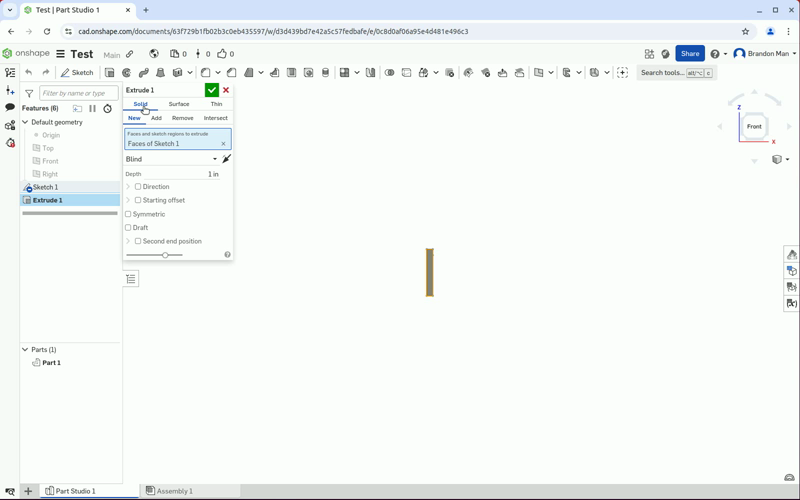
click(143, 106)
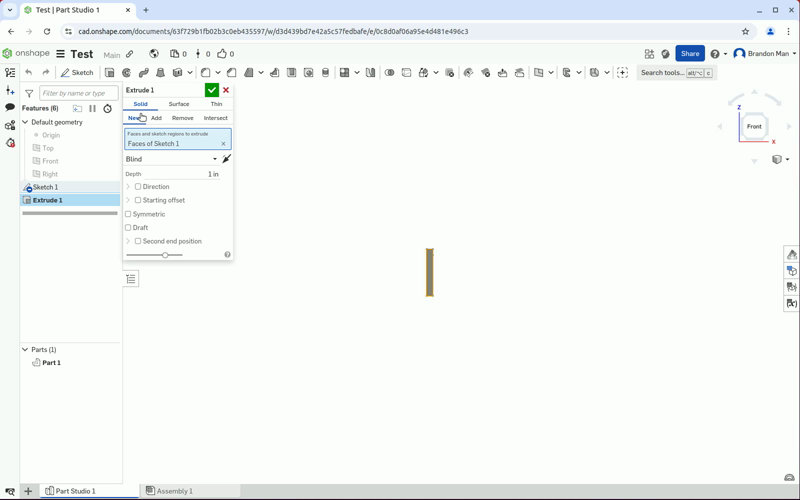
mouse_move(137, 120)
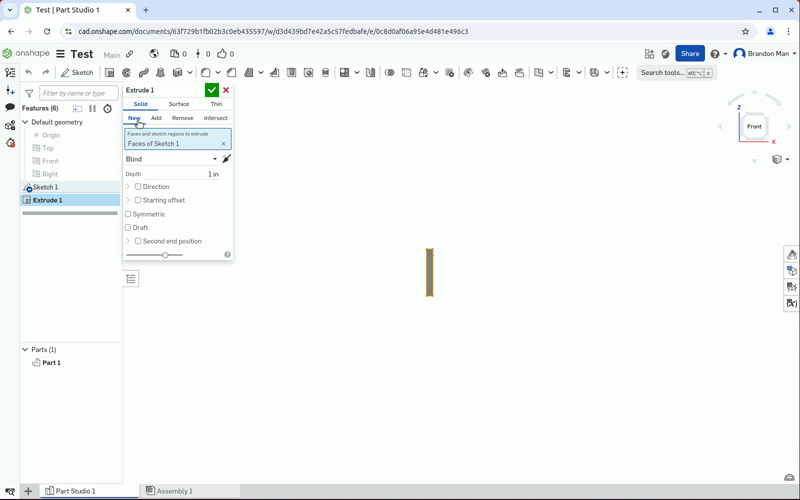
click(137, 120)
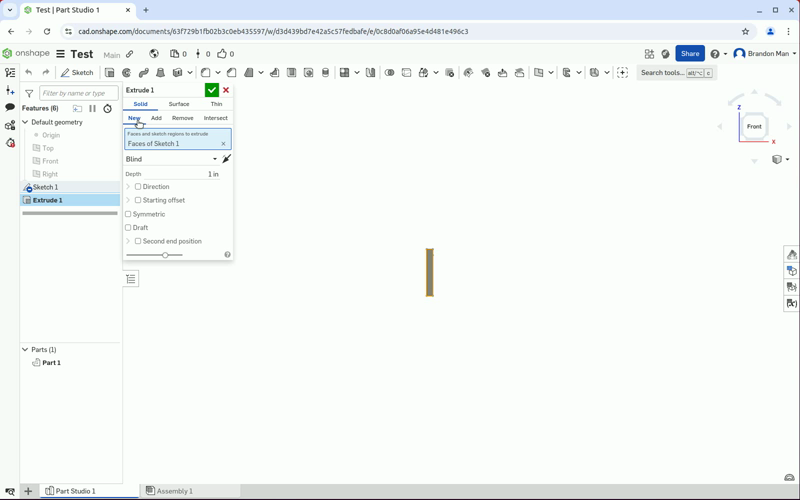
key(tab, 4)
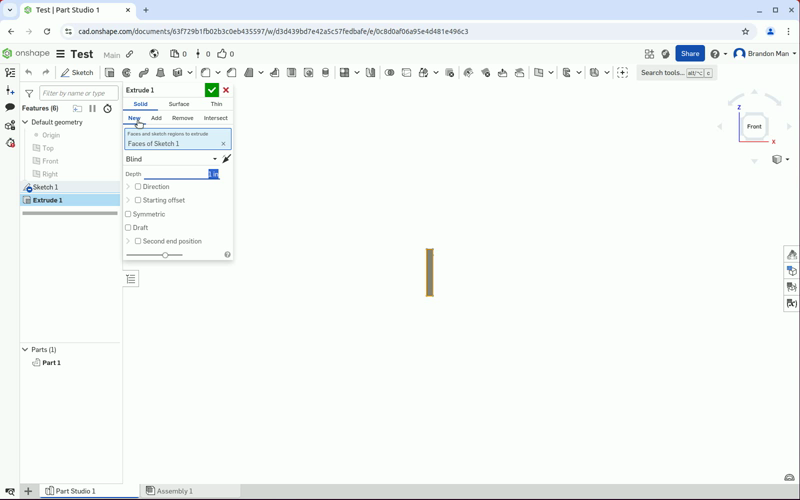
text(4.092)
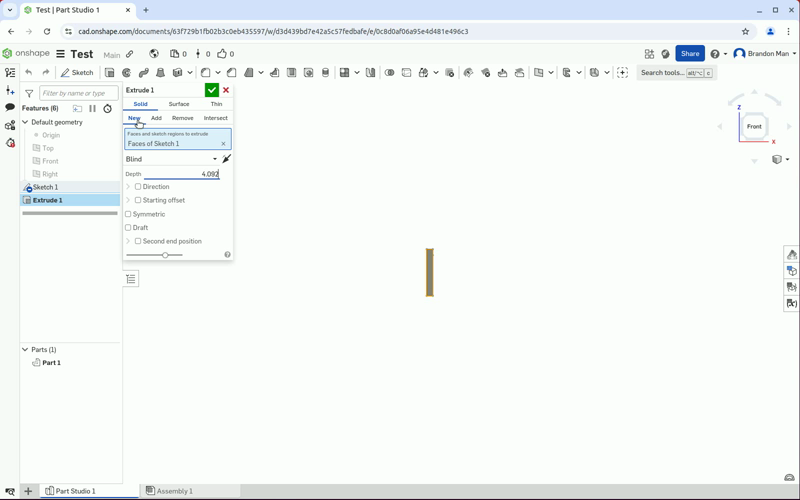
key(enter)
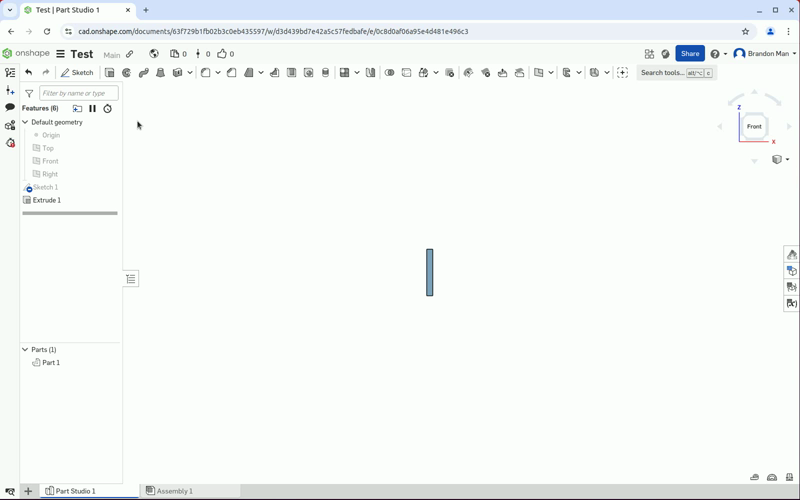
key(shift+h)
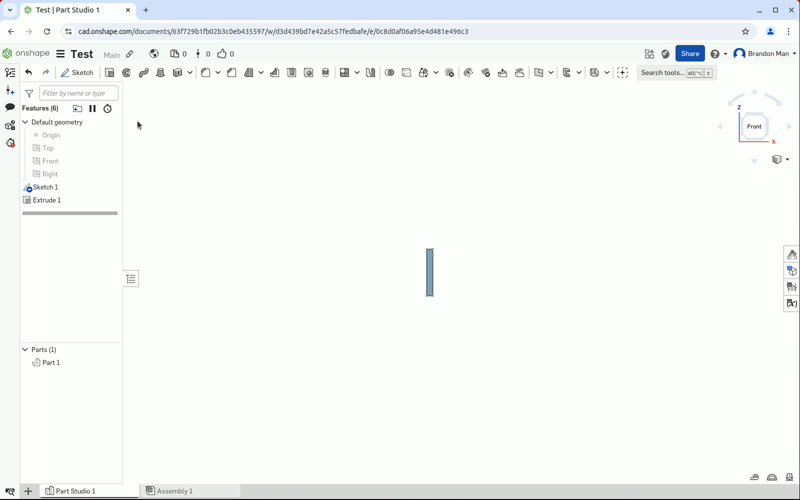
key(shift+h)
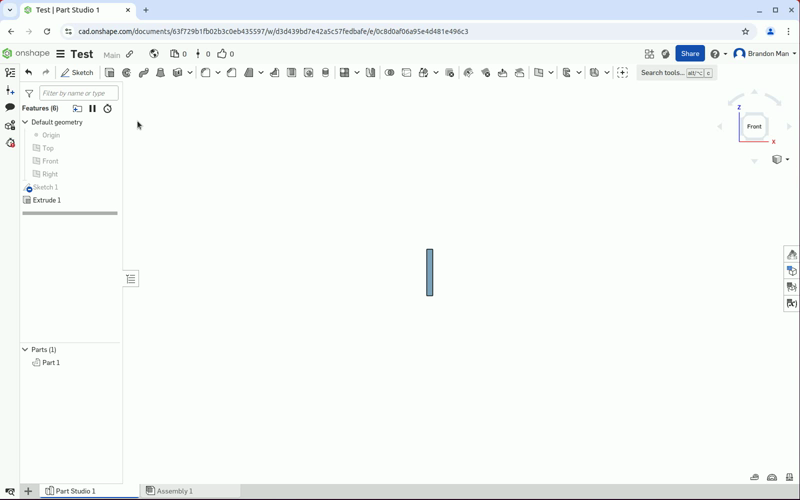
mouse_move(73, 189)
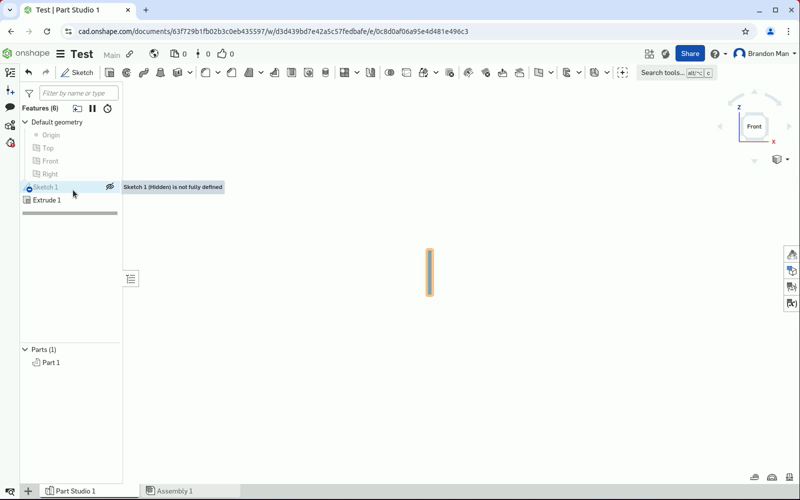
click(73, 189)
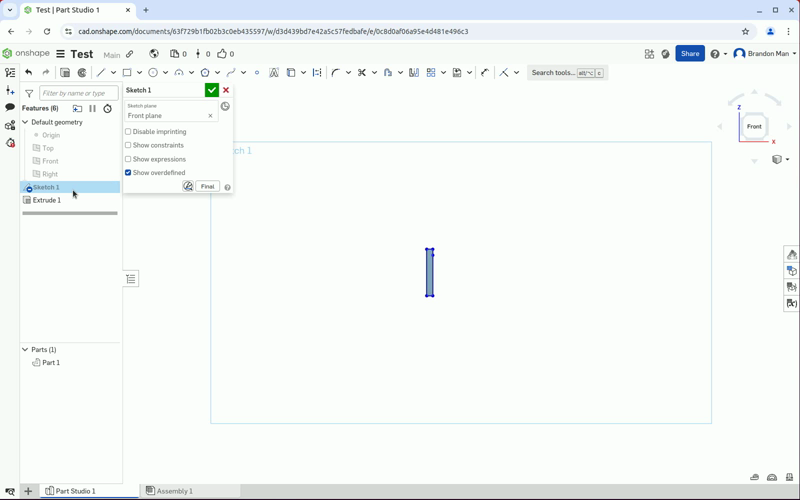
mouse_move(229, 92)
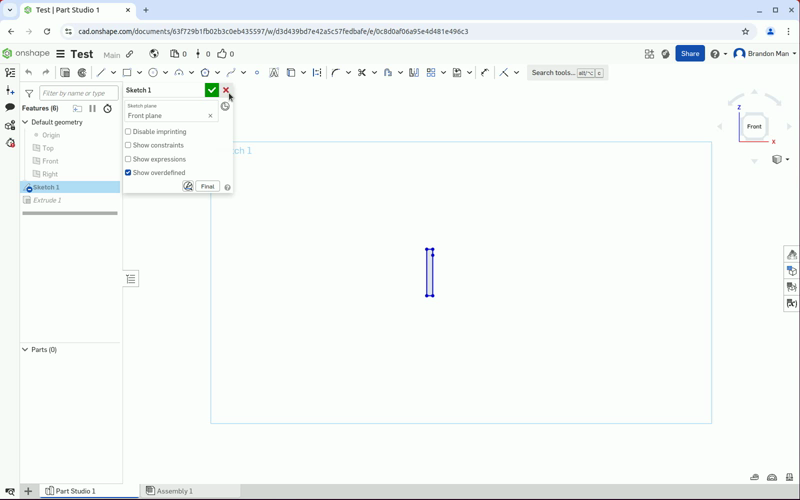
click(229, 92)
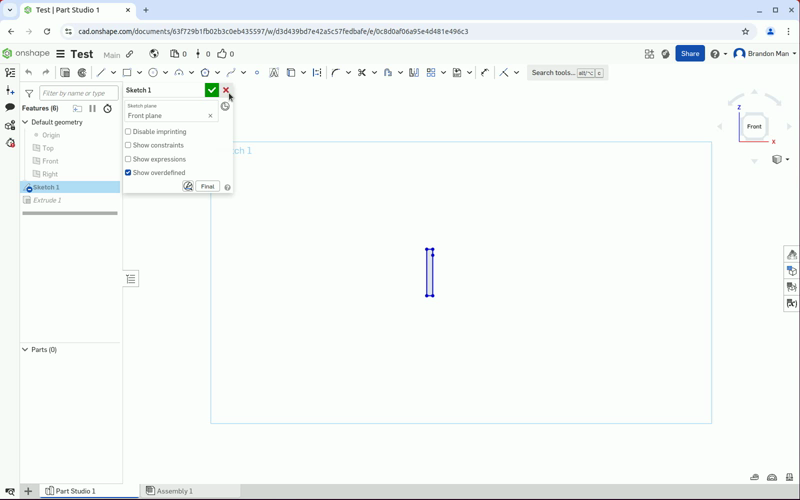
key(shift+s)
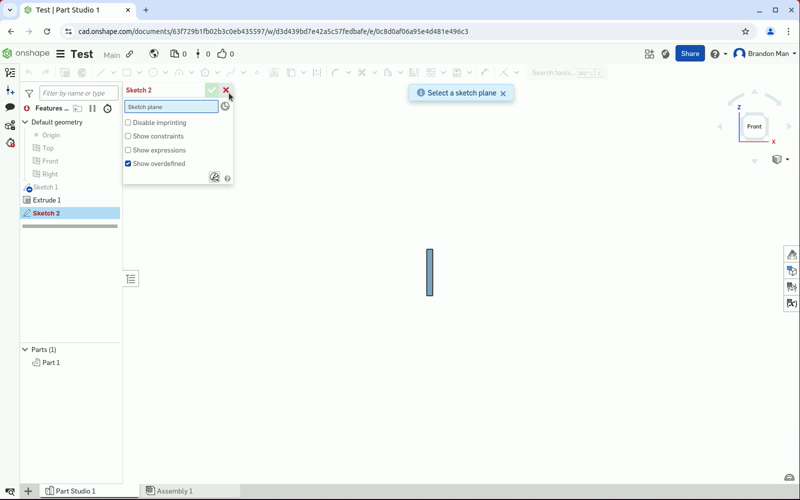
mouse_move(73, 163)
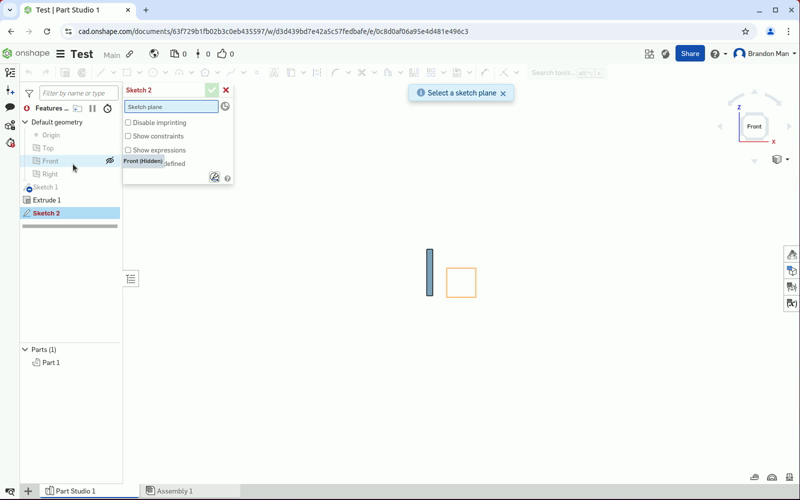
click(73, 163)
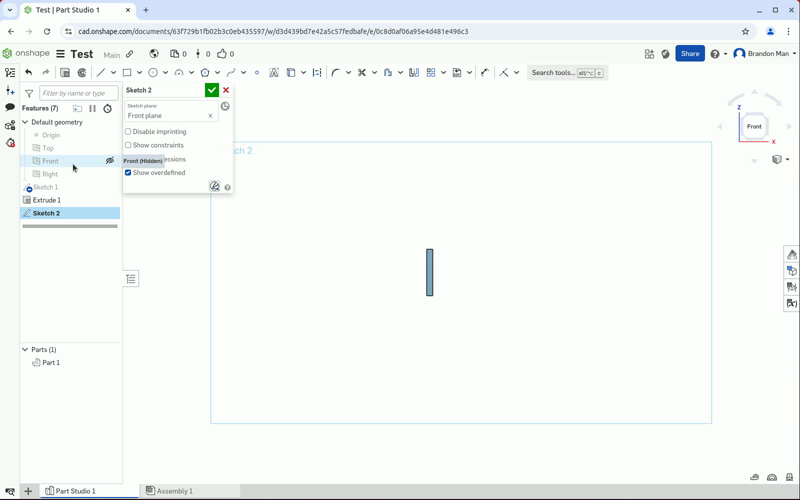
mouse_move(73, 352)
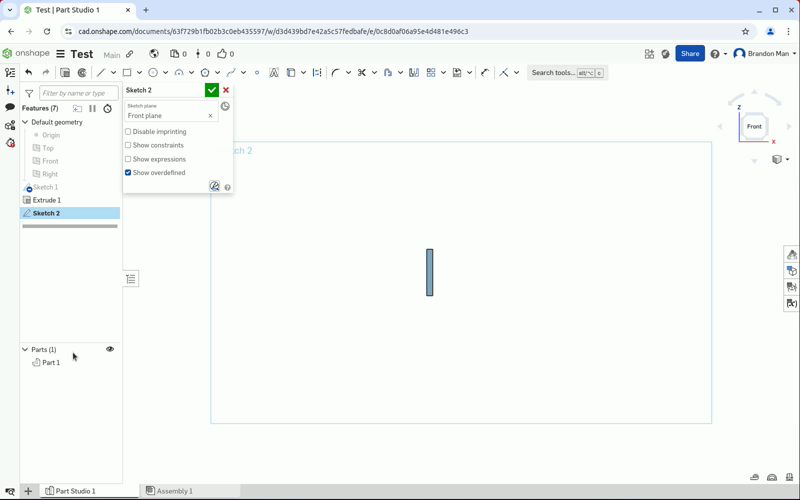
key(y)
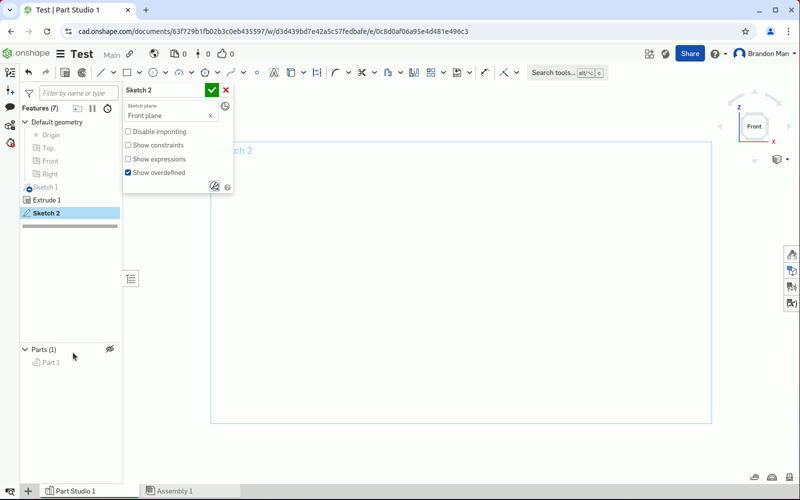
key(l)
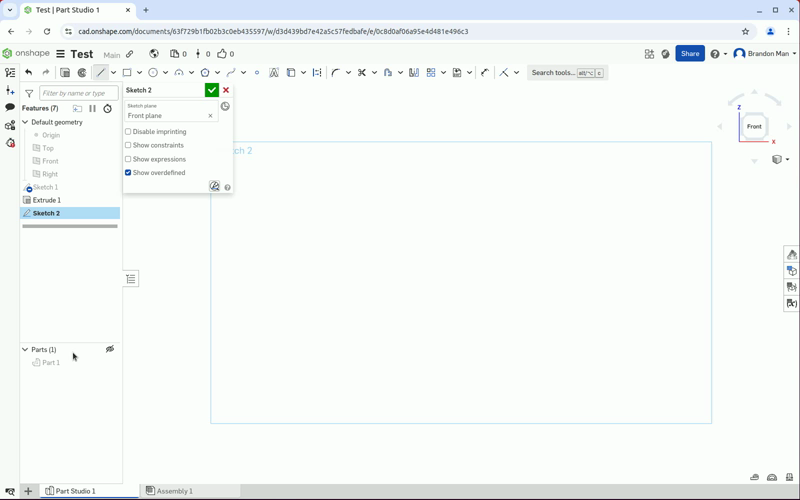
key_down(shift)
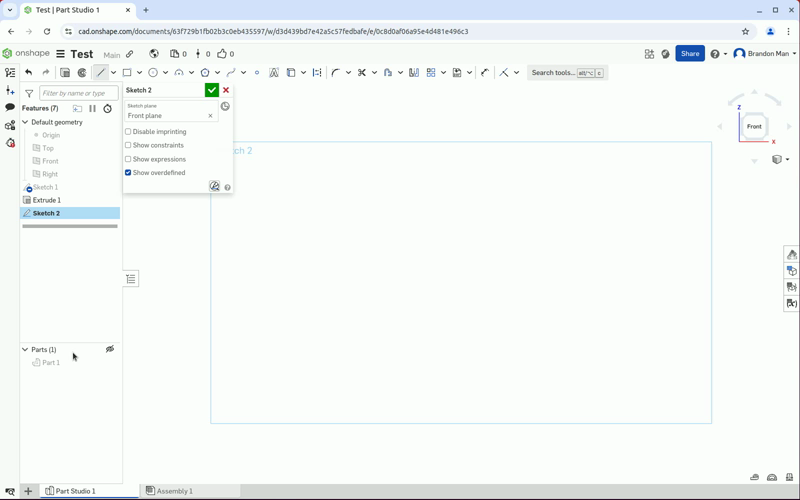
mouse_move(432, 254)
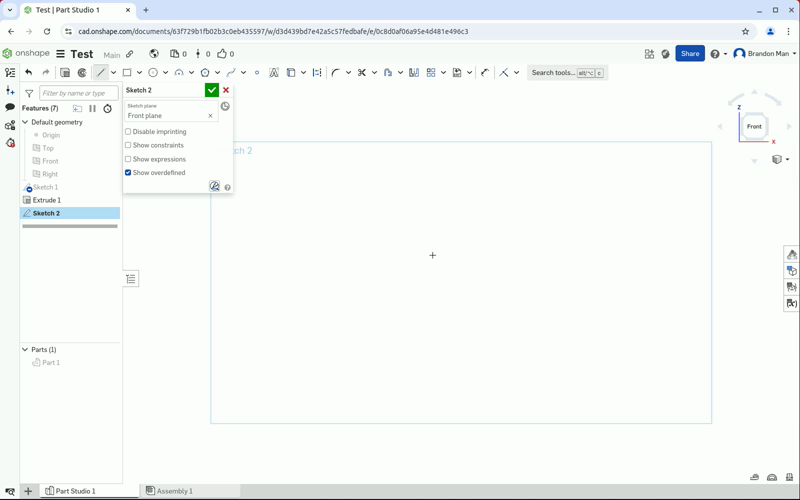
click(432, 254)
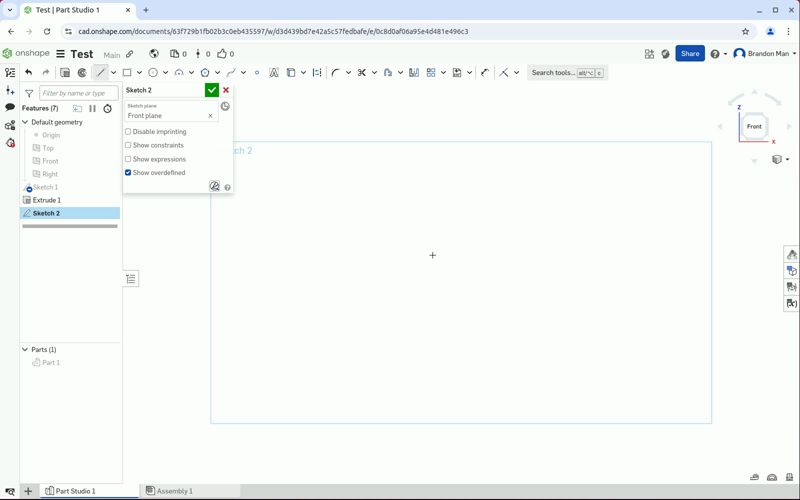
key_up(shift)
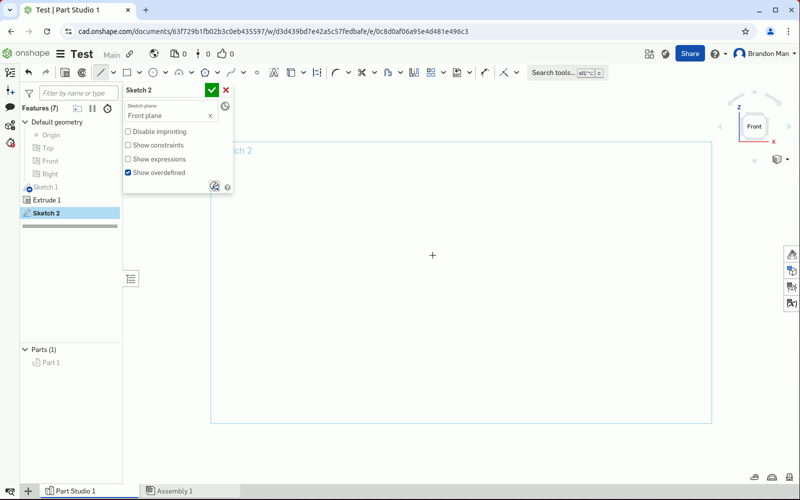
key_down(shift)
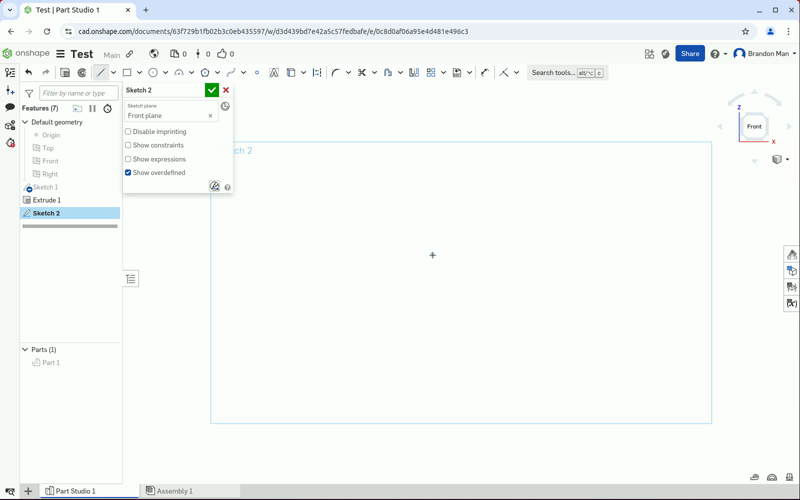
mouse_move(462, 254)
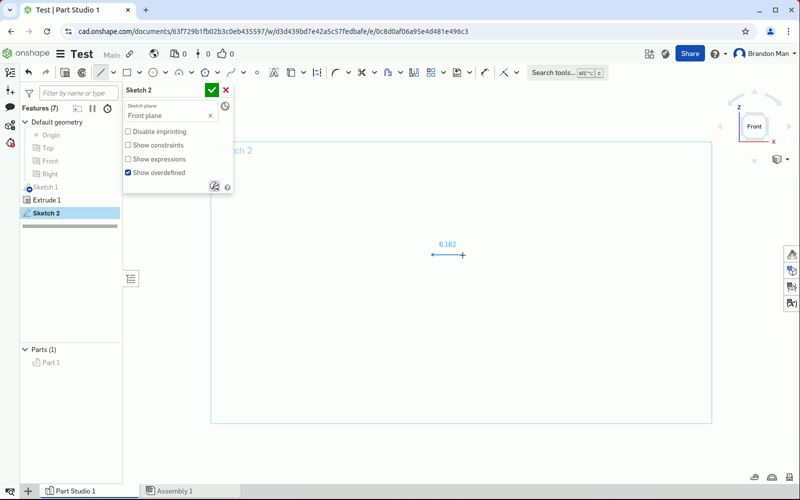
mouse_move(473, 254)
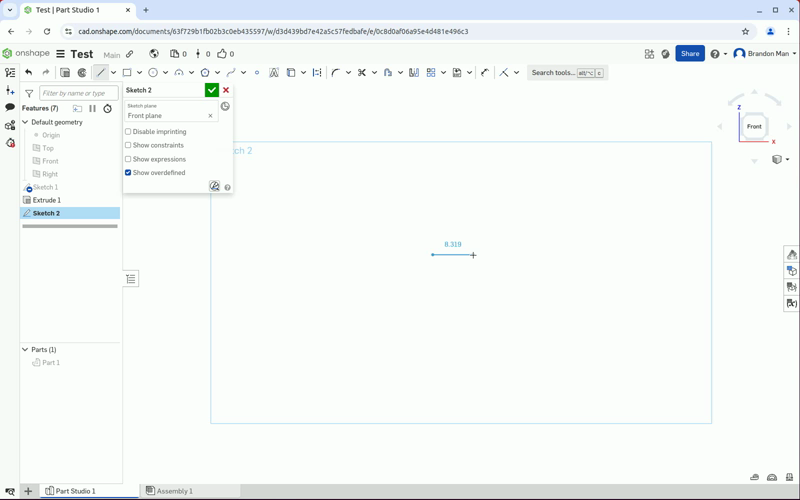
click(473, 254)
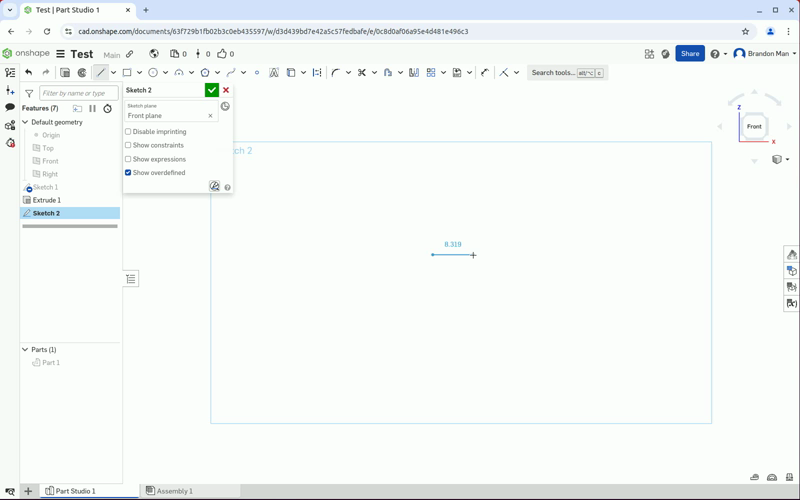
key_up(shift)
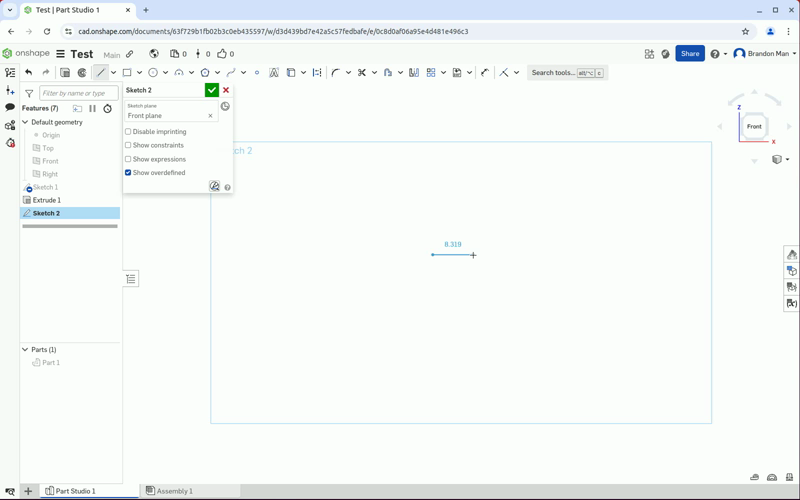
key_down(shift)
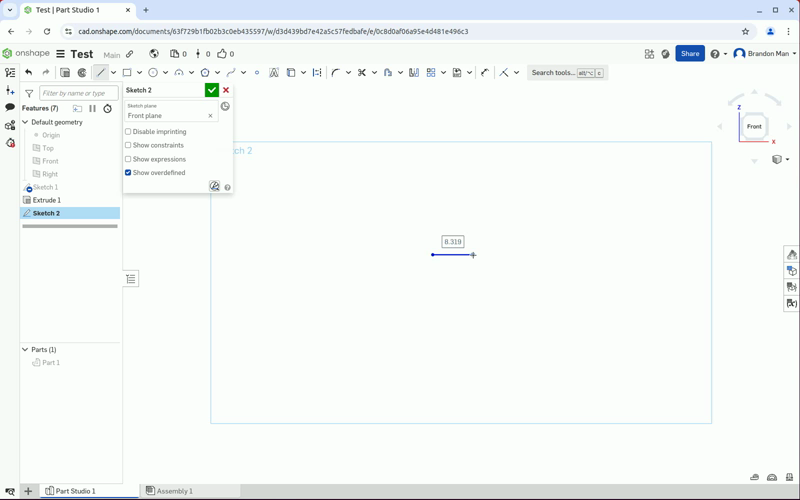
mouse_move(503, 254)
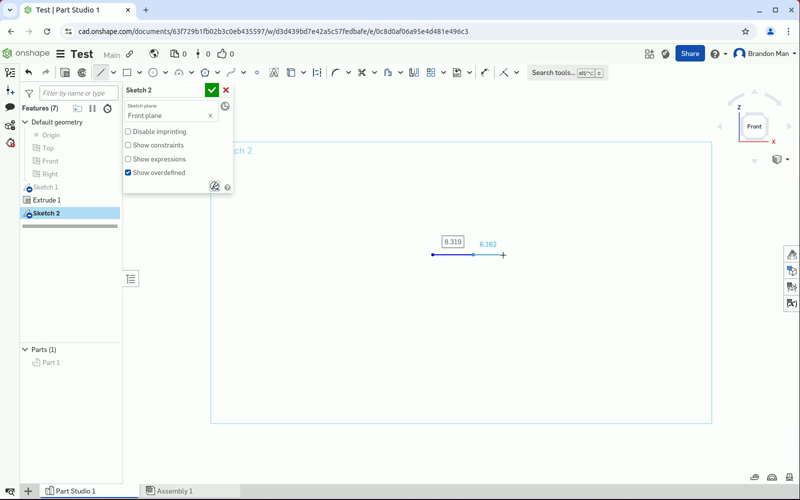
mouse_move(473, 248)
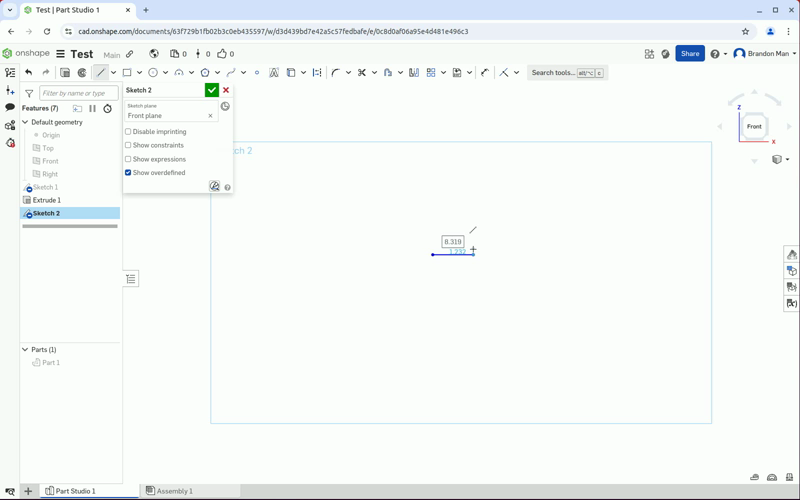
scroll(6)
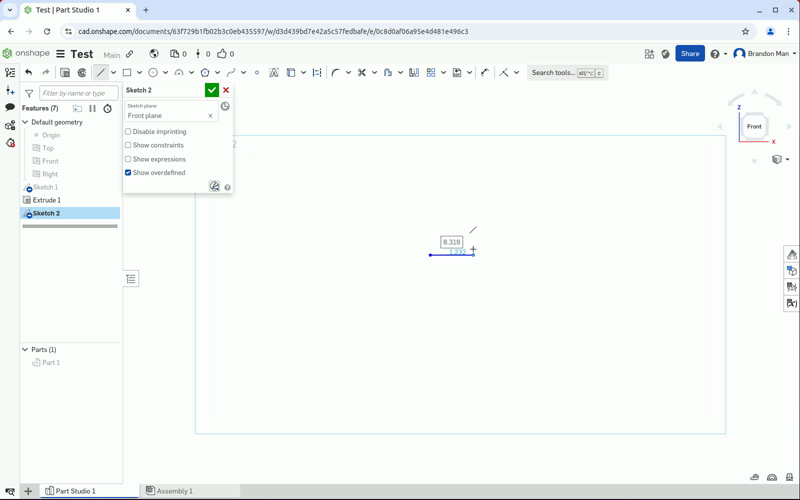
scroll(6)
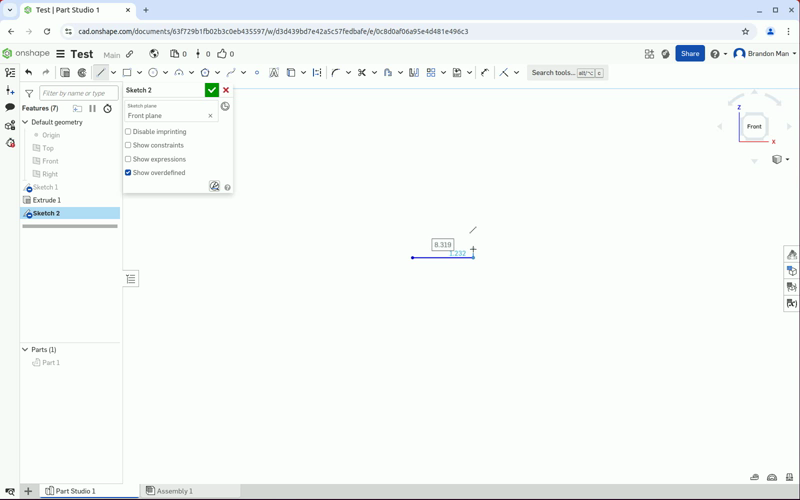
scroll(6)
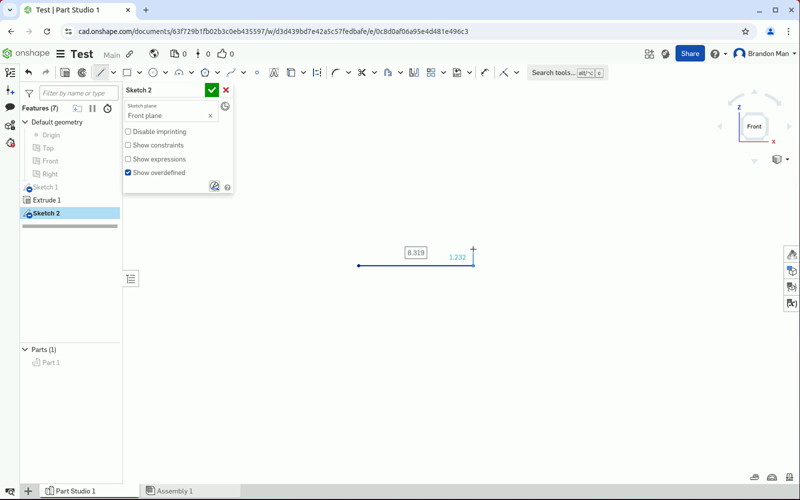
scroll(6)
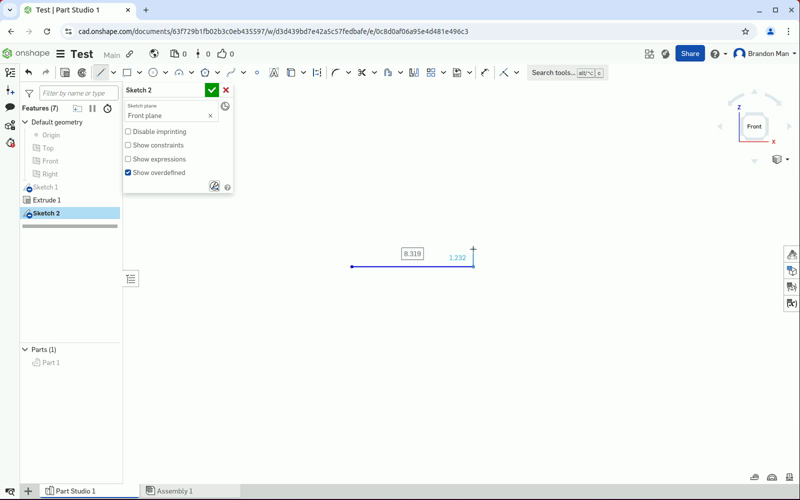
scroll(6)
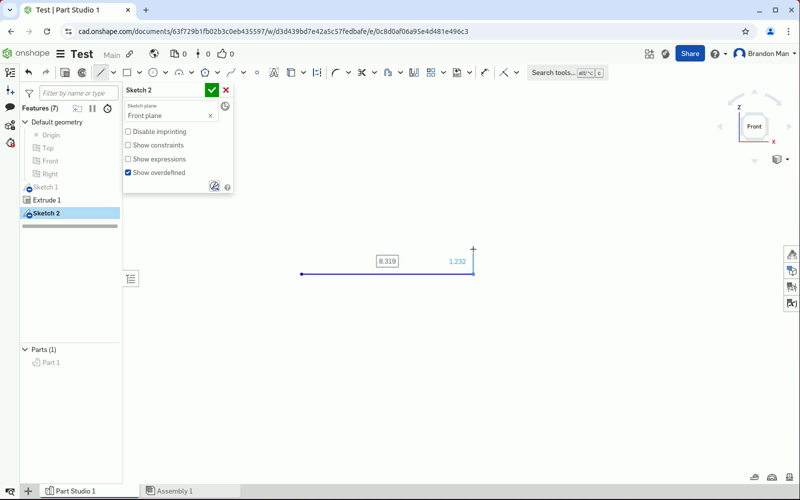
scroll(6)
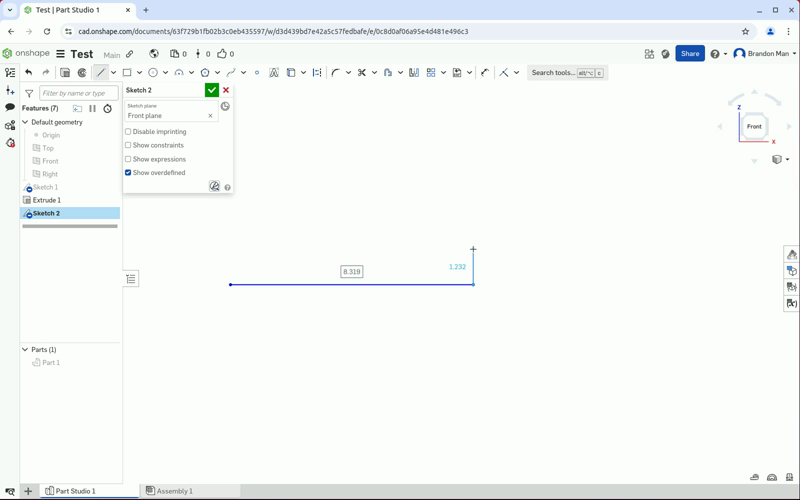
scroll(6)
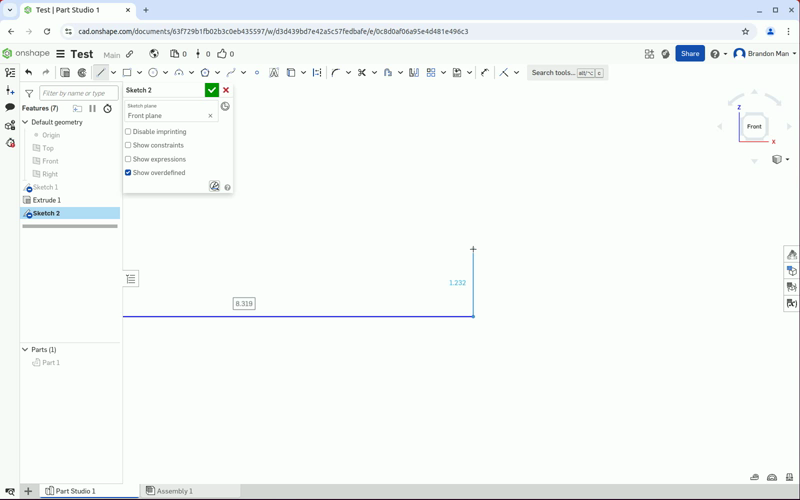
click(473, 248)
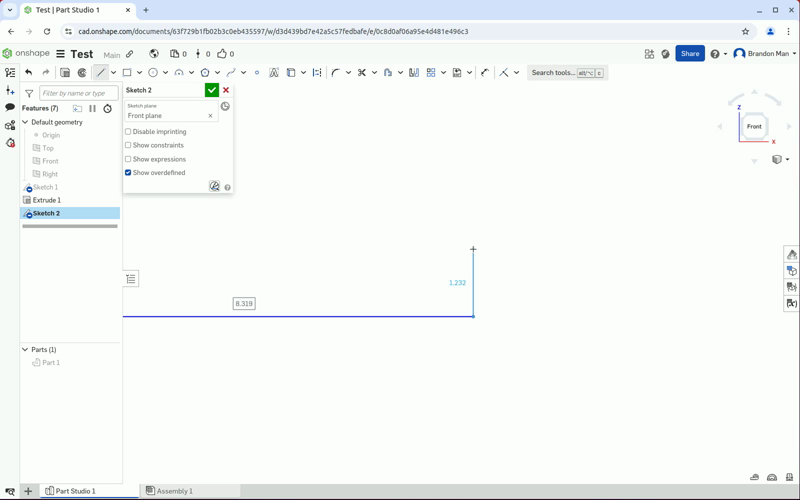
scroll(-6)
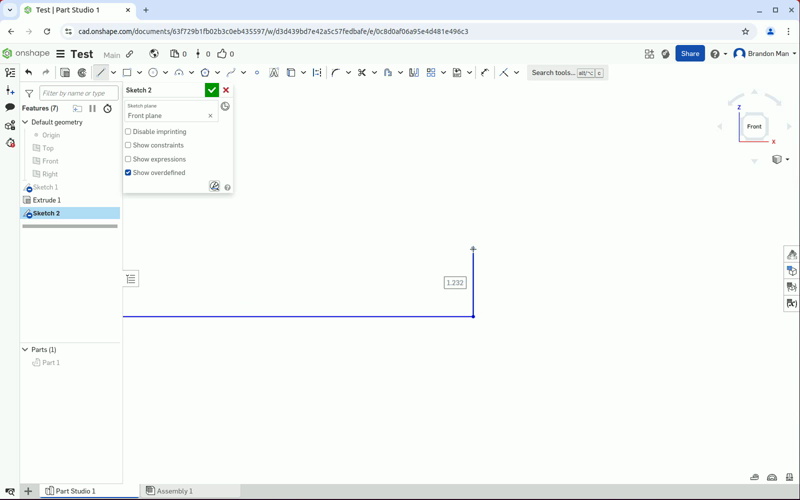
scroll(-6)
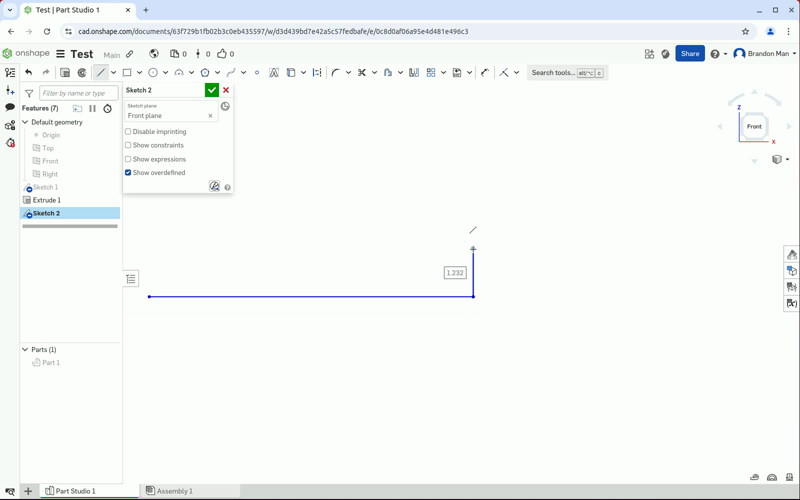
scroll(-6)
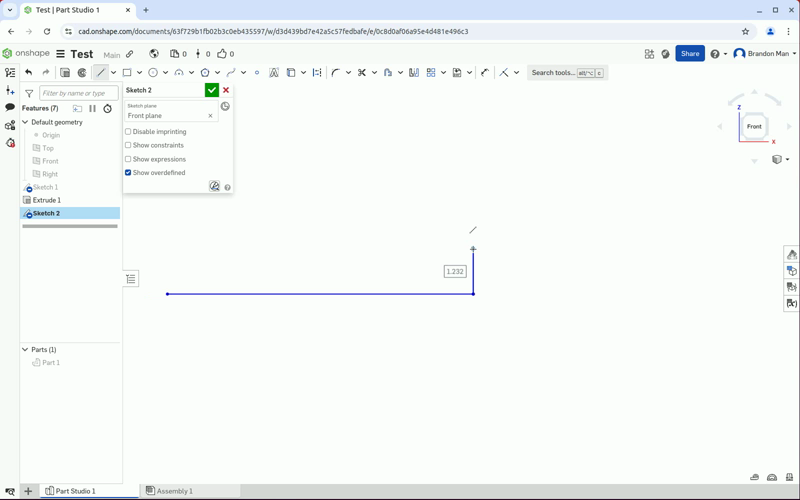
scroll(-6)
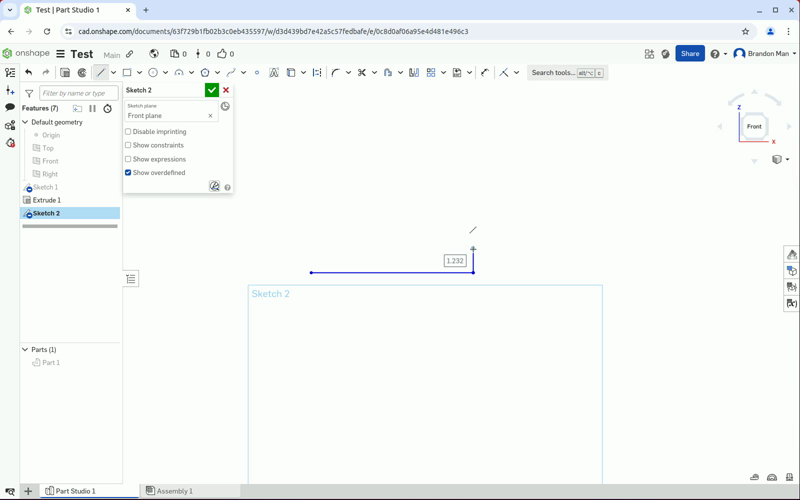
scroll(-6)
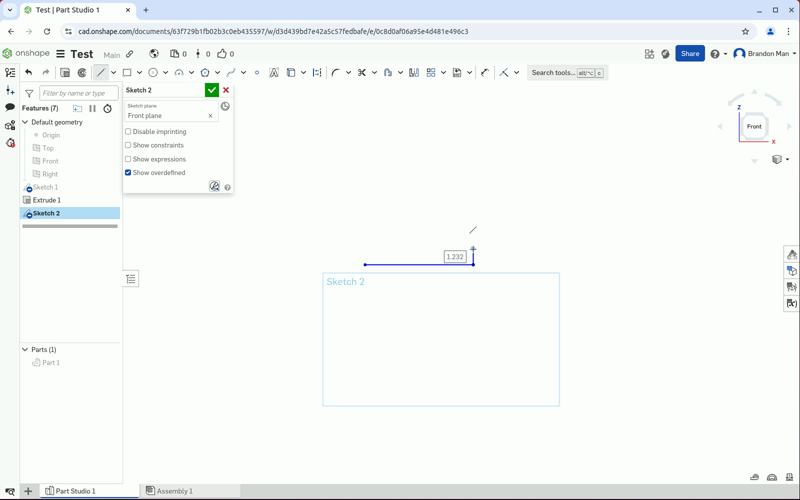
scroll(-6)
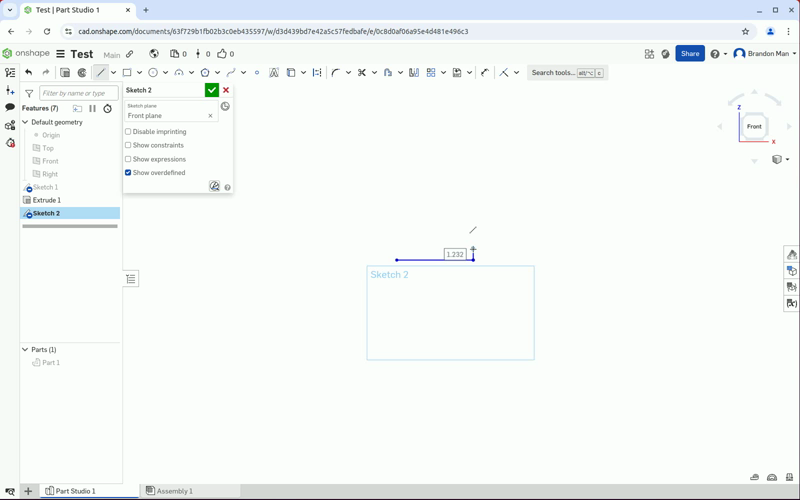
scroll(-6)
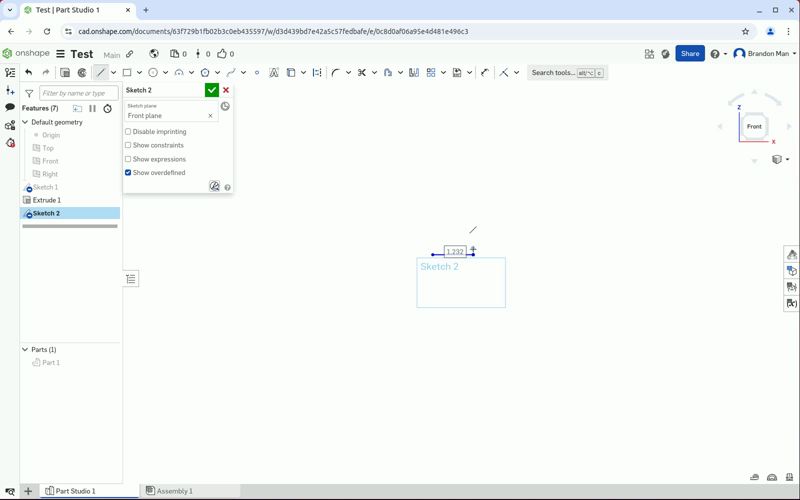
key_up(shift)
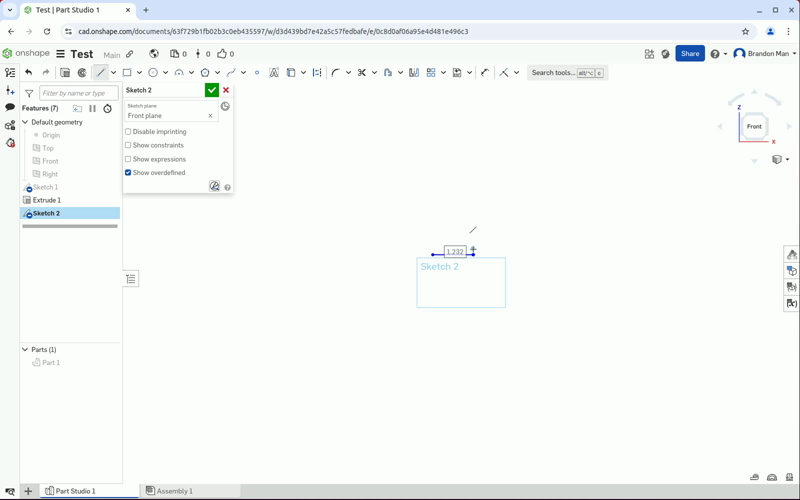
key_down(shift)
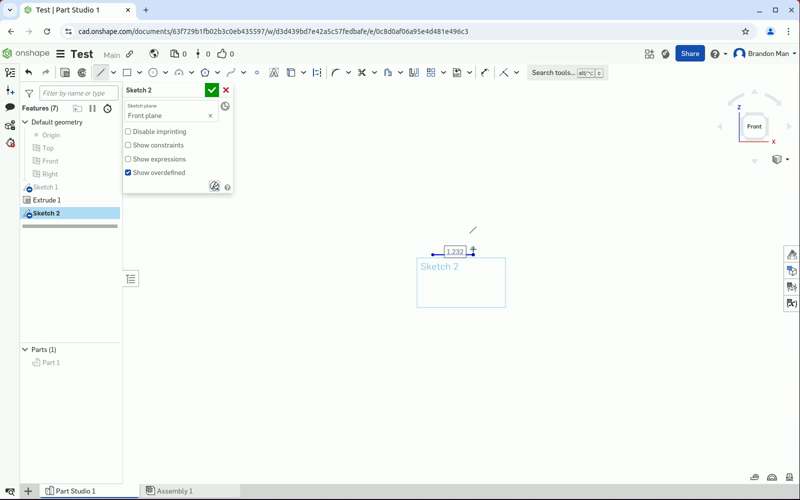
mouse_move(503, 248)
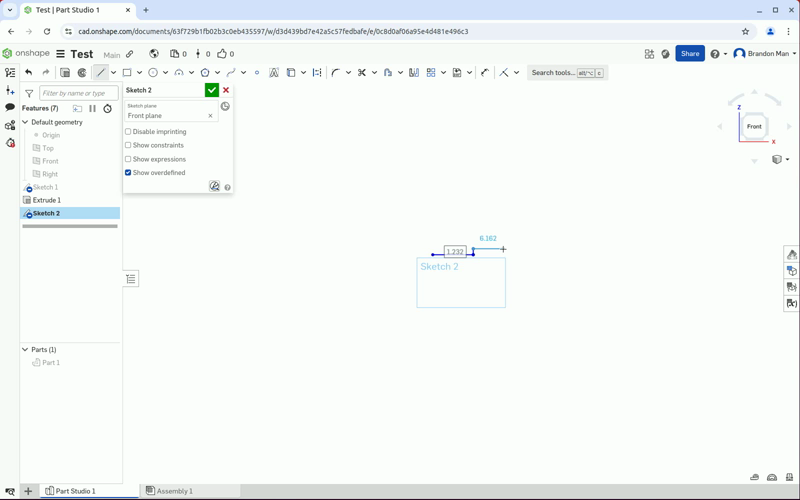
mouse_move(432, 248)
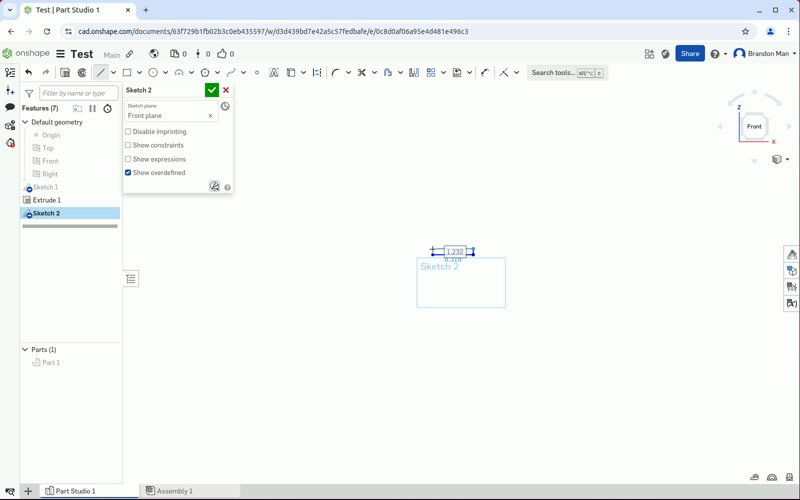
click(432, 248)
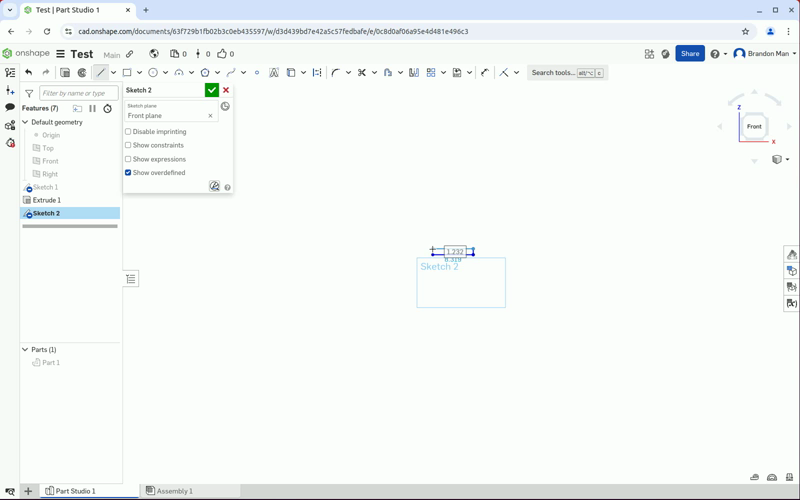
key_up(shift)
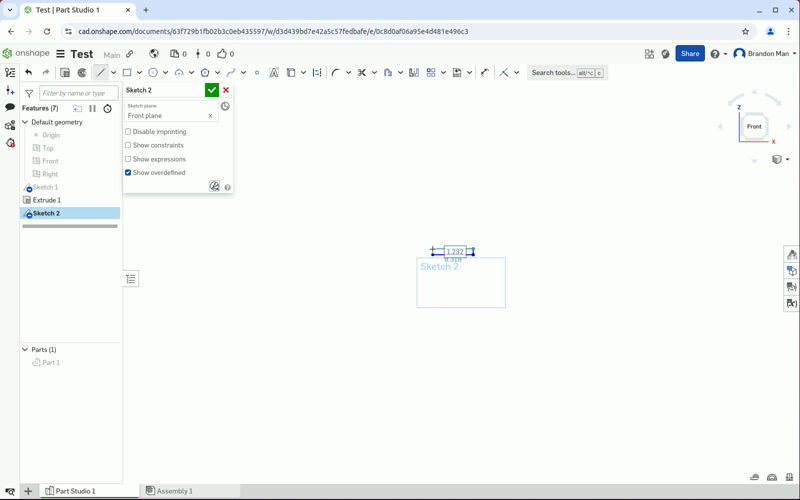
mouse_move(462, 248)
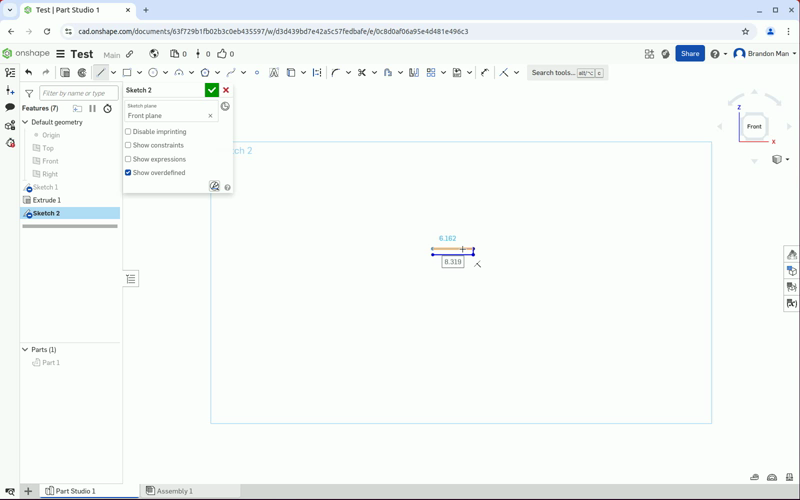
key_down(shift)
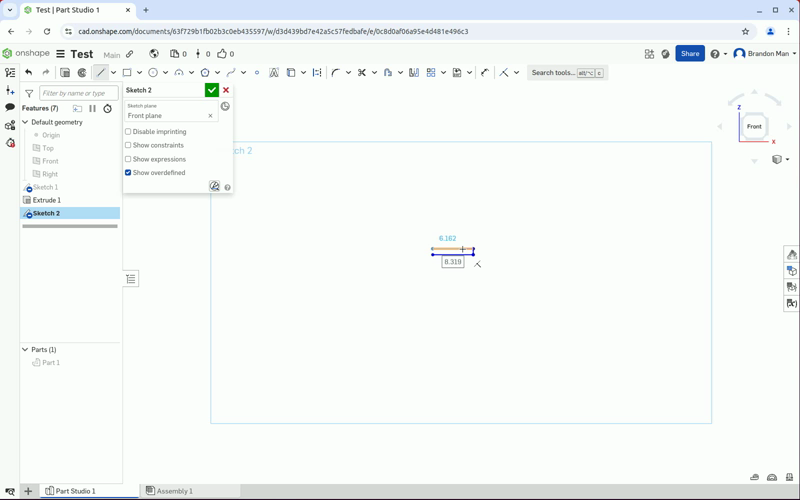
mouse_move(432, 254)
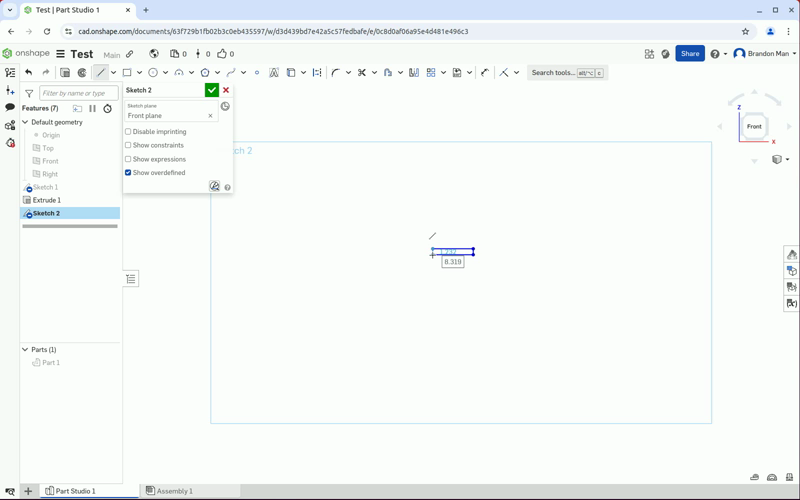
scroll(6)
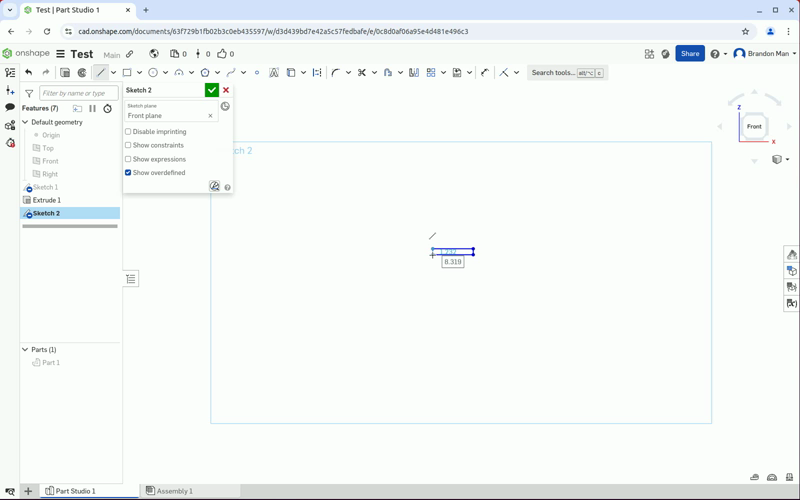
scroll(6)
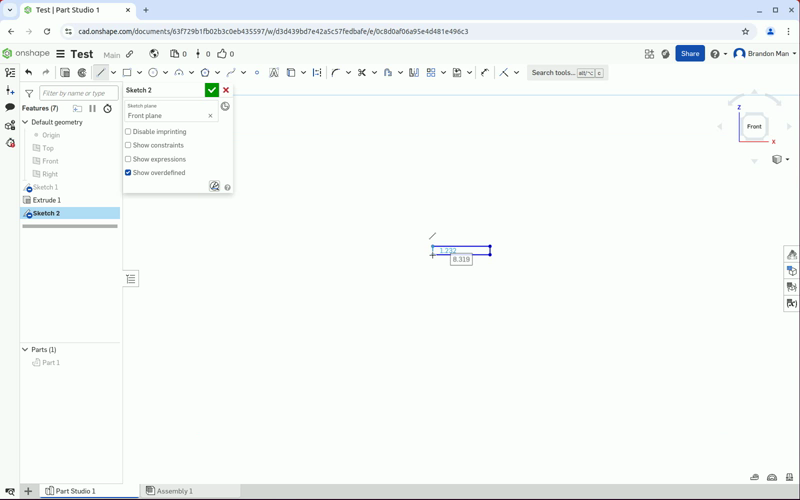
scroll(6)
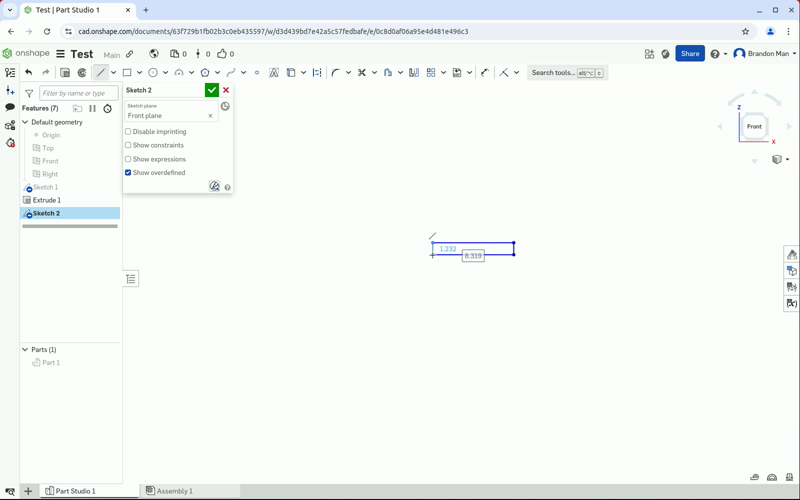
scroll(6)
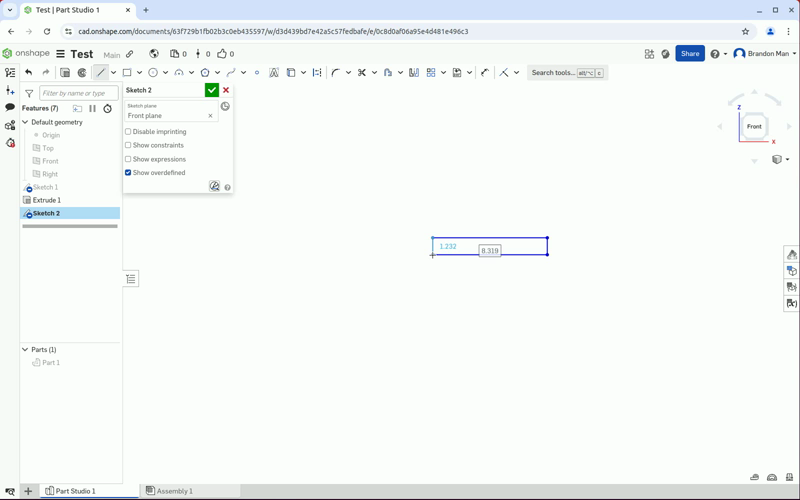
scroll(6)
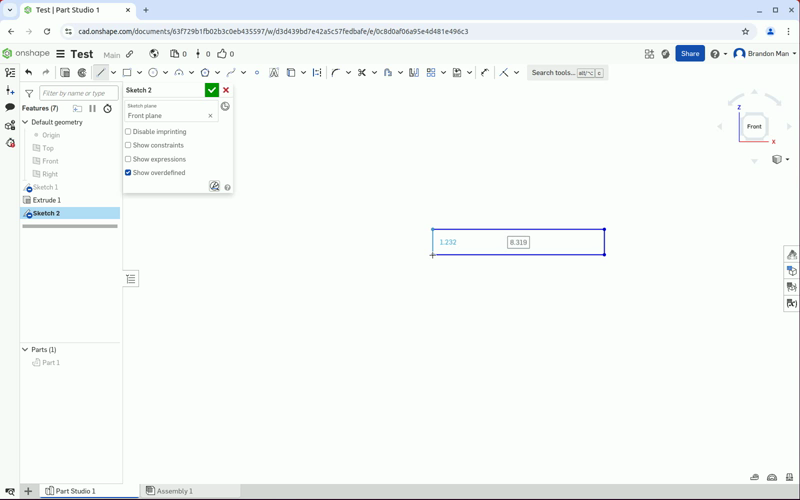
scroll(6)
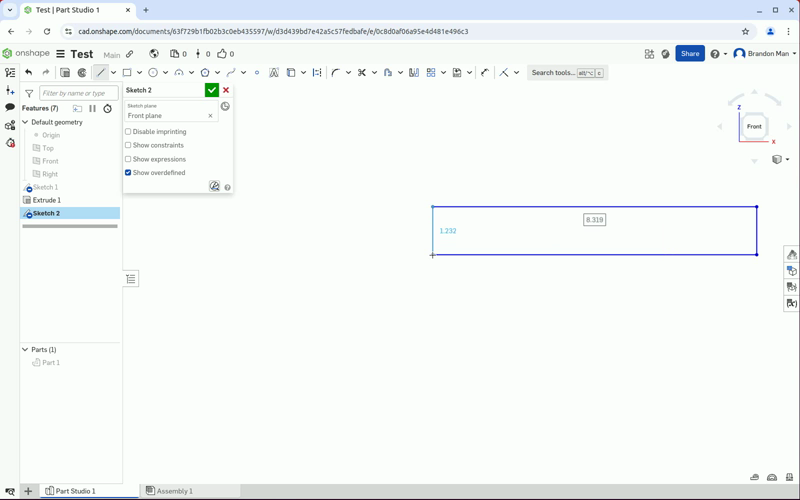
scroll(6)
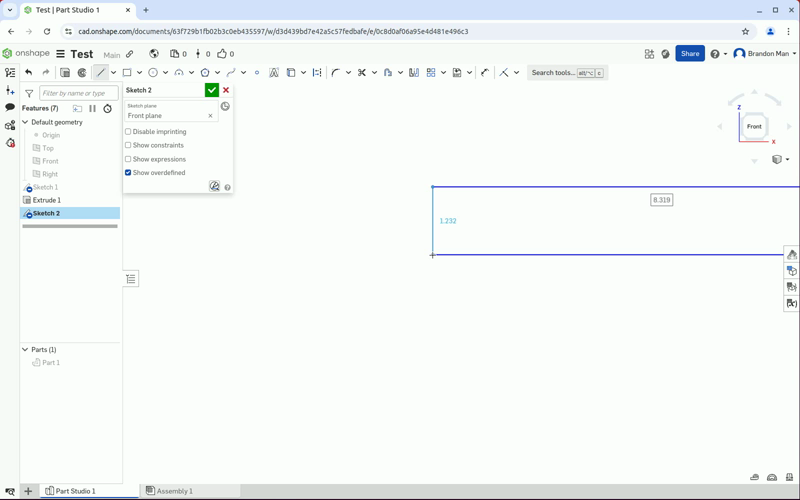
key_up(shift)
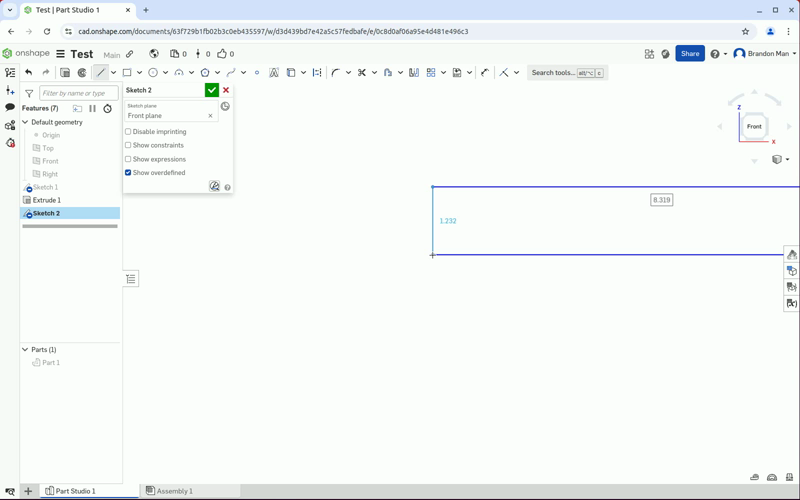
click(432, 254)
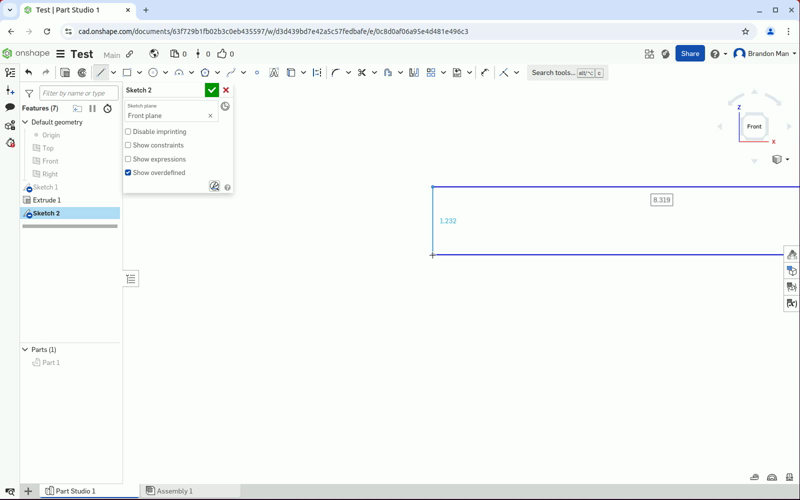
scroll(-6)
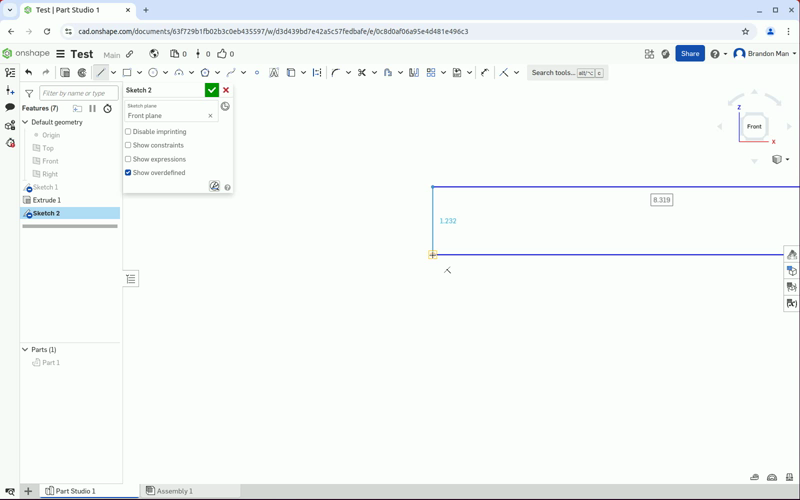
scroll(-6)
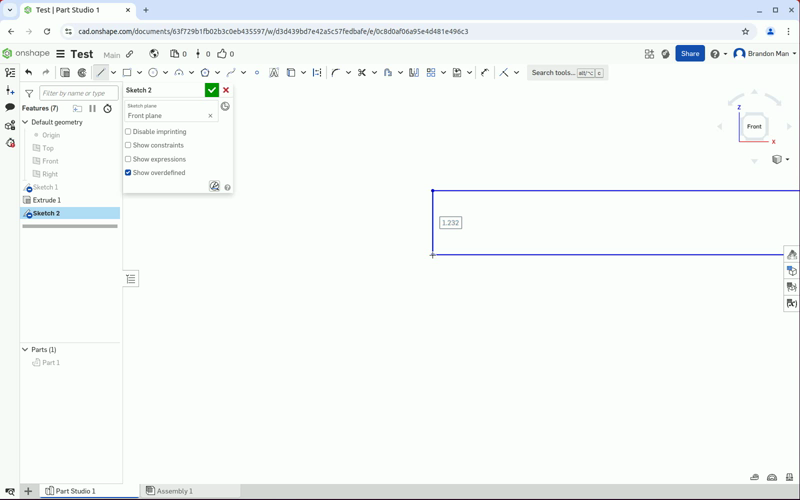
scroll(-6)
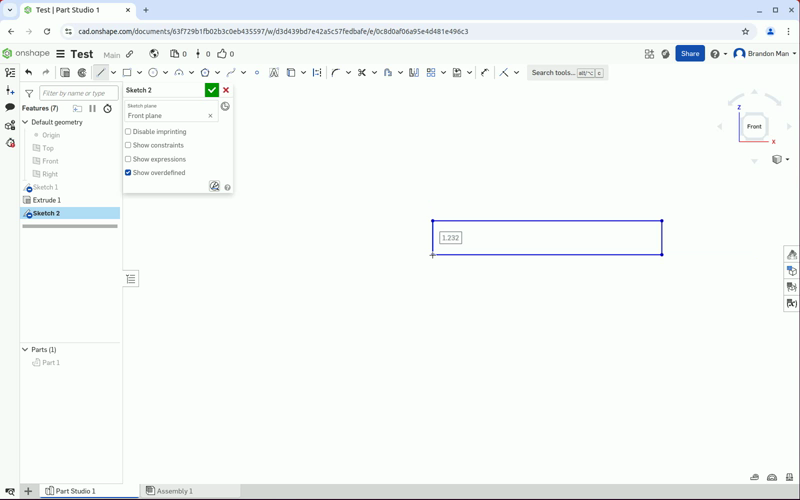
scroll(-6)
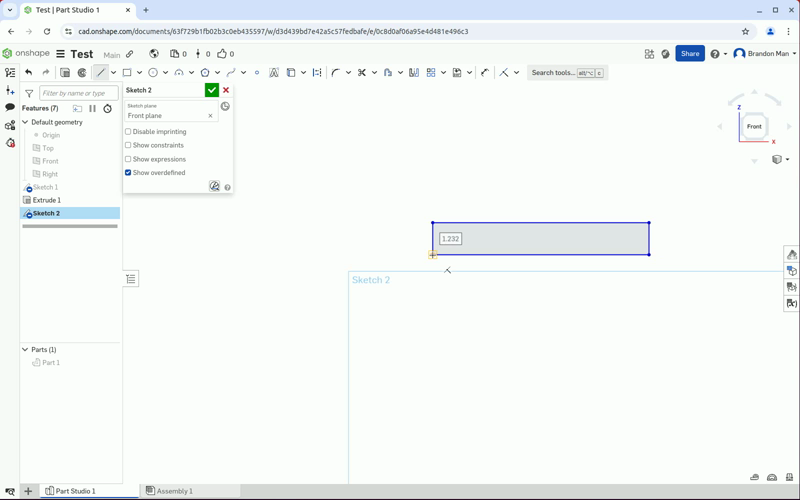
scroll(-6)
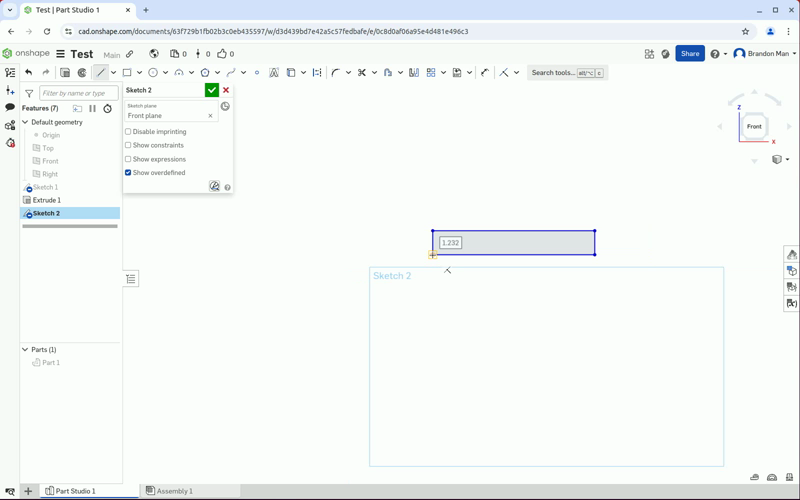
scroll(-6)
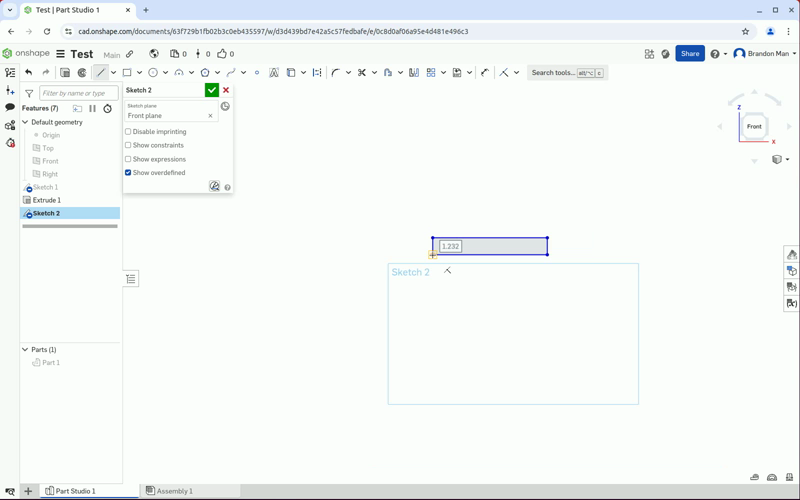
scroll(-6)
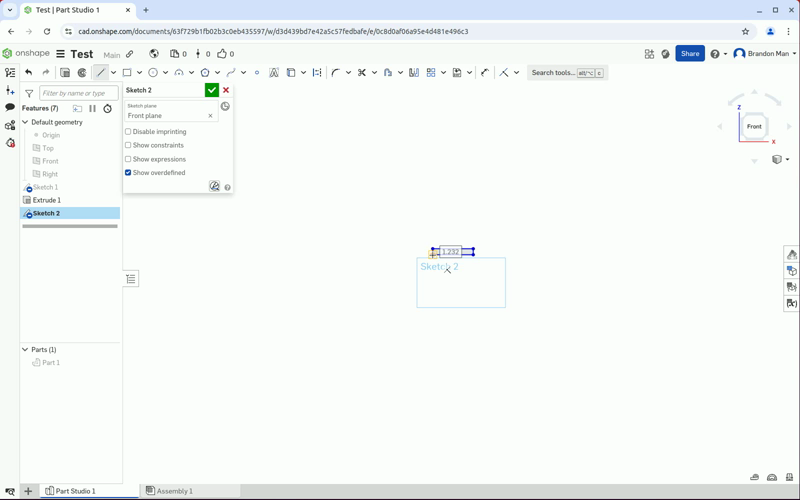
key(esc)
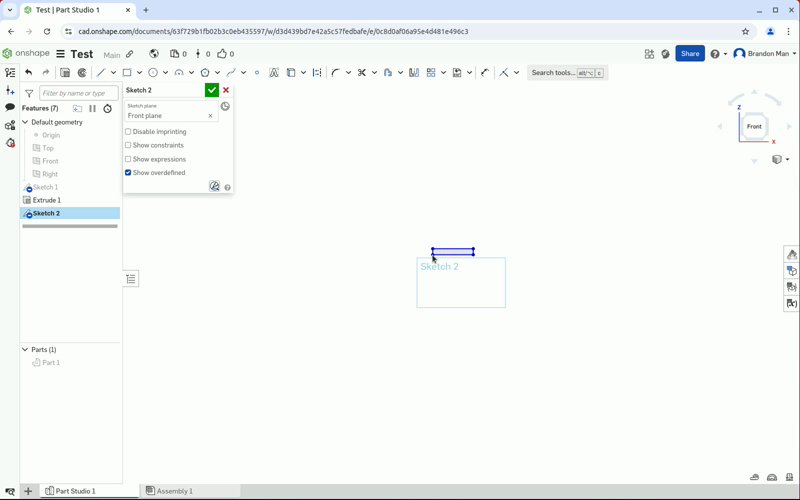
mouse_move(447, 250)
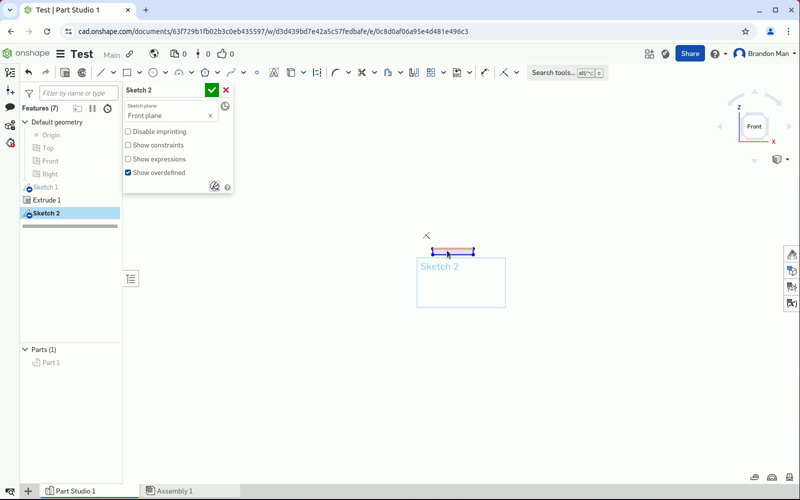
scroll(6)
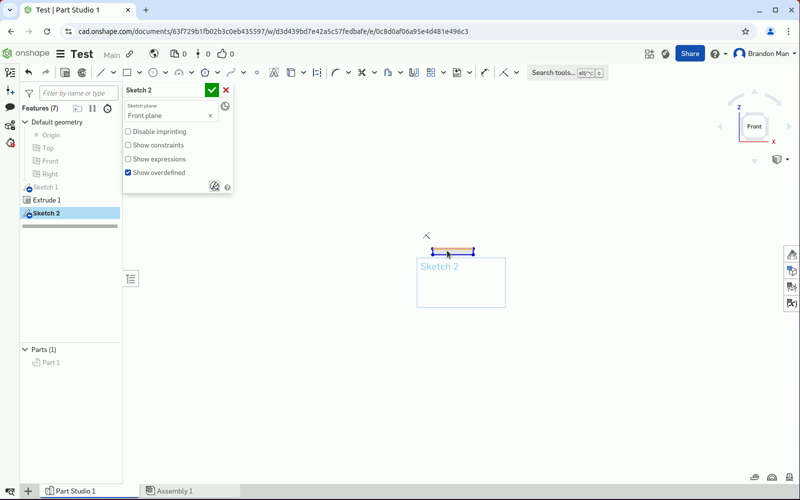
scroll(6)
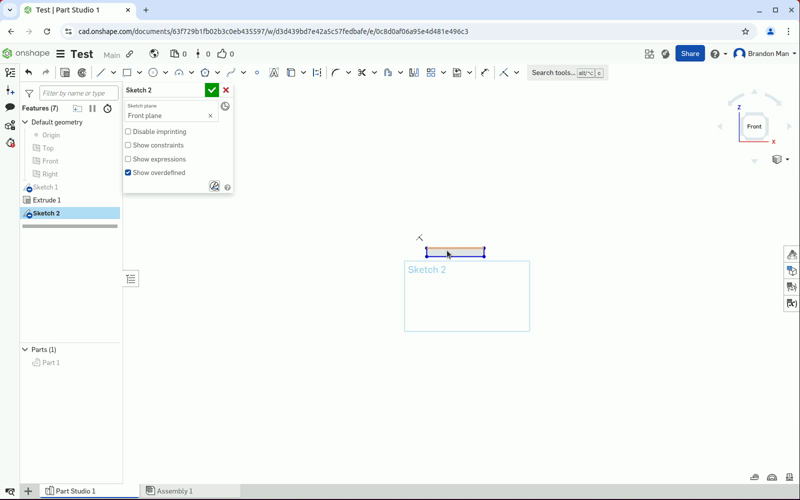
scroll(6)
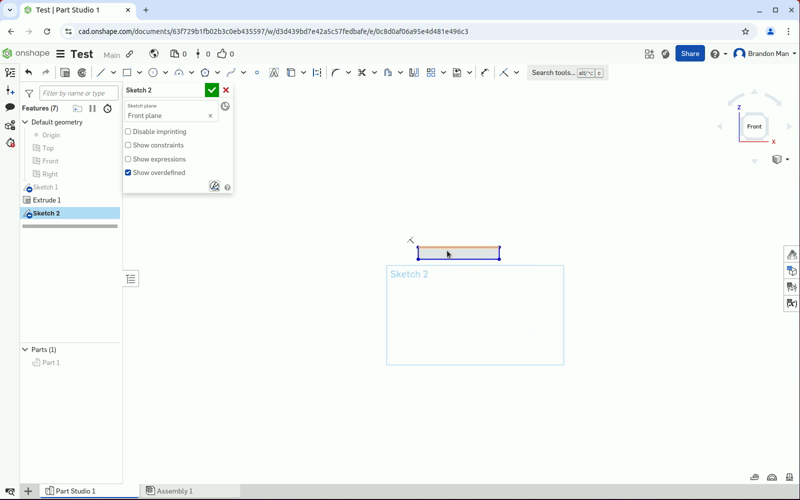
scroll(6)
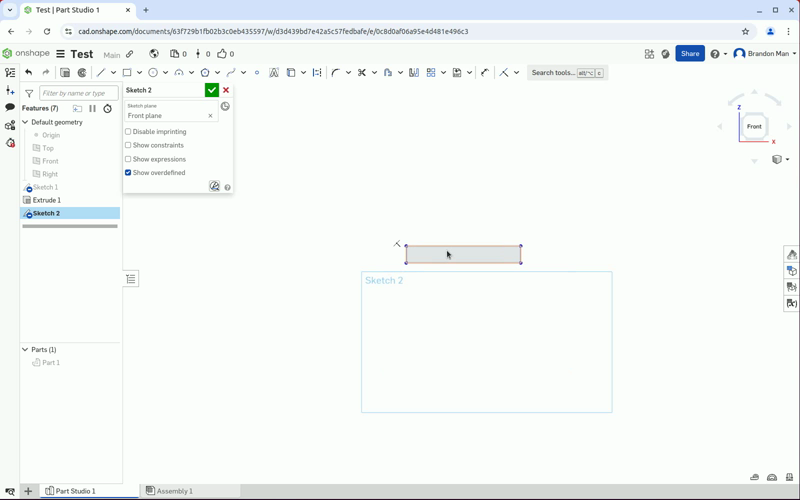
scroll(6)
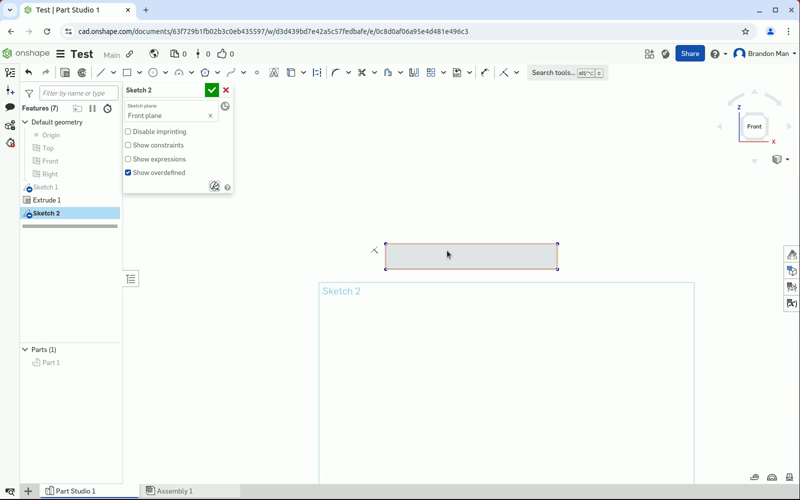
scroll(6)
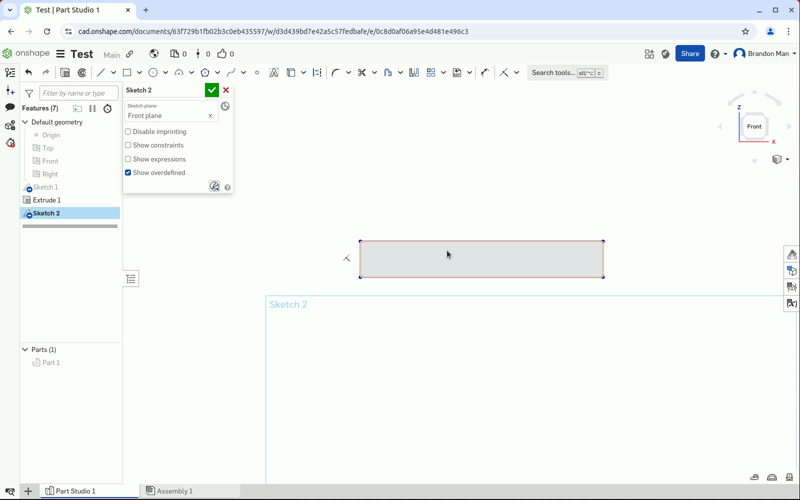
scroll(6)
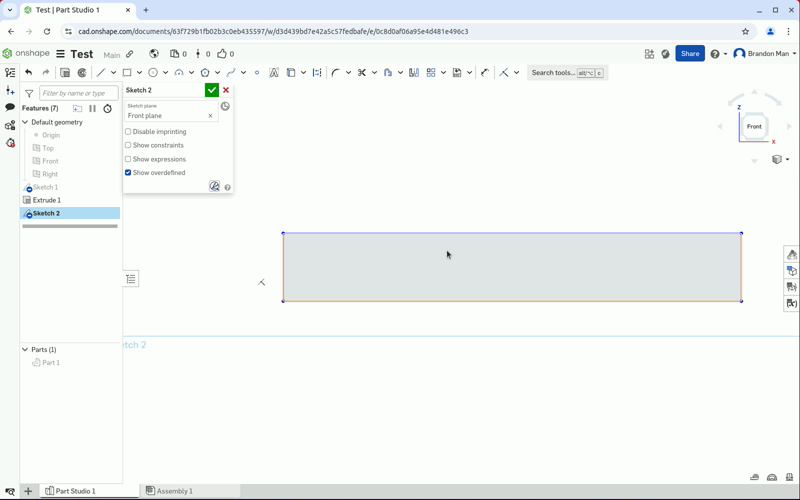
click(447, 250)
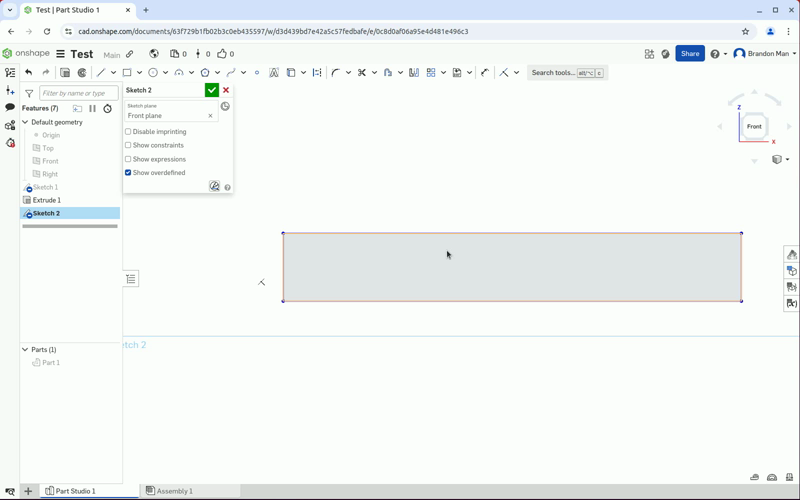
scroll(-6)
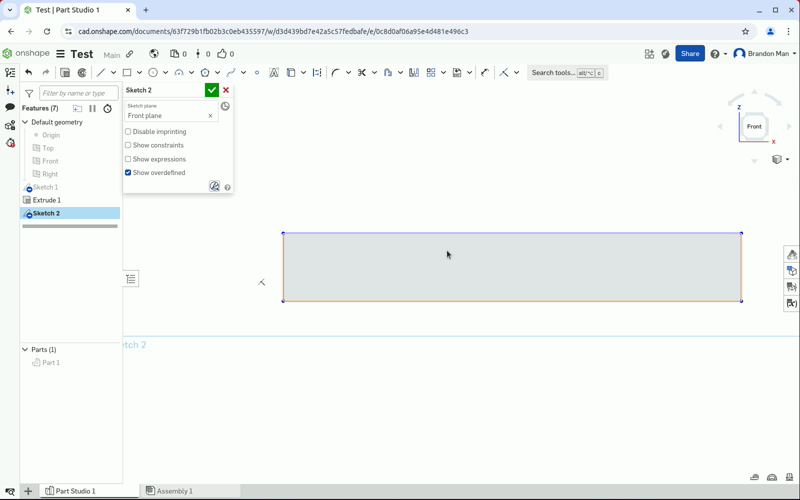
scroll(-6)
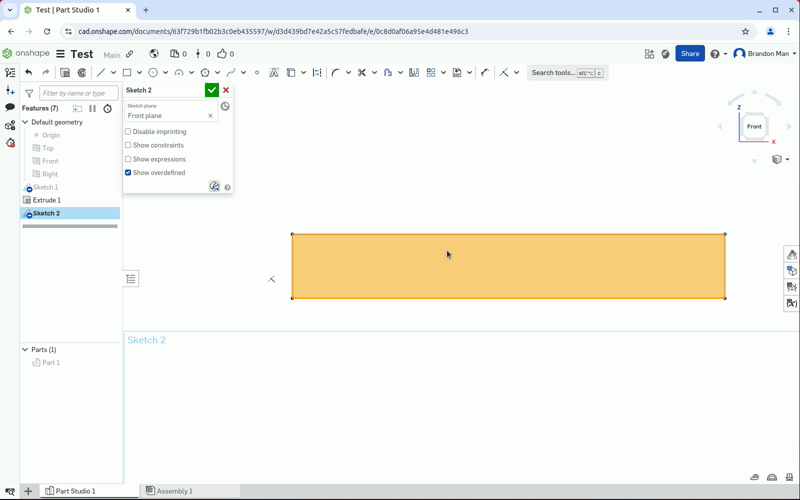
scroll(-6)
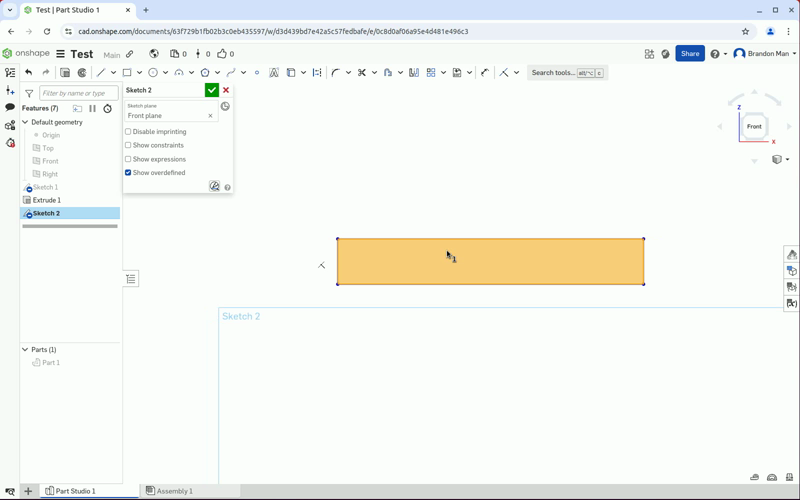
scroll(-6)
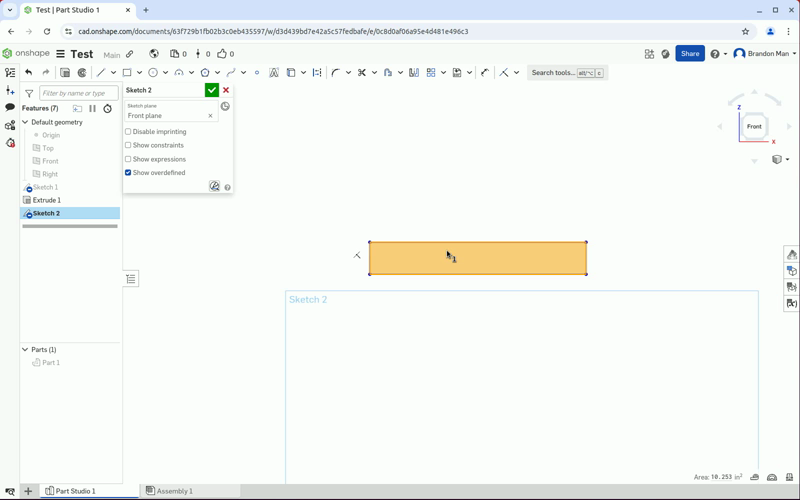
scroll(-6)
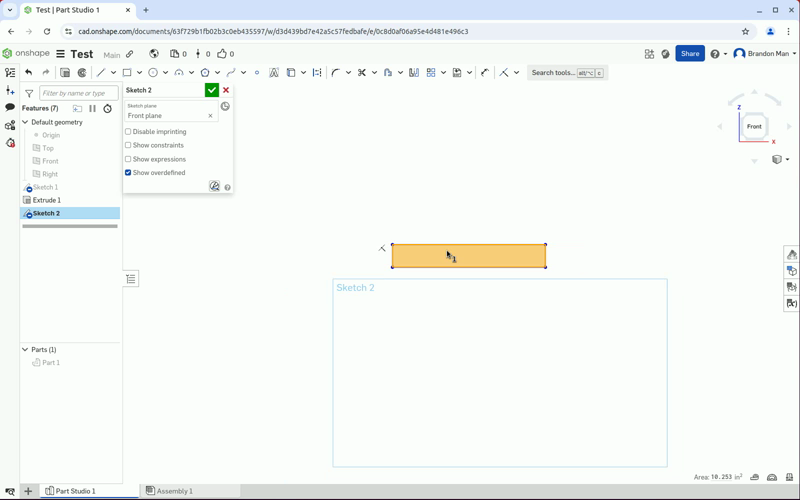
scroll(-6)
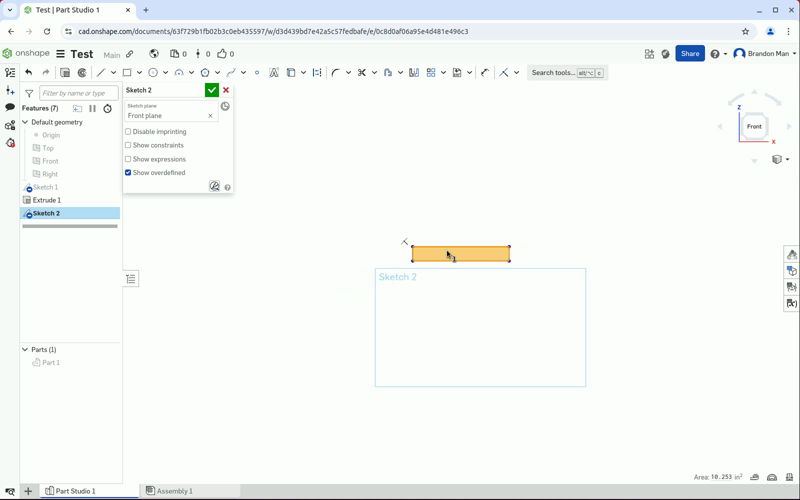
scroll(-6)
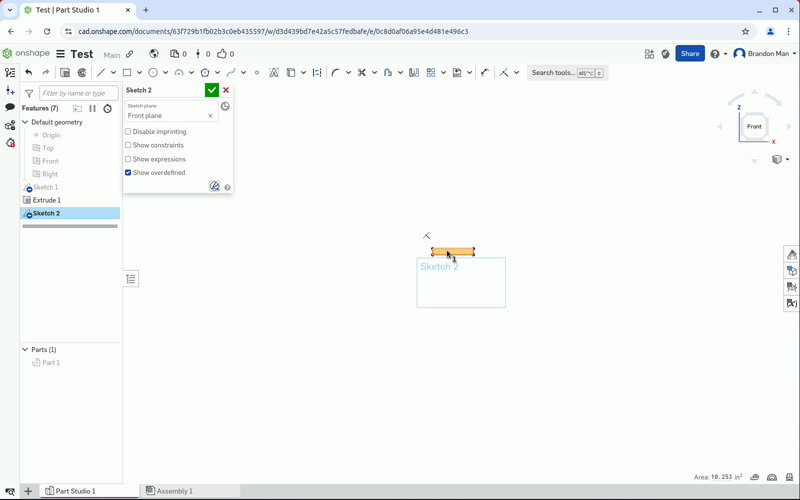
mouse_move(73, 352)
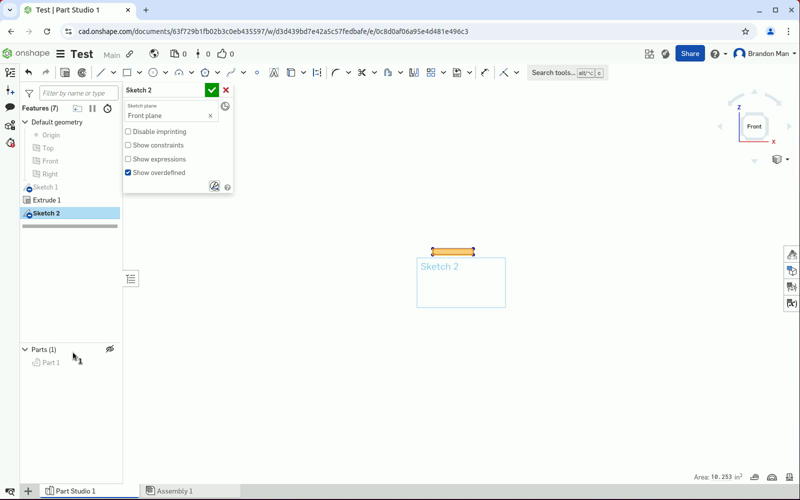
key(shift+y)
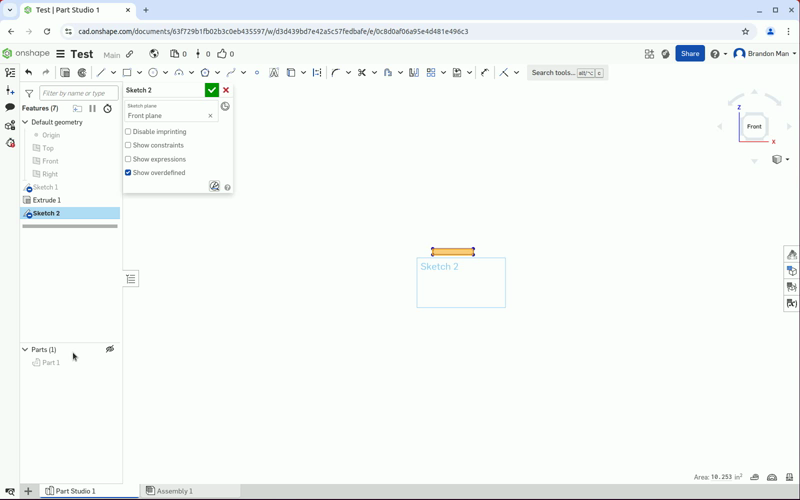
key(shift+e)
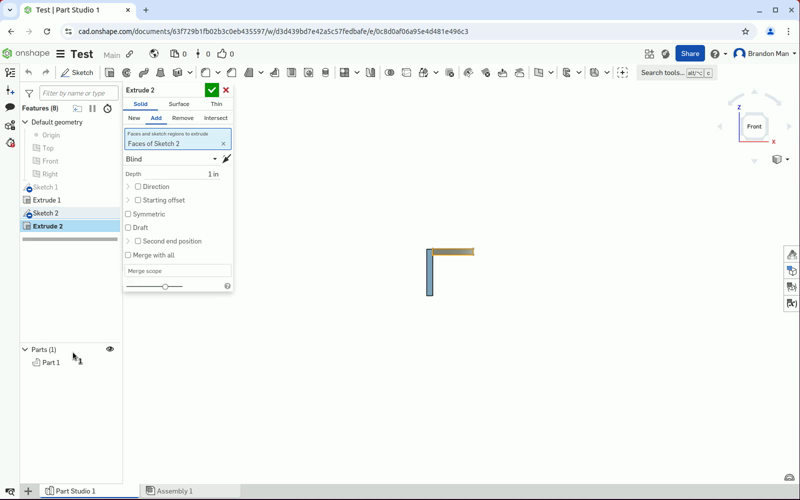
mouse_move(143, 106)
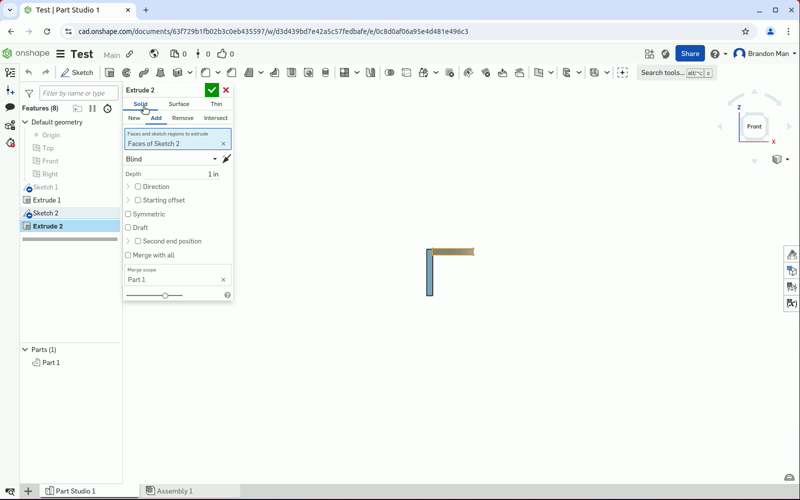
click(143, 106)
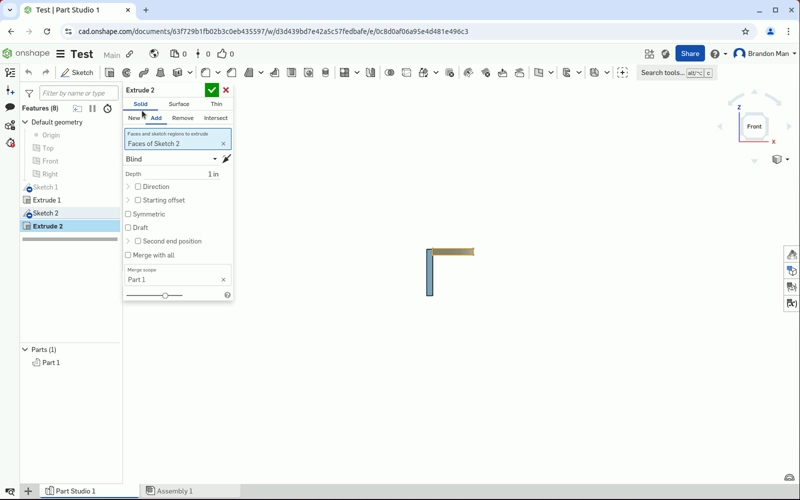
mouse_move(137, 120)
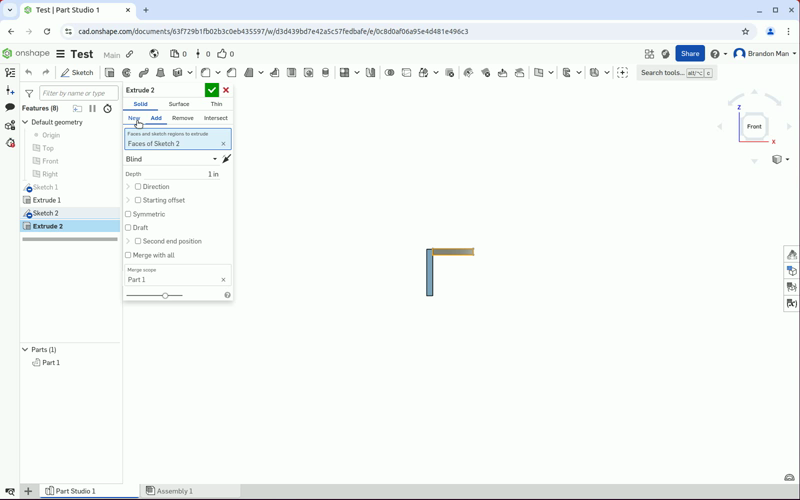
click(137, 120)
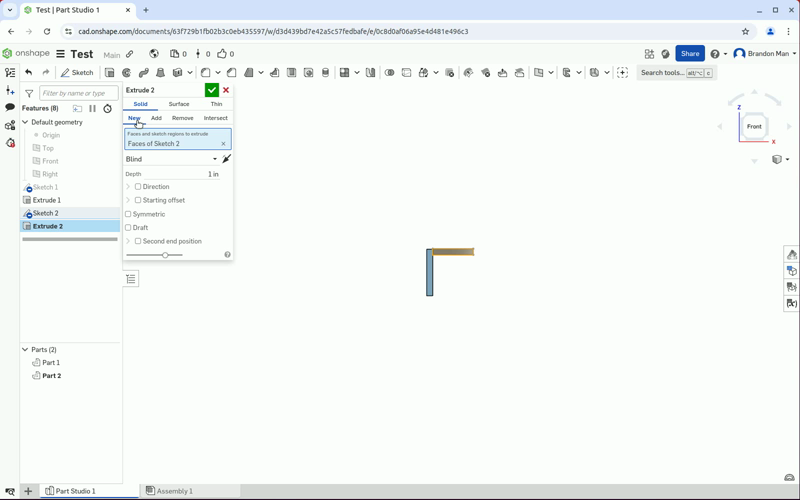
key(tab, 4)
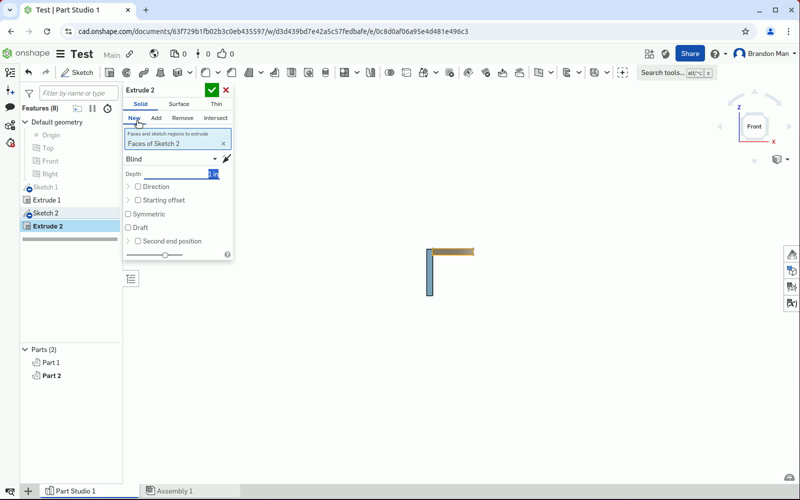
text(4.092)
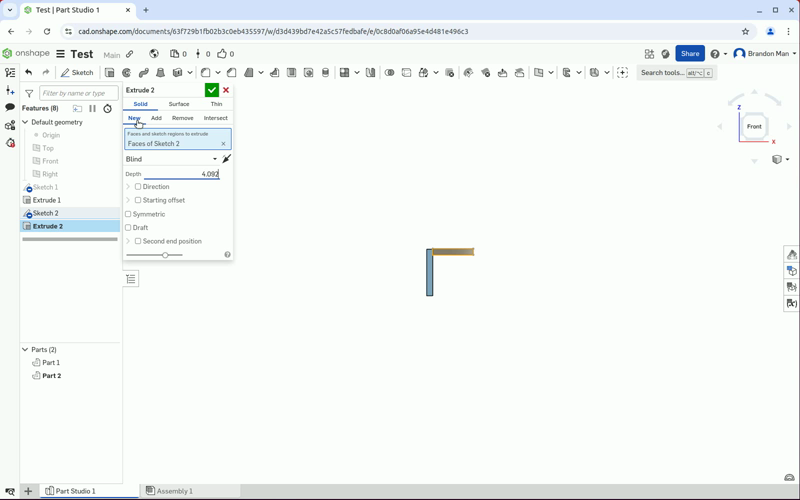
key(enter)
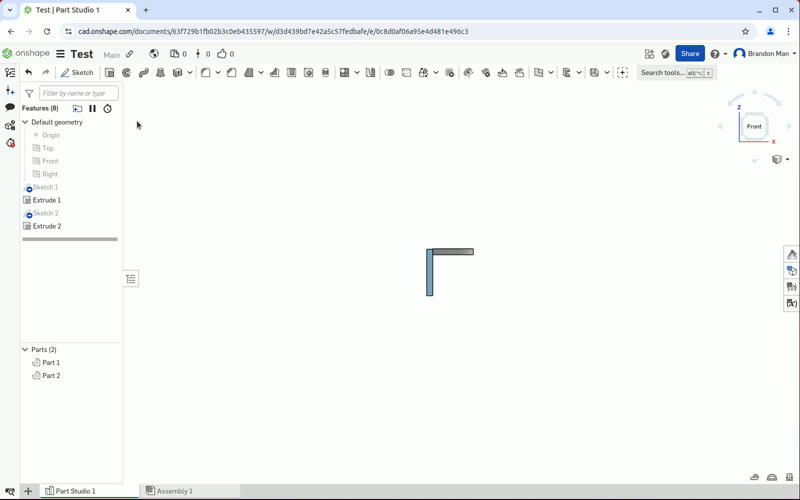
key(shift+h)
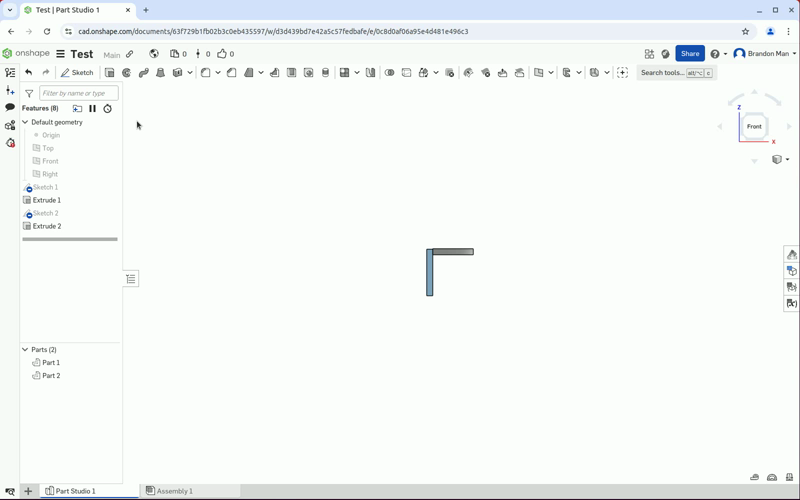
key(shift+h)
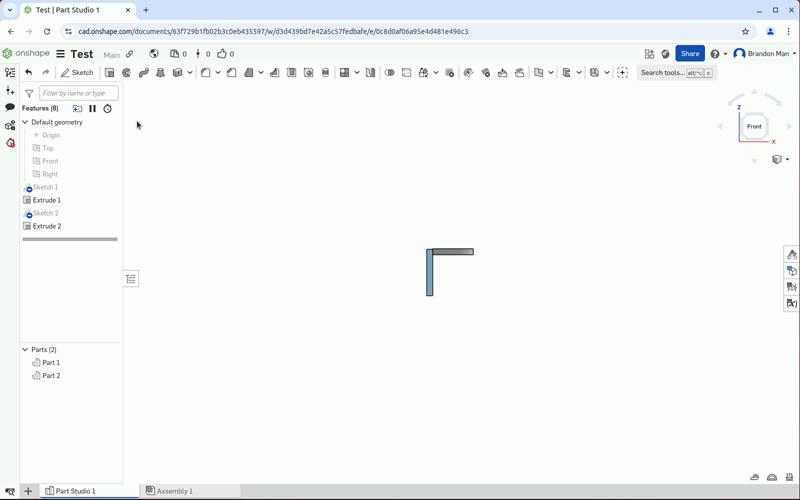
mouse_move(73, 189)
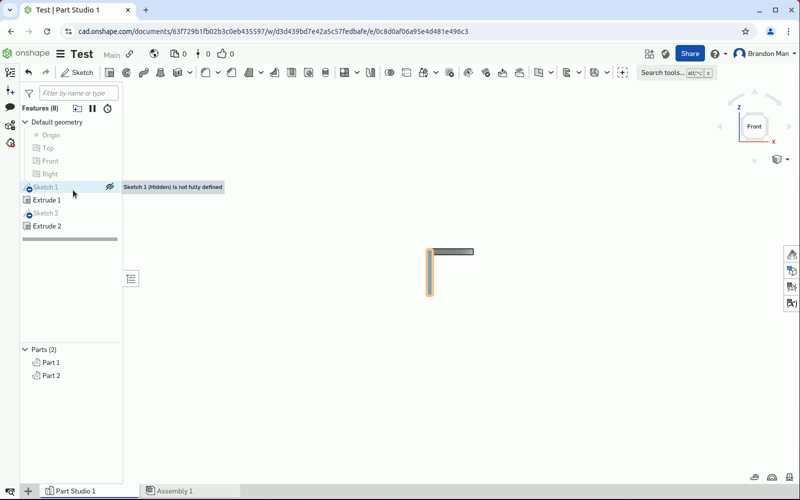
click(73, 189)
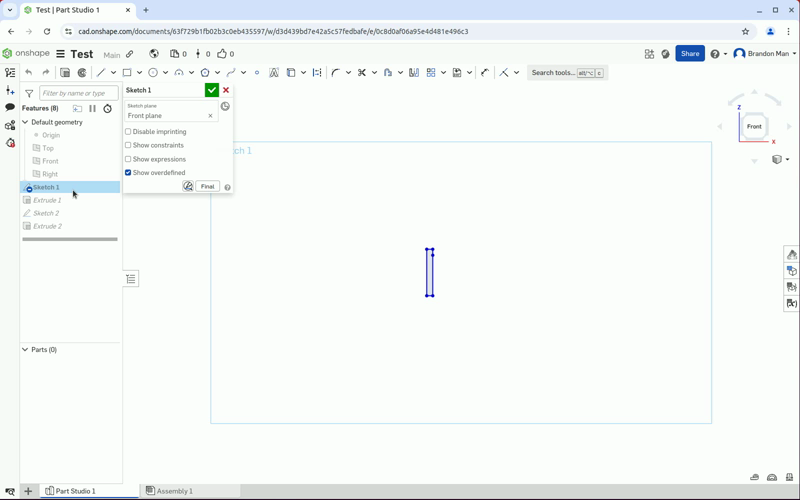
mouse_move(229, 92)
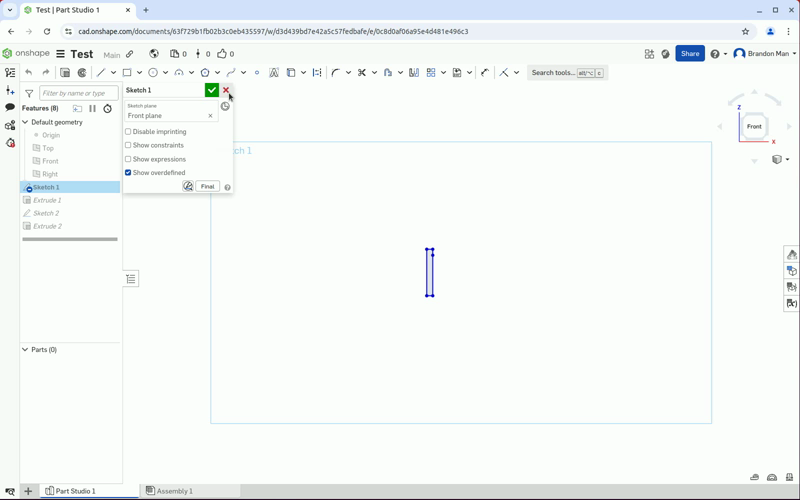
click(229, 92)
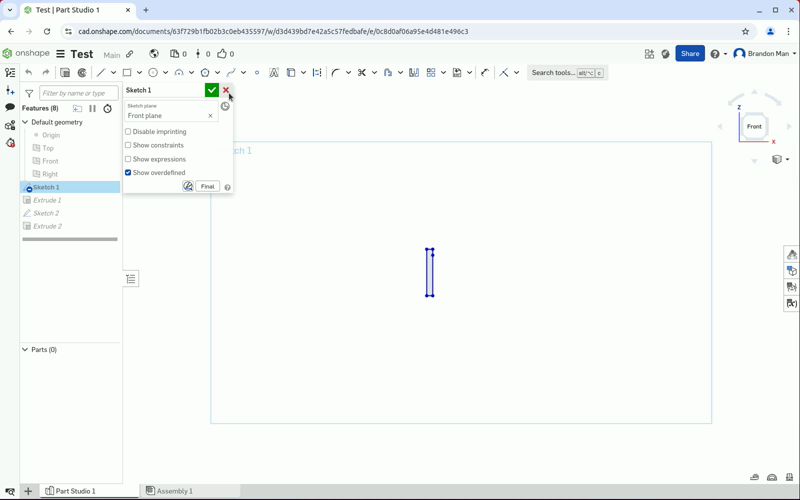
key(shift+s)
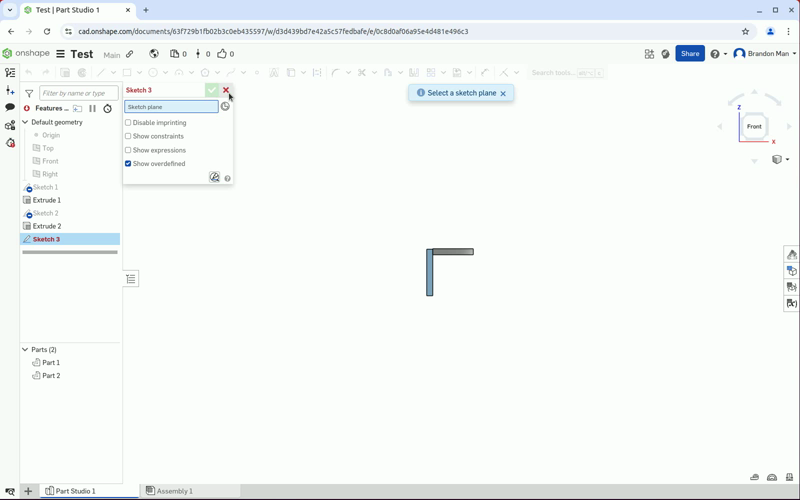
mouse_move(73, 163)
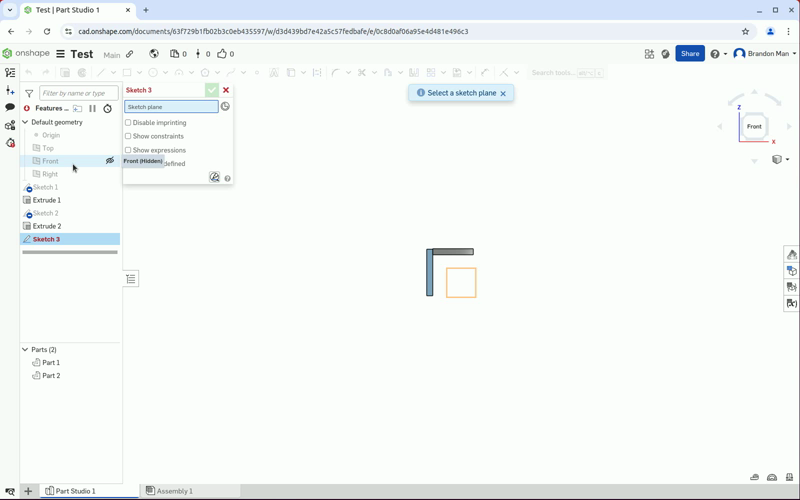
click(73, 163)
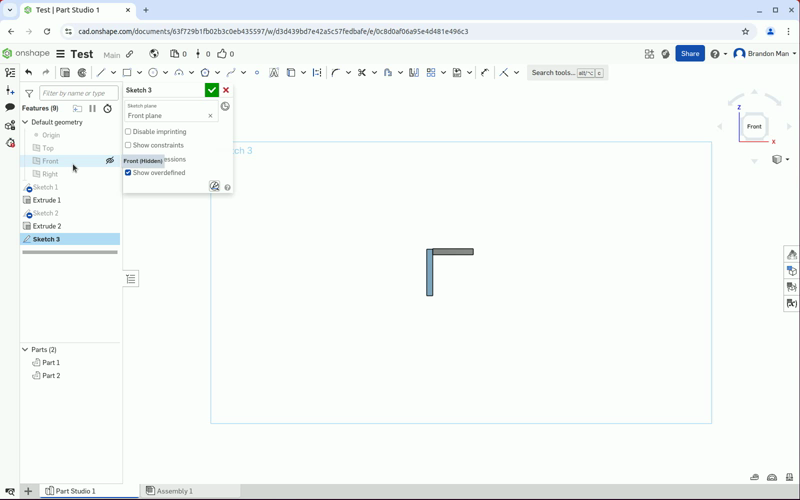
mouse_move(73, 352)
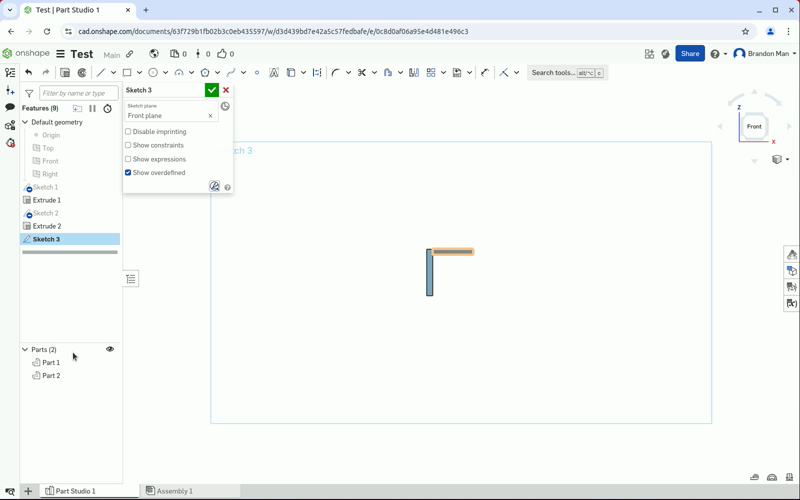
key(y)
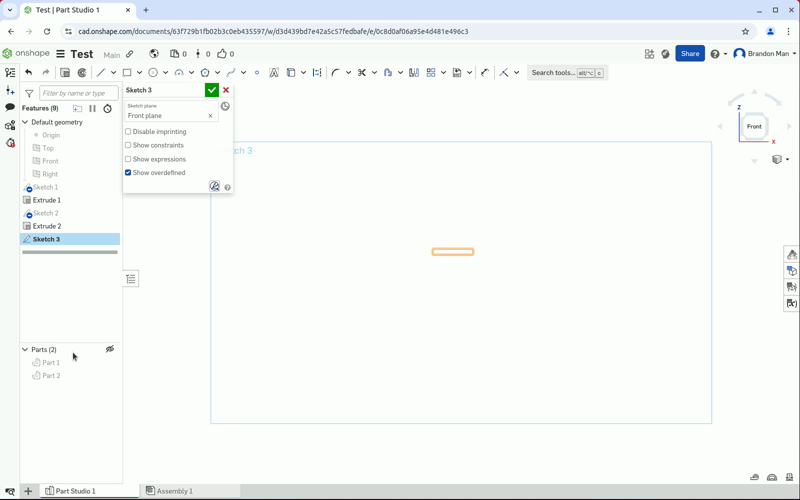
key(l)
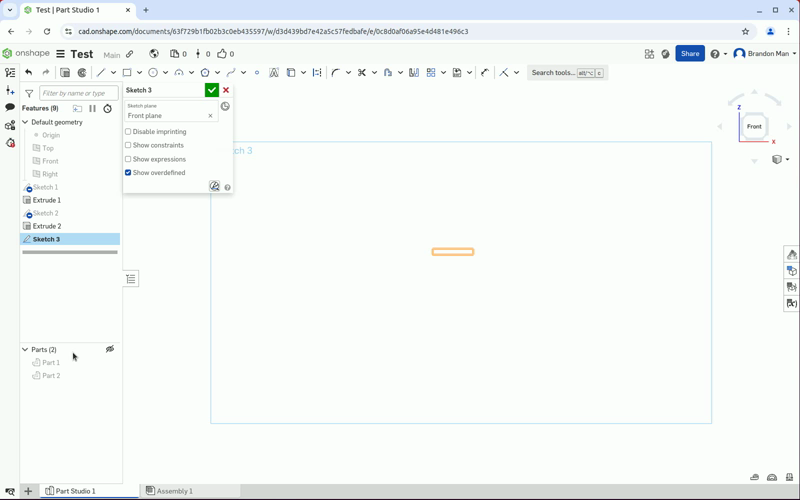
key_down(shift)
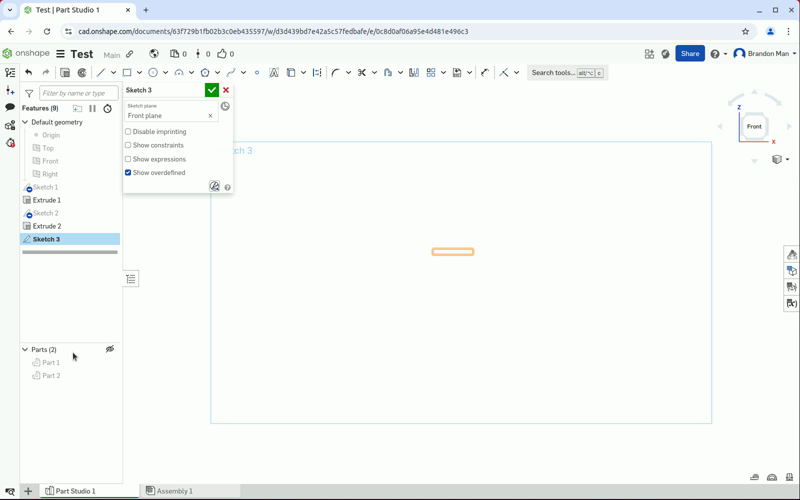
mouse_move(473, 295)
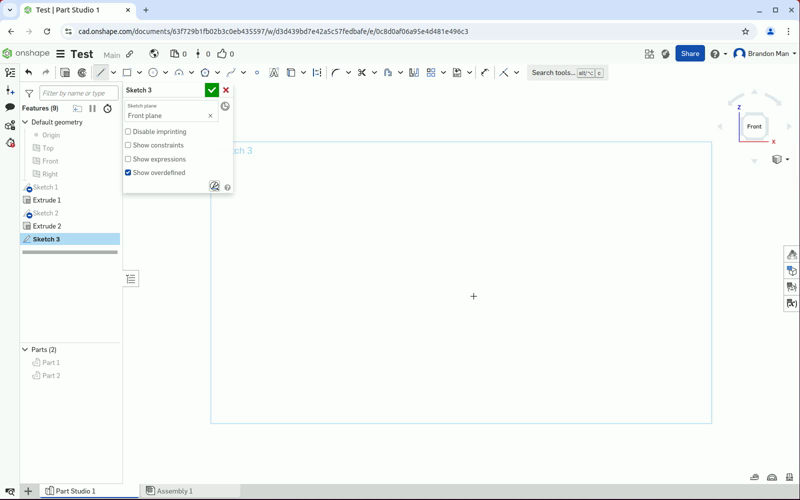
click(473, 295)
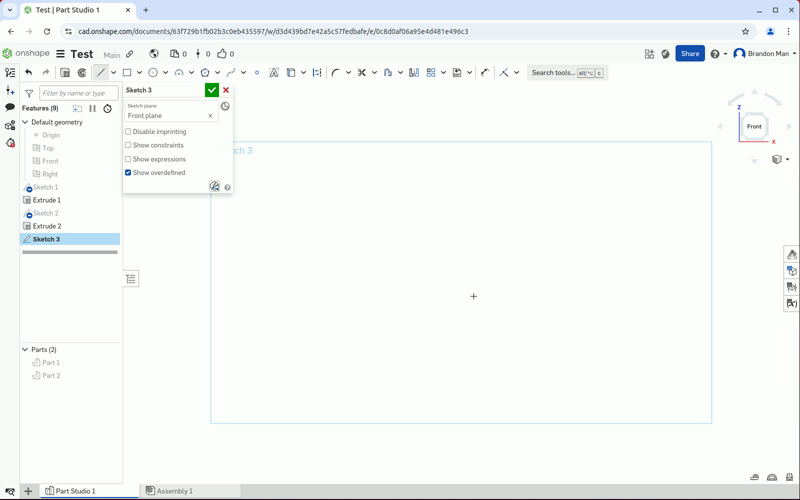
key_up(shift)
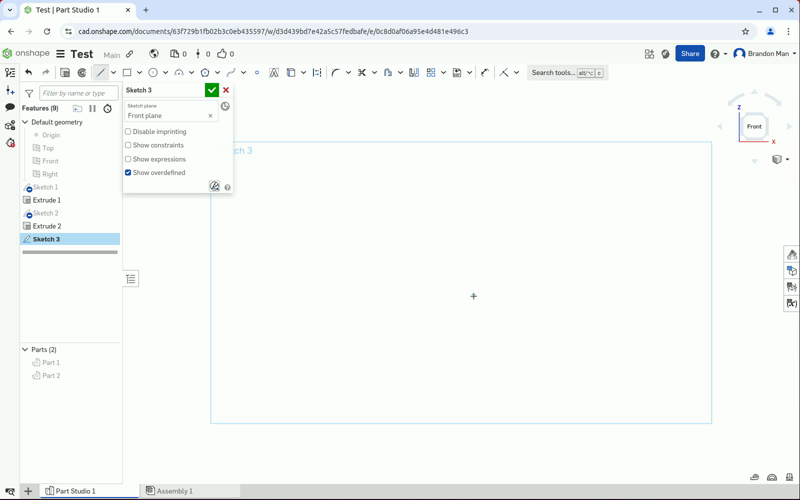
key_down(shift)
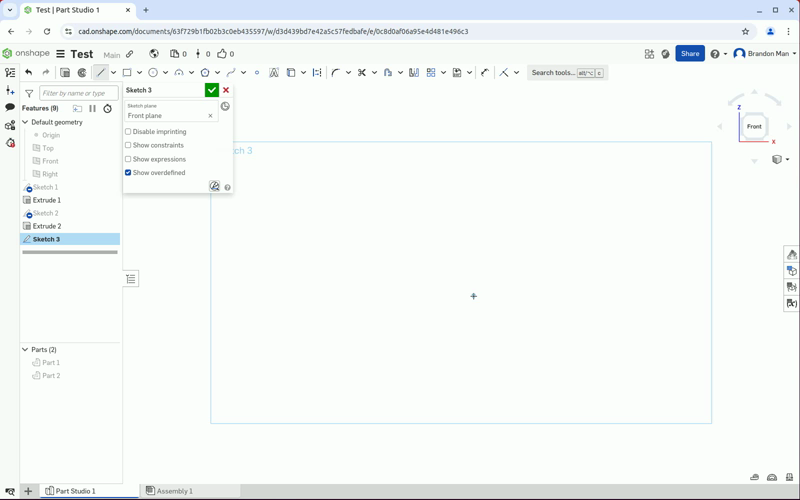
mouse_move(503, 295)
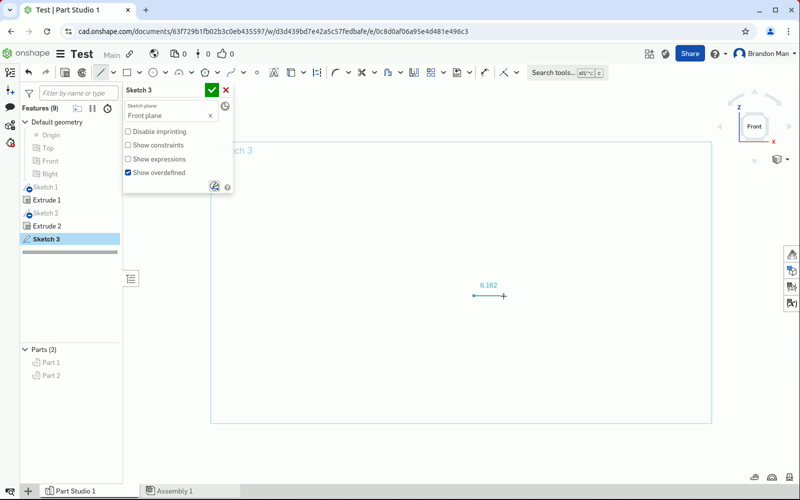
mouse_move(479, 295)
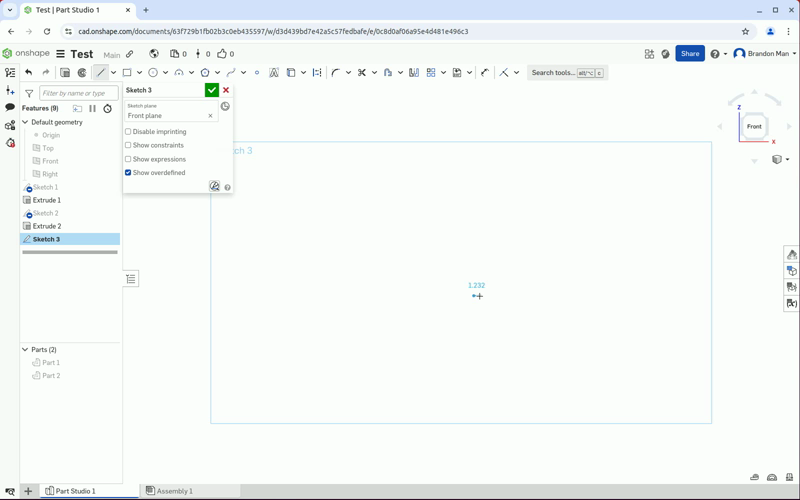
scroll(6)
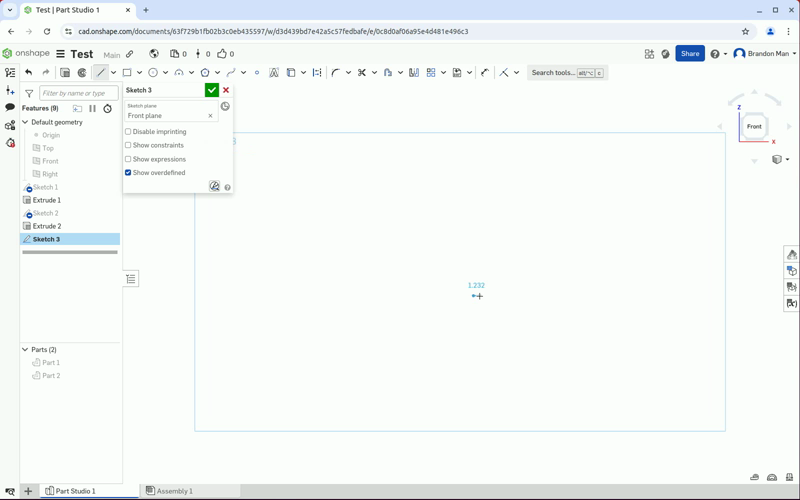
scroll(6)
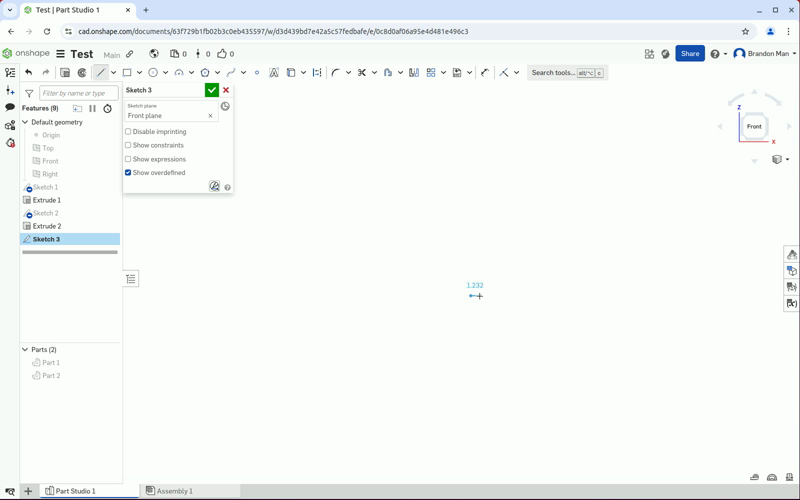
scroll(6)
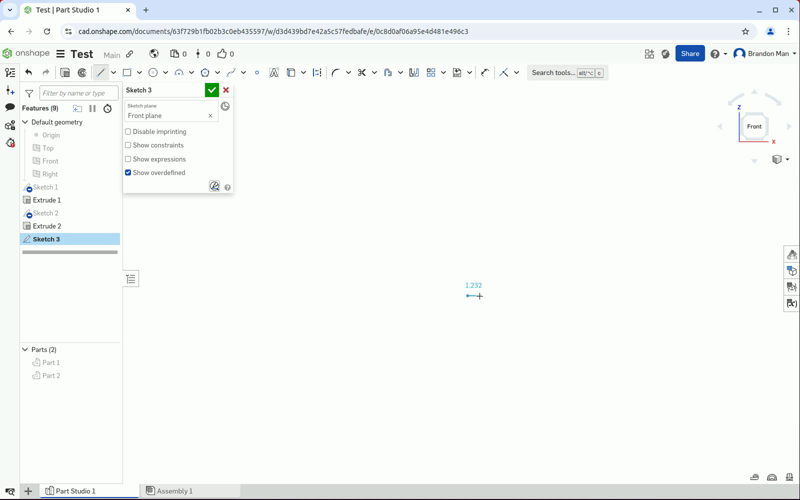
scroll(6)
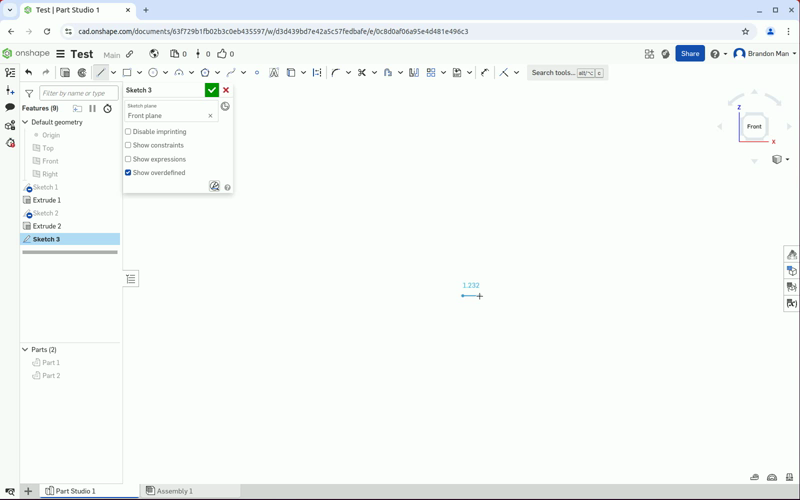
scroll(6)
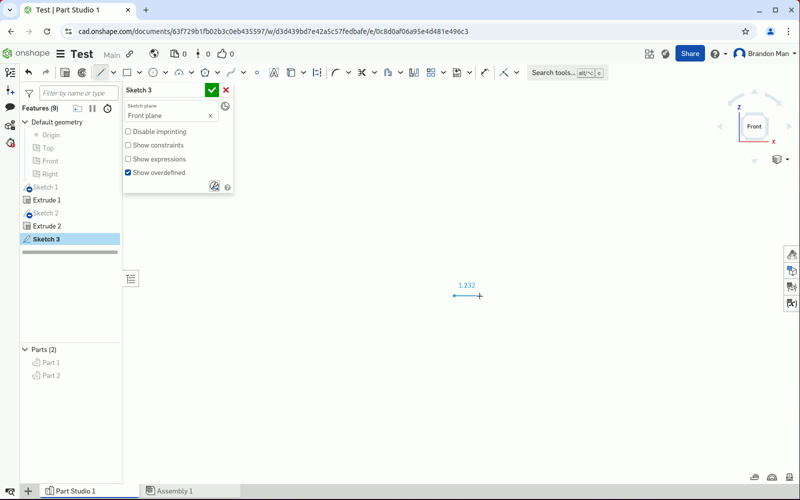
scroll(6)
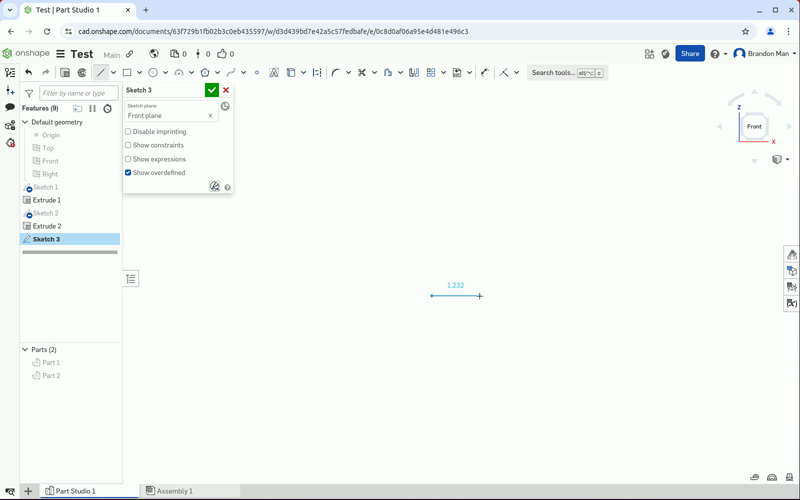
scroll(6)
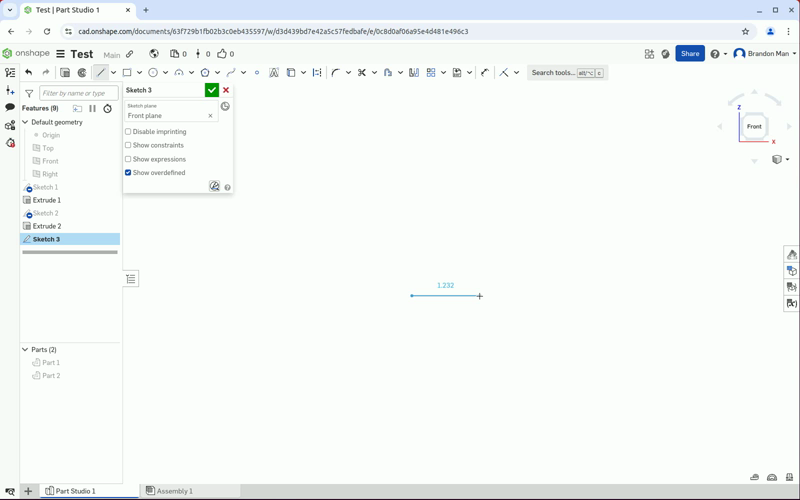
click(479, 295)
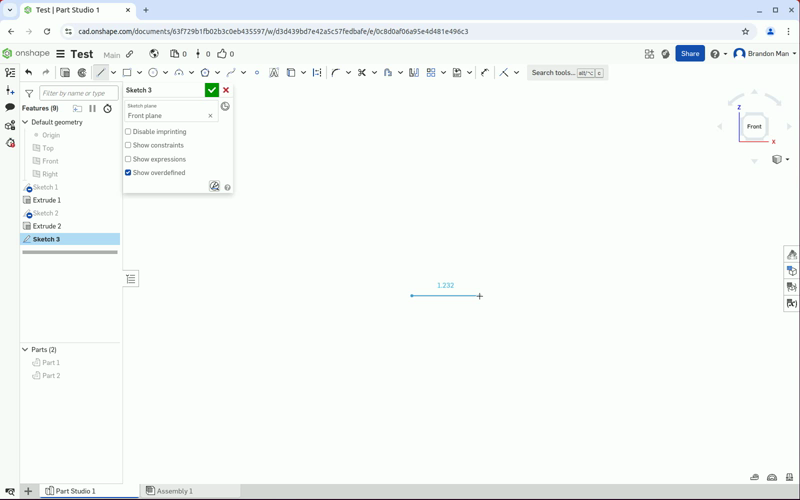
scroll(-6)
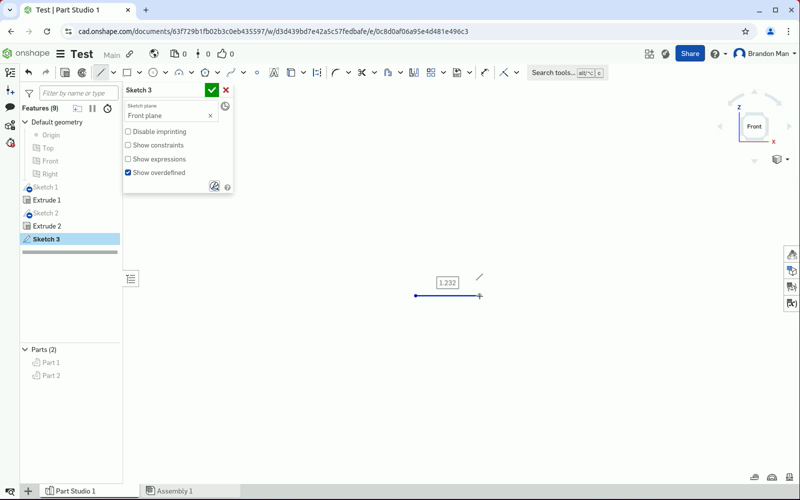
scroll(-6)
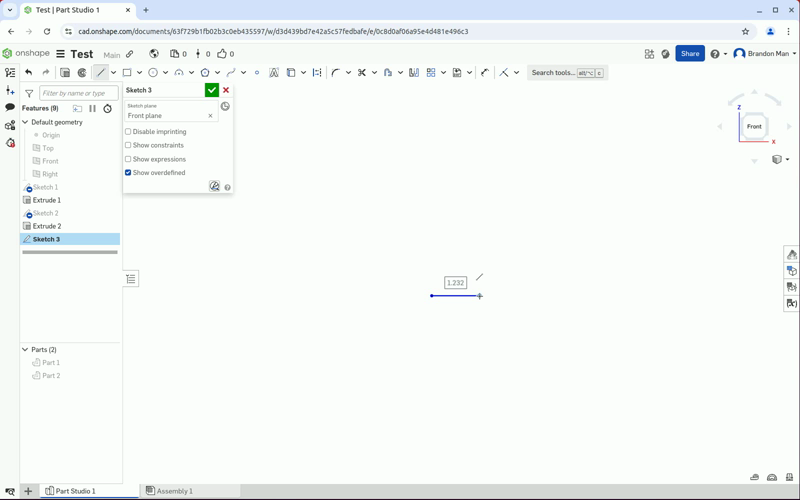
scroll(-6)
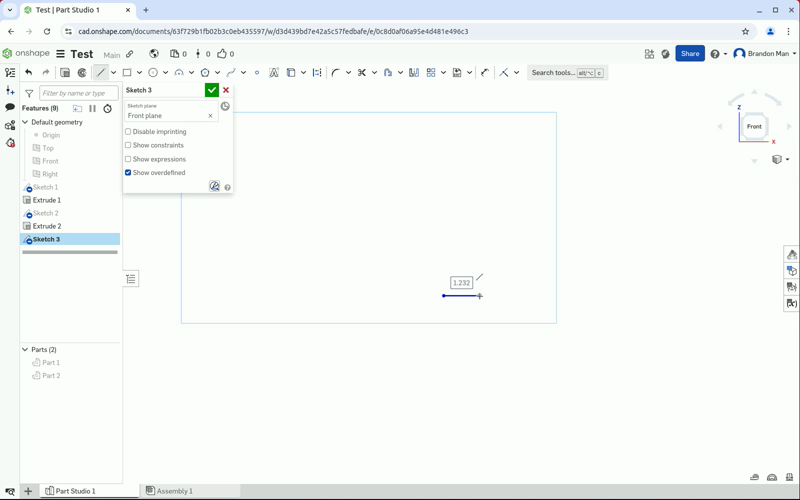
scroll(-6)
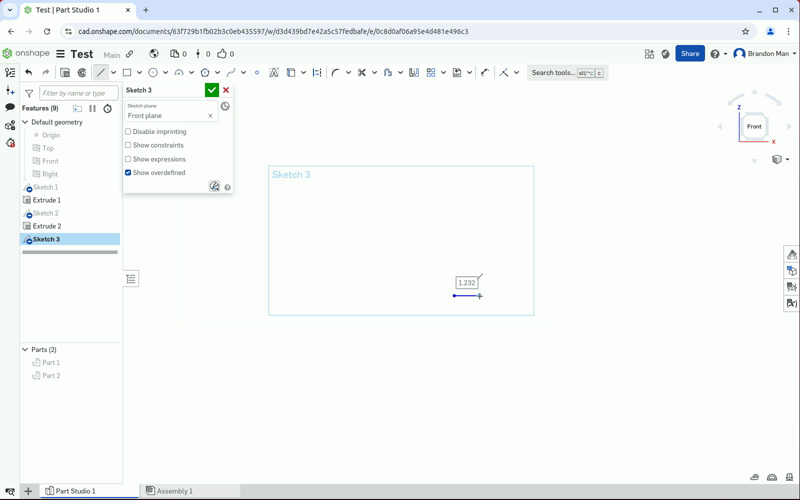
scroll(-6)
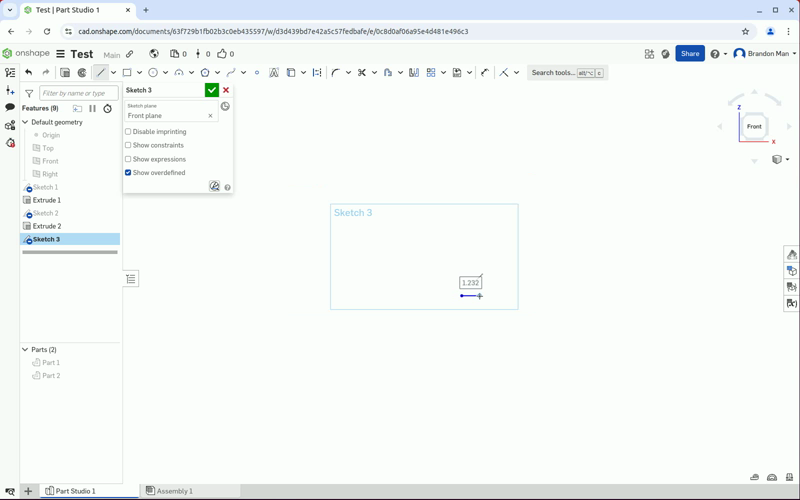
scroll(-6)
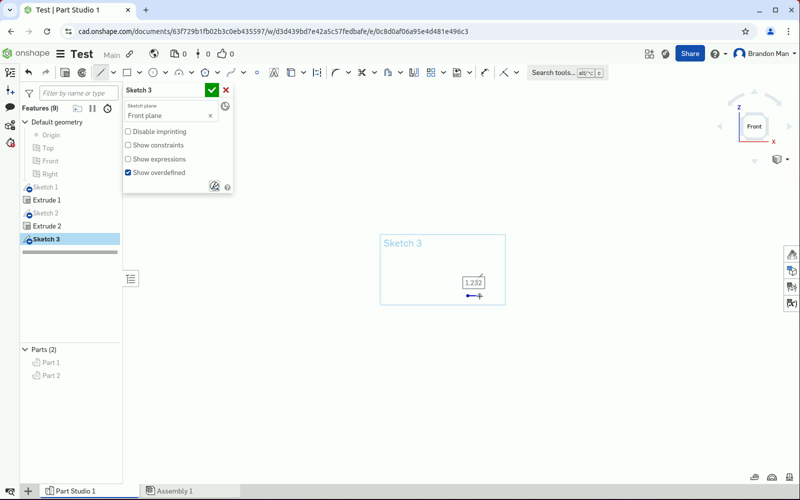
scroll(-6)
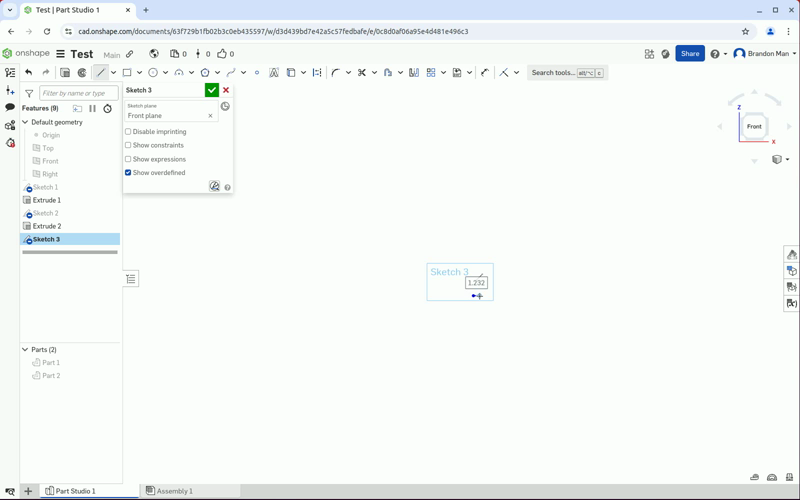
key_up(shift)
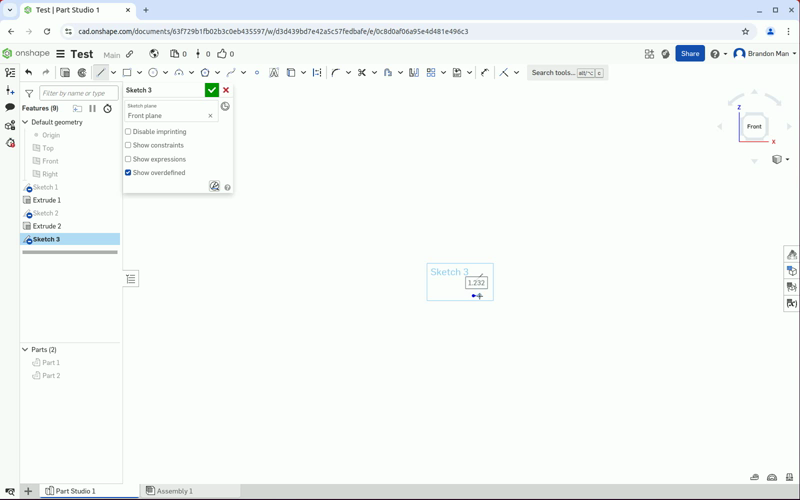
key_down(shift)
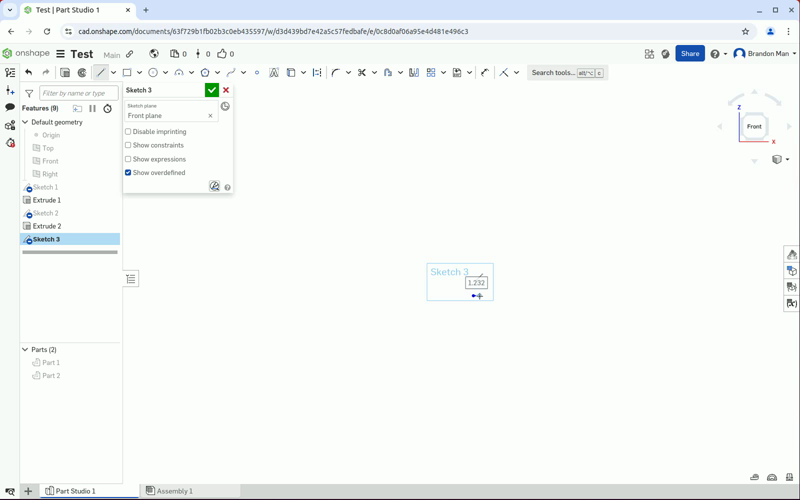
mouse_move(509, 295)
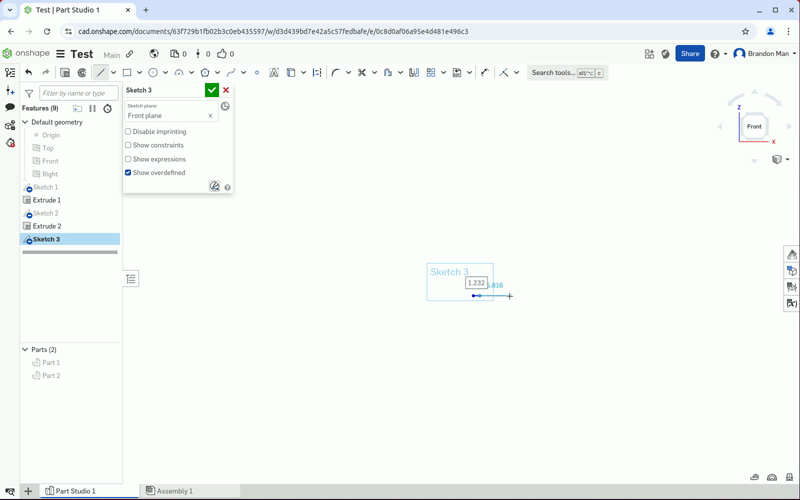
mouse_move(479, 249)
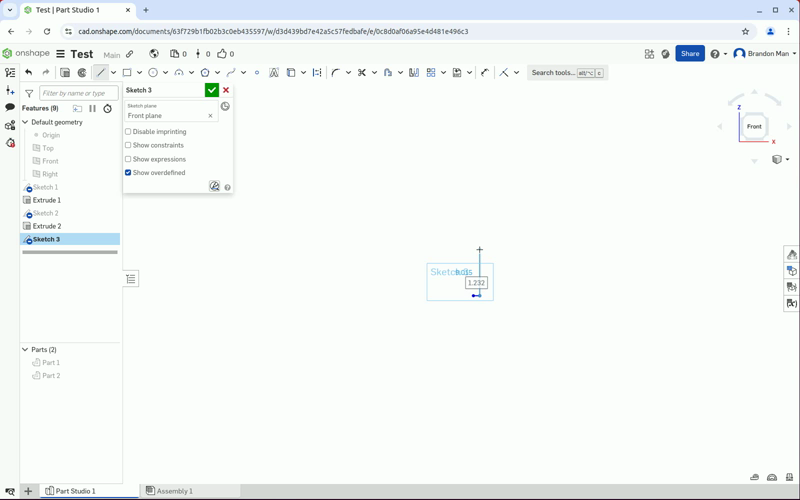
click(479, 249)
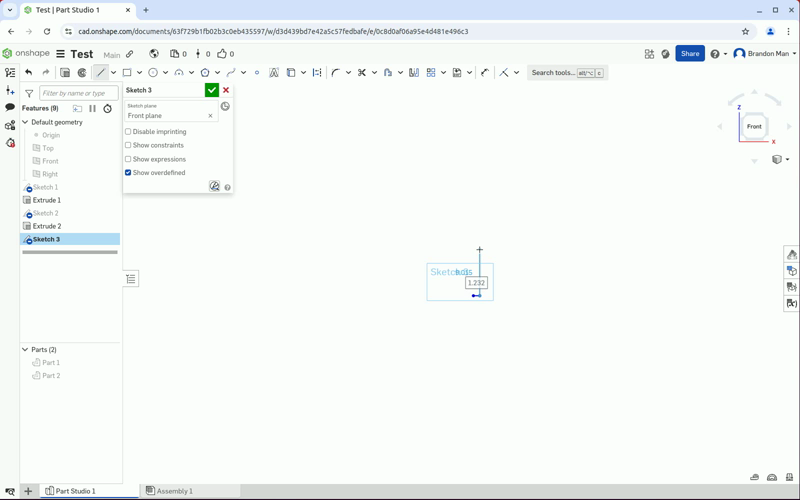
key_up(shift)
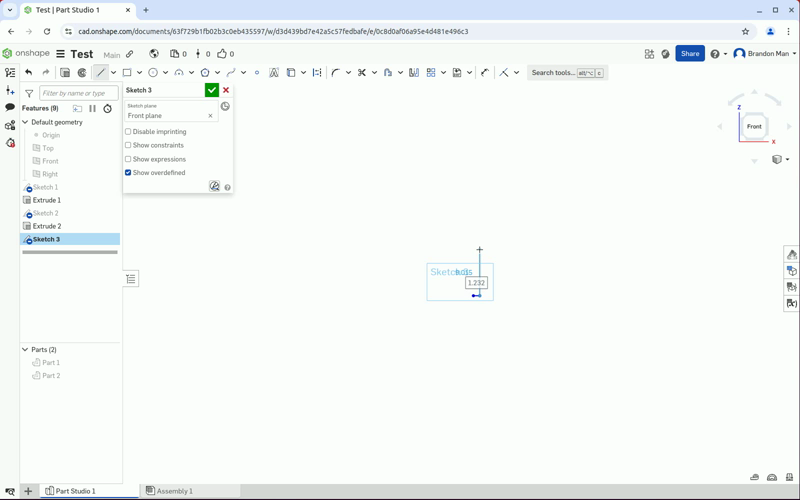
key_down(shift)
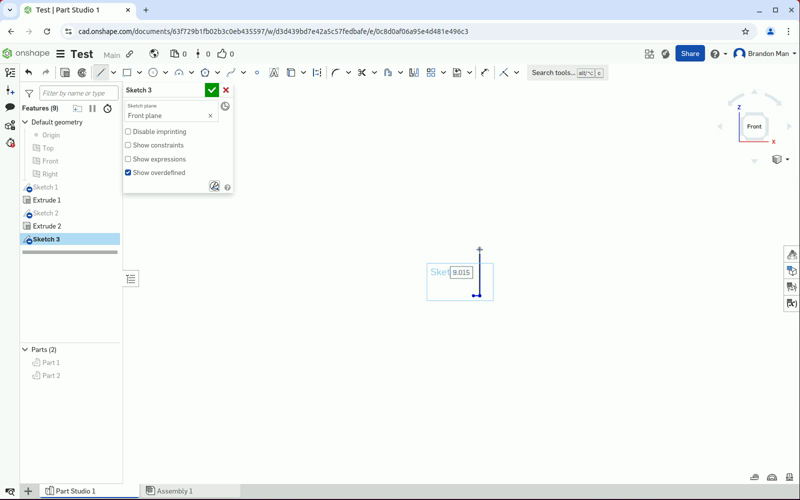
mouse_move(509, 249)
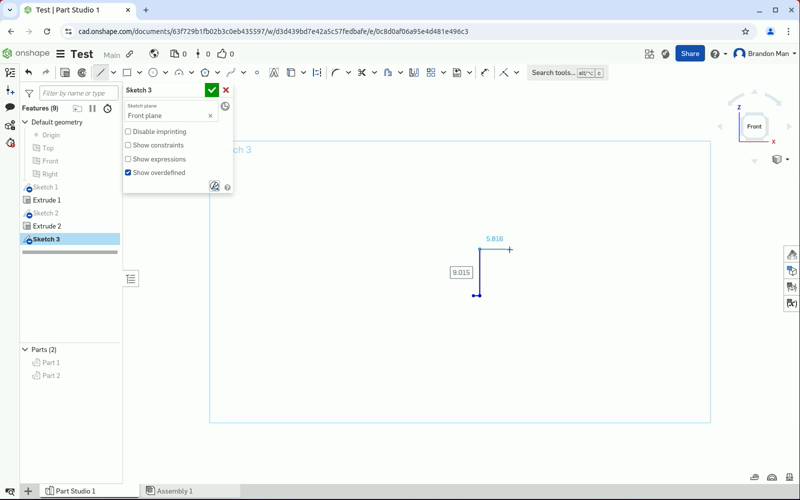
mouse_move(473, 249)
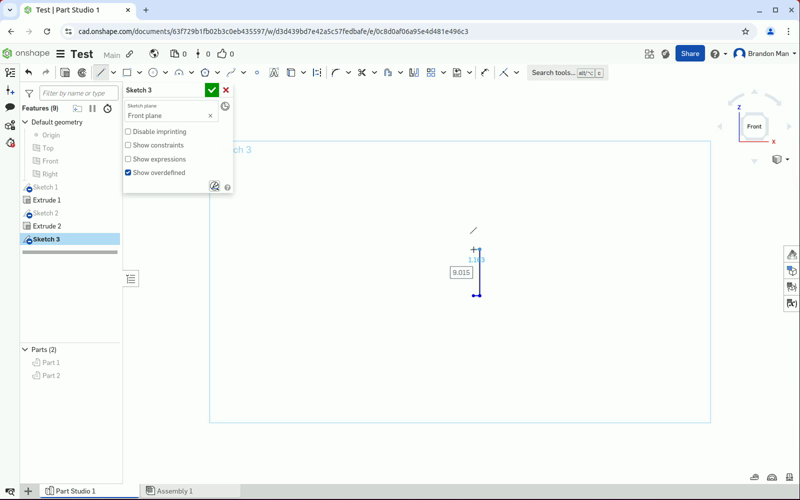
scroll(6)
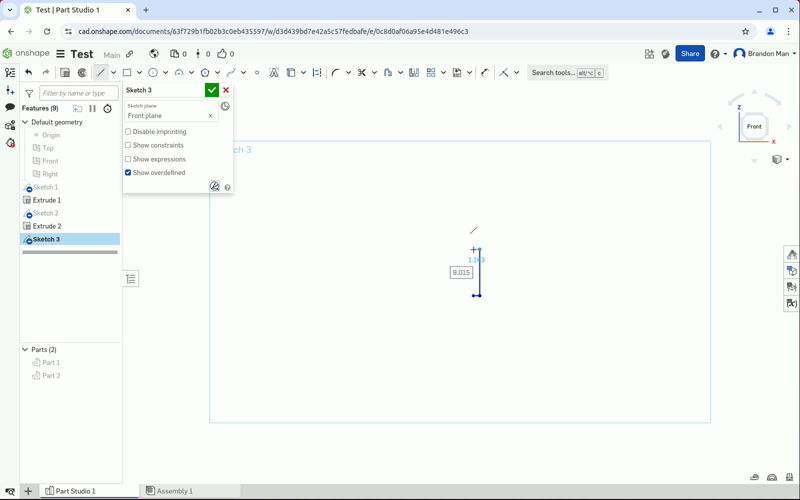
scroll(6)
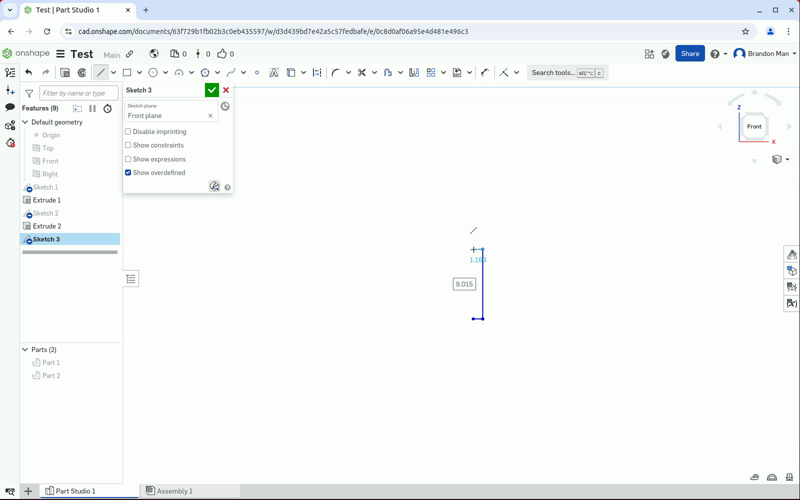
scroll(6)
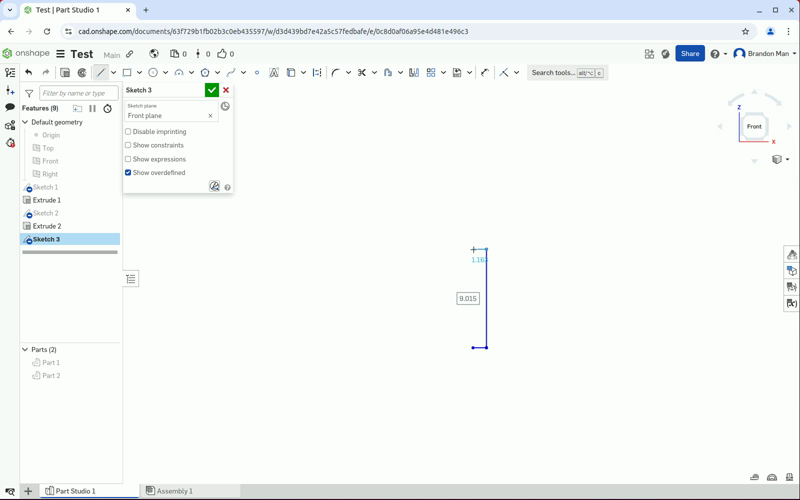
scroll(6)
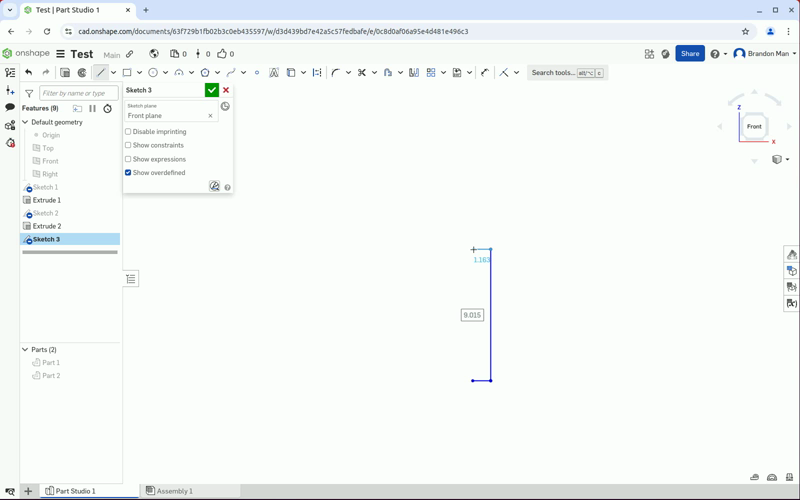
scroll(6)
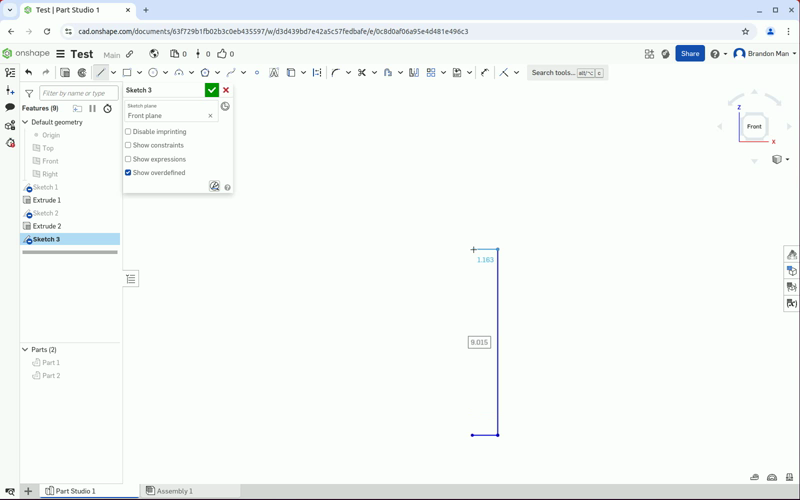
scroll(6)
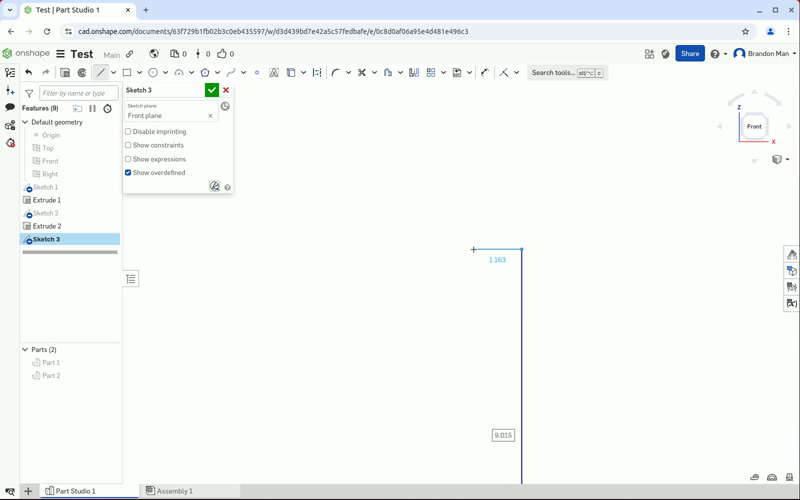
scroll(6)
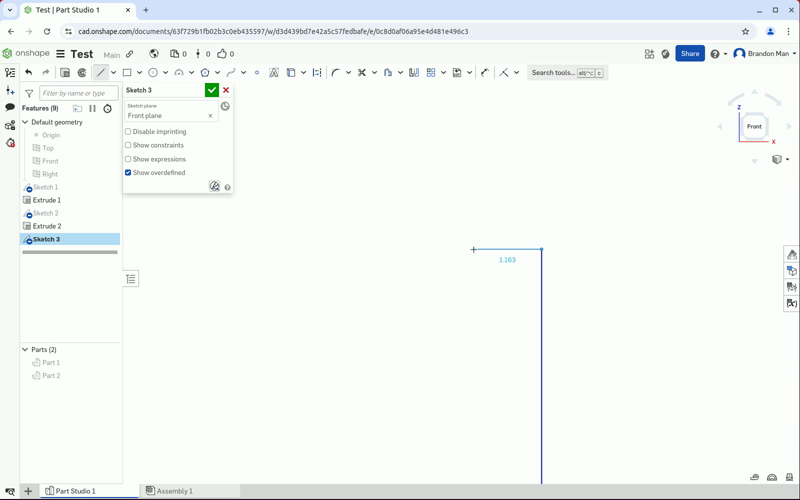
click(473, 249)
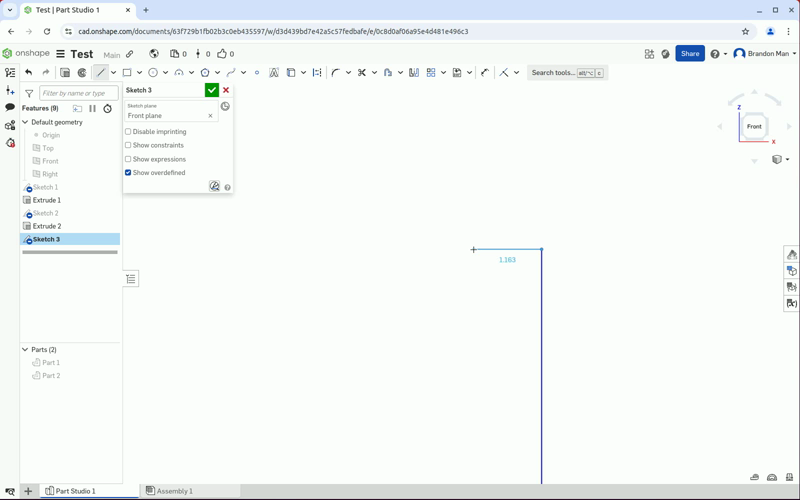
scroll(-6)
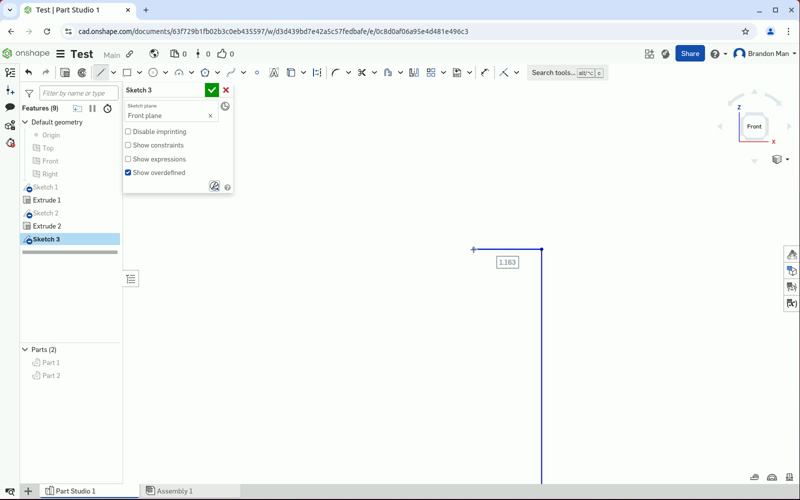
scroll(-6)
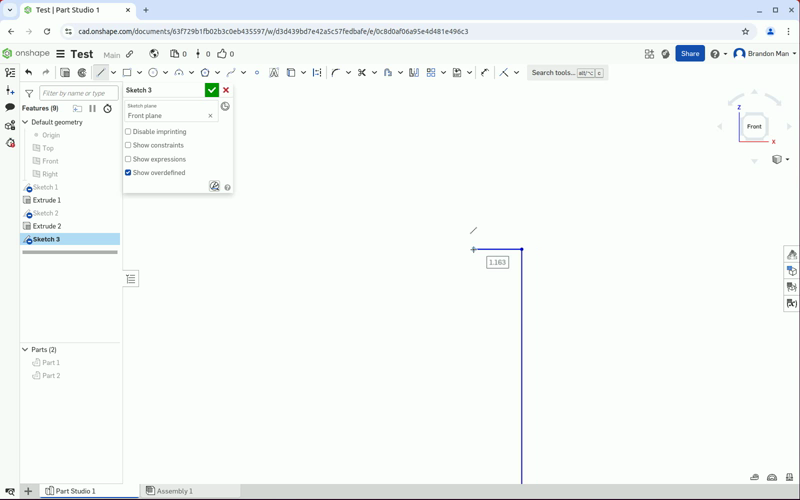
scroll(-6)
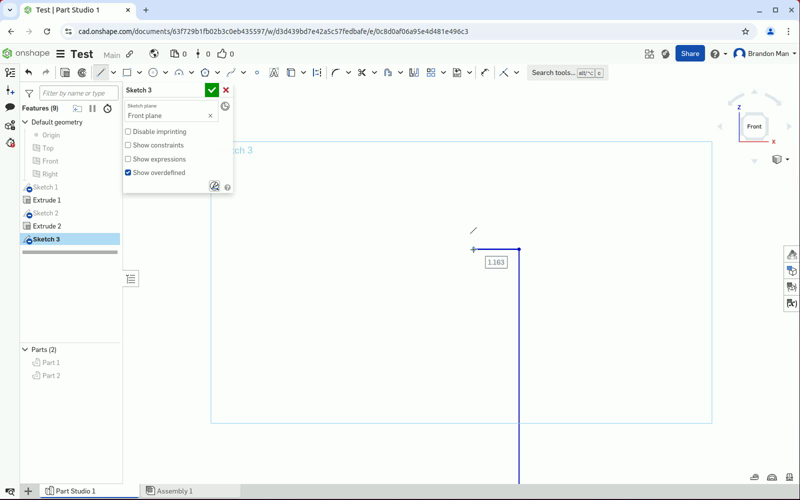
scroll(-6)
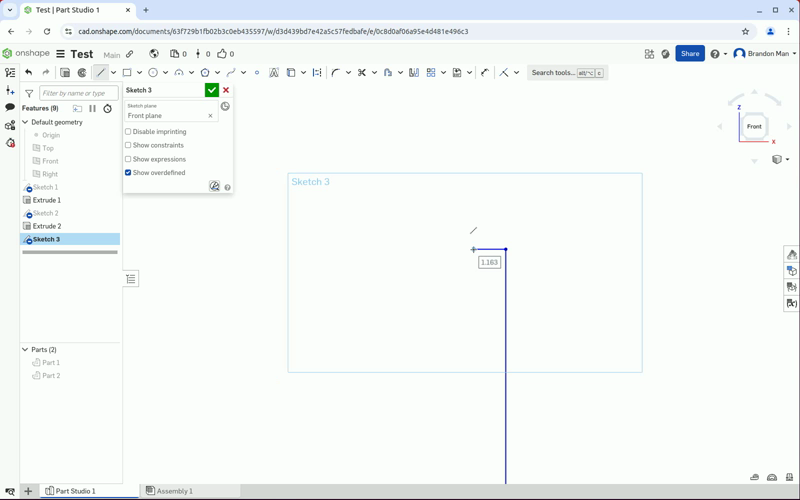
scroll(-6)
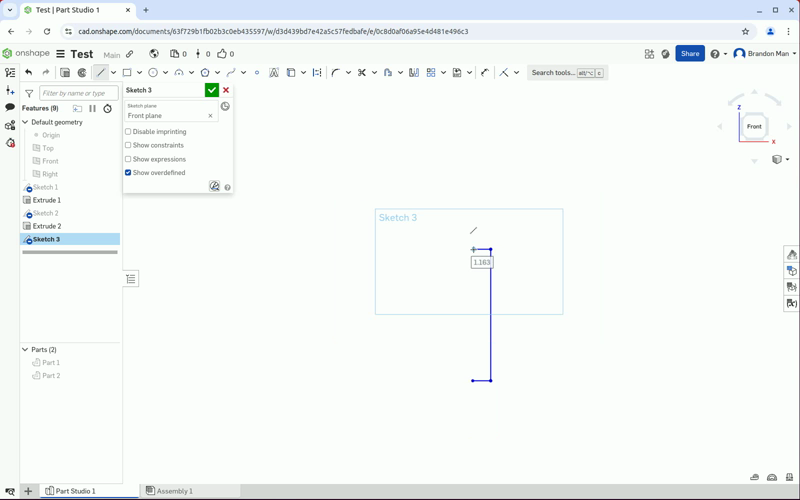
scroll(-6)
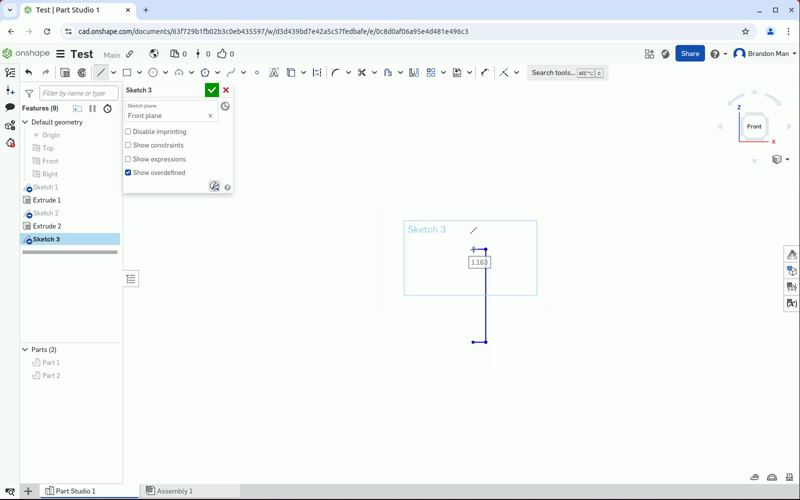
scroll(-6)
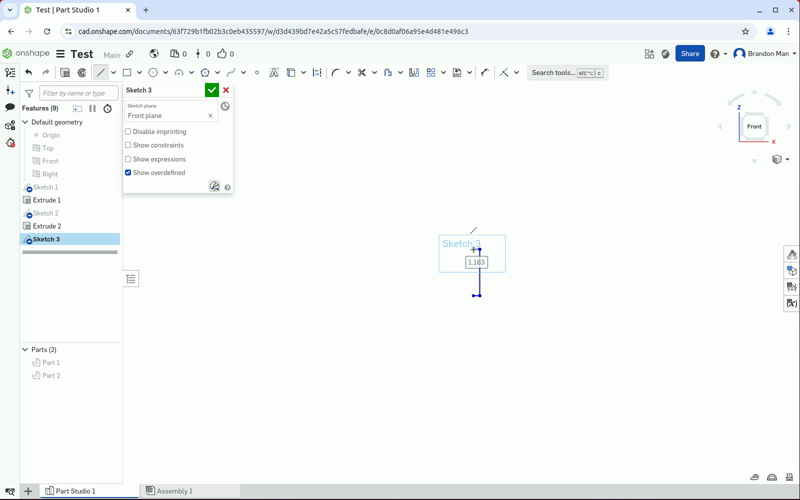
key_up(shift)
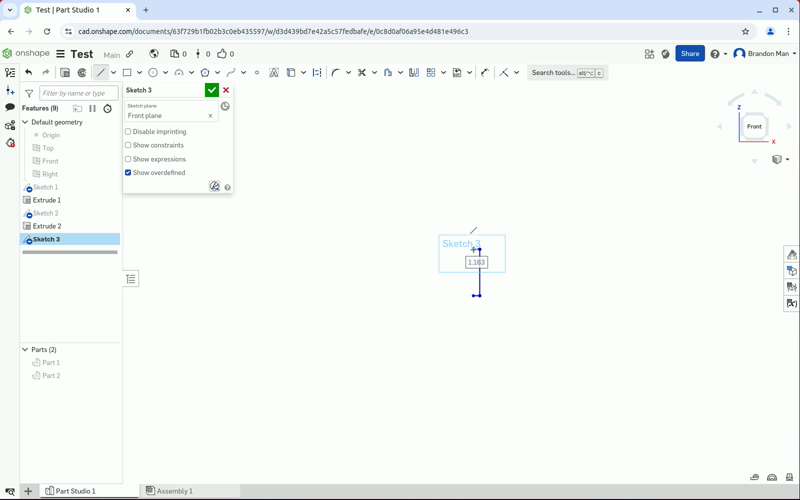
key_down(shift)
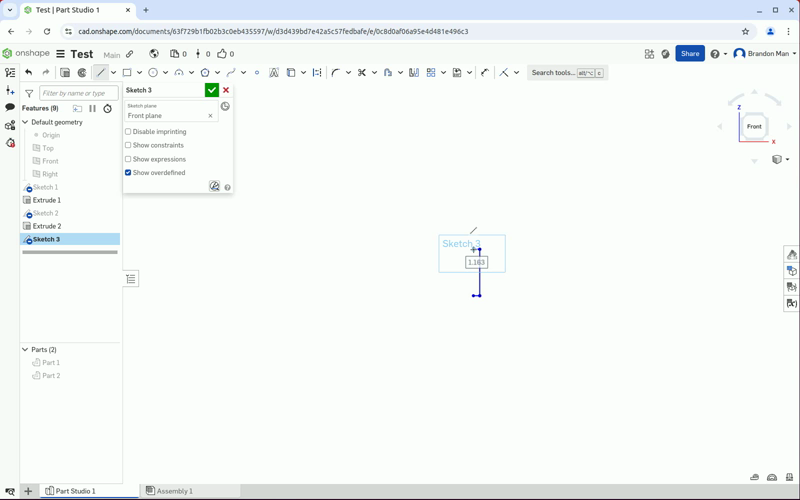
mouse_move(503, 249)
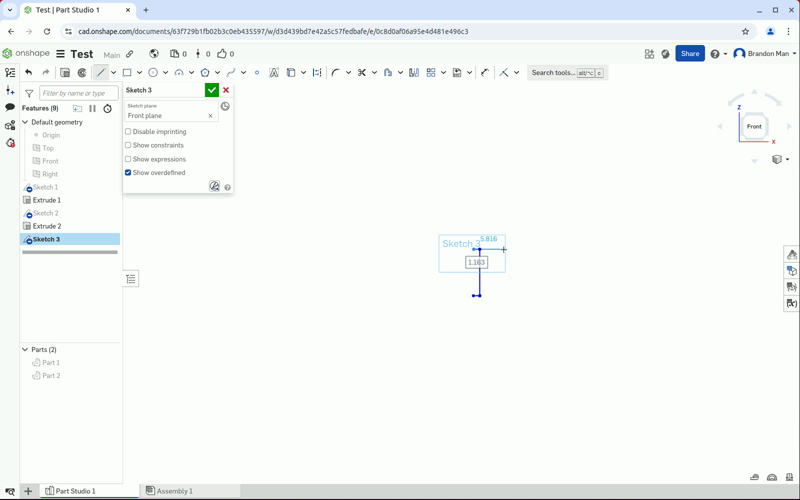
mouse_move(473, 255)
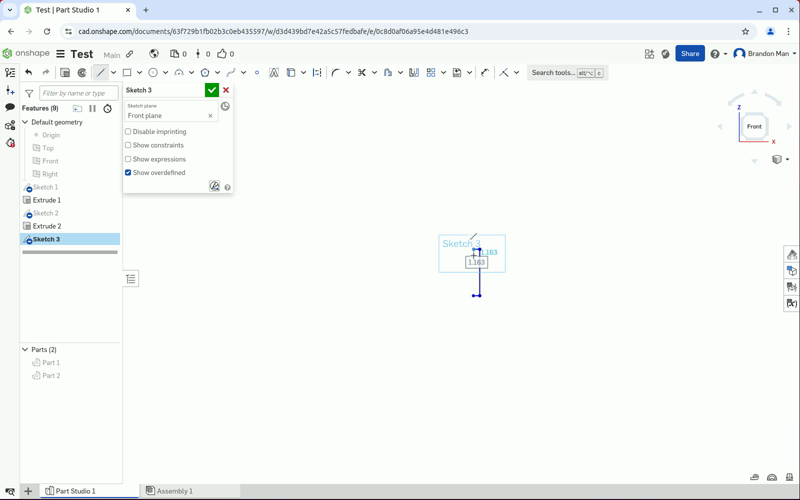
scroll(6)
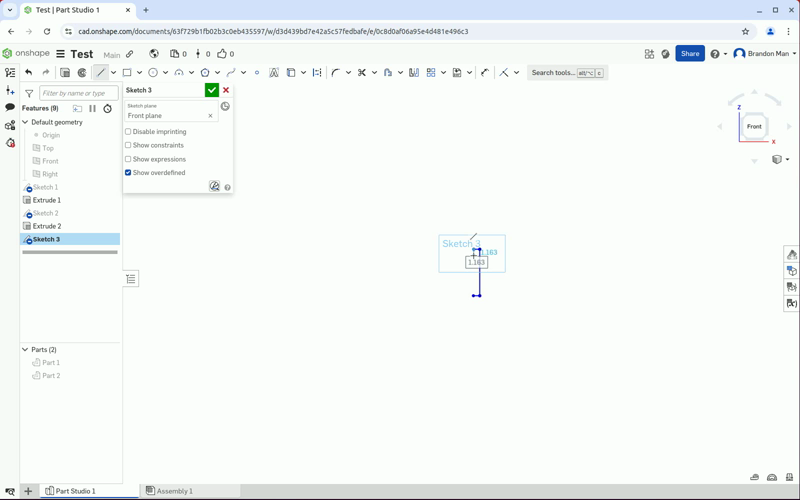
scroll(6)
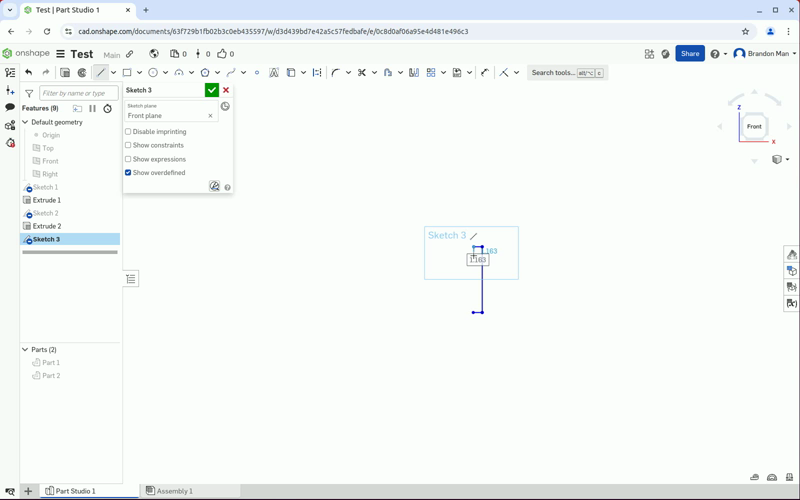
scroll(6)
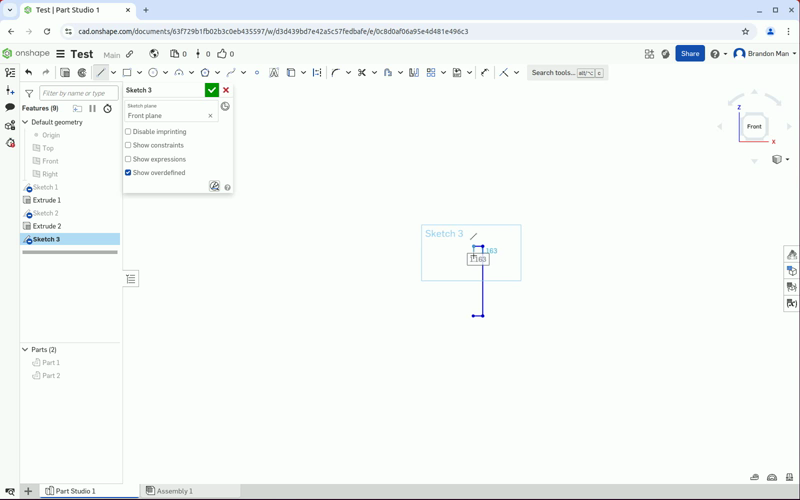
scroll(6)
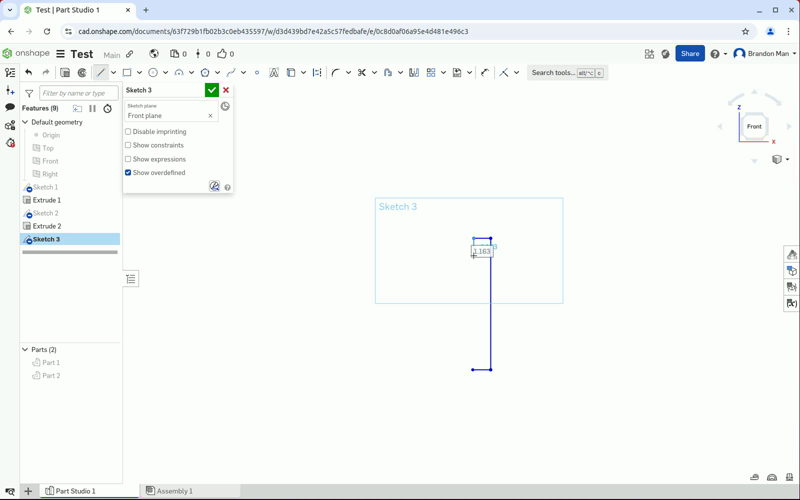
scroll(6)
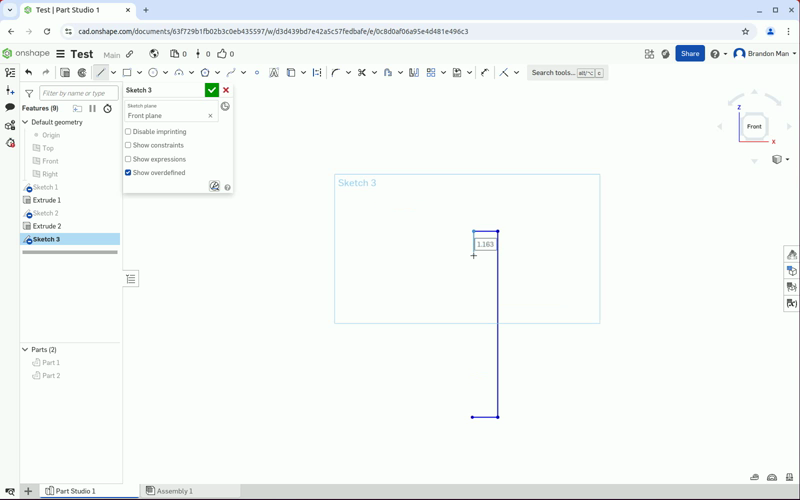
scroll(6)
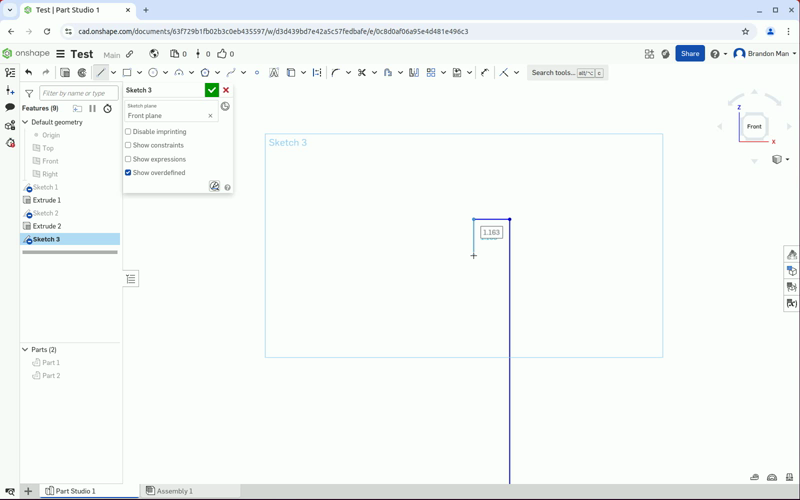
scroll(6)
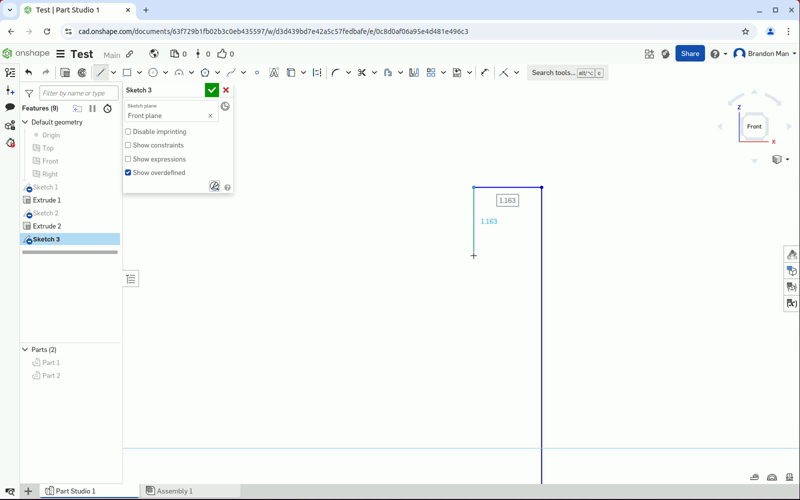
click(473, 255)
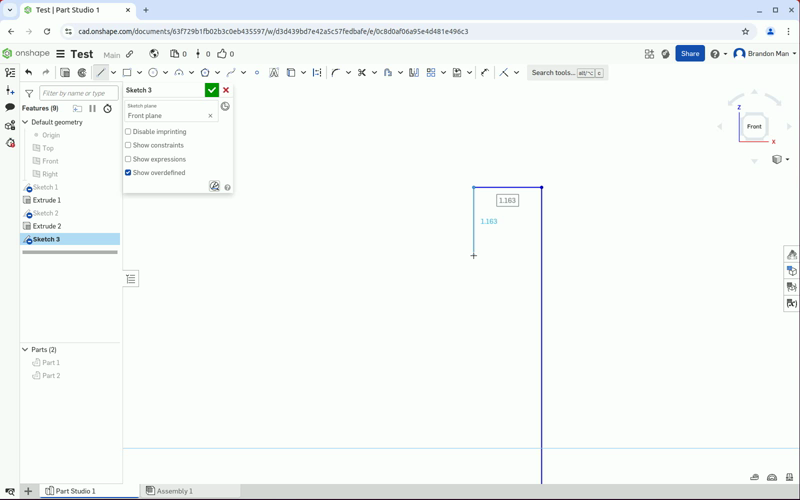
scroll(-6)
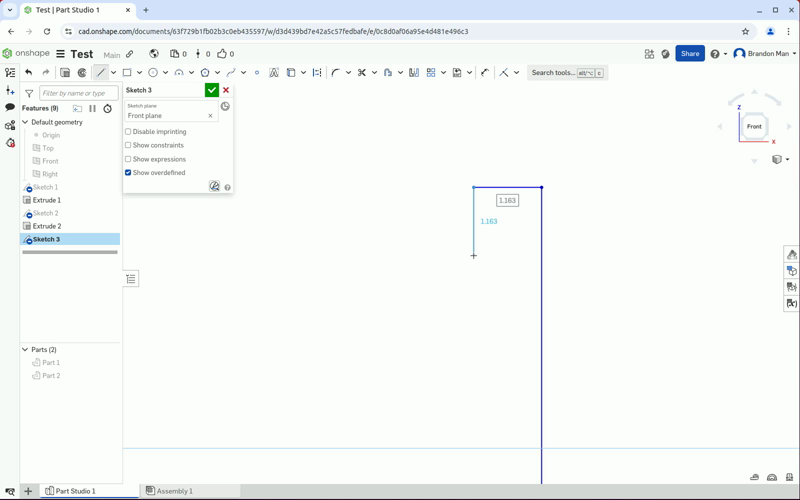
scroll(-6)
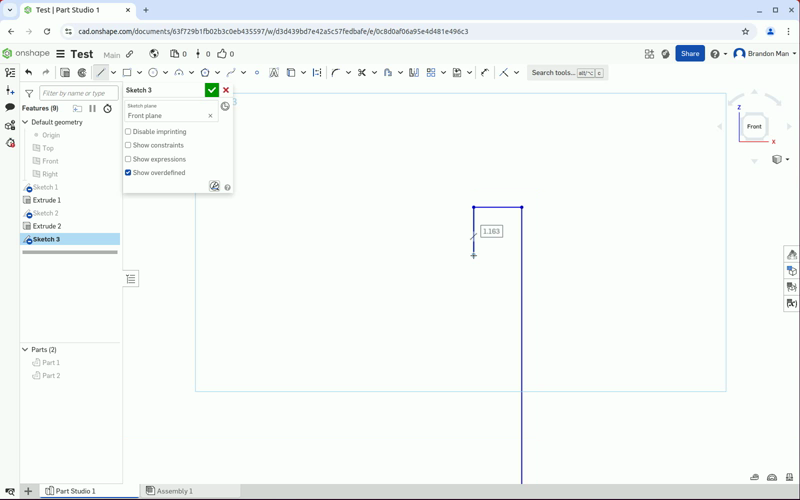
scroll(-6)
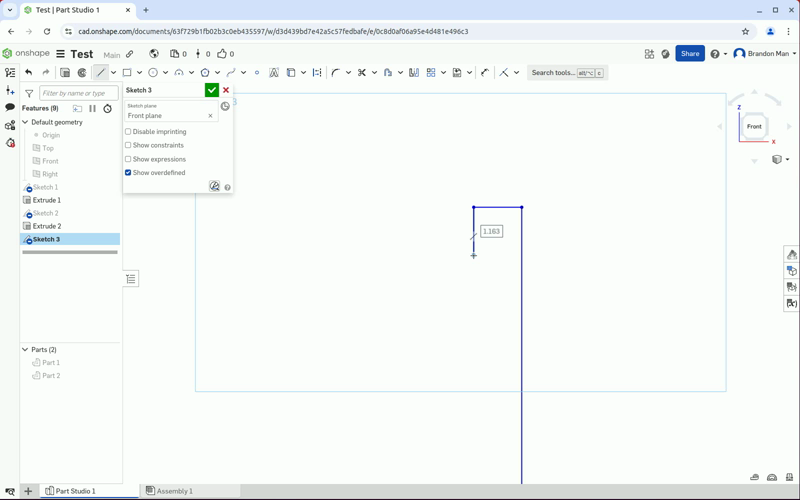
scroll(-6)
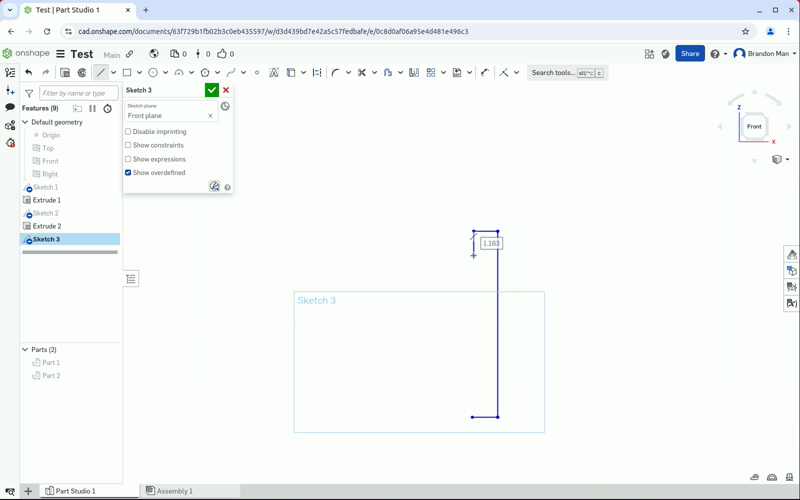
scroll(-6)
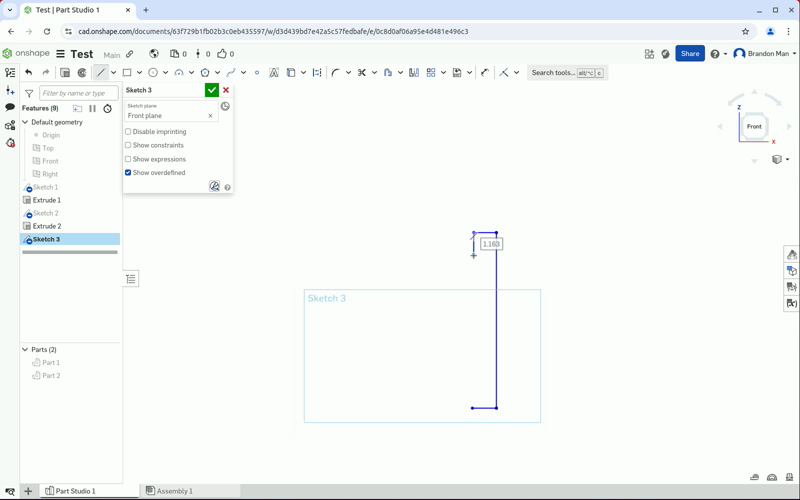
scroll(-6)
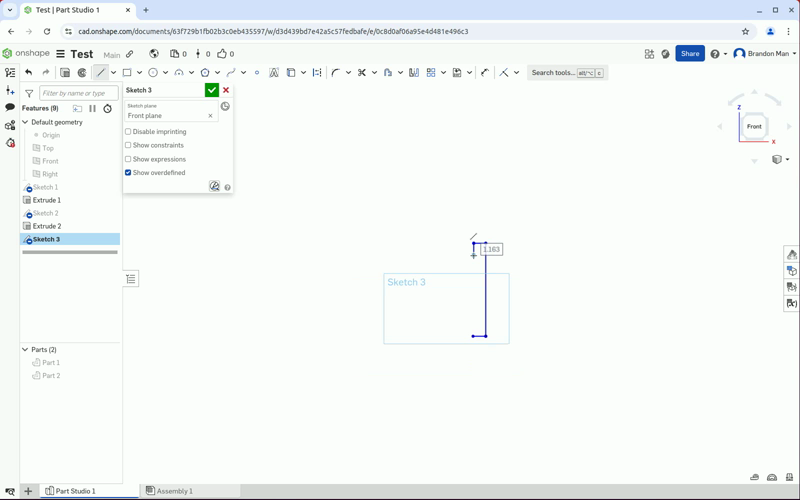
scroll(-6)
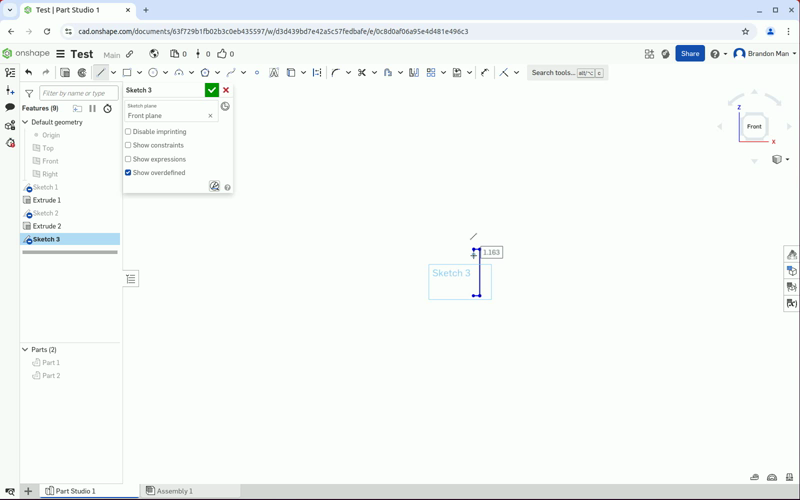
key_up(shift)
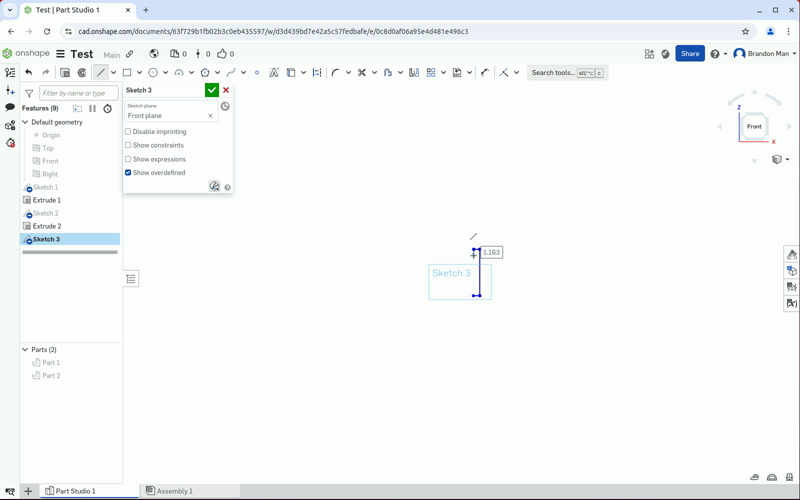
mouse_move(503, 255)
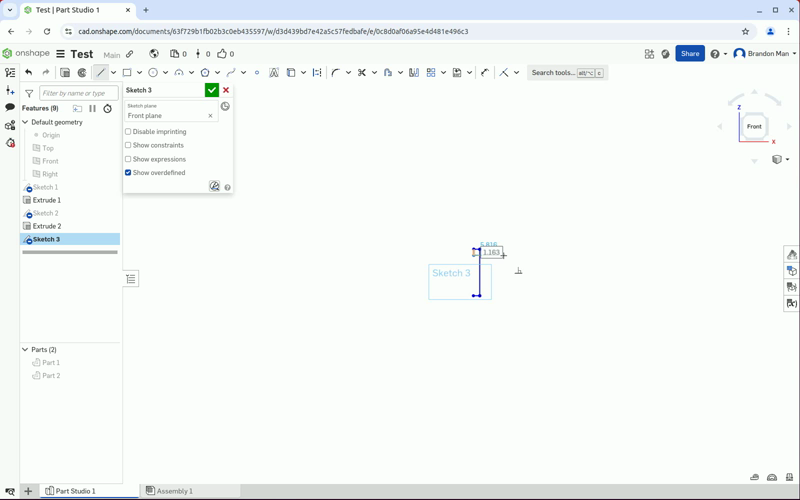
key_down(shift)
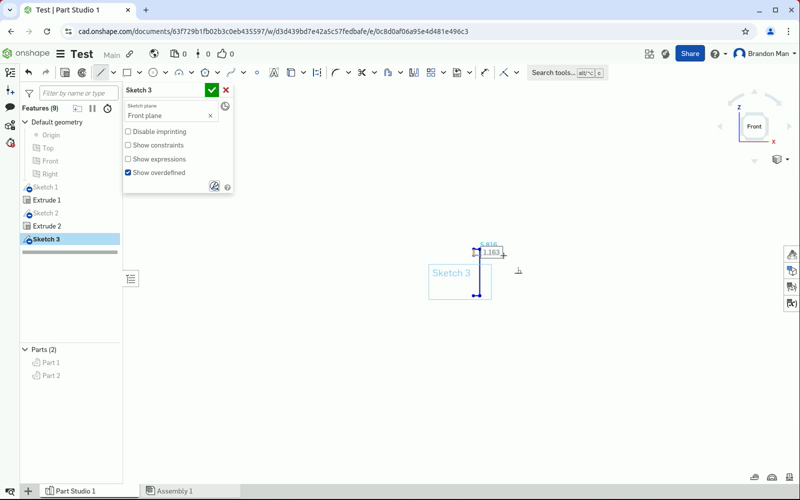
mouse_move(473, 295)
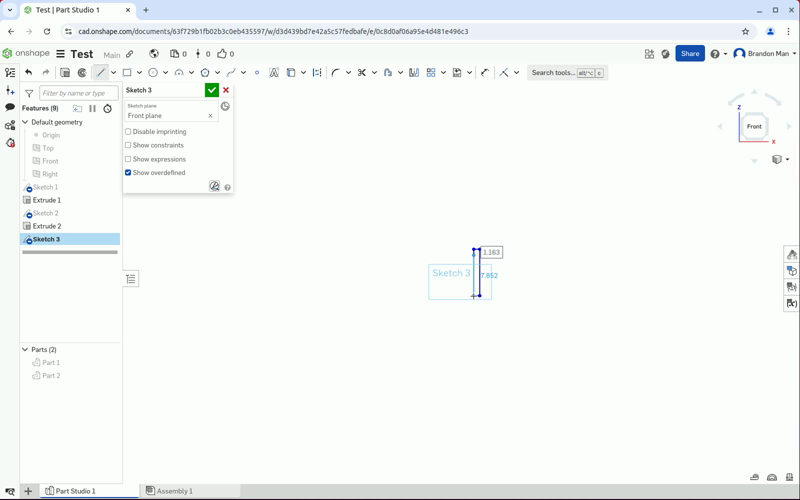
key_up(shift)
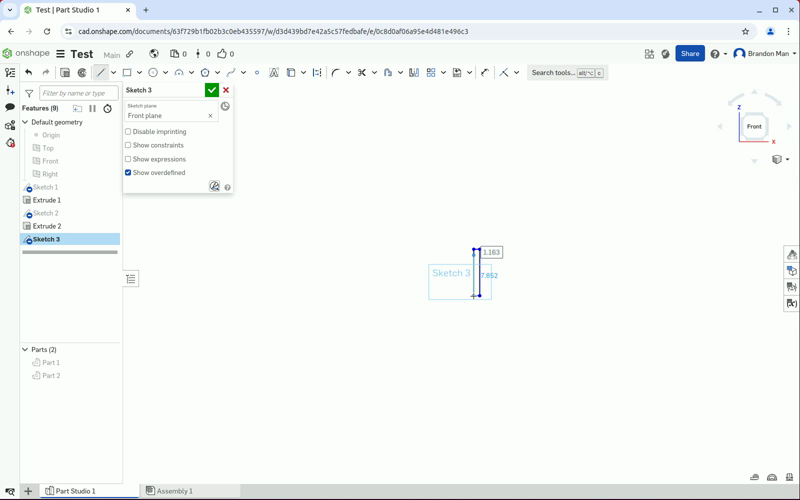
click(473, 295)
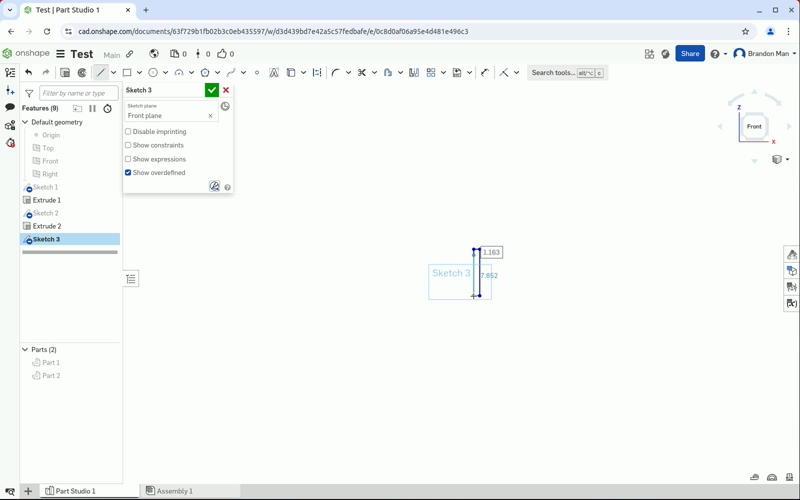
key(esc)
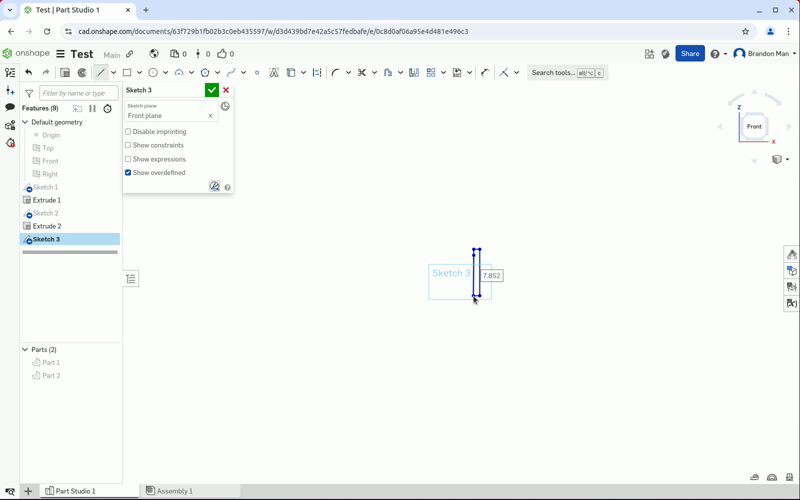
mouse_move(474, 254)
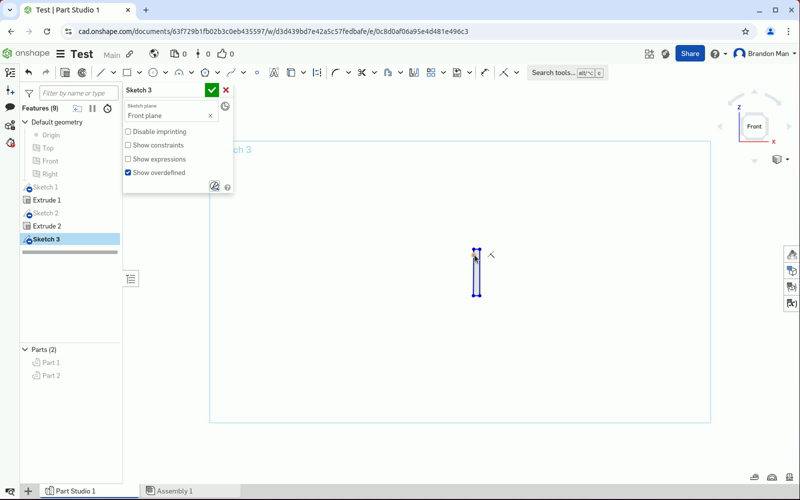
scroll(6)
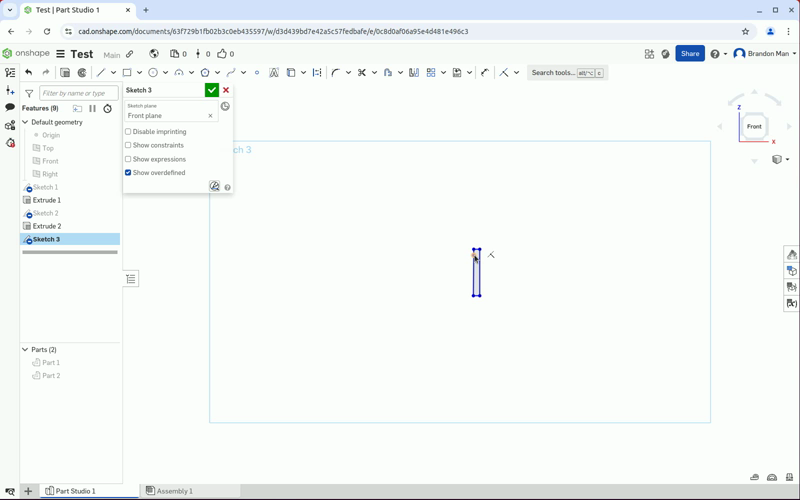
scroll(6)
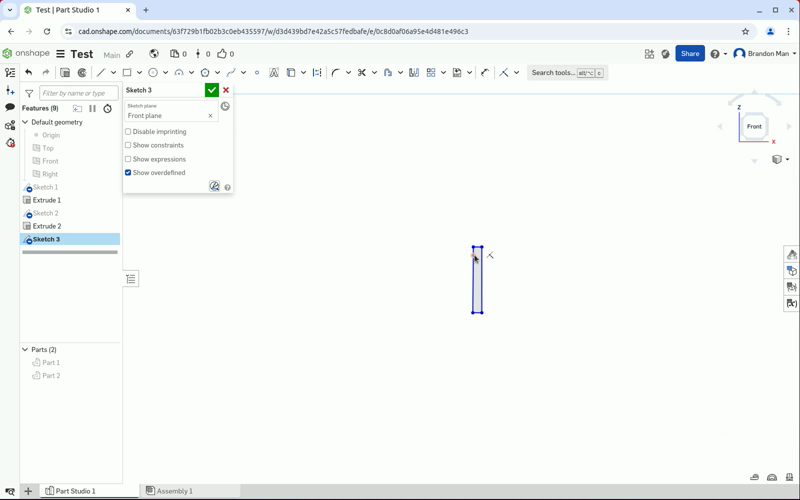
scroll(6)
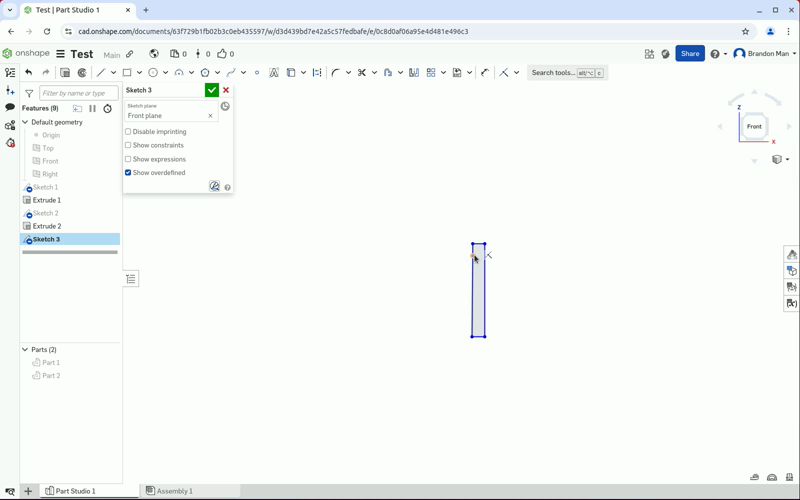
scroll(6)
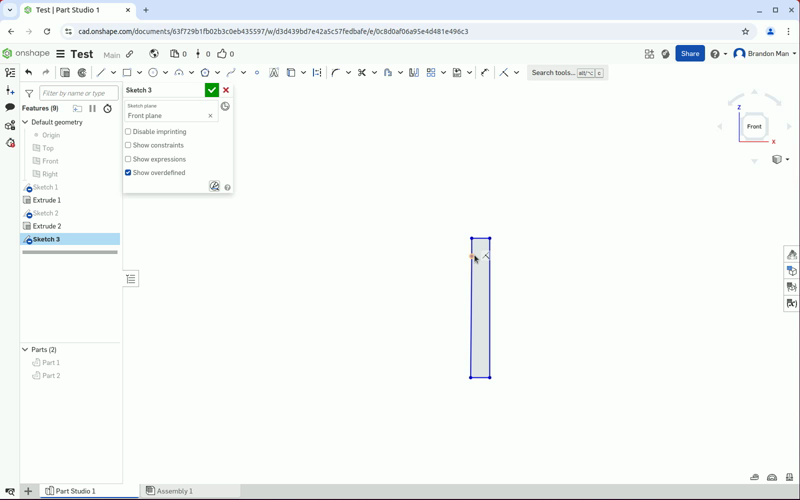
scroll(6)
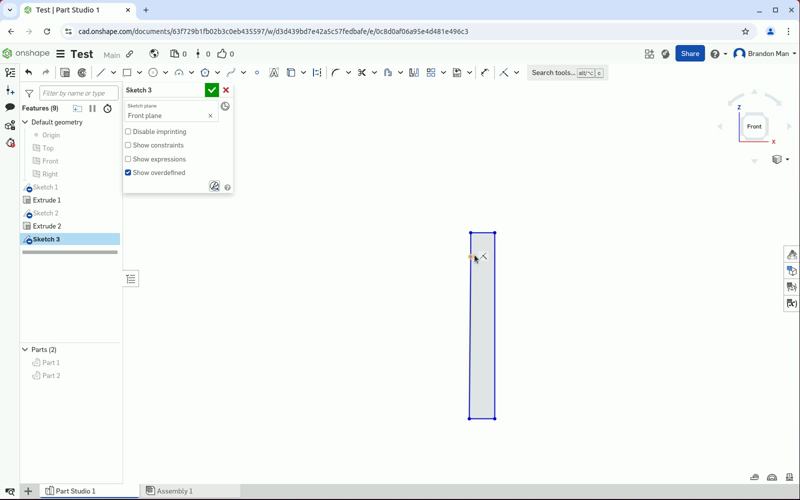
scroll(6)
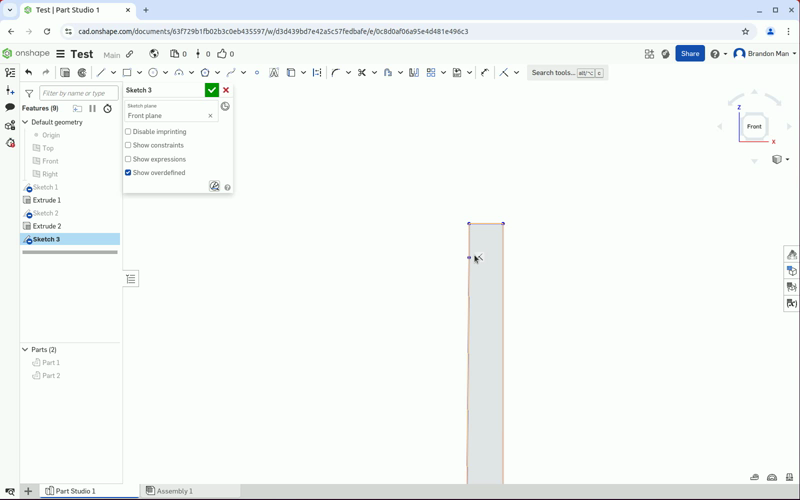
scroll(6)
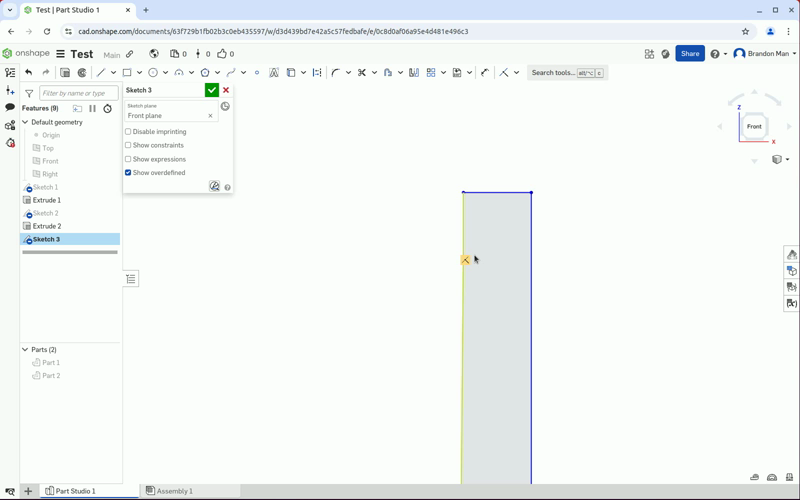
click(474, 254)
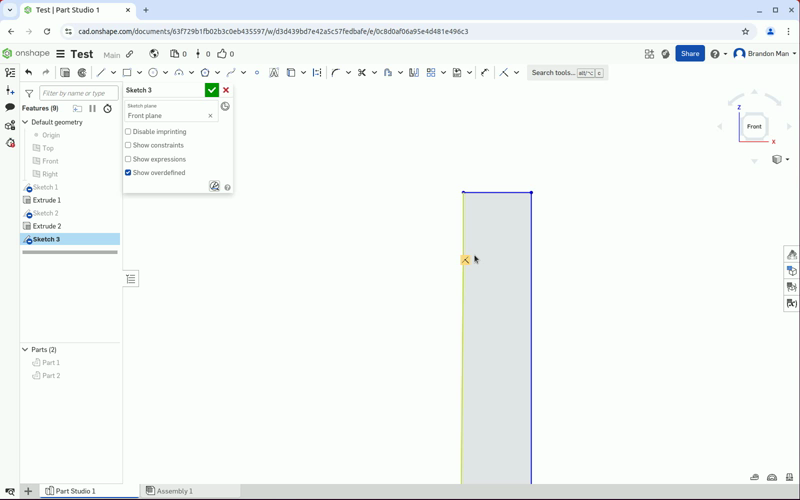
scroll(-6)
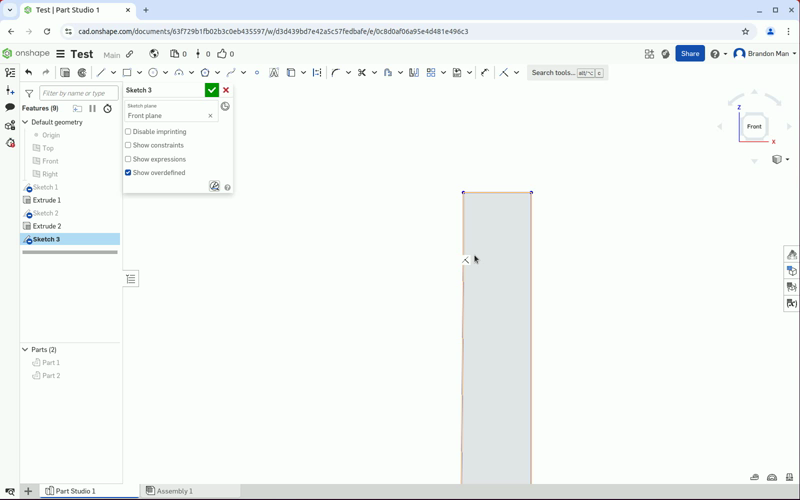
scroll(-6)
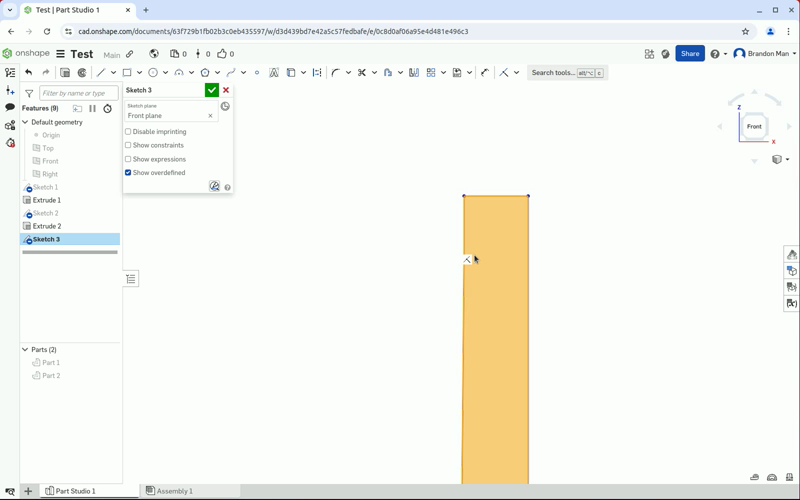
scroll(-6)
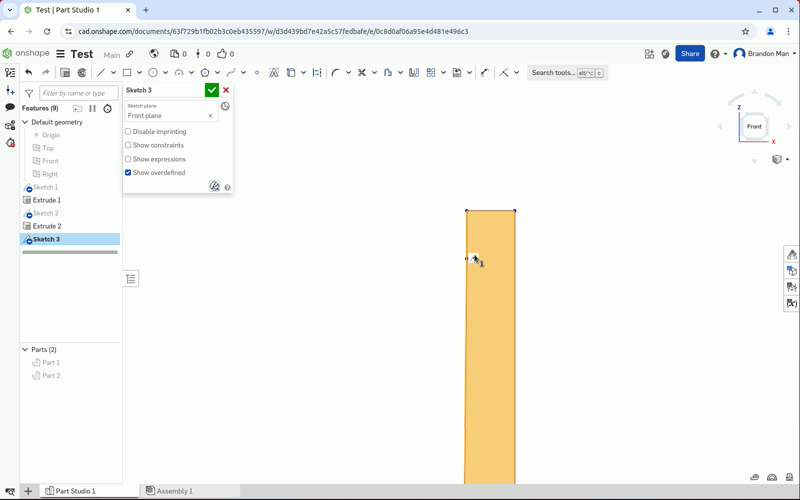
scroll(-6)
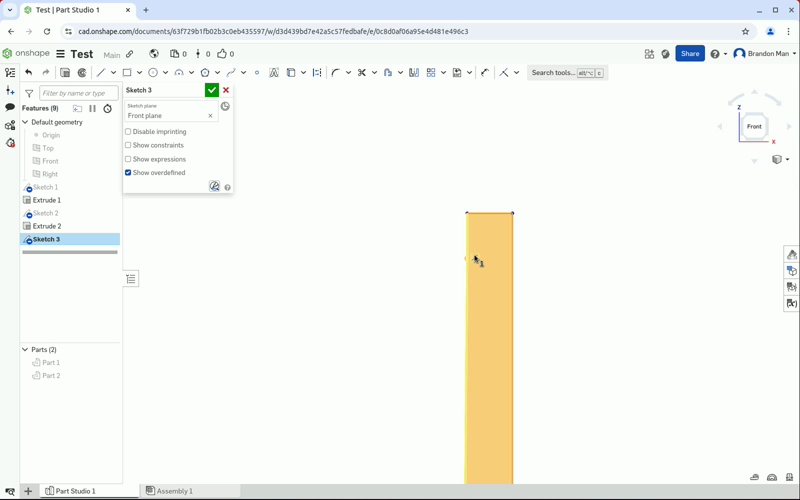
scroll(-6)
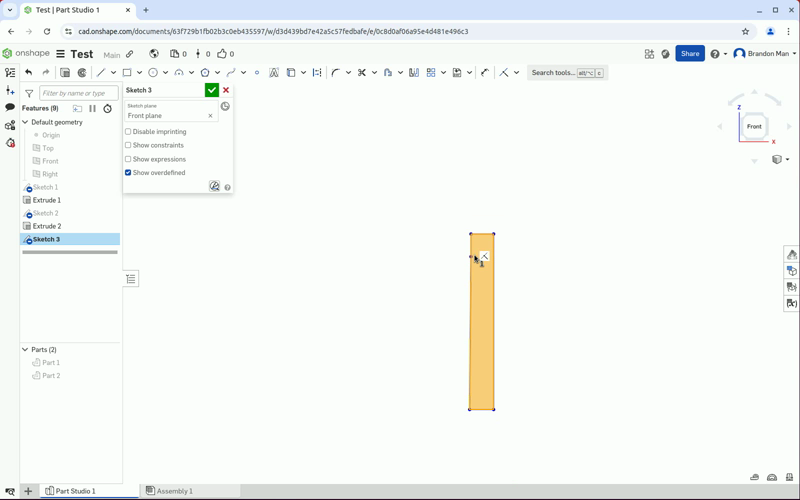
scroll(-6)
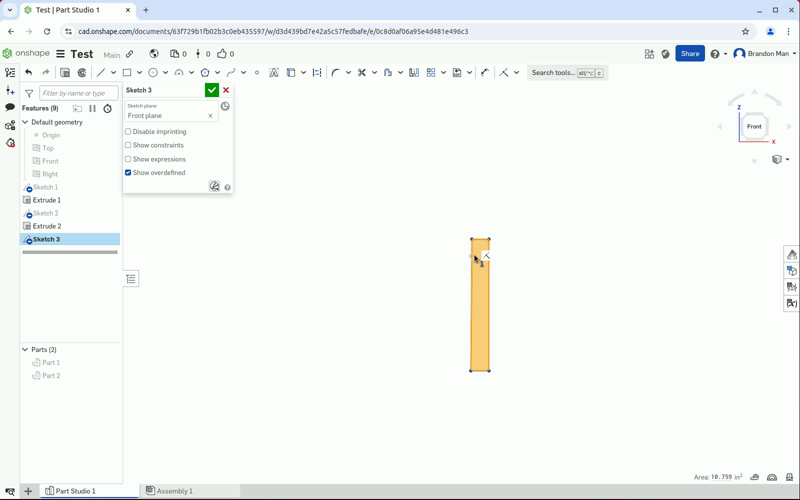
scroll(-6)
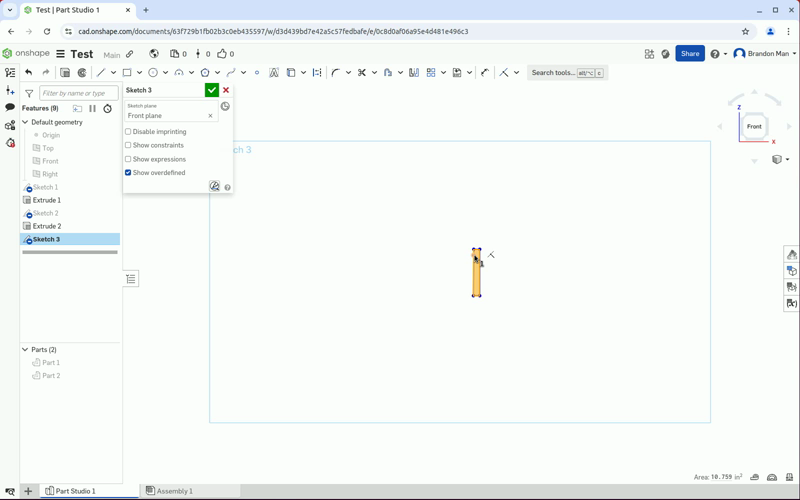
mouse_move(73, 352)
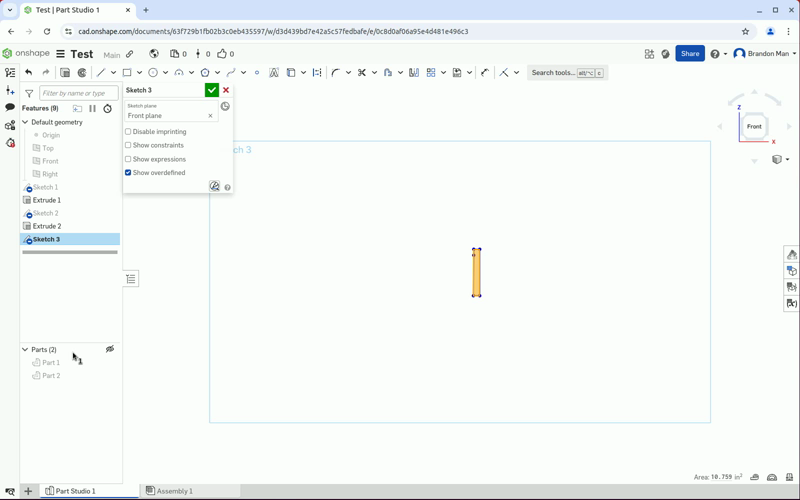
key(shift+y)
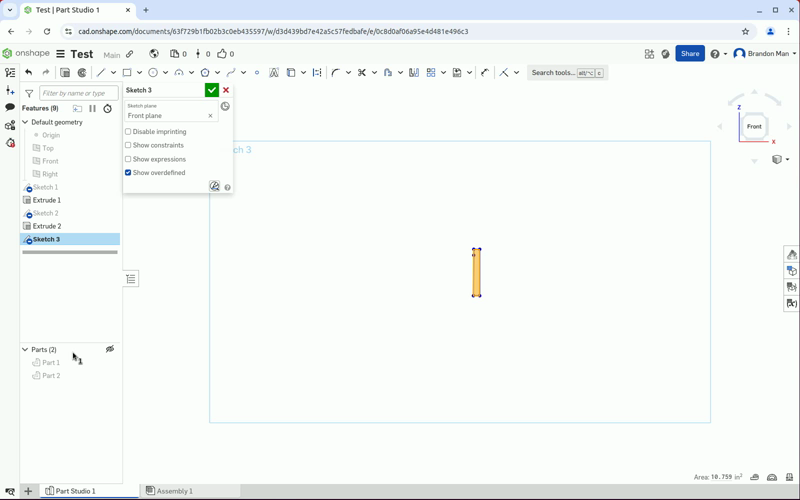
key(shift+e)
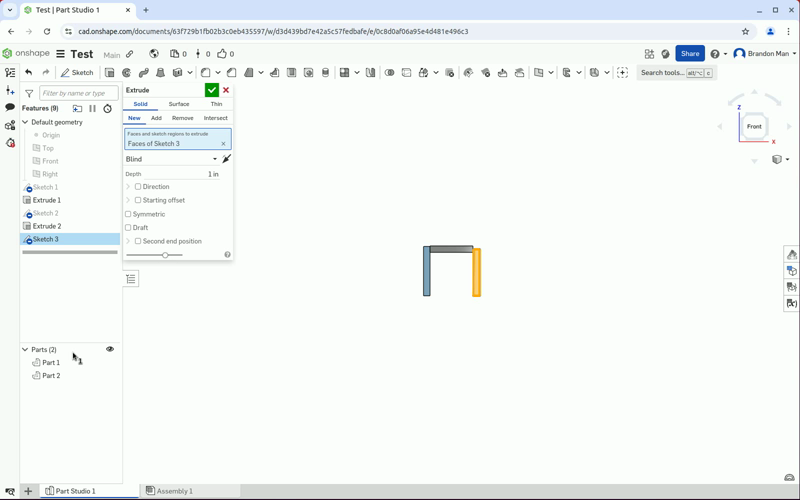
mouse_move(143, 106)
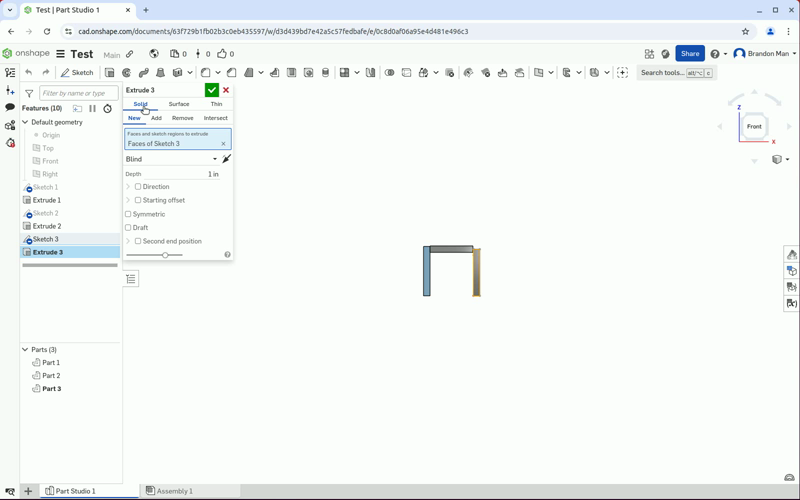
click(143, 106)
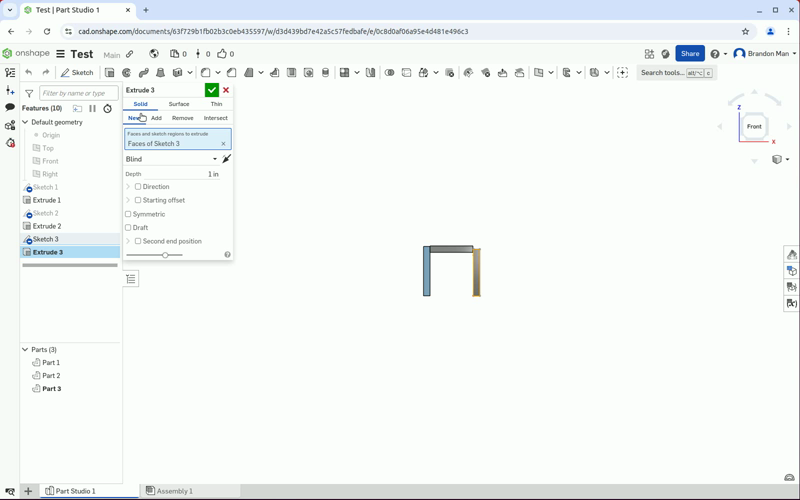
mouse_move(137, 120)
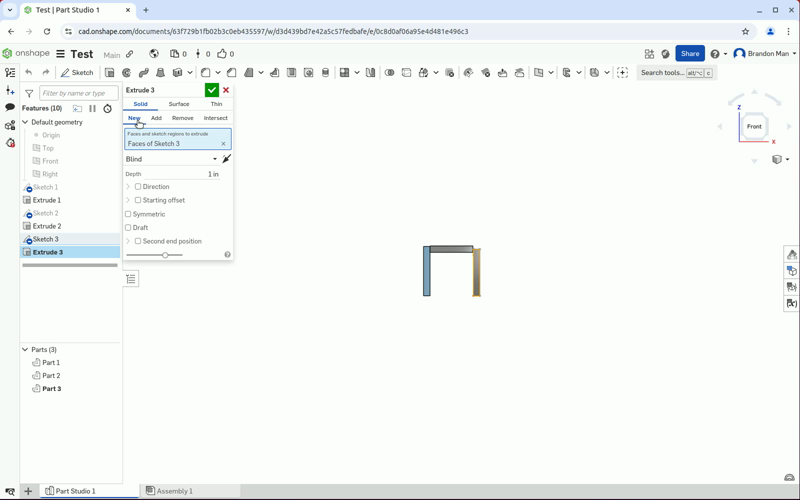
click(137, 120)
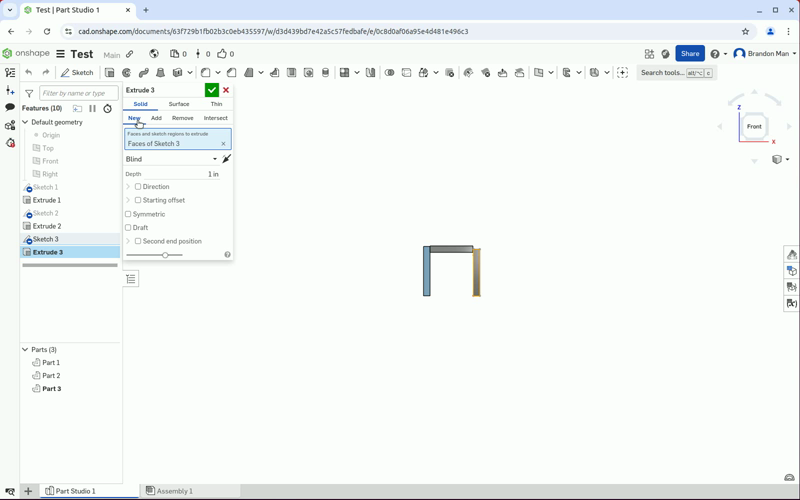
key(tab, 4)
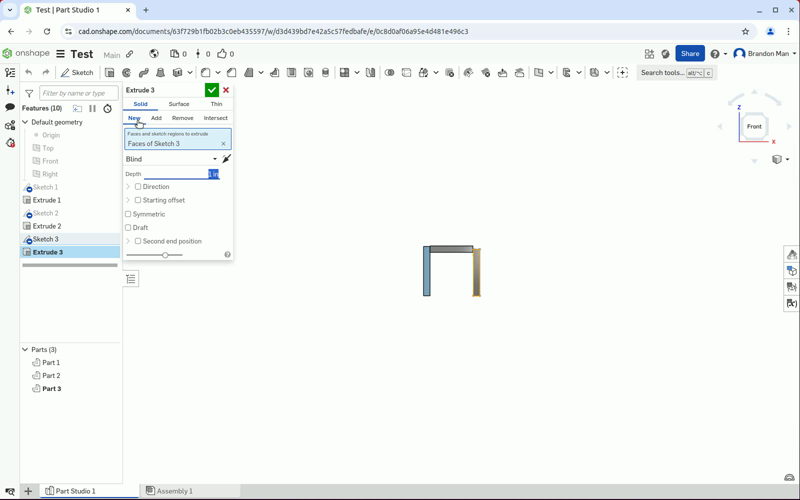
text(4.092)
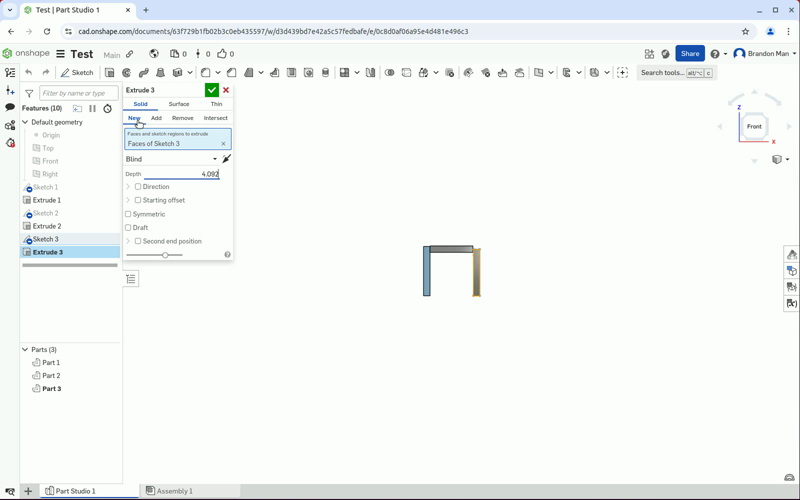
key(enter)
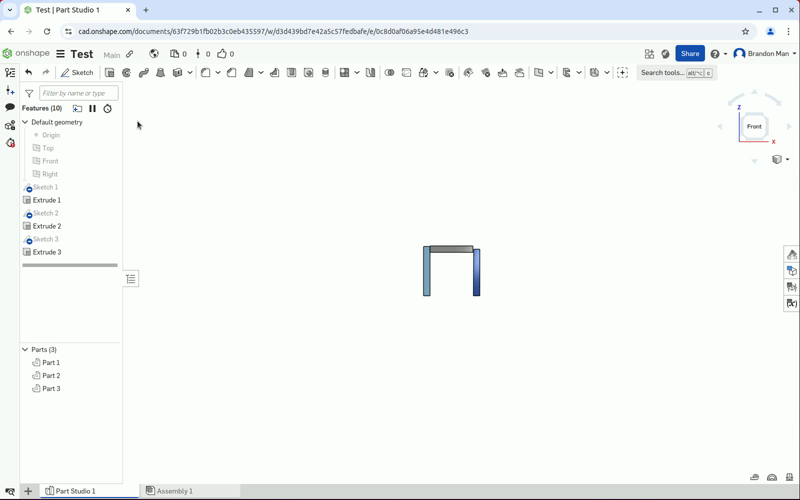
key(shift+h)
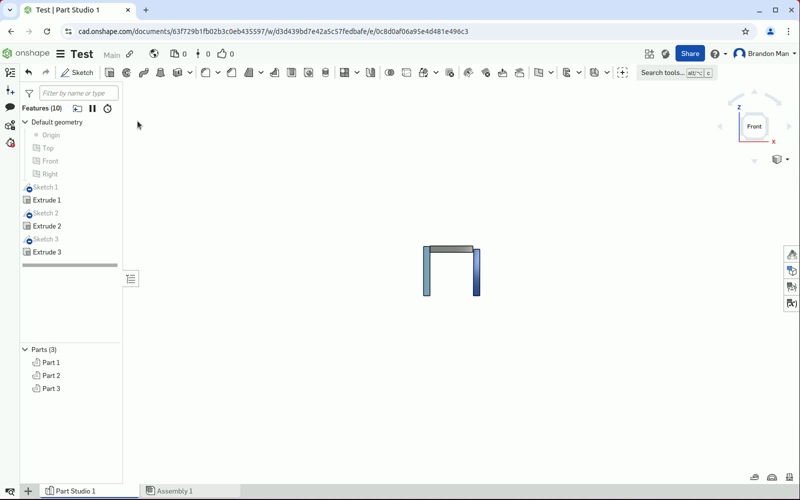
key(shift+h)
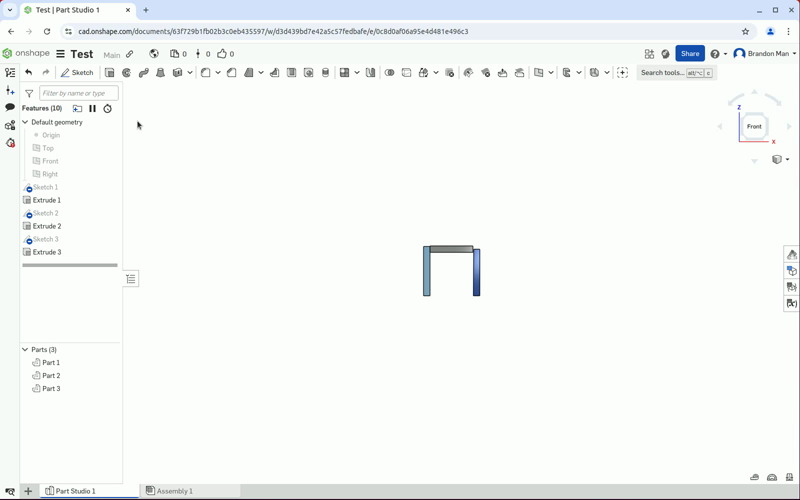
mouse_move(73, 189)
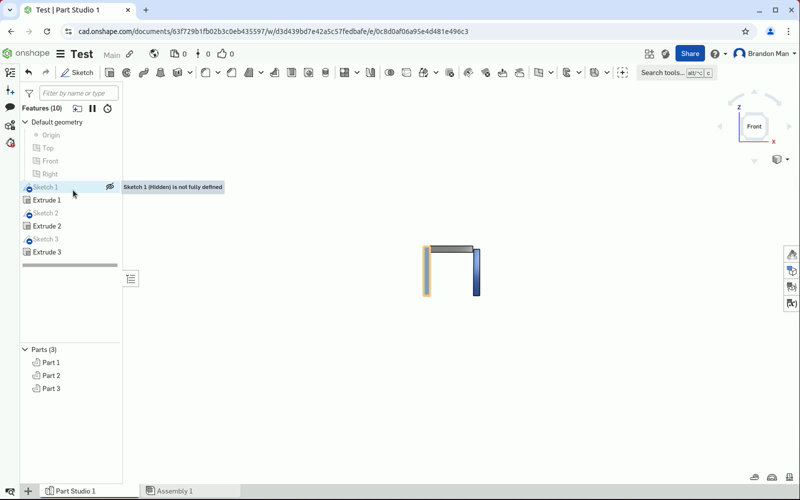
click(73, 189)
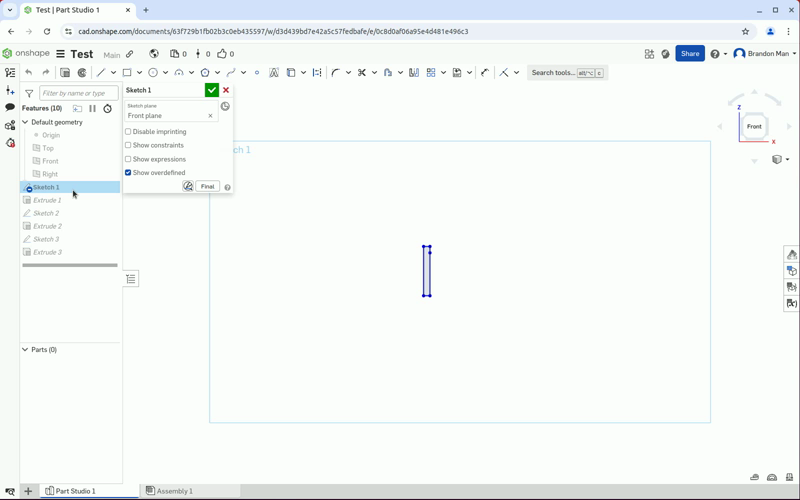
mouse_move(229, 92)
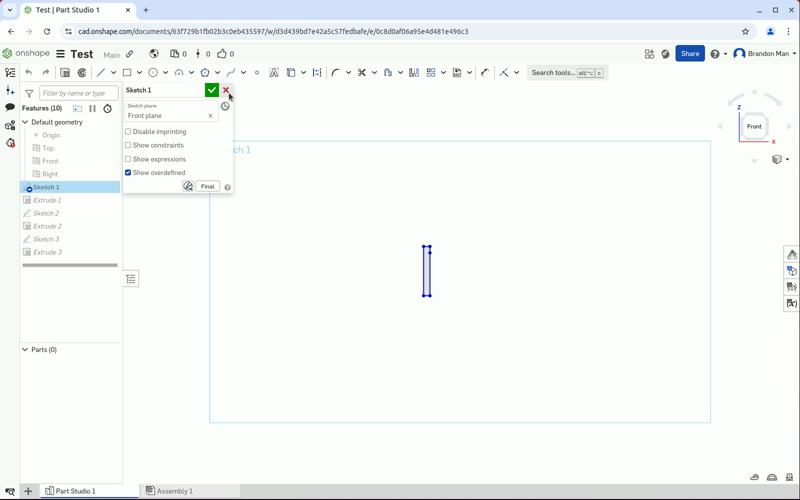
click(229, 92)
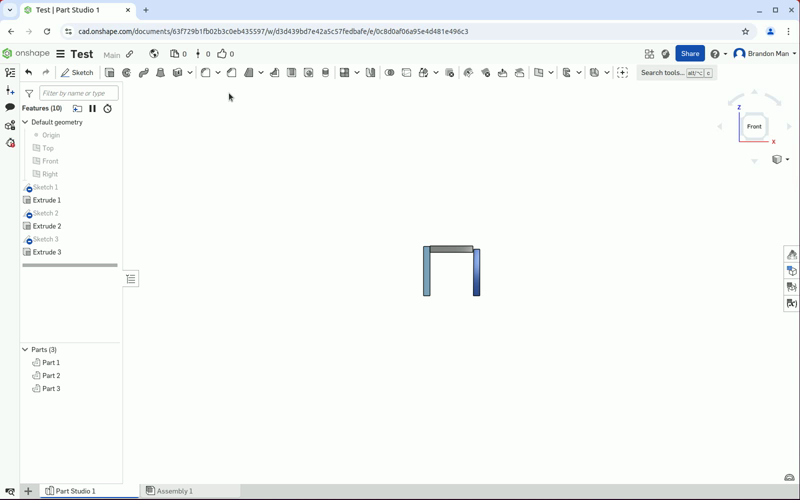
mouse_move(73, 352)
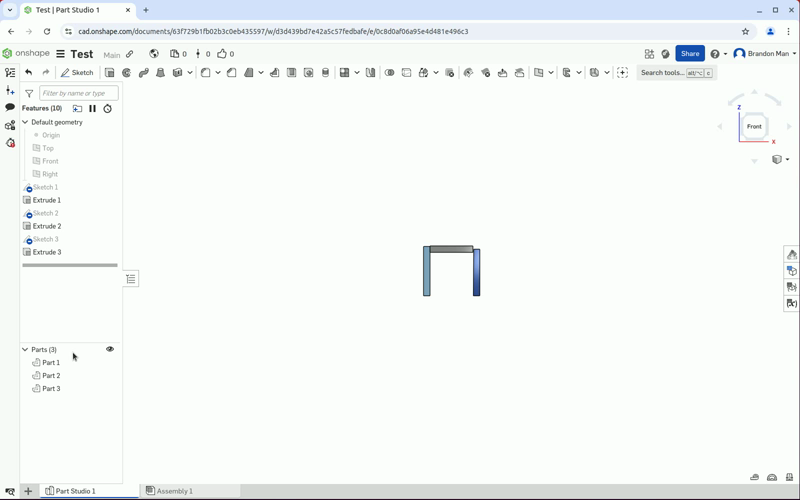
key(y)
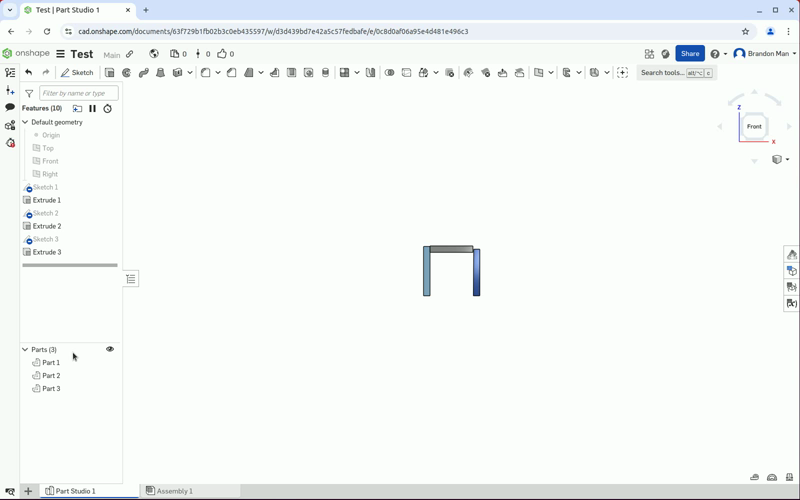
key(shift+p)
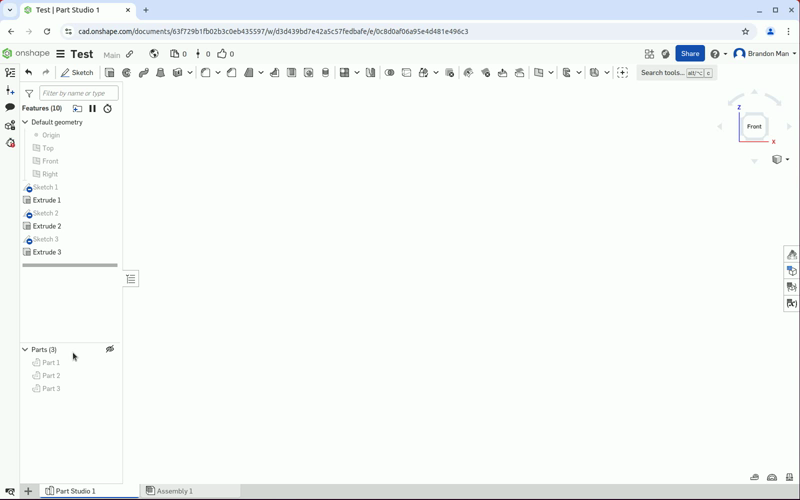
key(space)
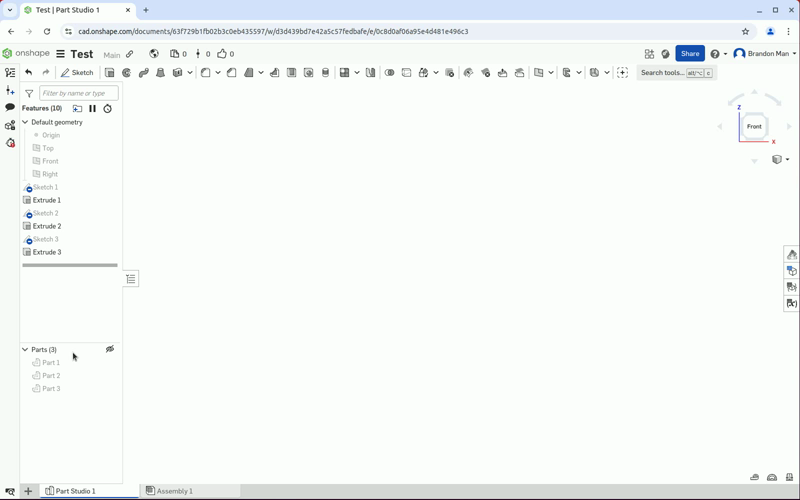
key_down(shift)
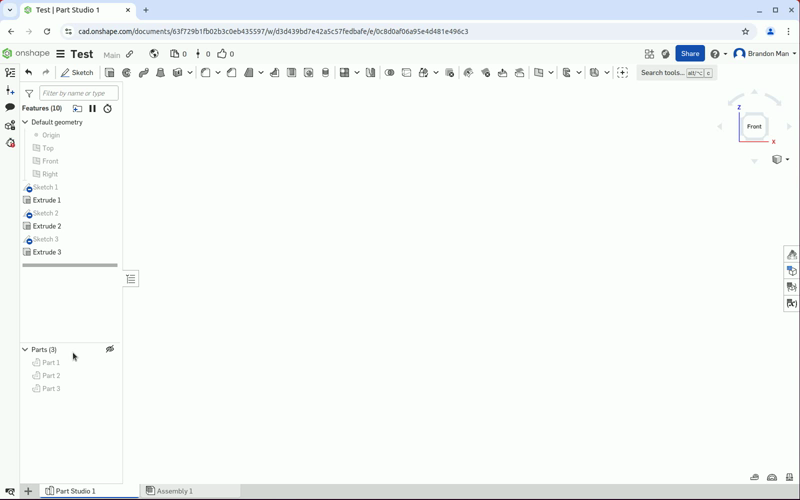
key(down)
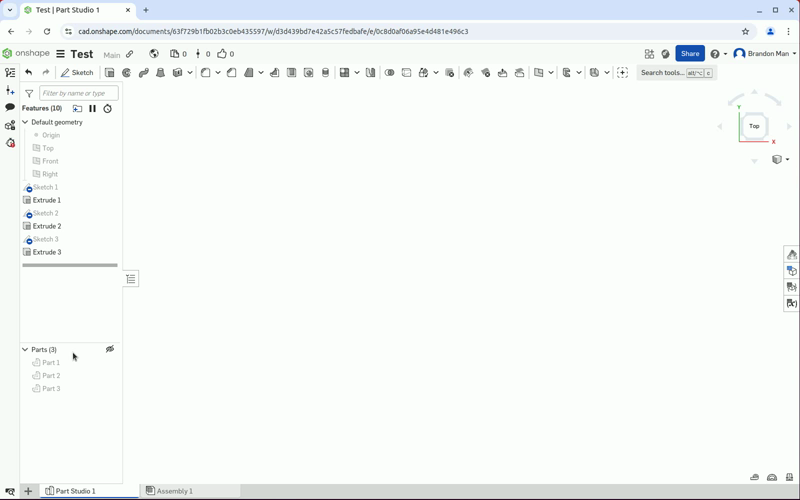
key_up(shift)
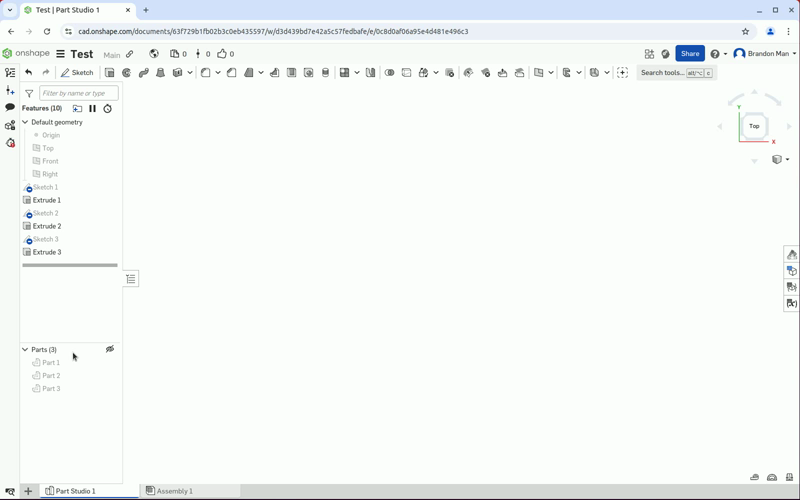
mouse_move(73, 352)
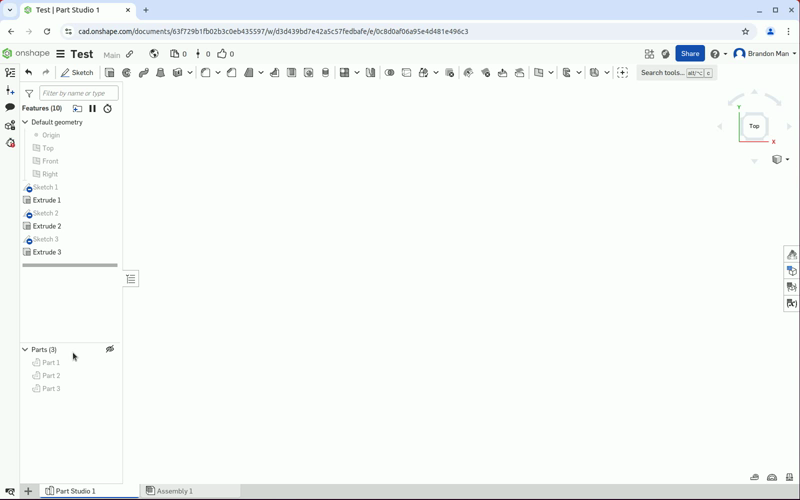
key(shift+y)
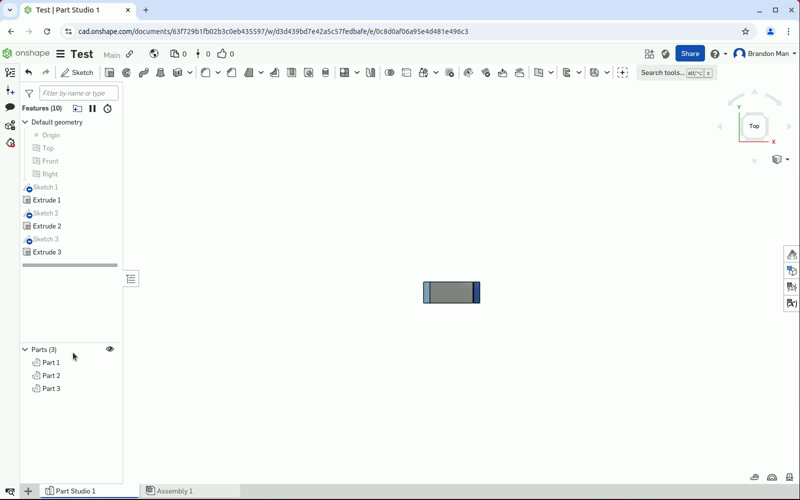
mouse_move(541, 75)
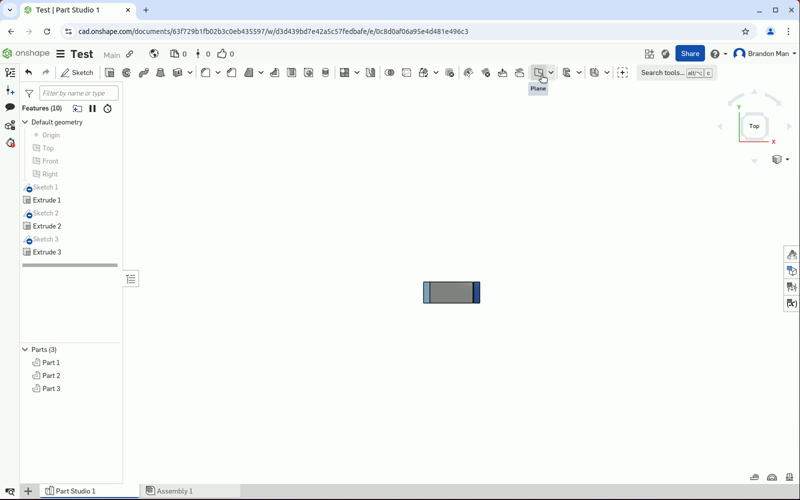
click(541, 75)
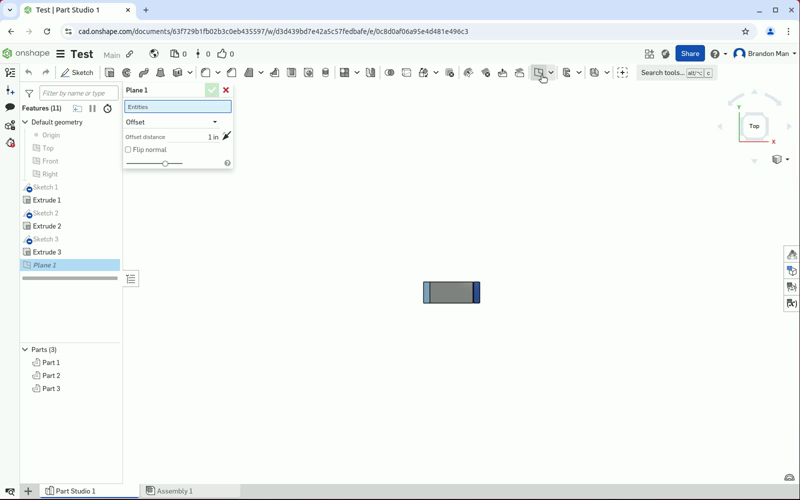
mouse_move(73, 150)
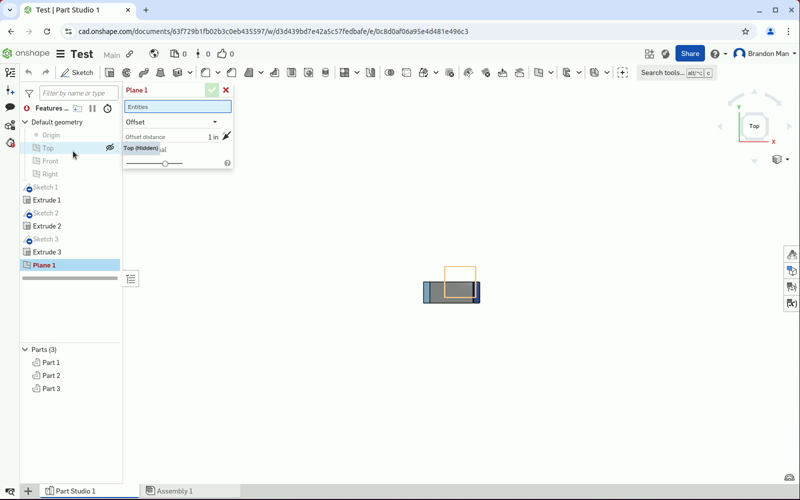
click(73, 150)
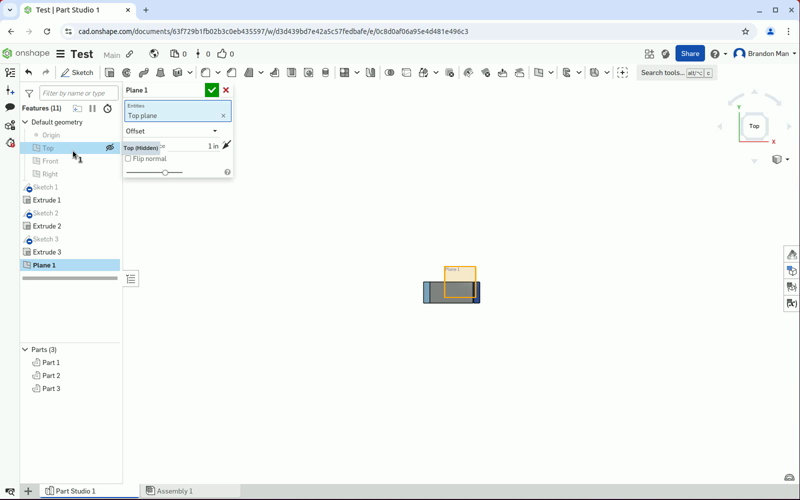
key(tab, 2)
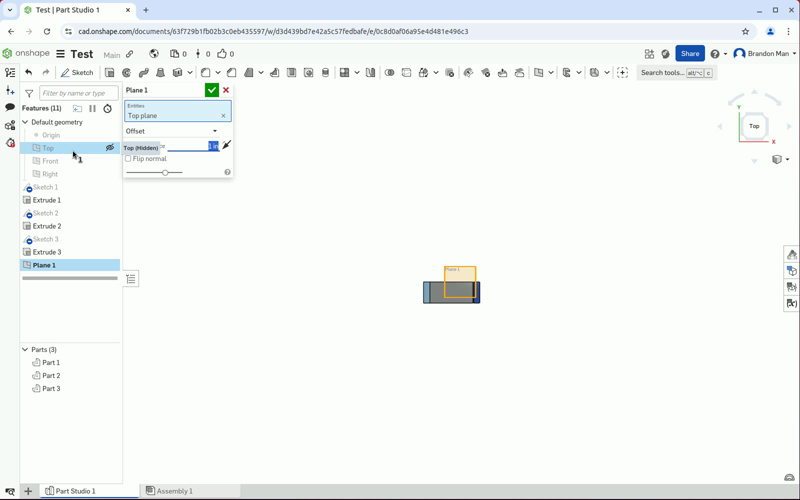
text(6.994)
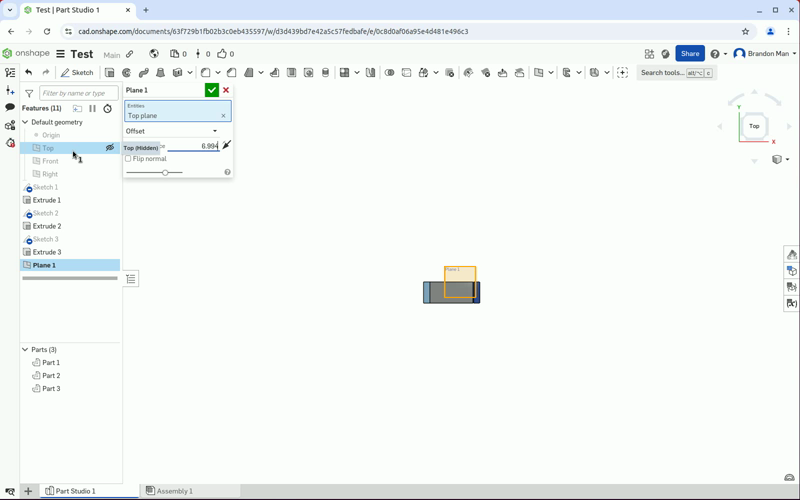
key(enter, 2)
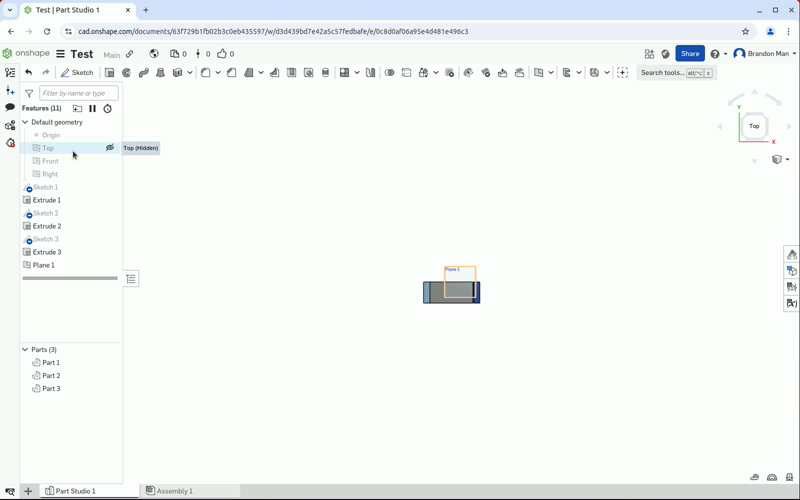
key(shift+s)
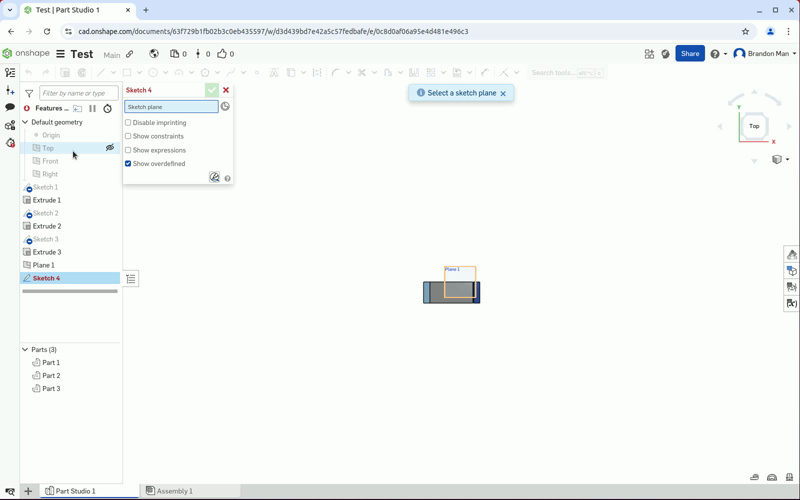
mouse_move(73, 267)
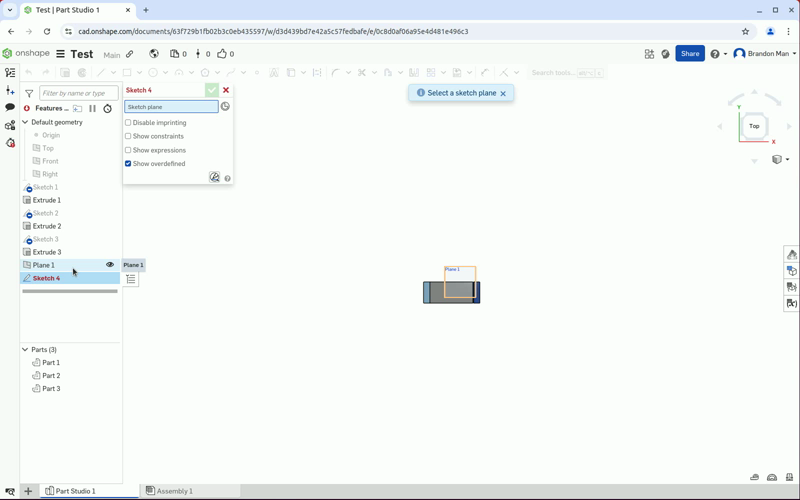
click(73, 267)
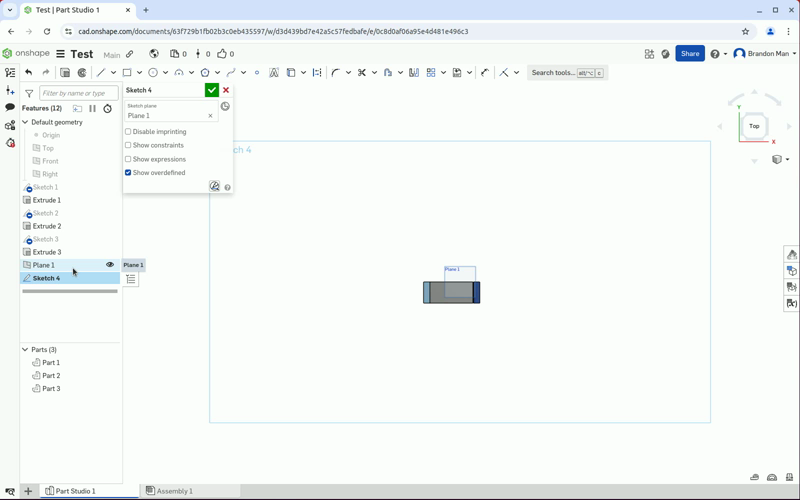
mouse_move(73, 352)
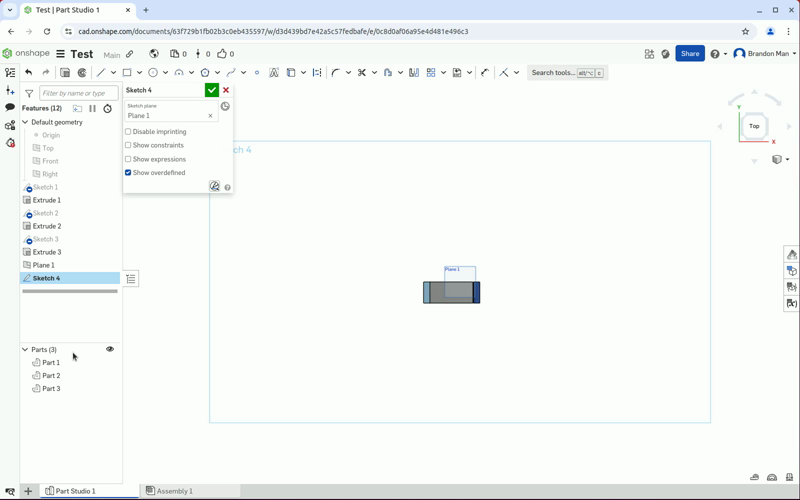
key(y)
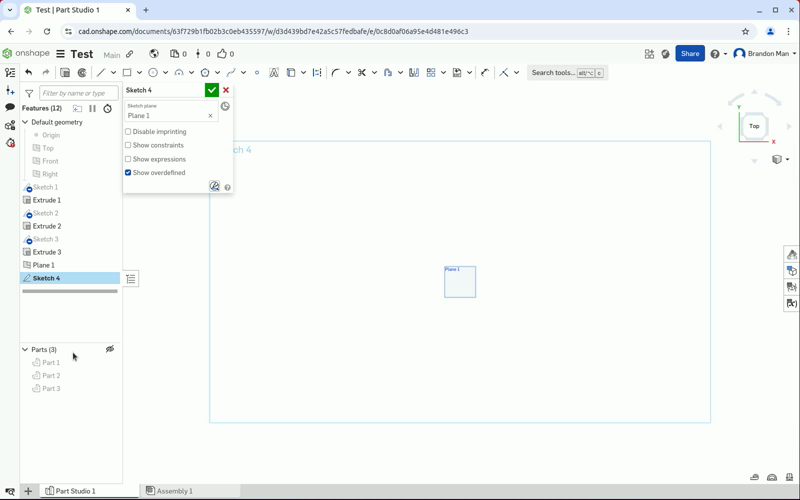
key(c)
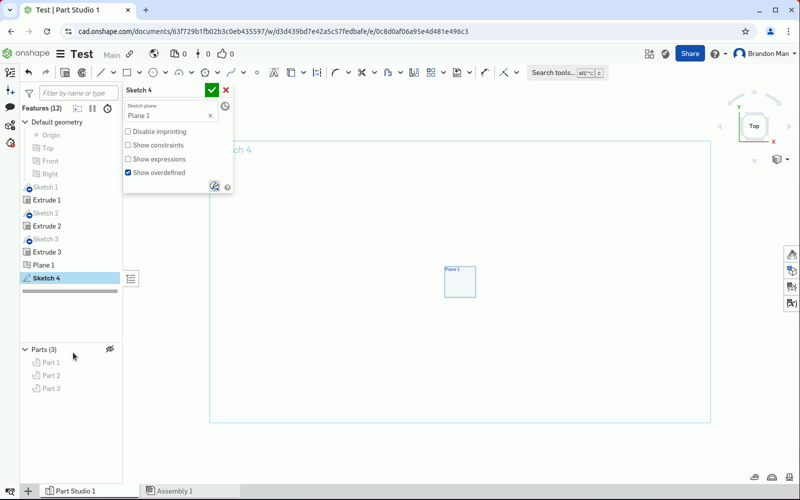
key_down(shift)
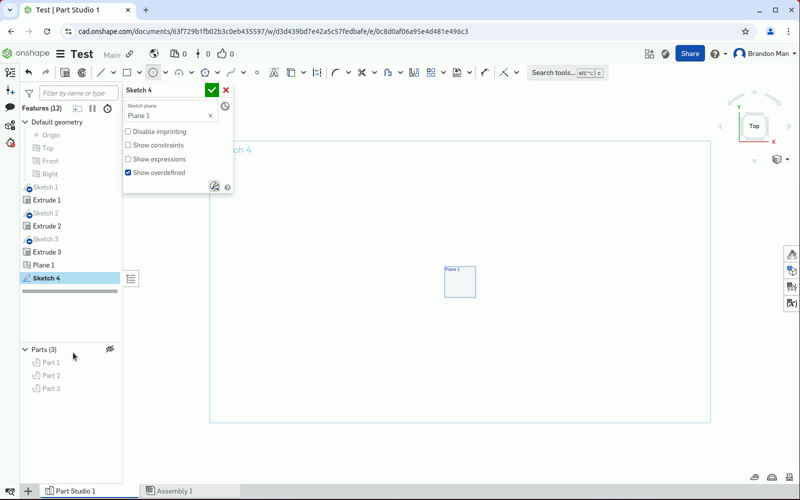
mouse_move(454, 292)
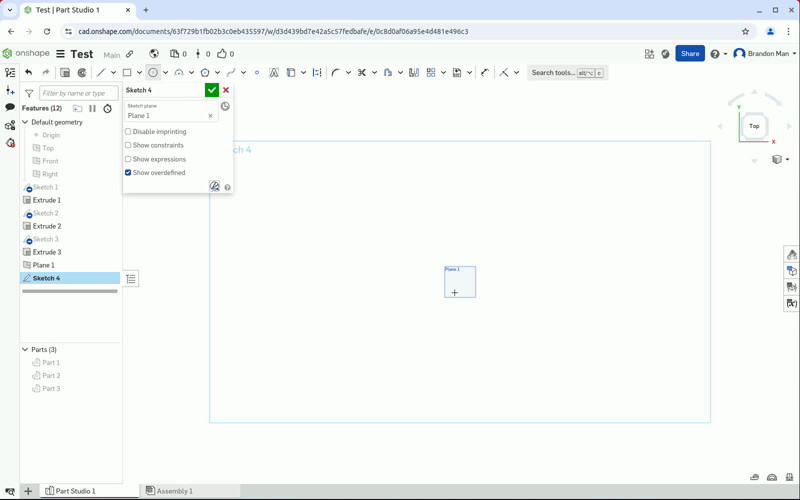
click(454, 292)
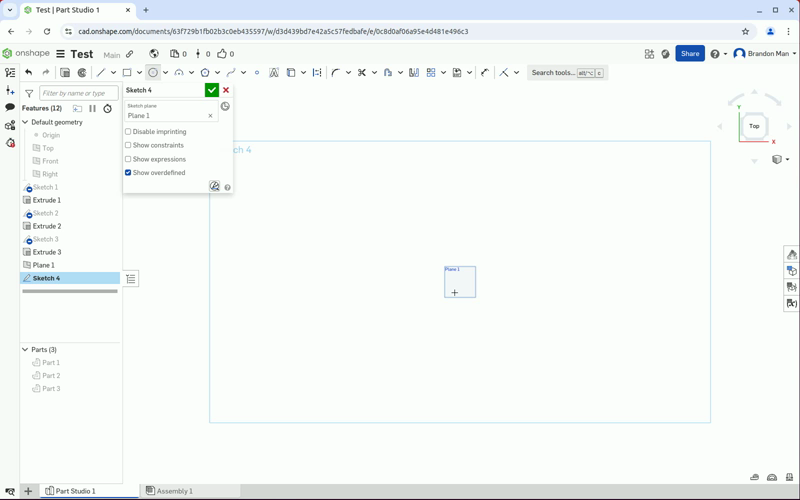
key_up(shift)
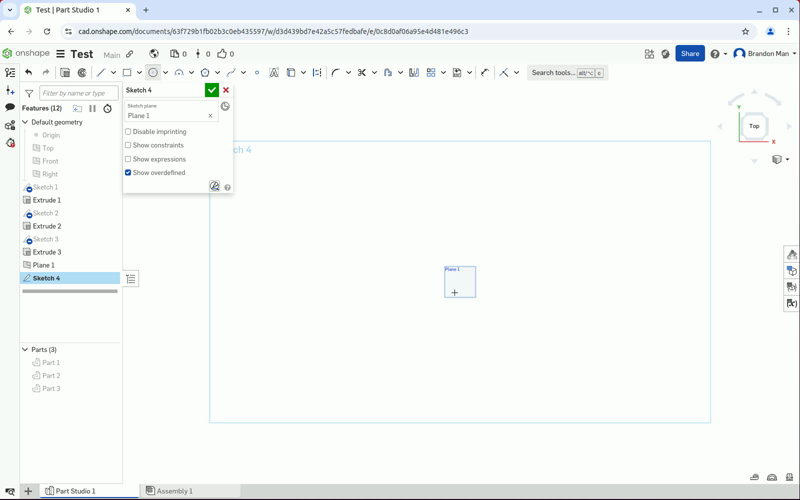
mouse_move(459, 292)
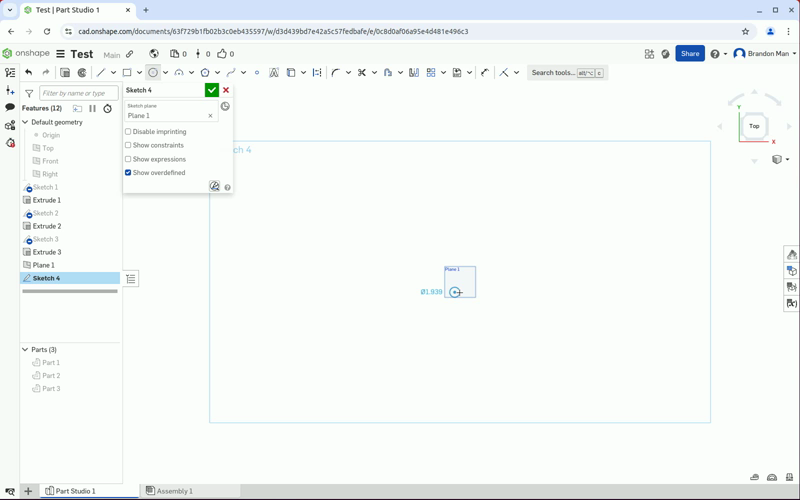
click(459, 292)
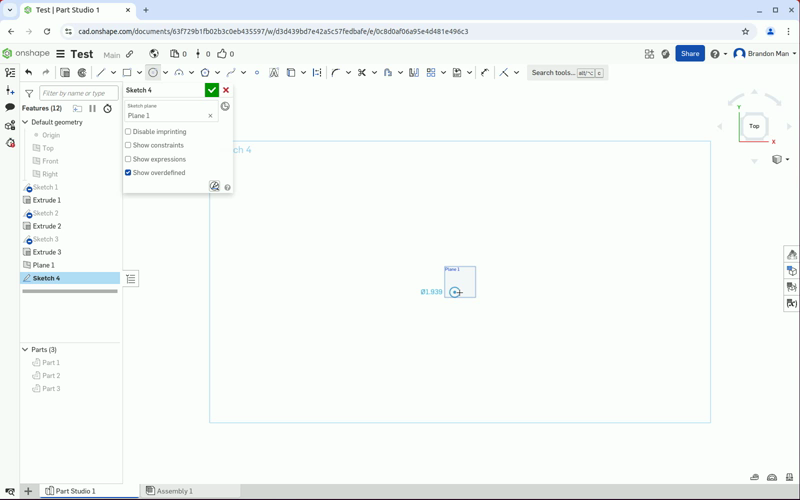
key(esc)
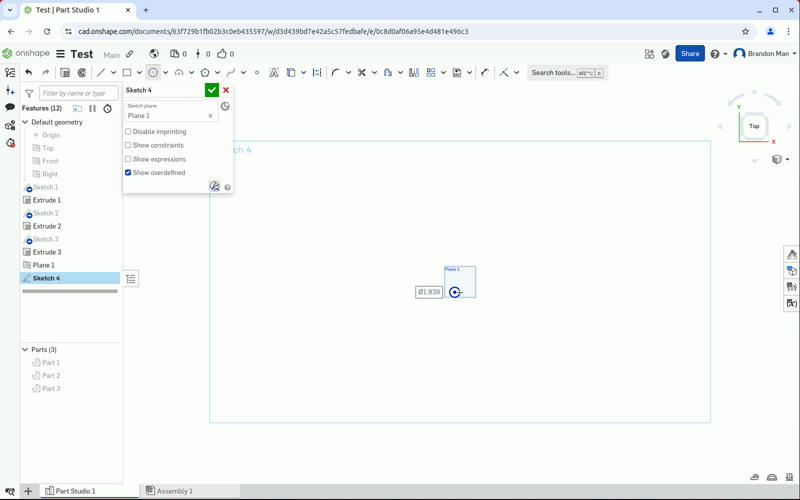
mouse_move(455, 291)
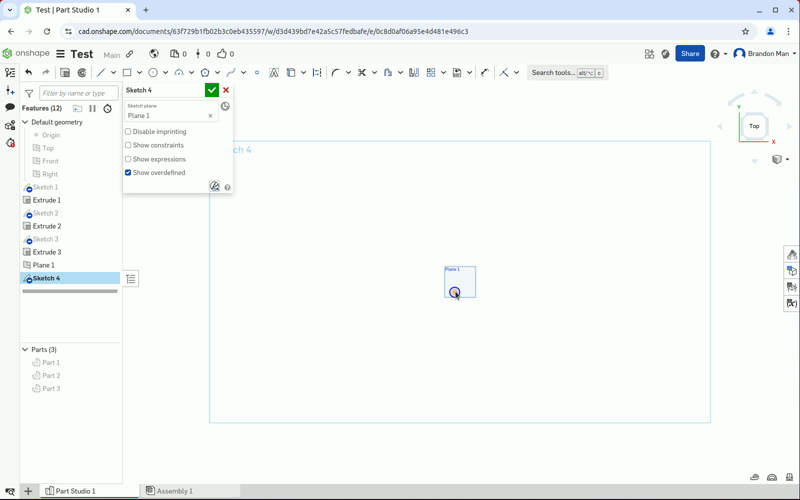
scroll(6)
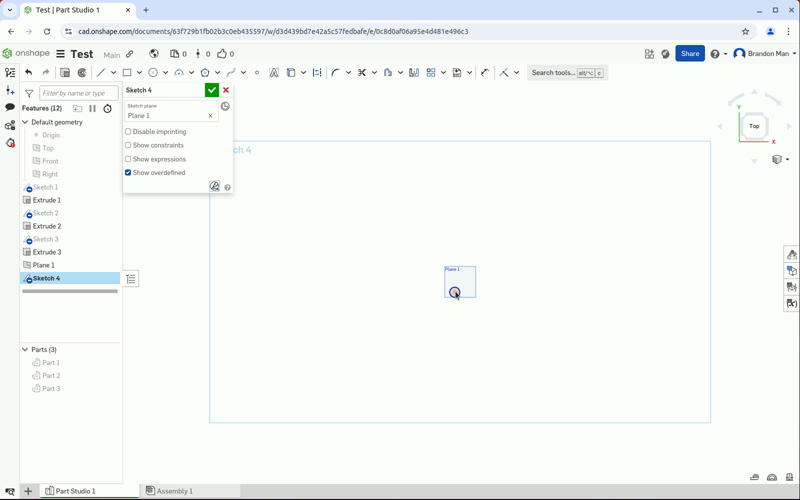
scroll(6)
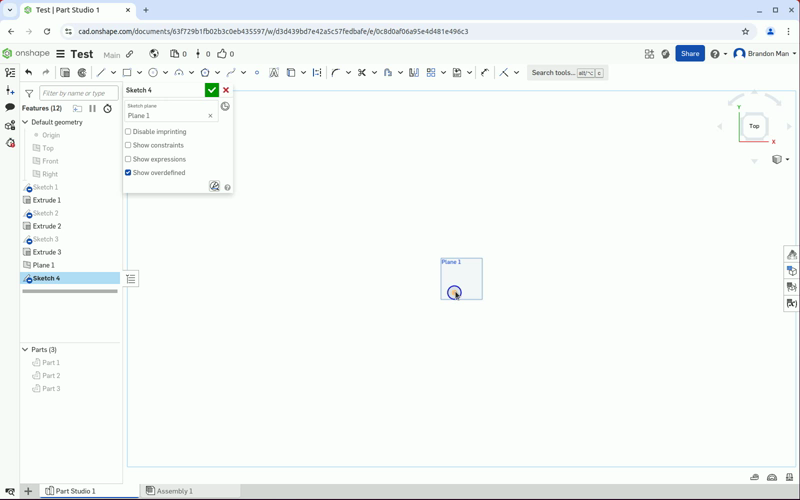
scroll(6)
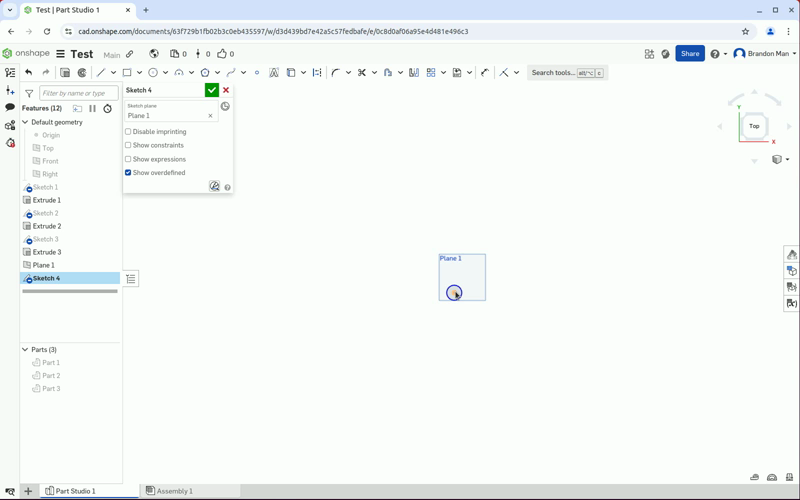
scroll(6)
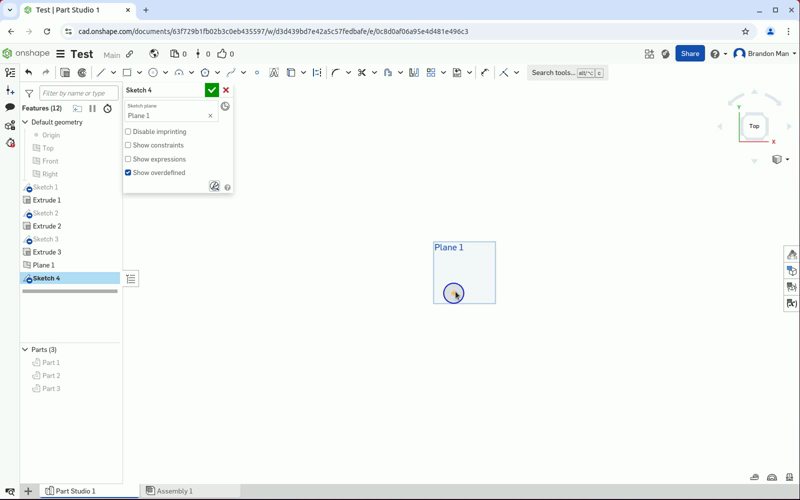
scroll(6)
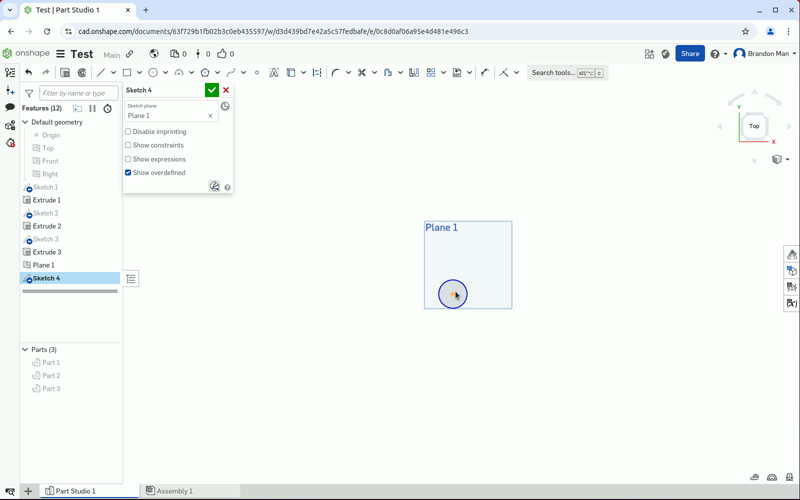
scroll(6)
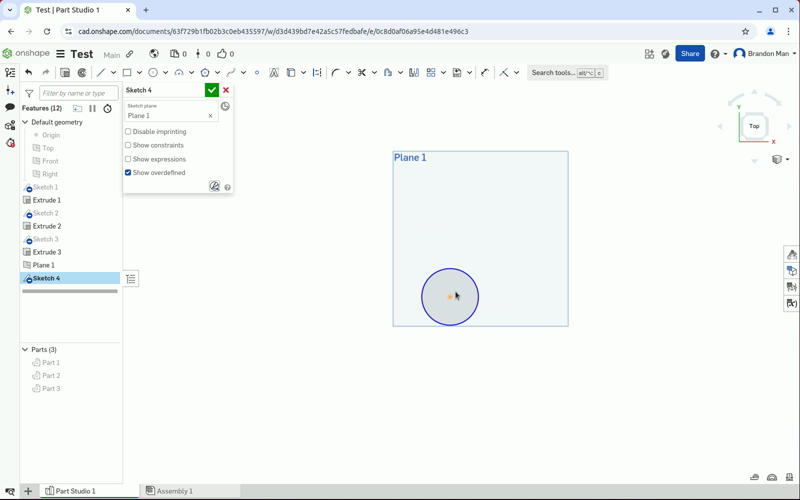
scroll(6)
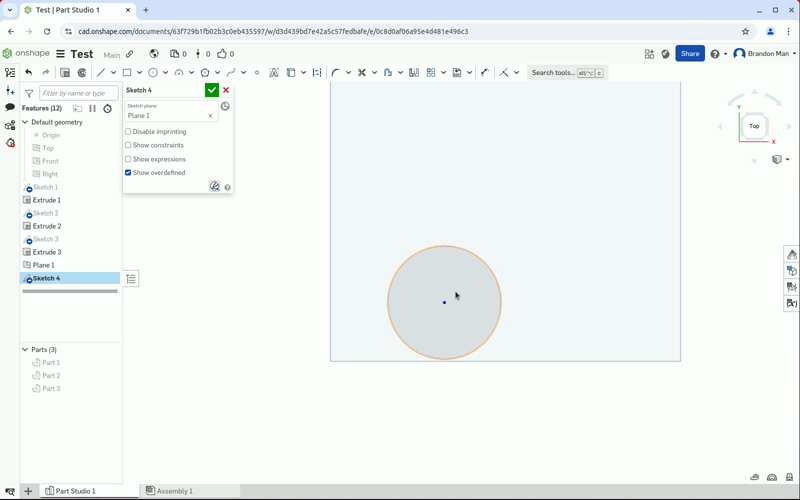
click(455, 291)
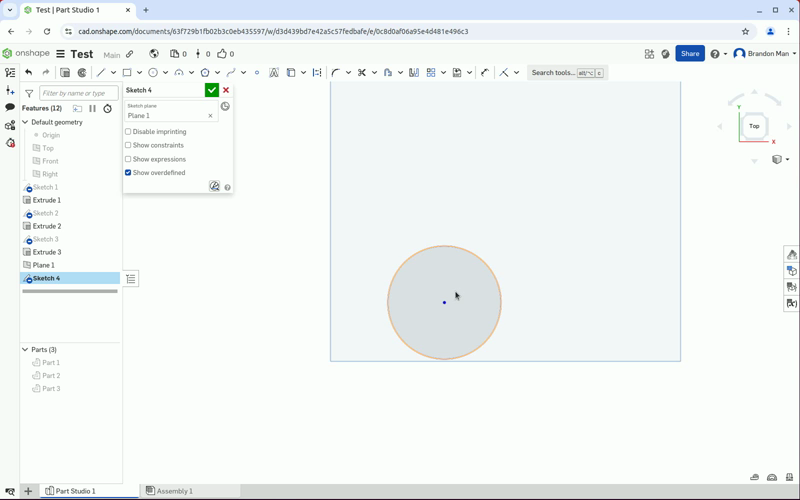
scroll(-6)
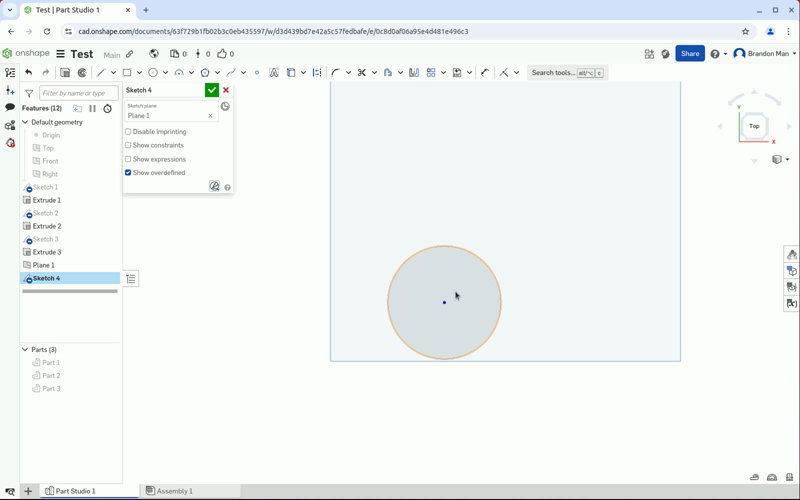
scroll(-6)
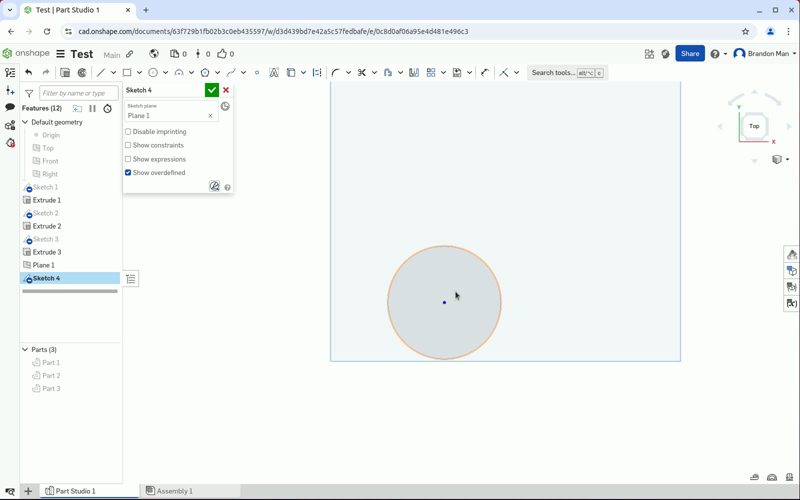
scroll(-6)
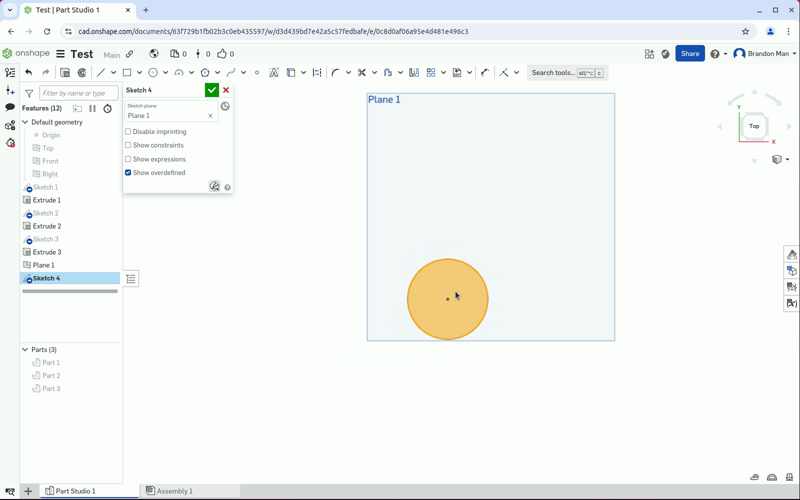
scroll(-6)
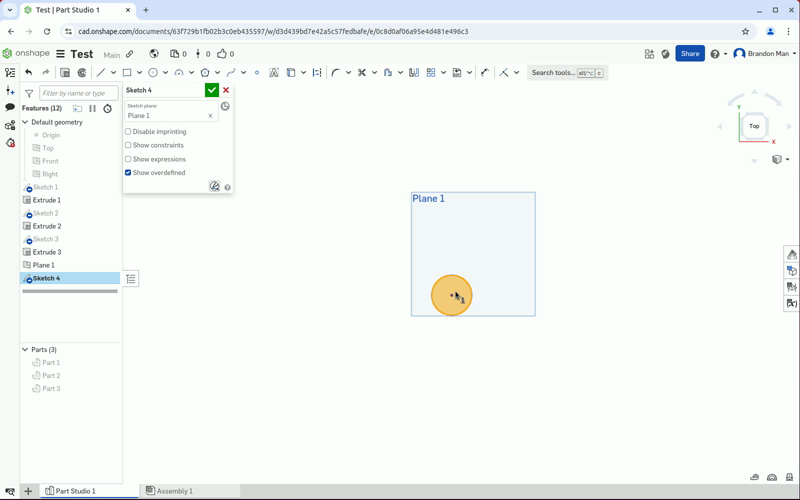
scroll(-6)
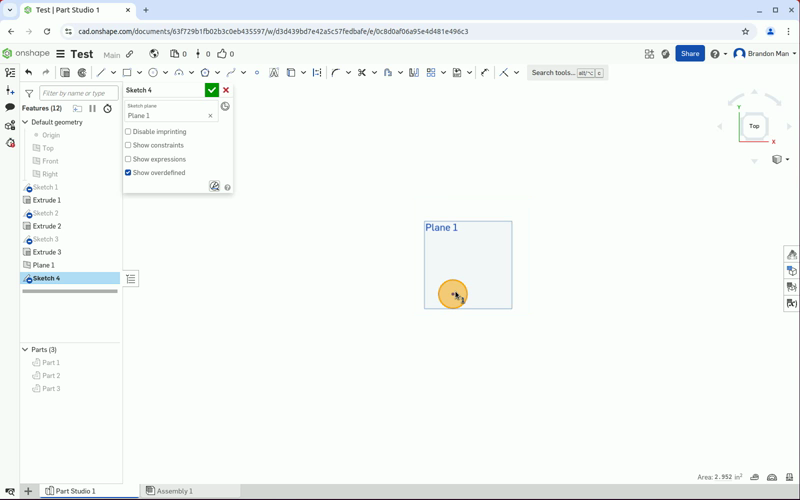
scroll(-6)
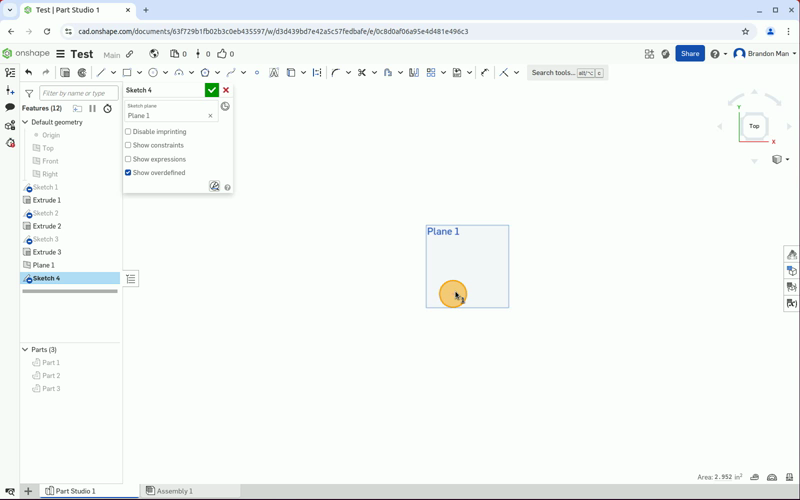
scroll(-6)
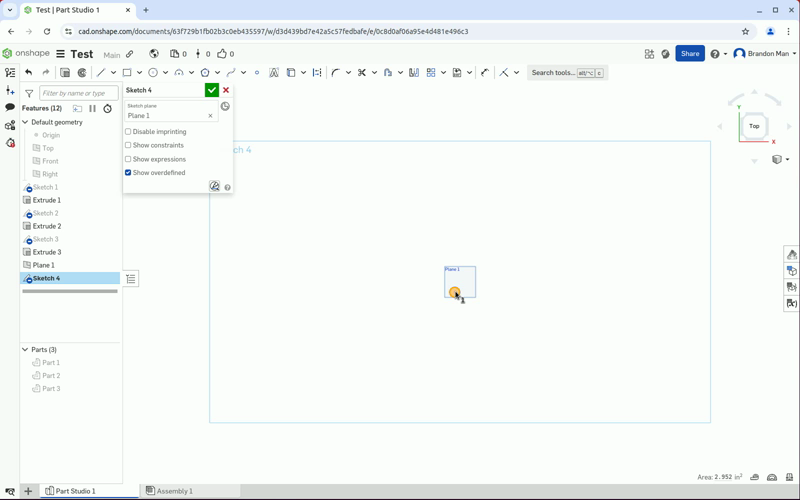
mouse_move(73, 352)
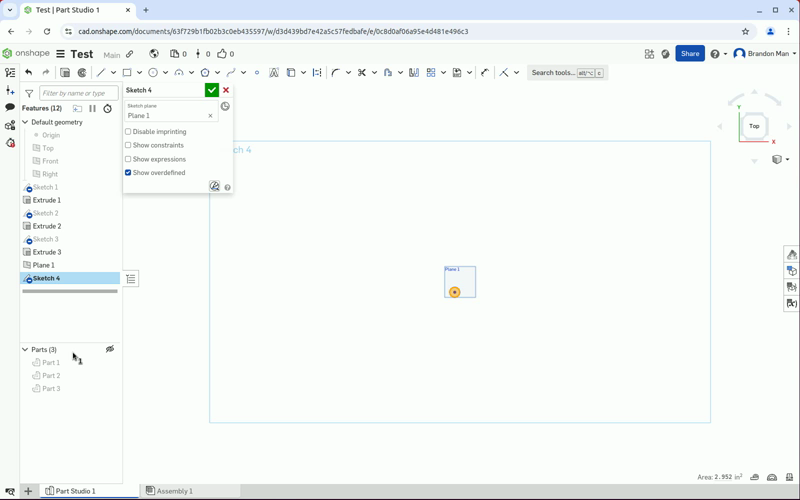
key(shift+y)
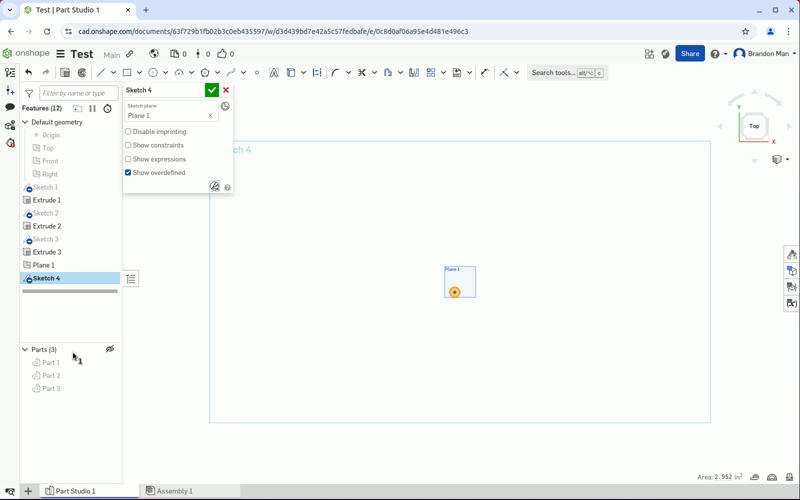
key(shift+e)
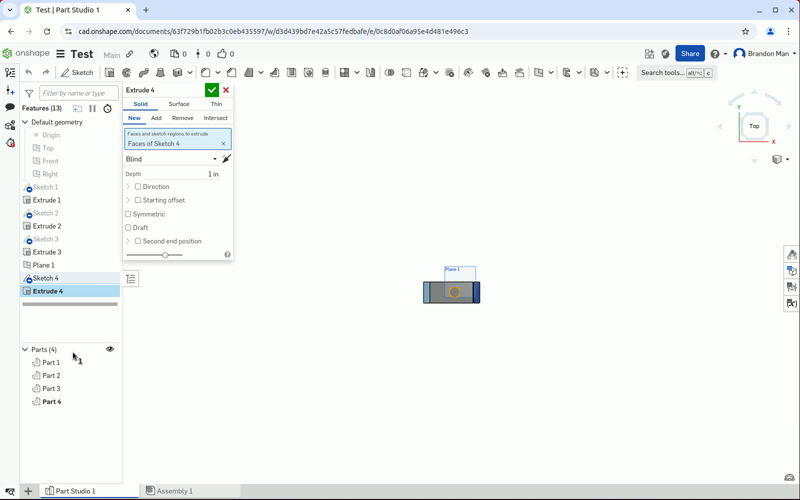
mouse_move(143, 106)
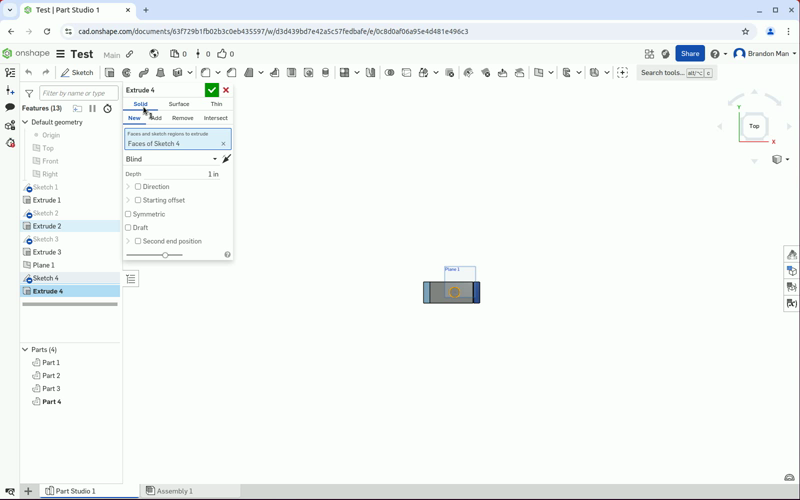
click(143, 106)
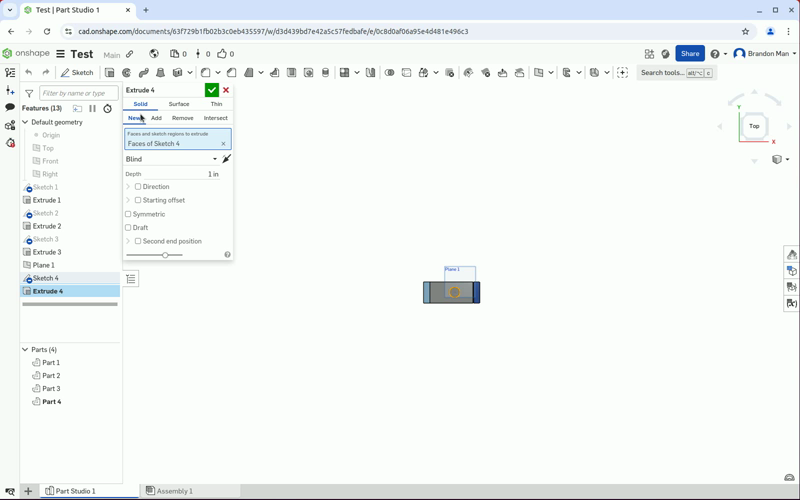
mouse_move(137, 120)
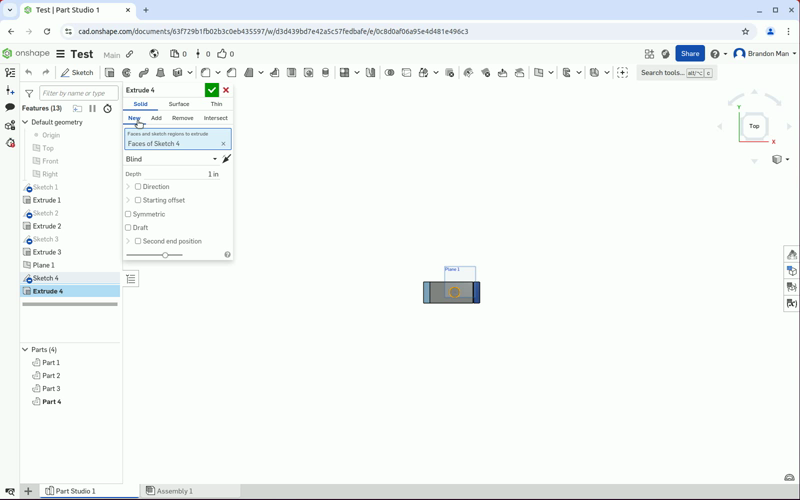
click(137, 120)
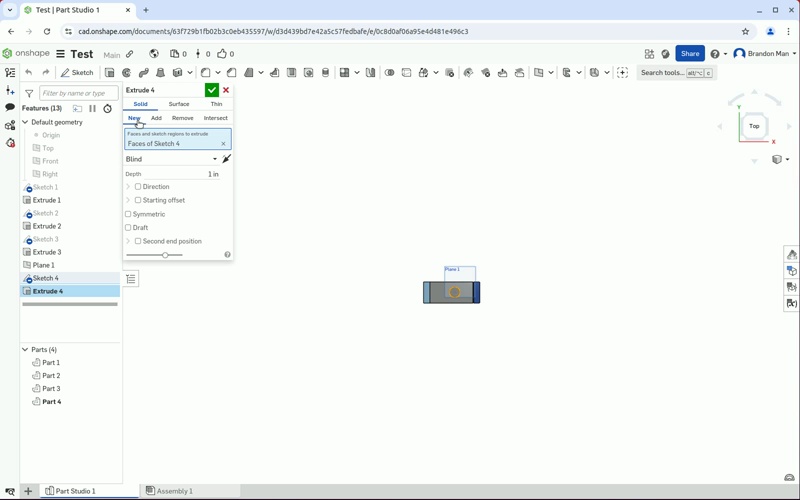
key(tab, 4)
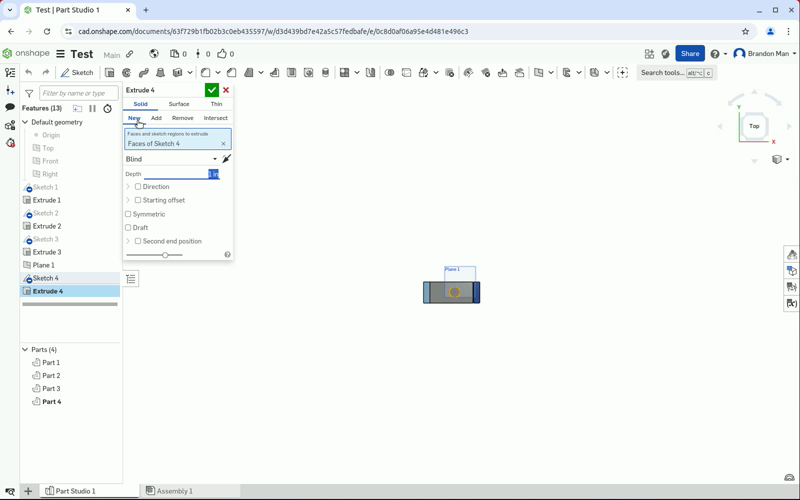
text(16.128)
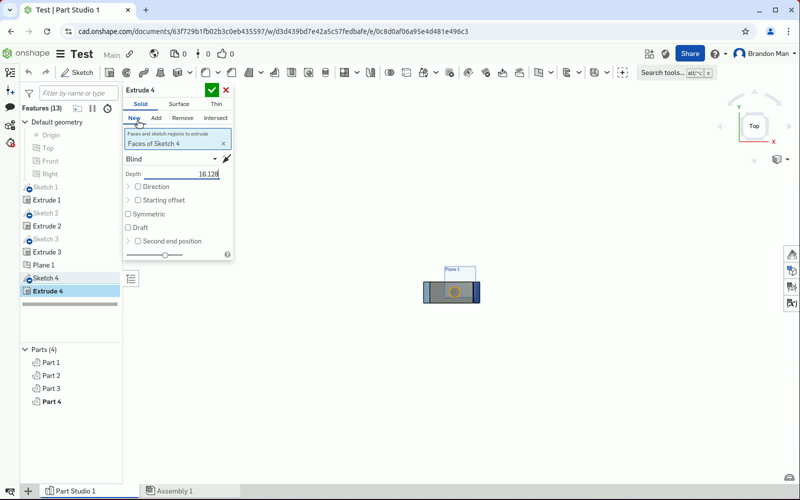
key(enter)
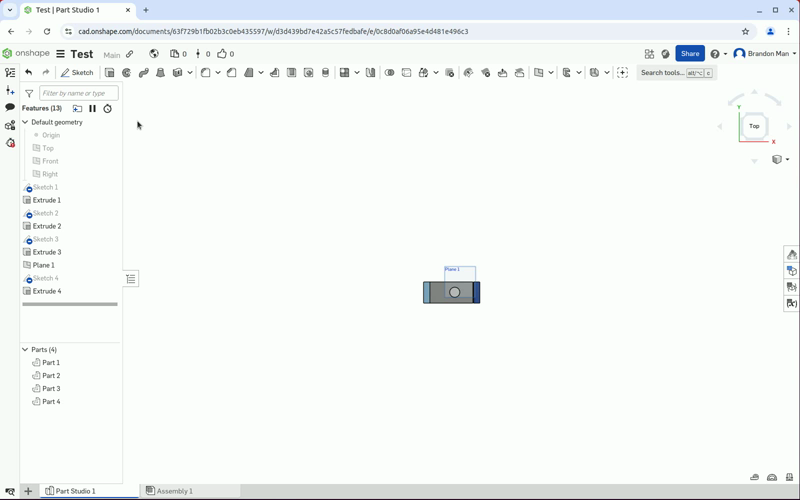
key(shift+h)
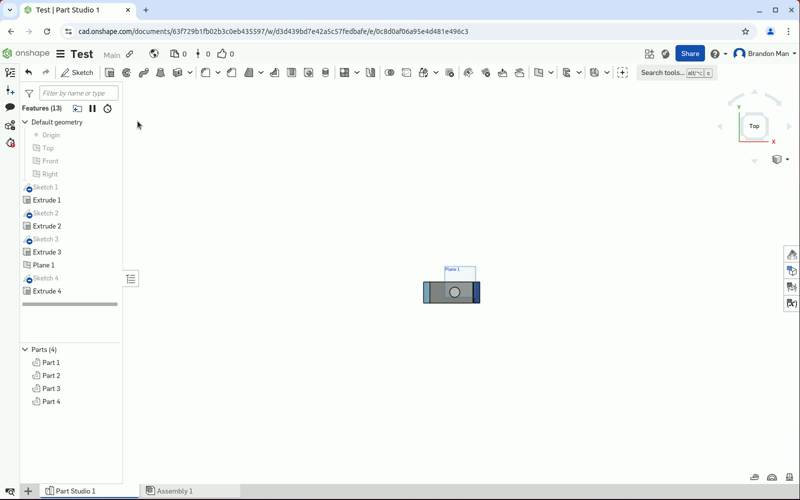
key(shift+h)
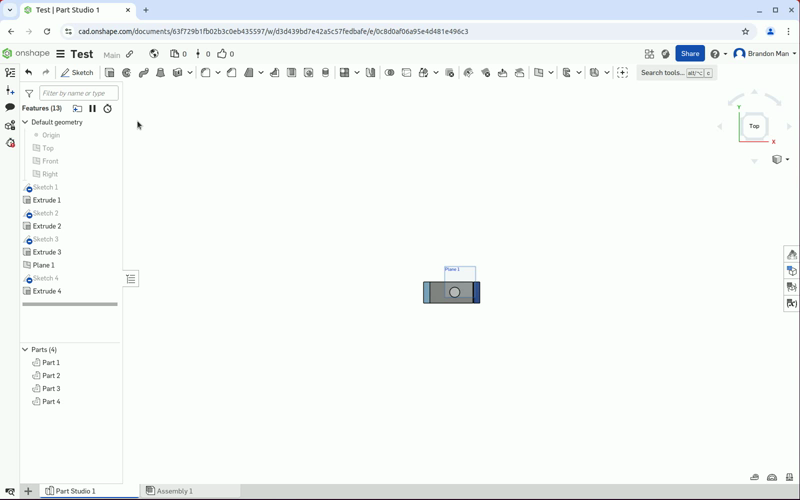
key(shift+7)
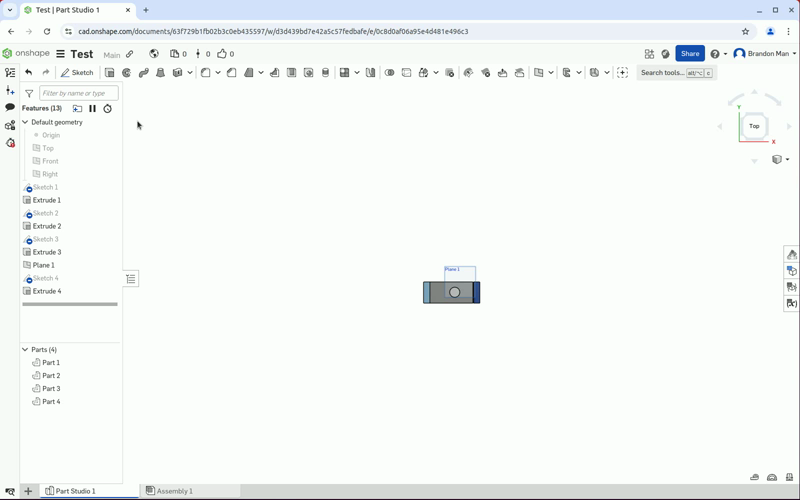
key(up, 3)
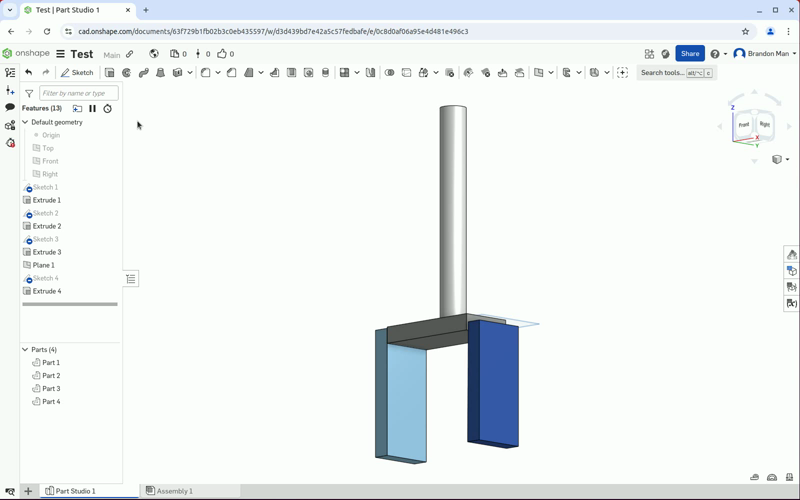
key(left, 3)
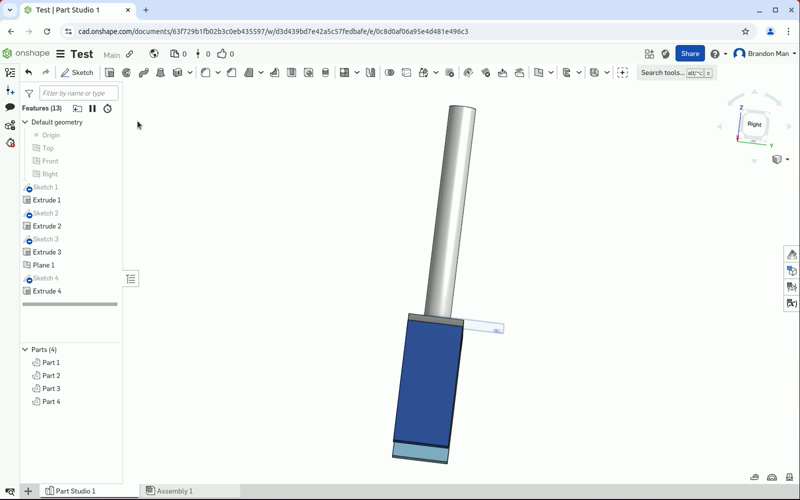
key(right, 3)
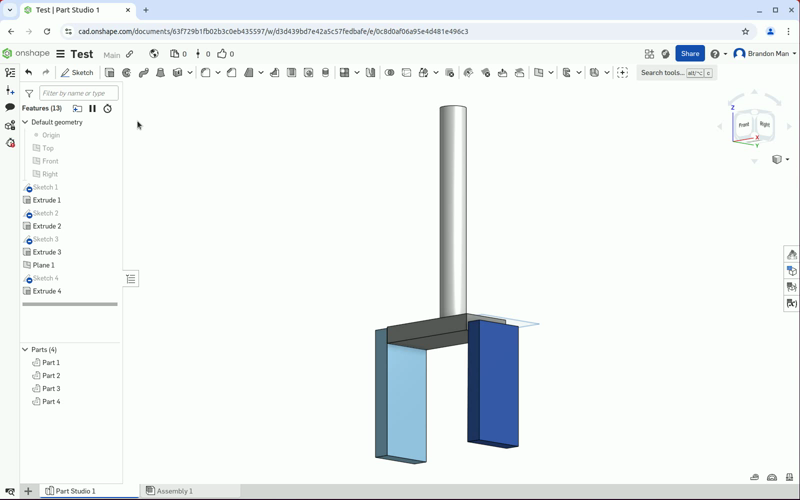
key(down, 3)
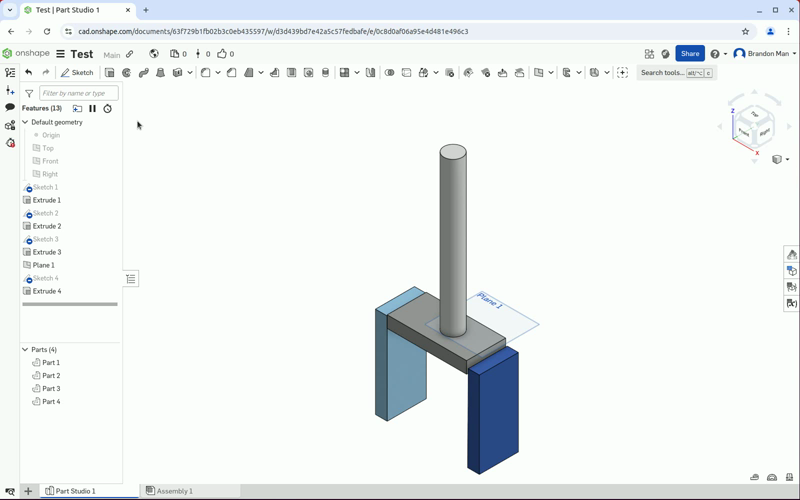
mouse_move(73, 189)
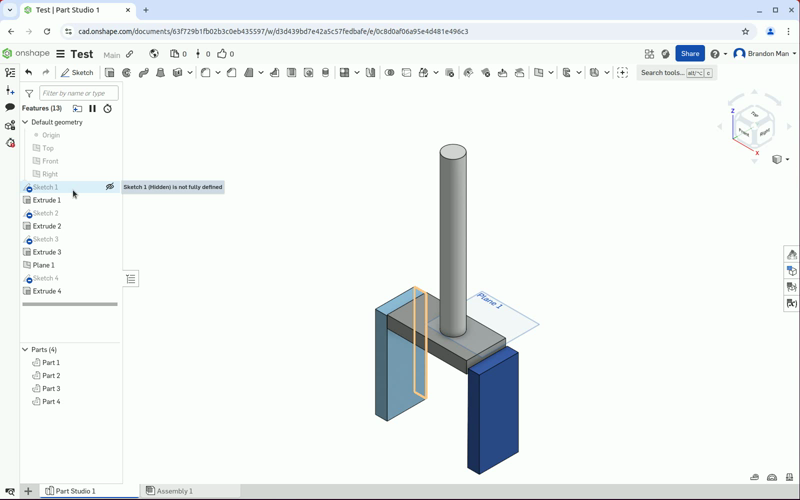
click(73, 189)